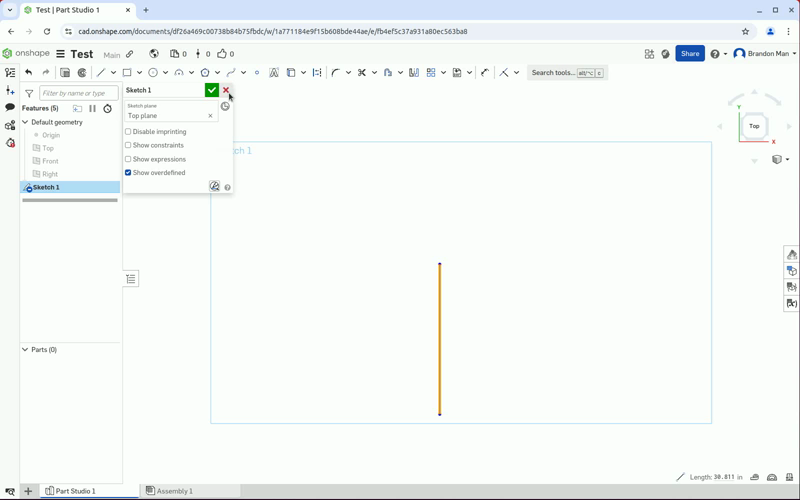
key(shift+h)
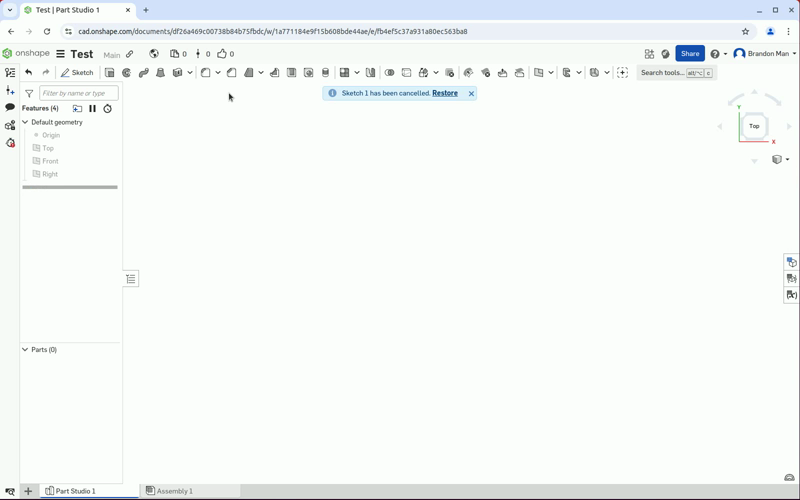
mouse_move(73, 352)
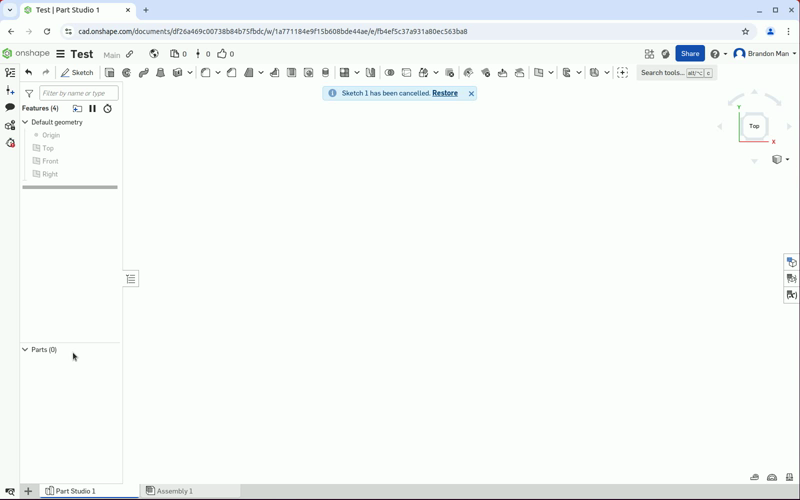
key(y)
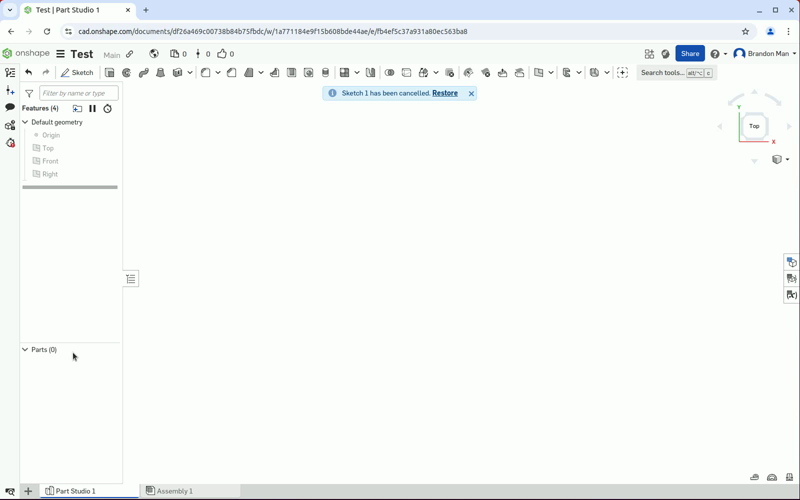
key(shift+p)
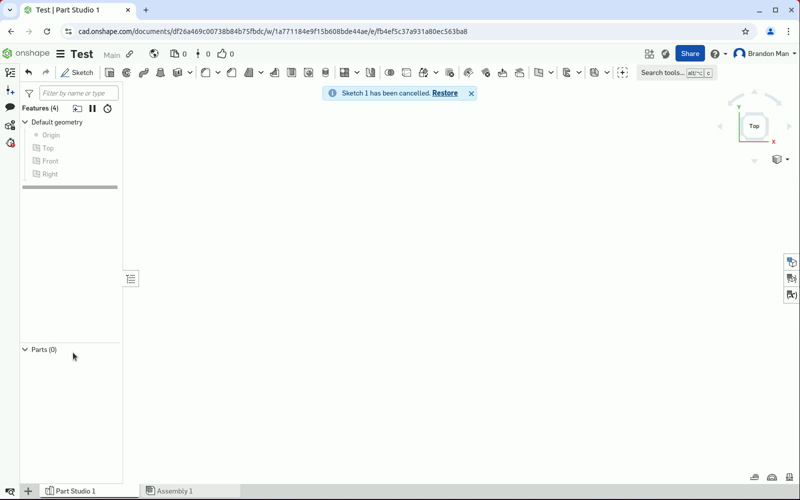
key(space)
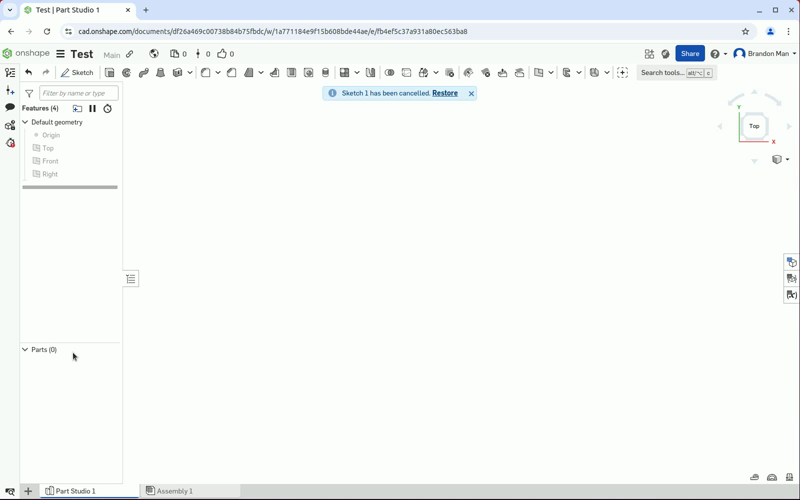
key_down(shift)
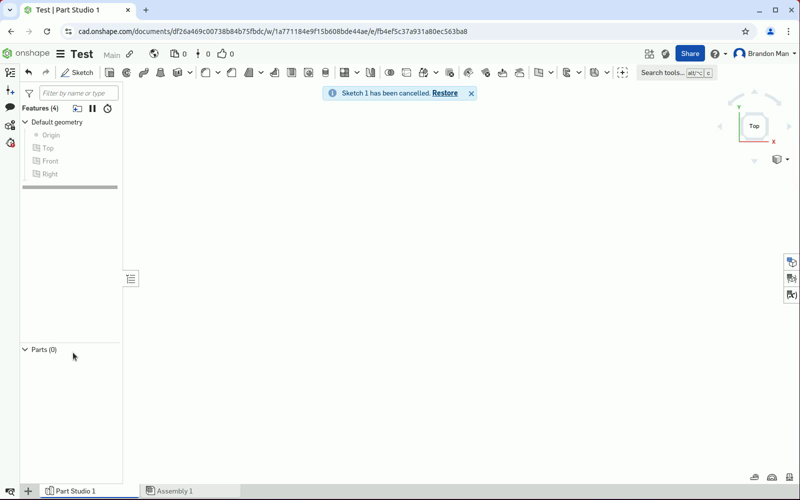
key(up)
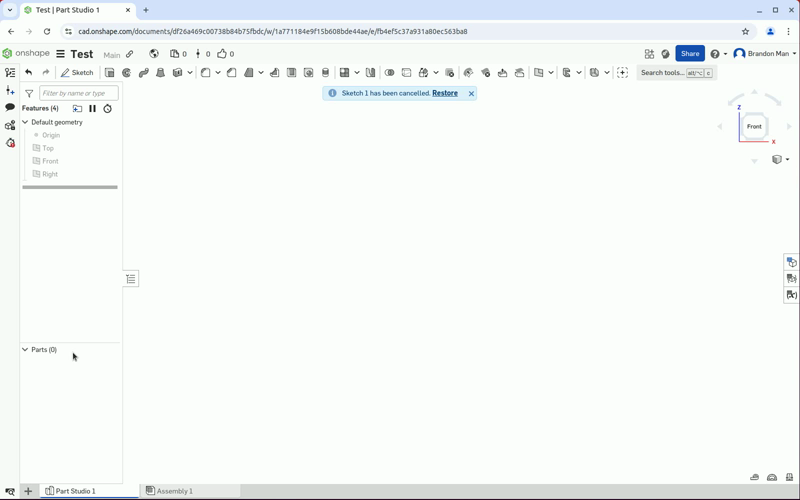
key_up(shift)
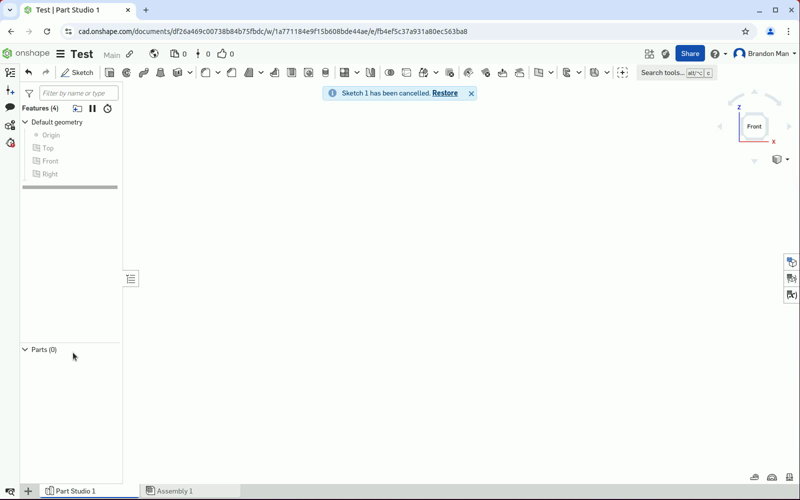
key(space)
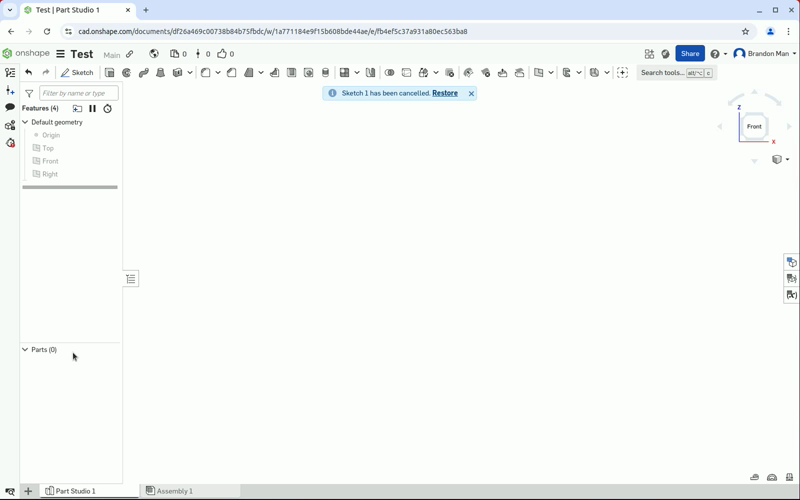
key_down(shift)
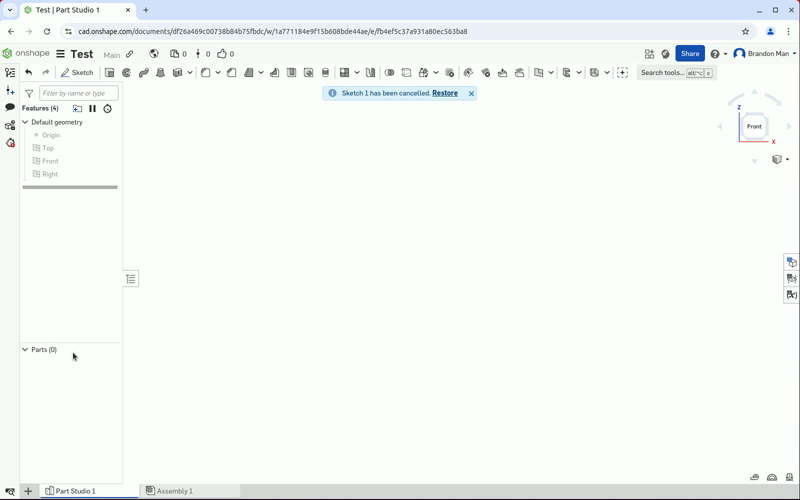
key(left)
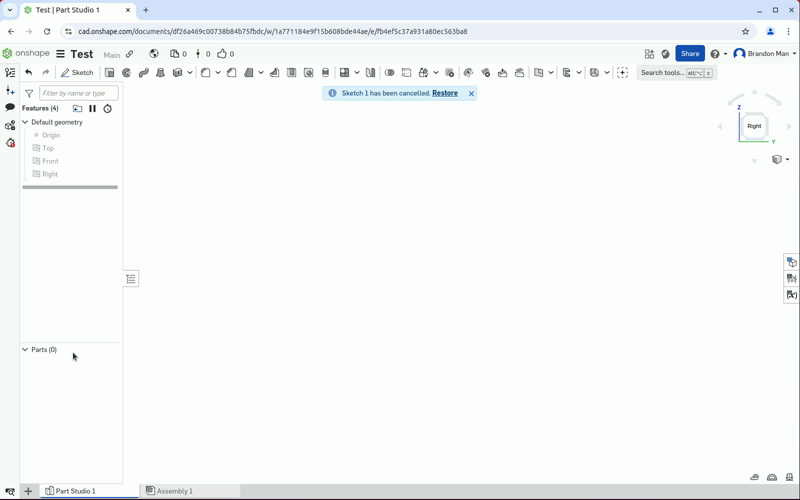
key_up(shift)
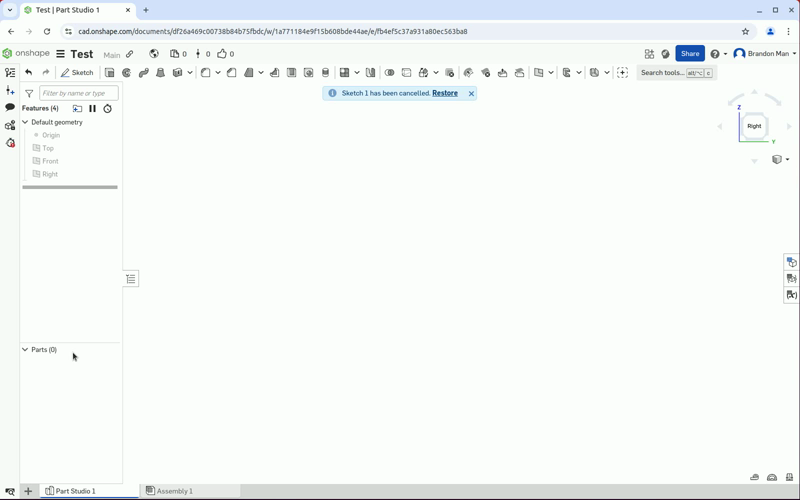
mouse_move(73, 352)
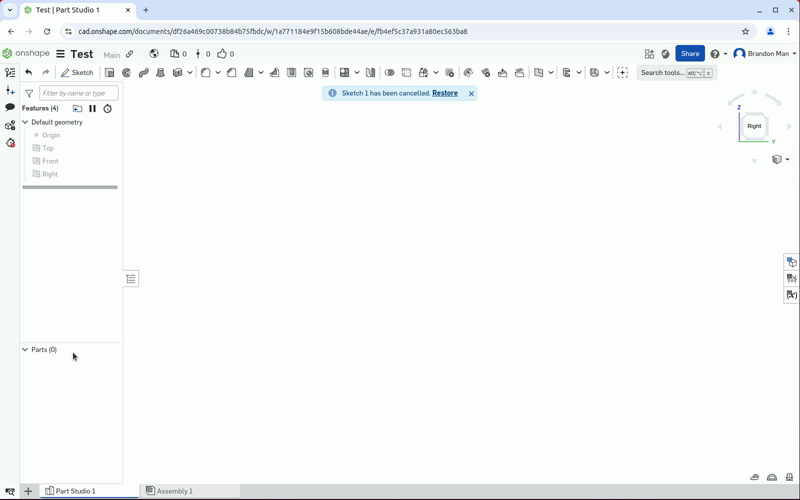
key(shift+y)
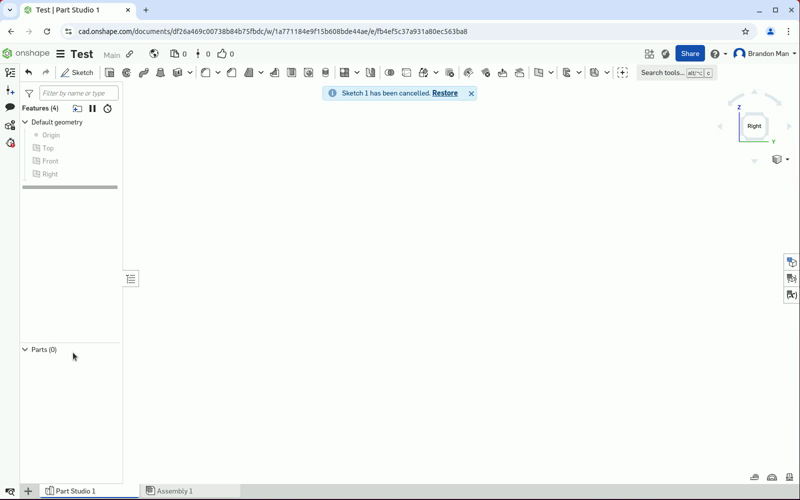
key(shift+s)
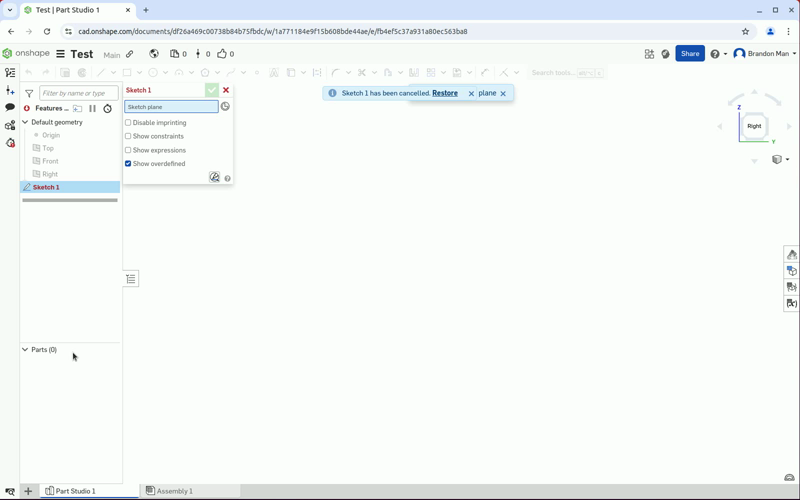
mouse_move(73, 176)
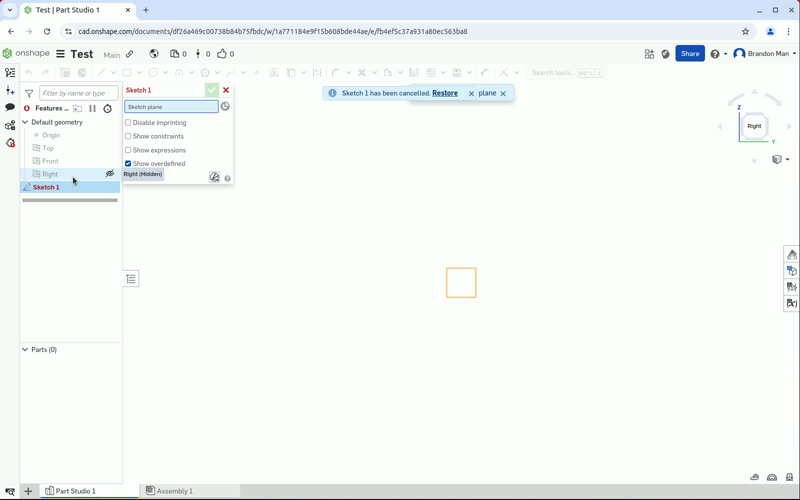
click(73, 176)
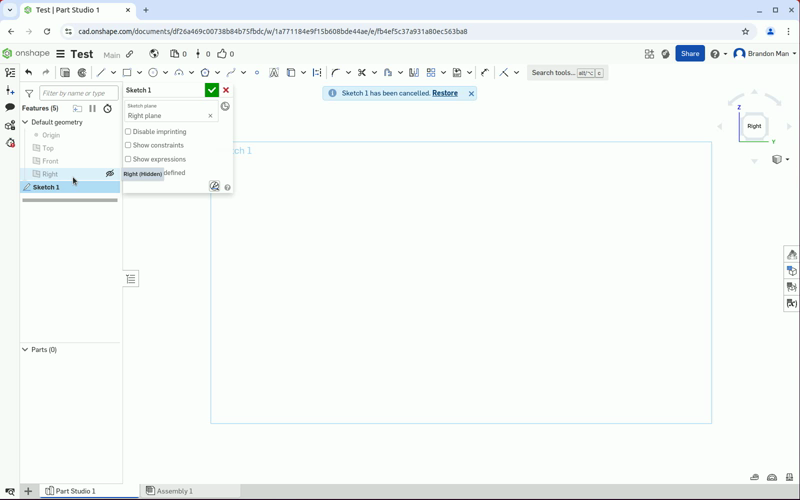
mouse_move(73, 352)
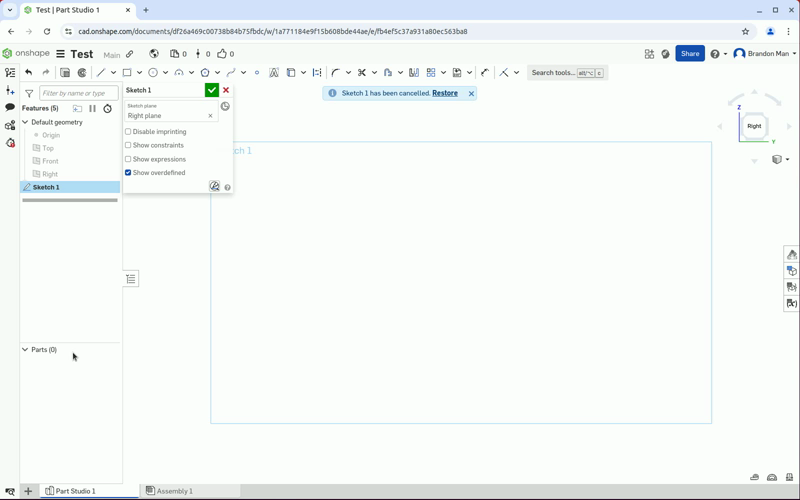
key(y)
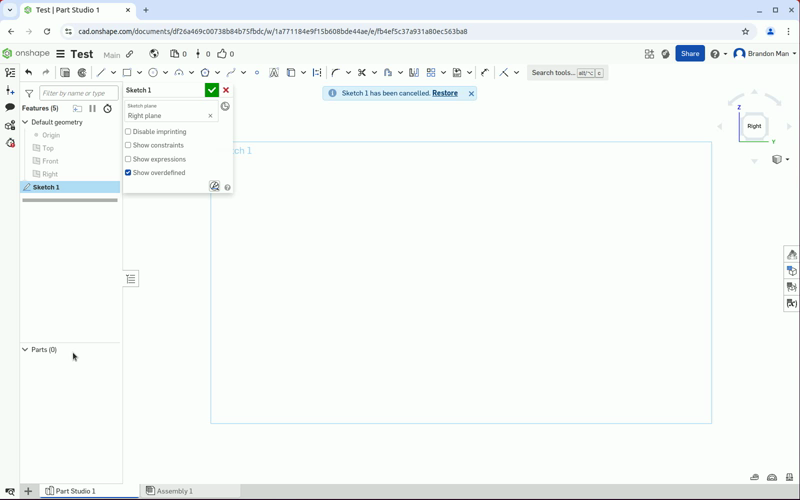
key(l)
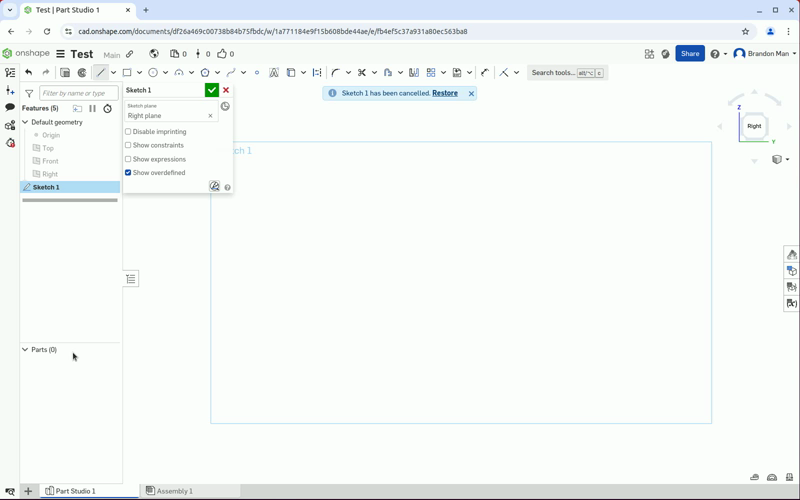
key_down(shift)
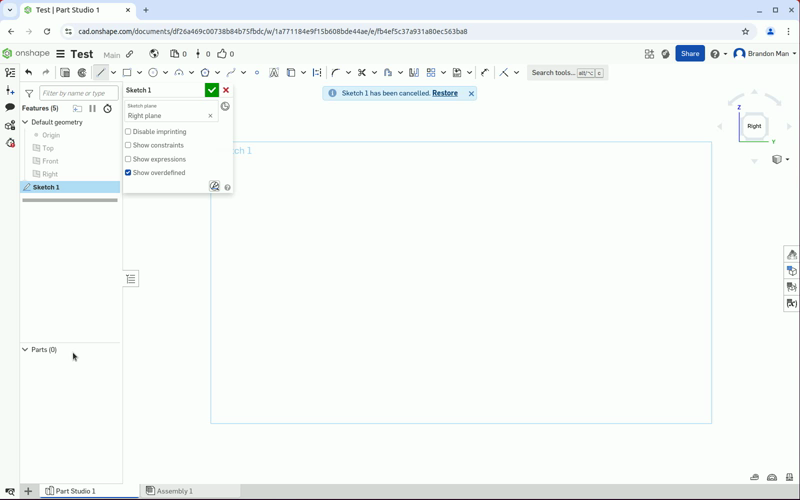
mouse_move(460, 282)
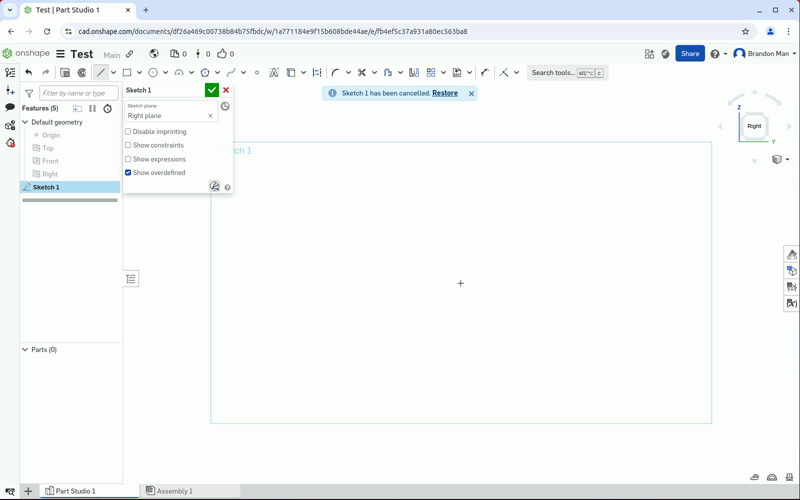
click(460, 282)
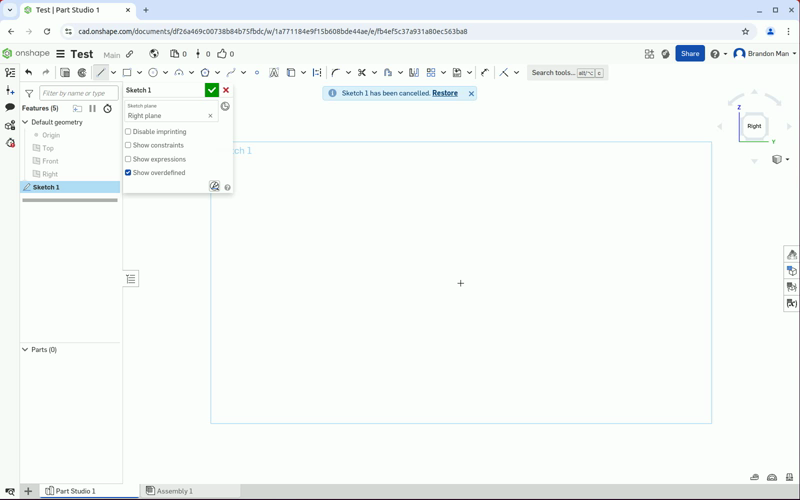
key_up(shift)
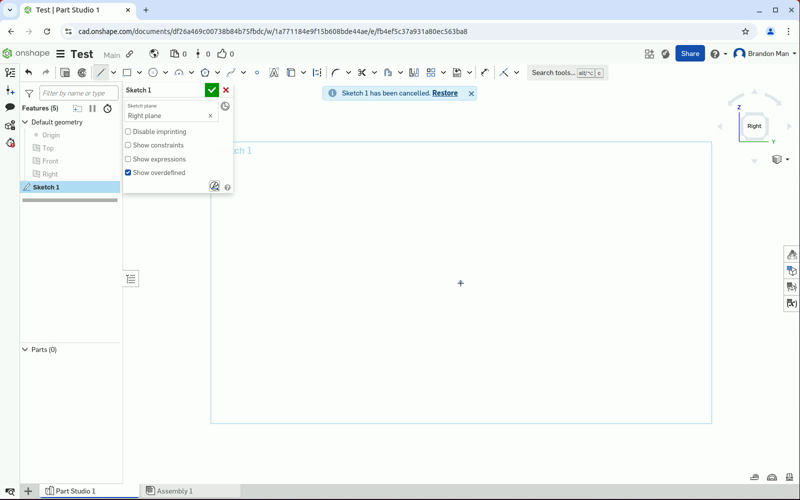
key_down(shift)
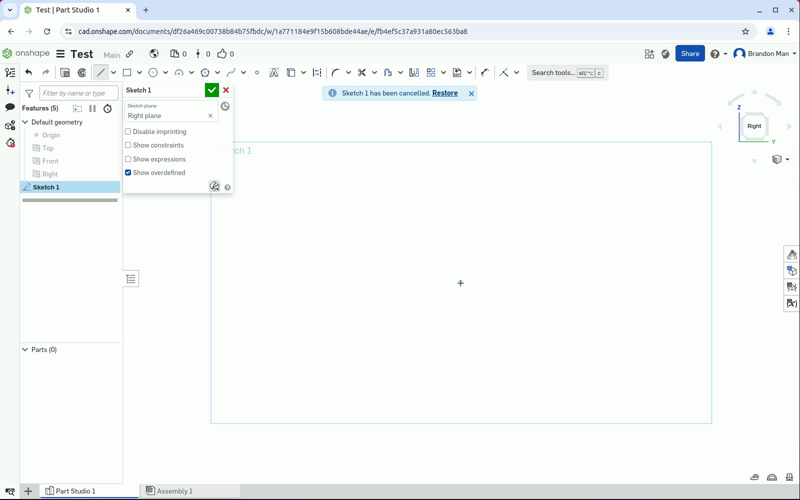
mouse_move(490, 282)
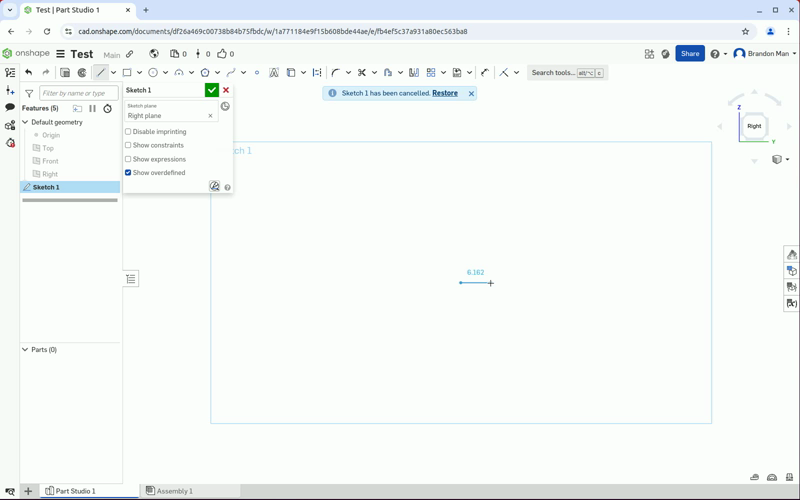
mouse_move(473, 282)
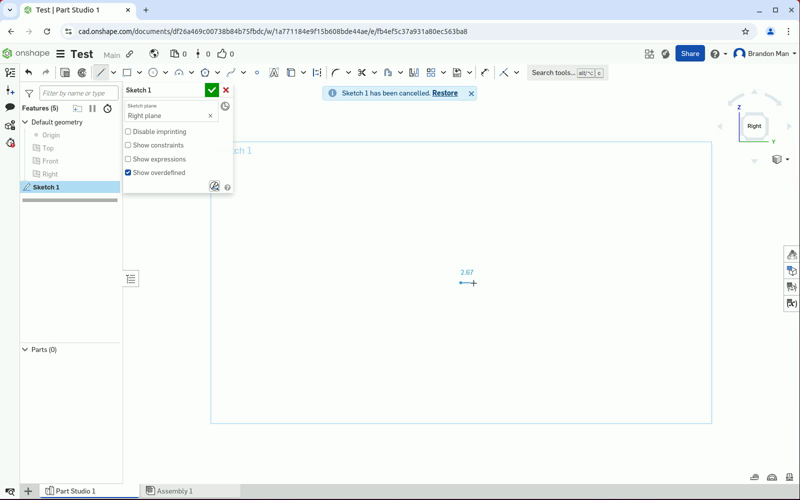
click(473, 282)
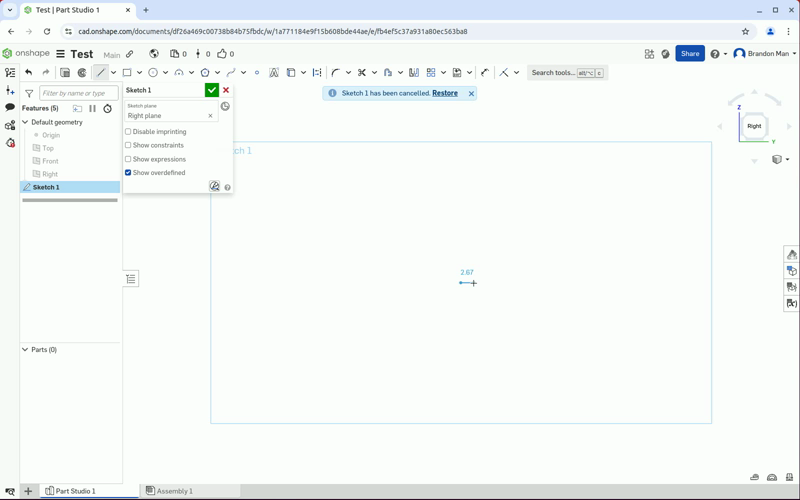
key_up(shift)
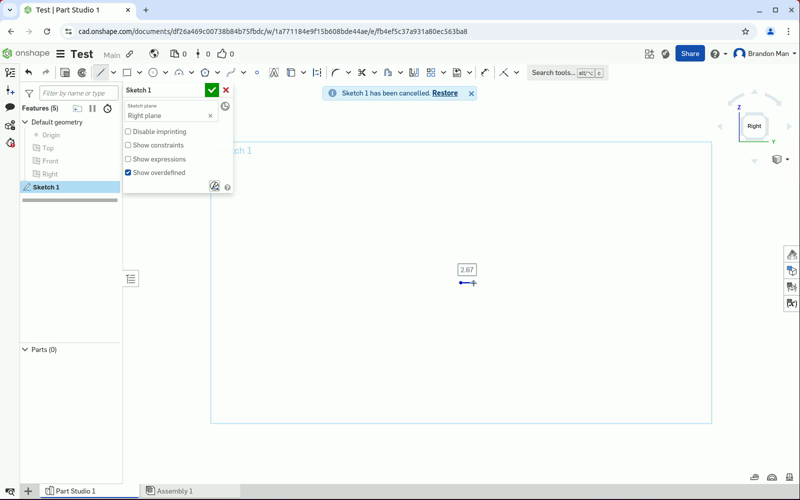
key_down(shift)
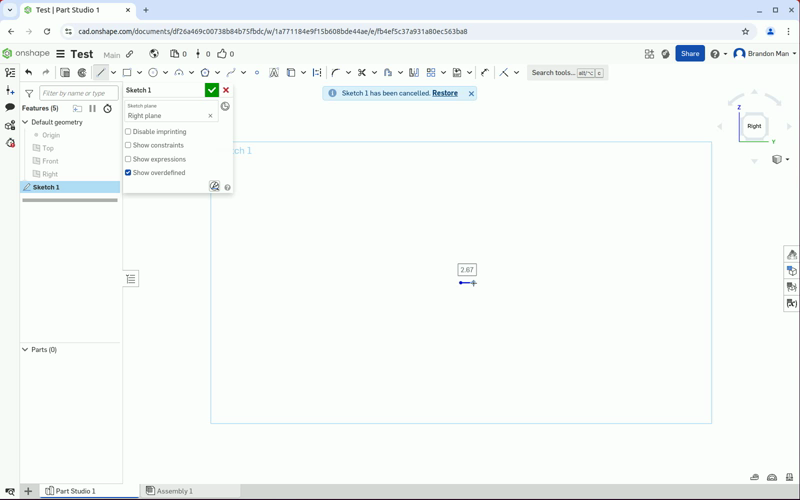
mouse_move(473, 171)
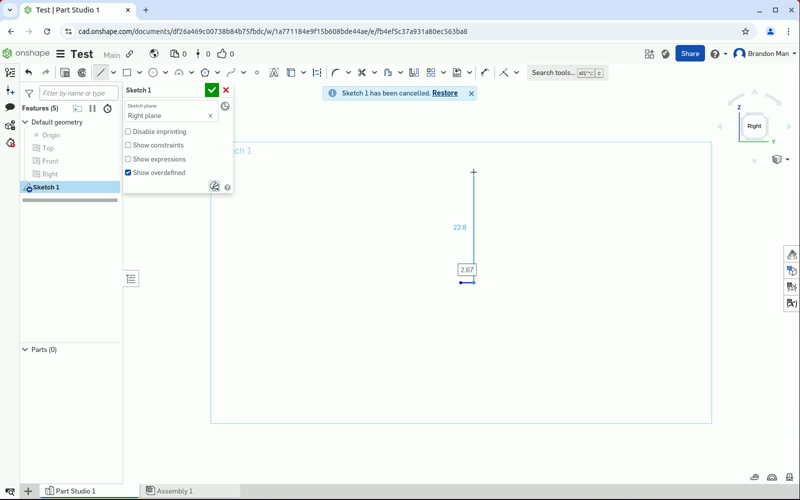
click(473, 171)
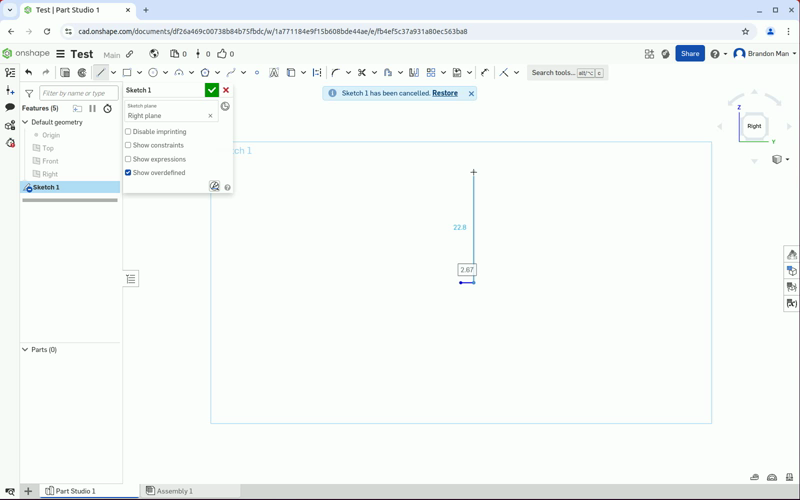
key_up(shift)
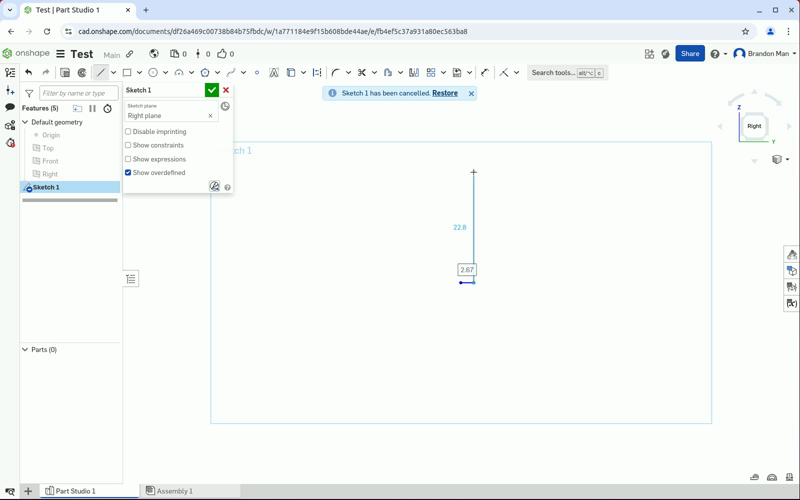
key_down(shift)
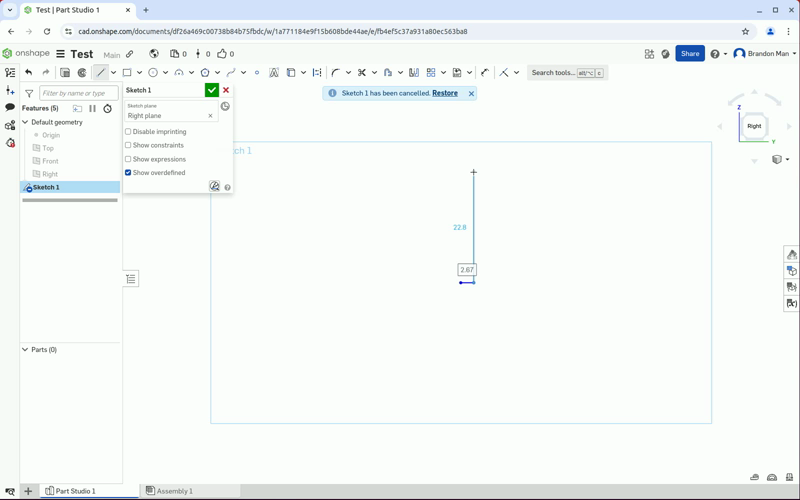
mouse_move(503, 171)
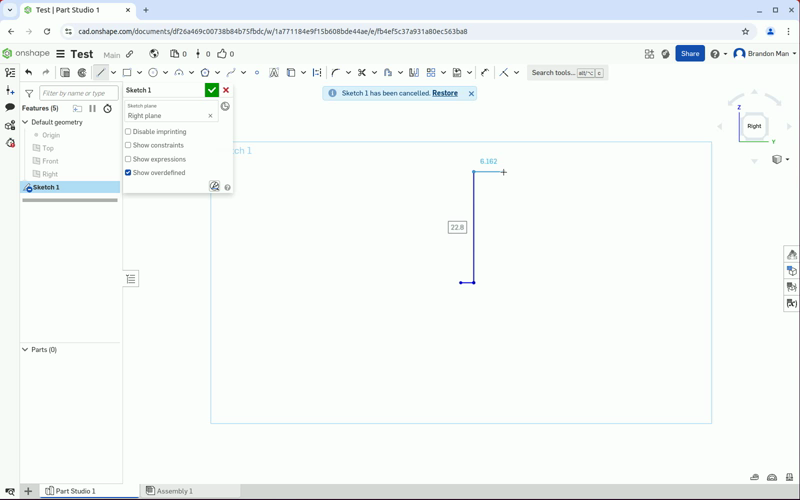
mouse_move(460, 171)
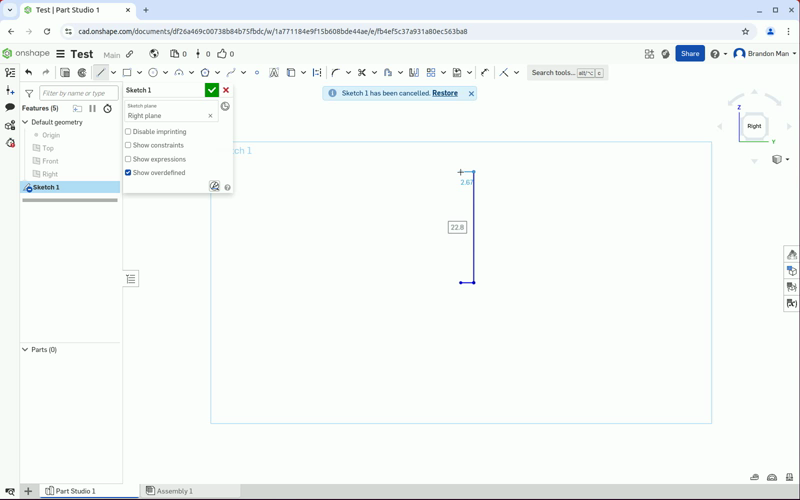
click(460, 171)
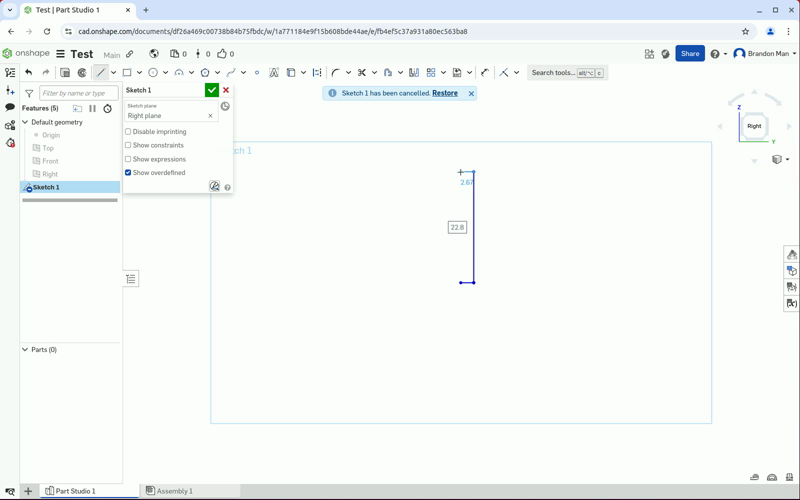
key_up(shift)
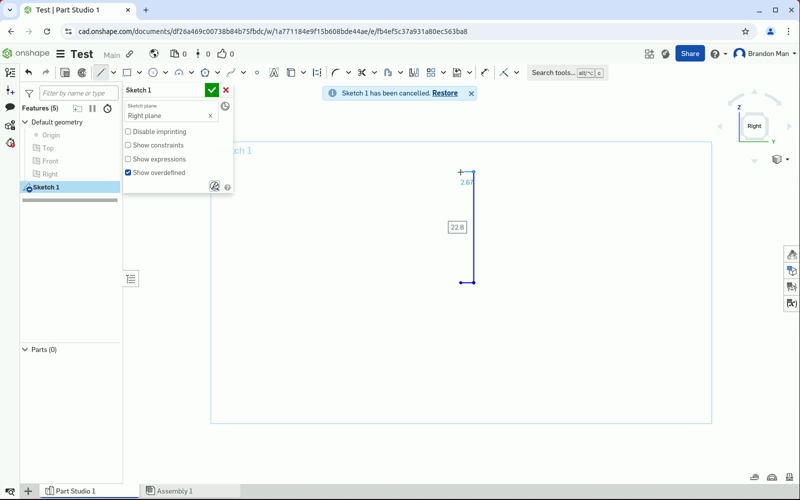
key_down(shift)
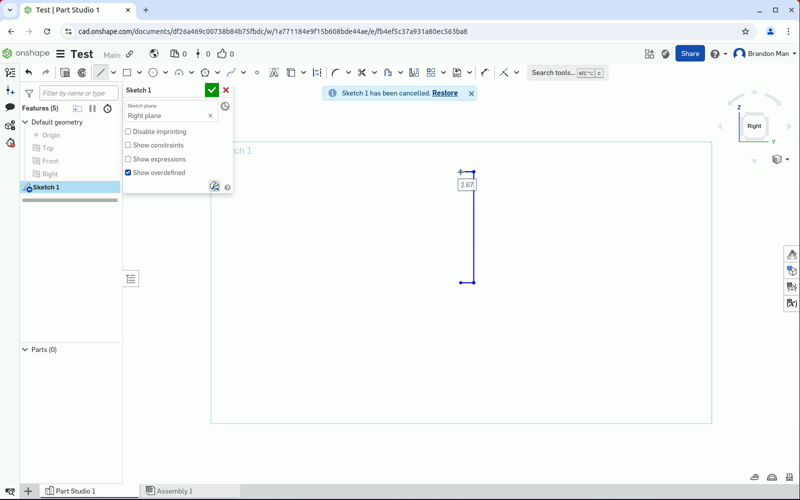
mouse_move(460, 282)
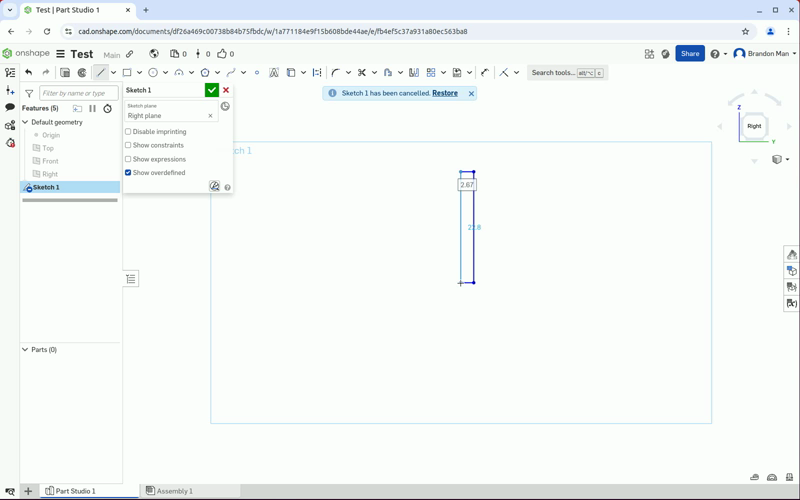
key_up(shift)
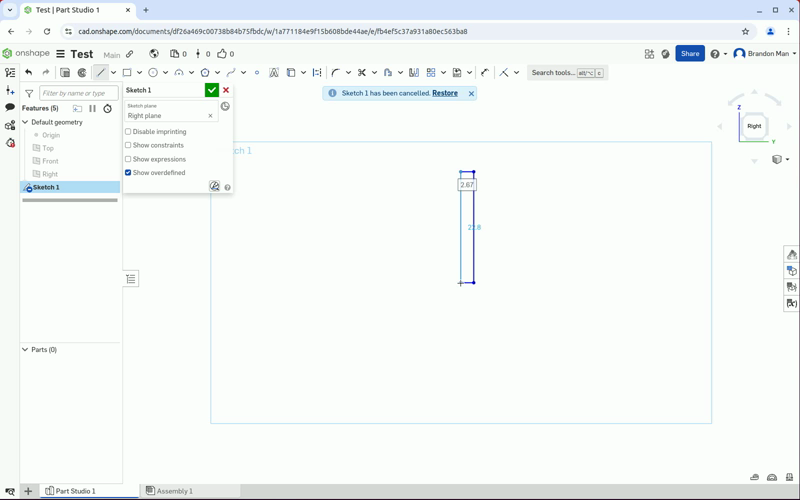
click(460, 282)
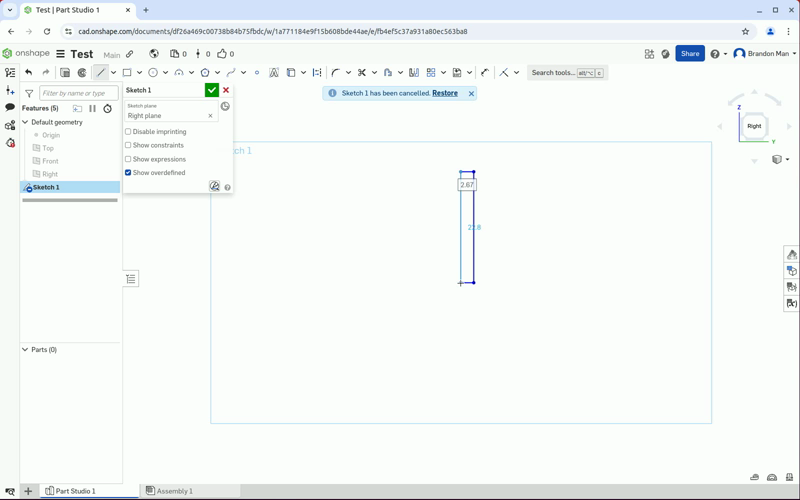
key(esc)
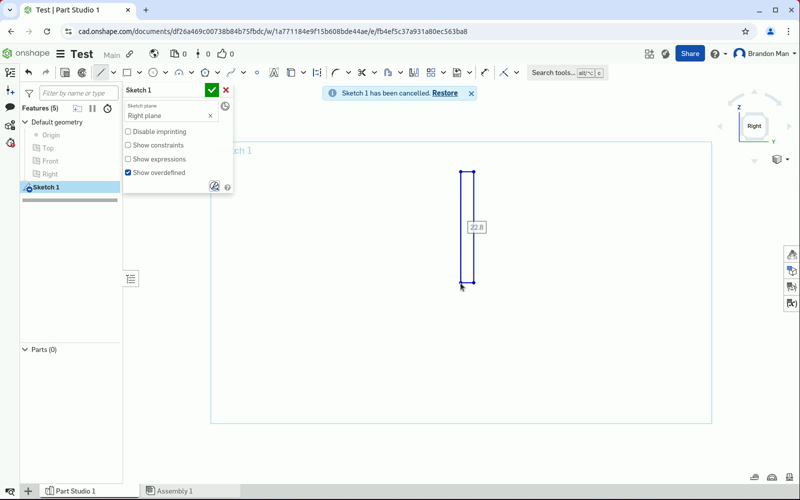
mouse_move(466, 276)
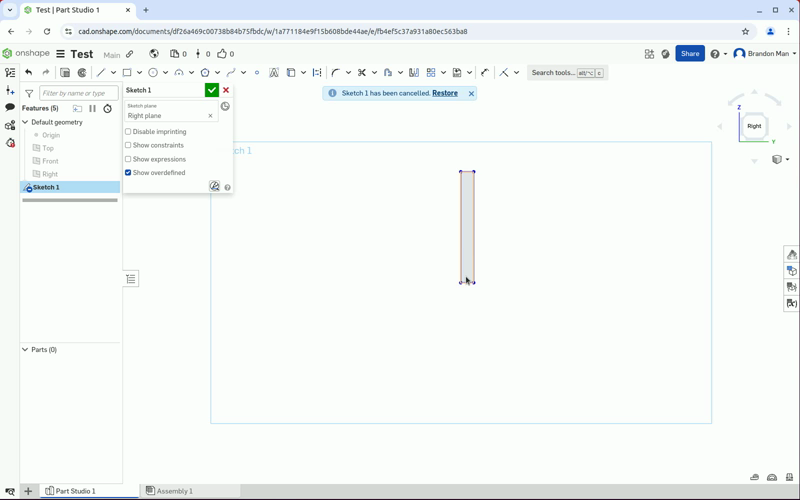
scroll(6)
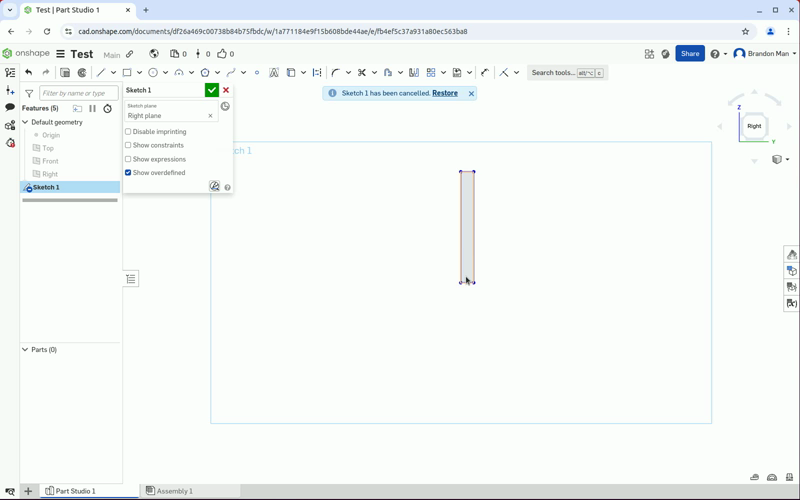
scroll(6)
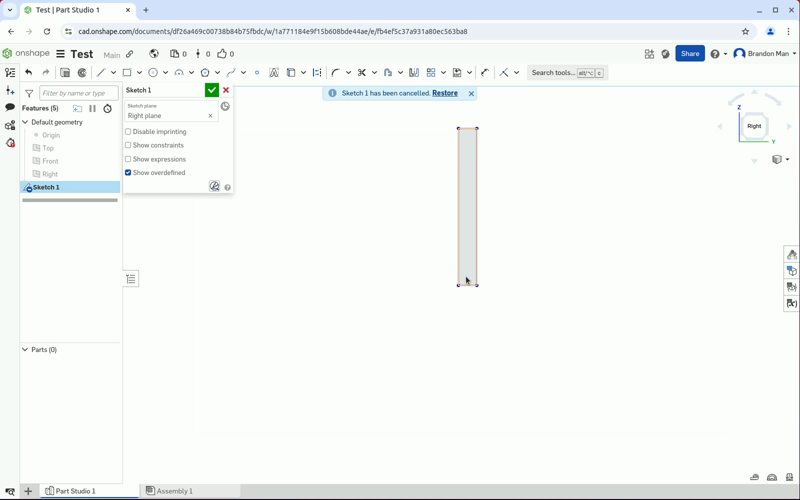
scroll(6)
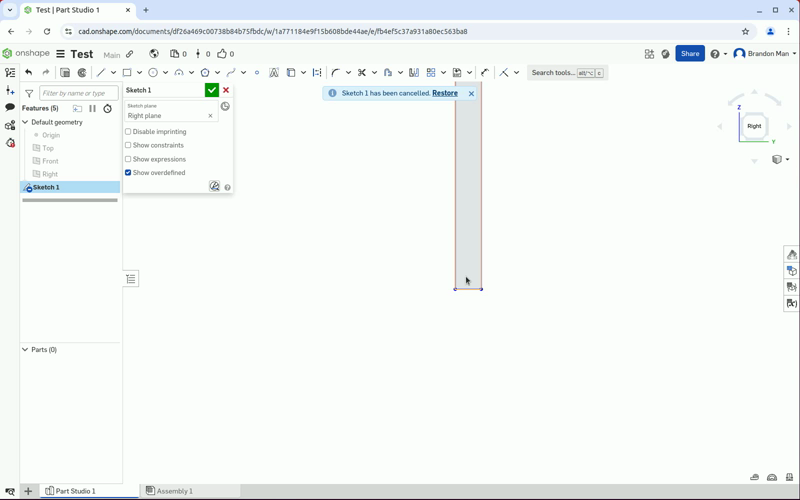
scroll(6)
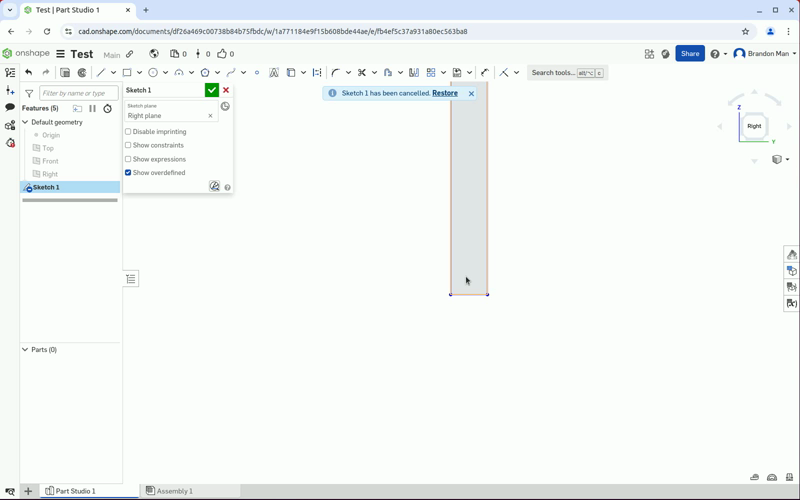
scroll(6)
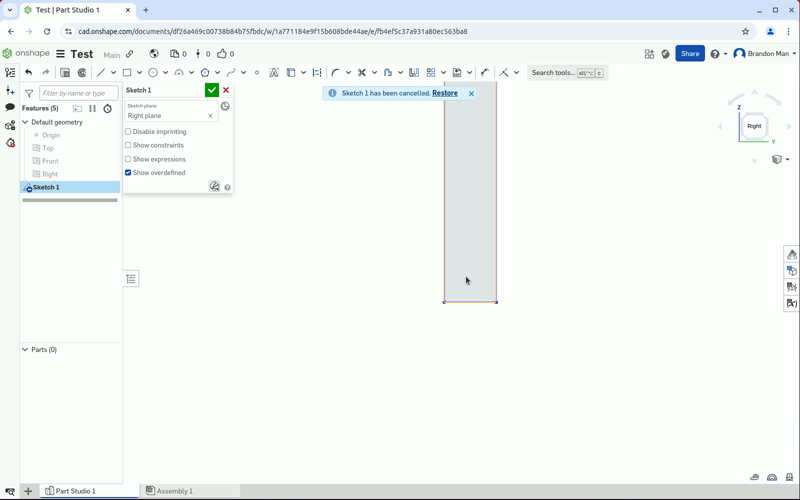
scroll(6)
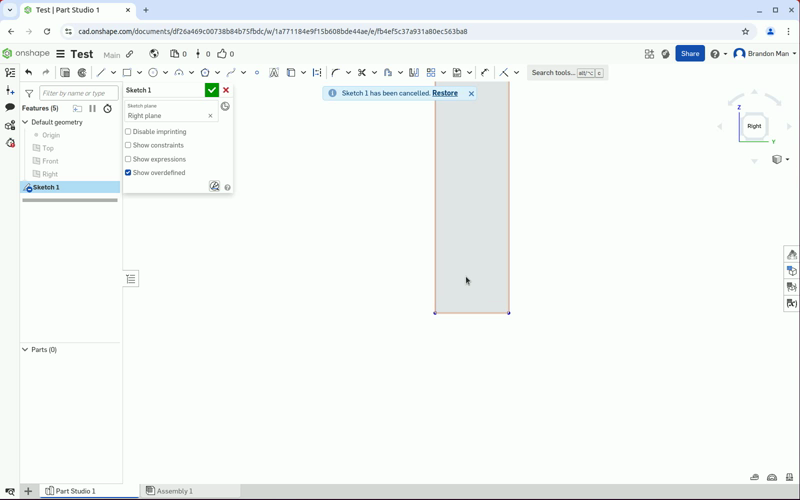
scroll(6)
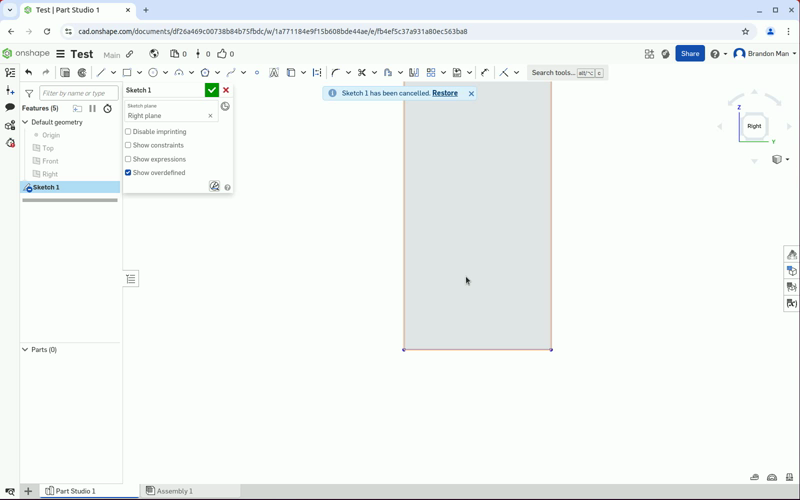
click(466, 276)
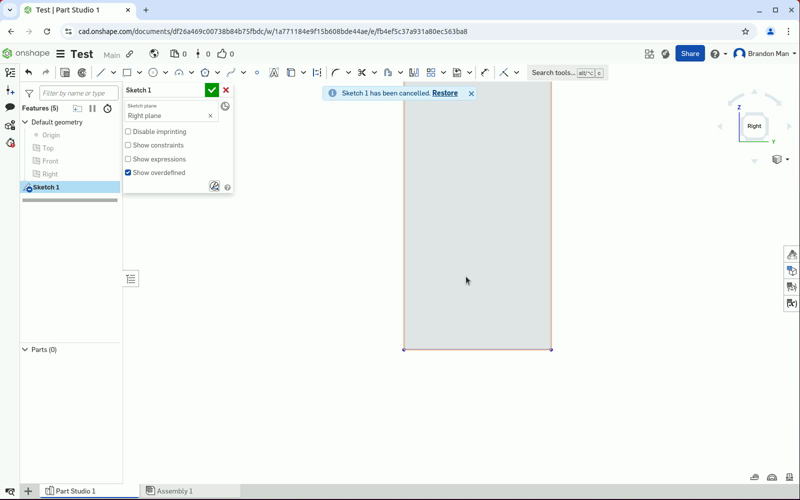
scroll(-6)
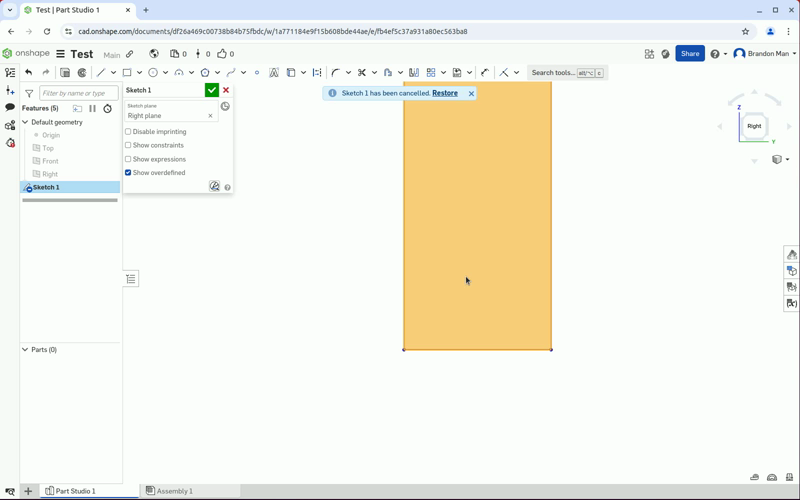
scroll(-6)
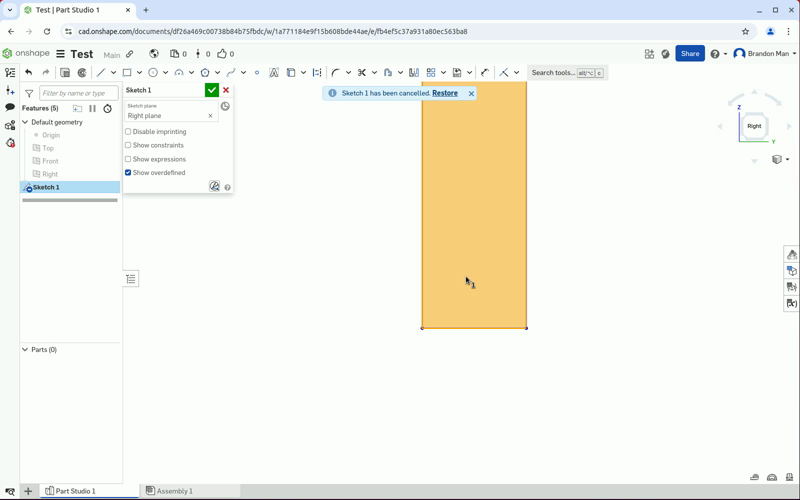
scroll(-6)
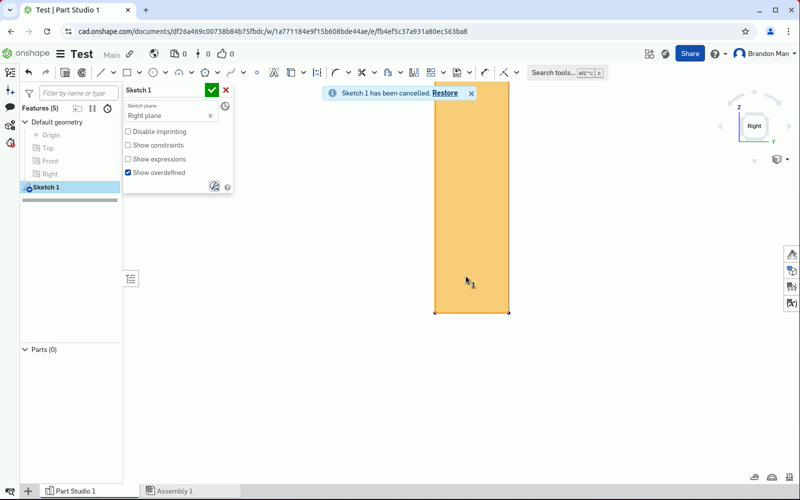
scroll(-6)
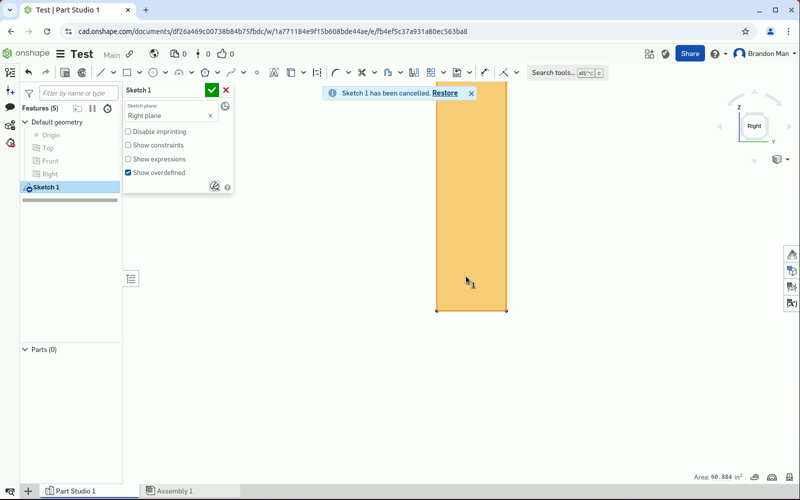
scroll(-6)
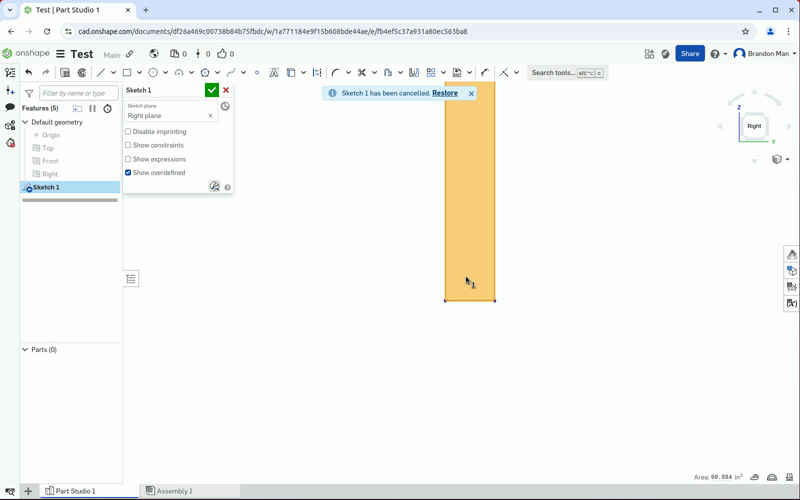
scroll(-6)
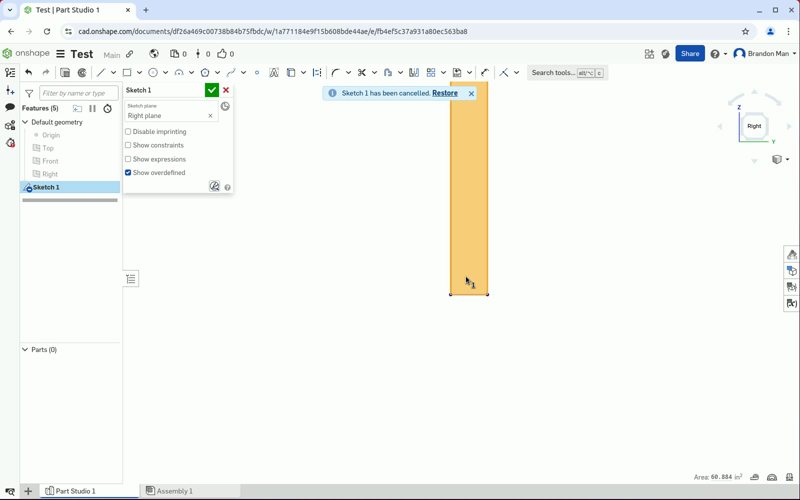
scroll(-6)
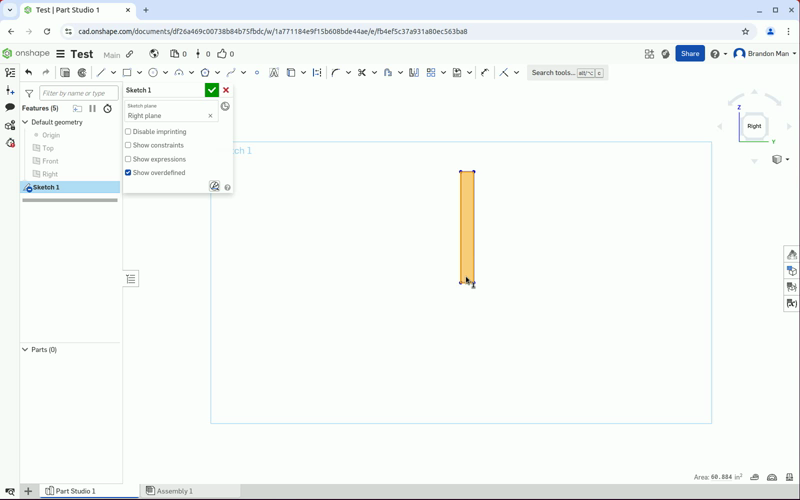
mouse_move(73, 352)
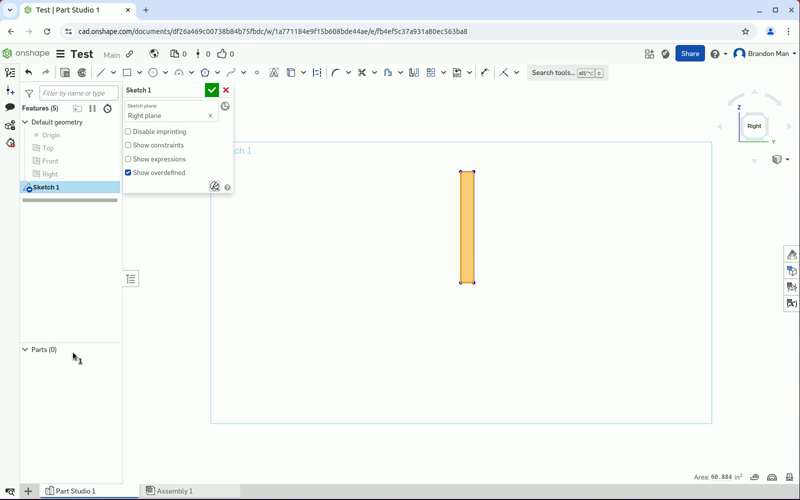
key(shift+y)
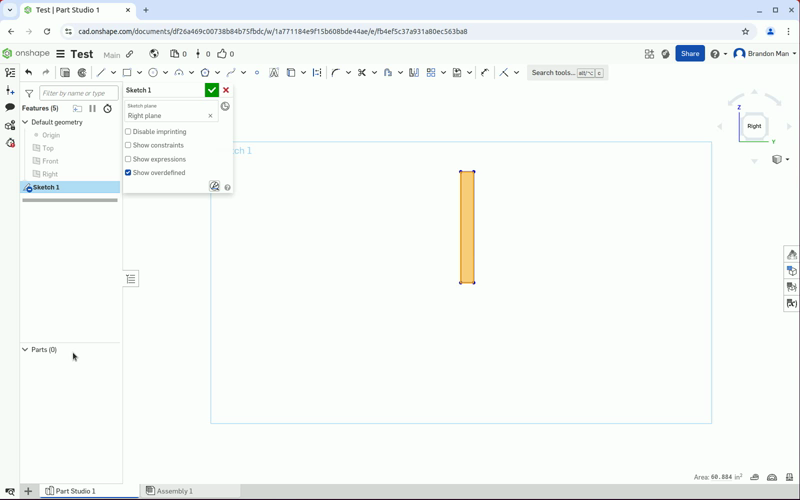
key(shift+e)
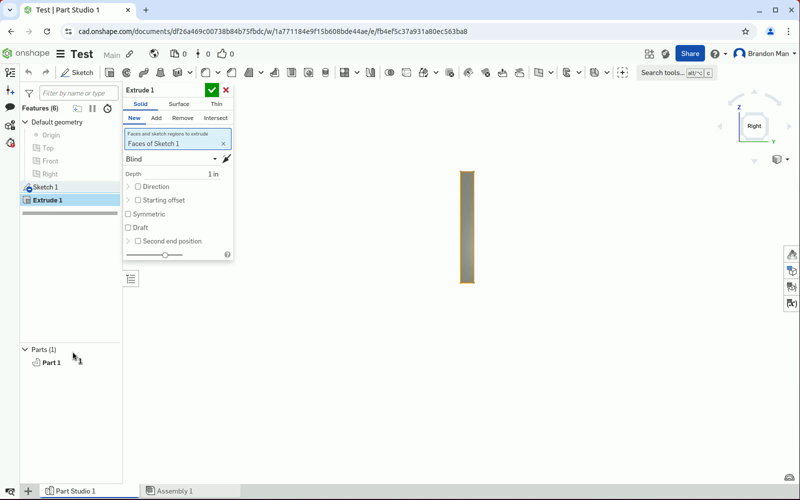
mouse_move(143, 106)
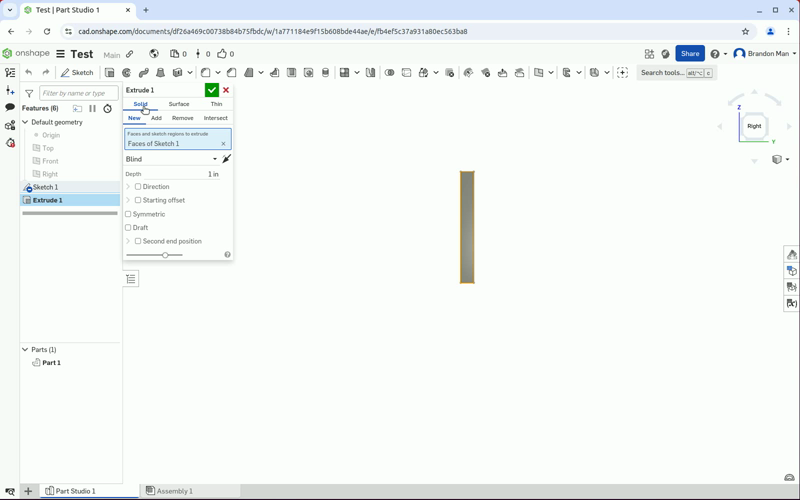
click(143, 106)
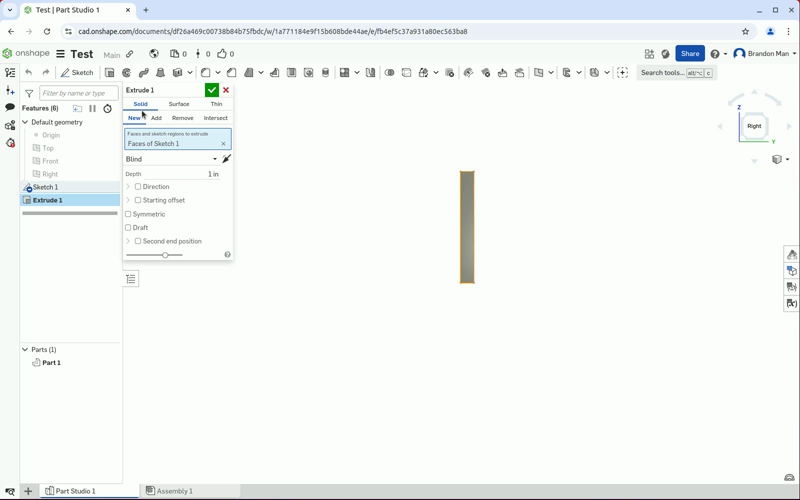
mouse_move(137, 120)
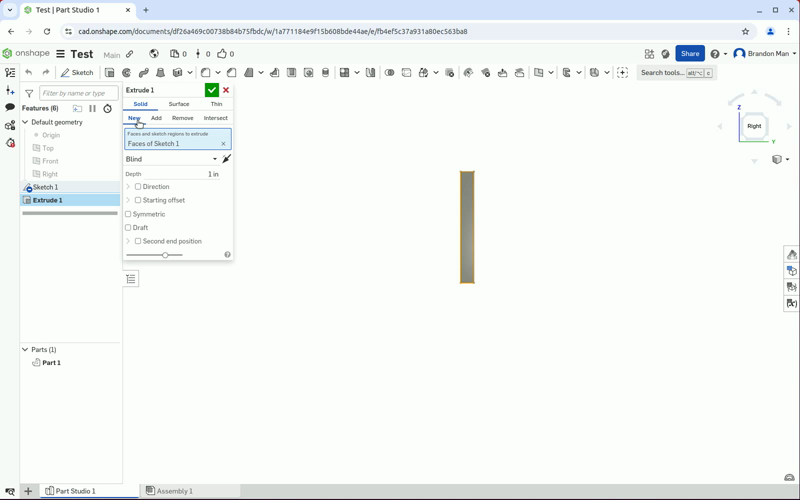
click(137, 120)
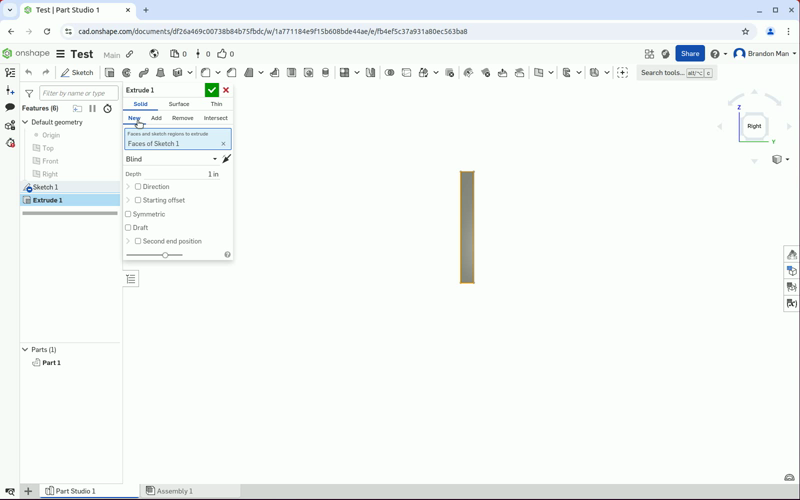
key(tab, 4)
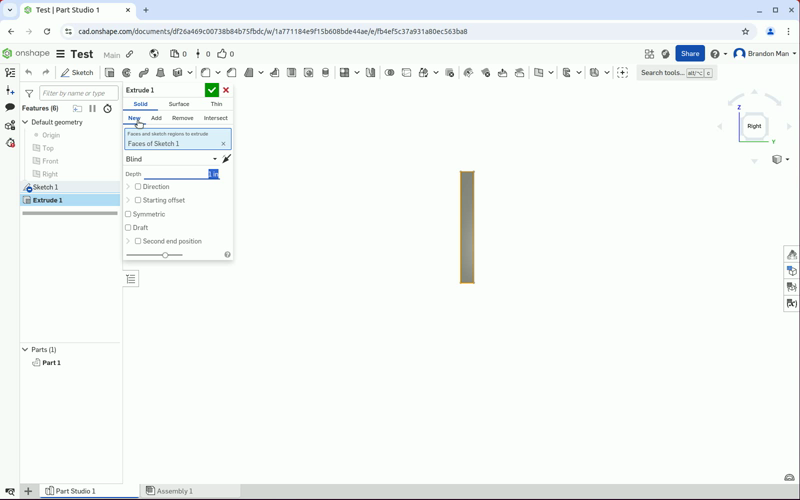
text(0.241)
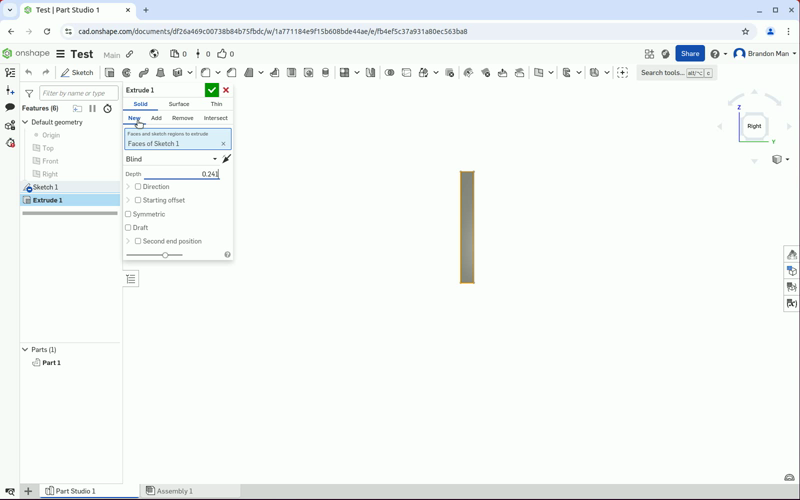
key(enter)
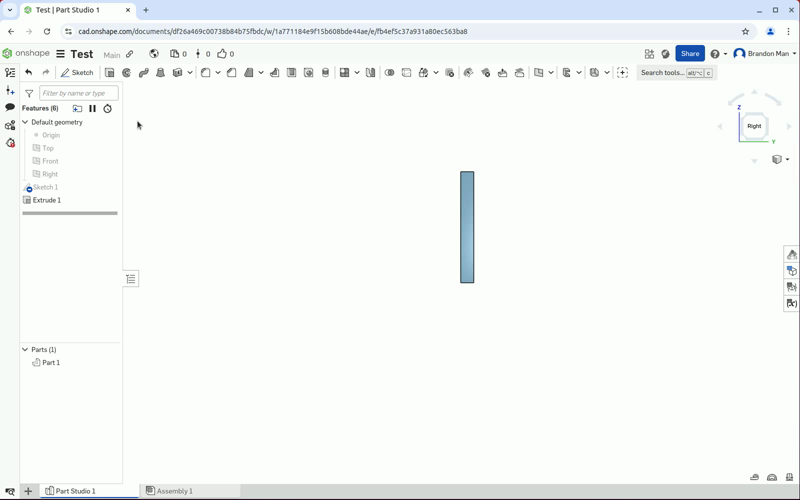
key(shift+h)
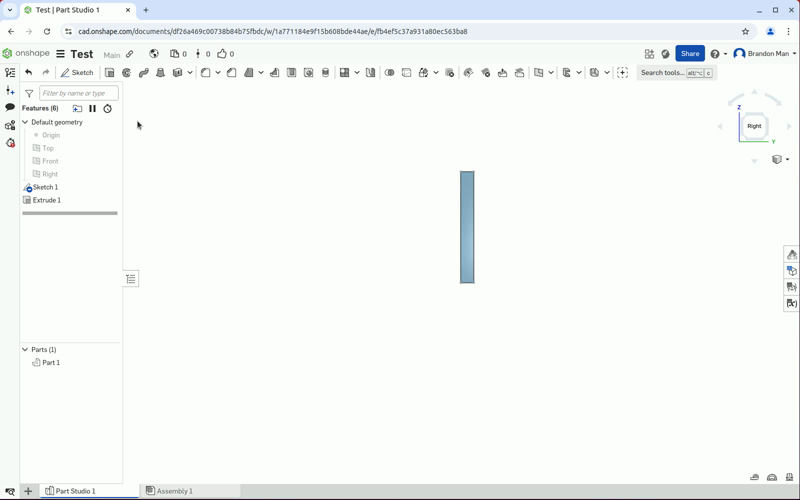
key(shift+h)
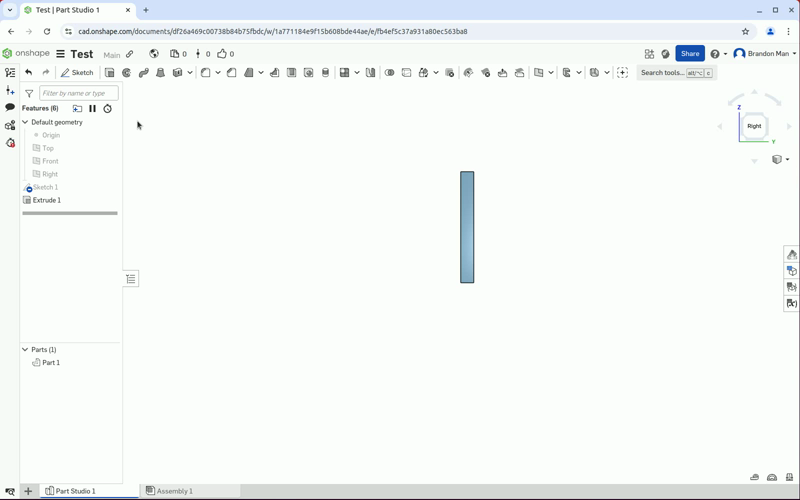
mouse_move(73, 189)
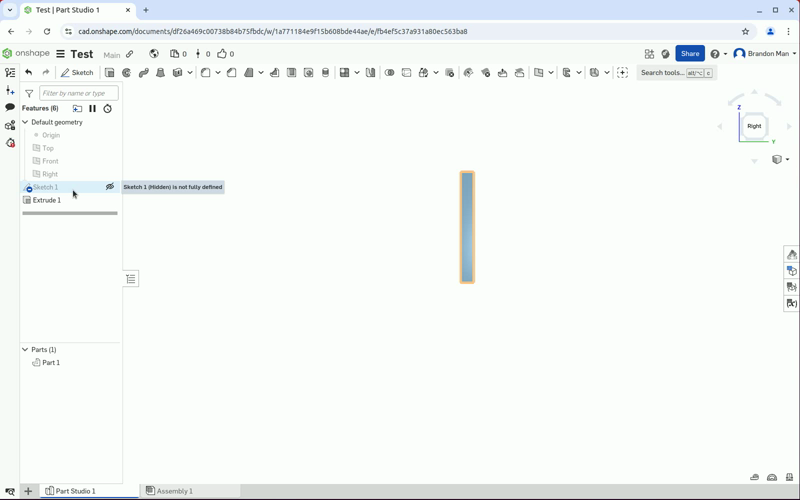
click(73, 189)
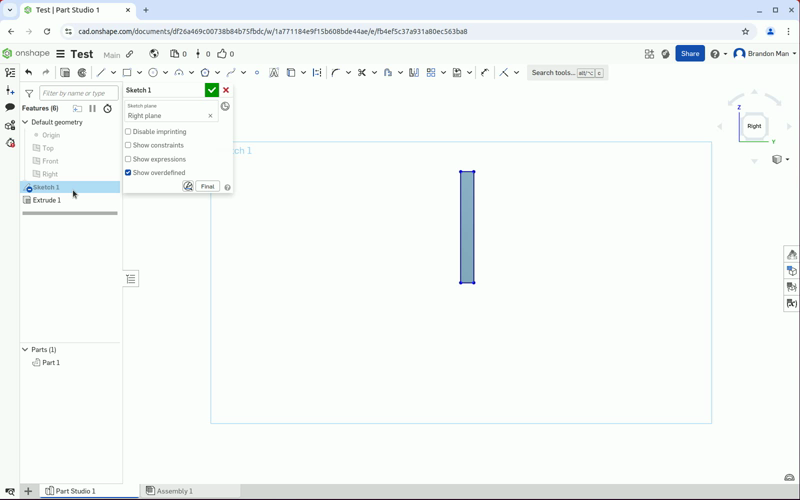
mouse_move(229, 92)
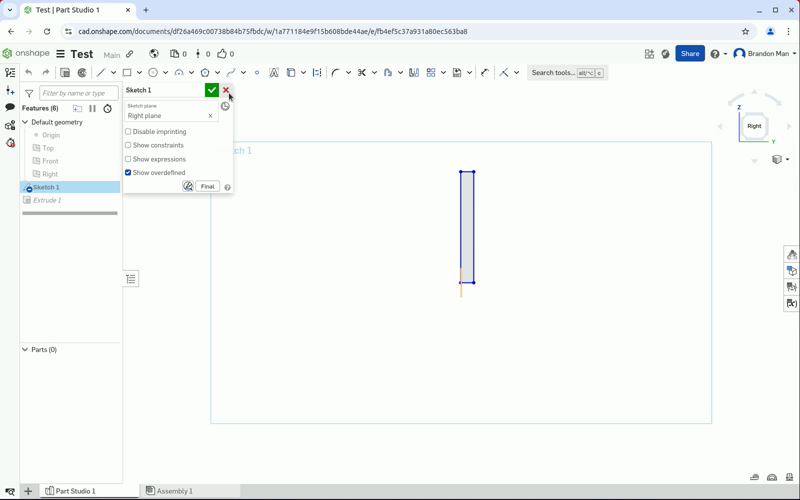
click(229, 92)
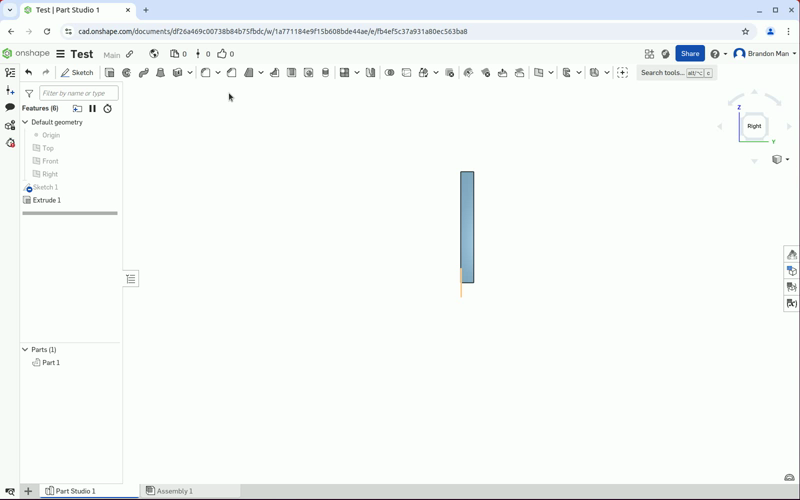
mouse_move(73, 352)
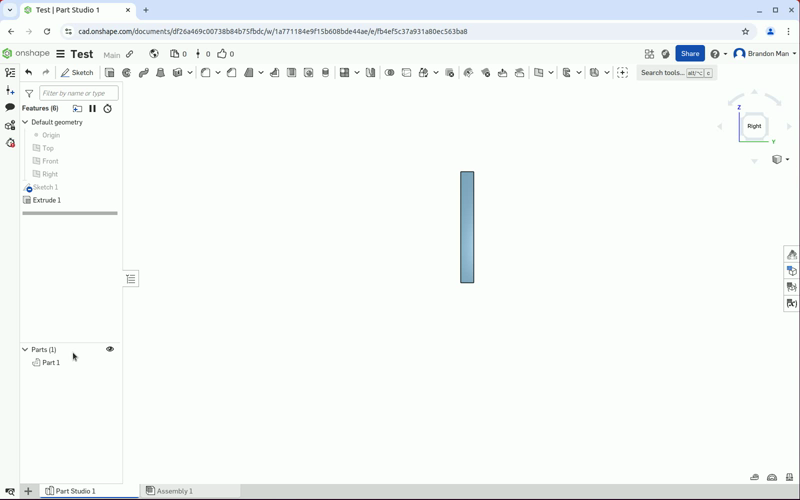
key(y)
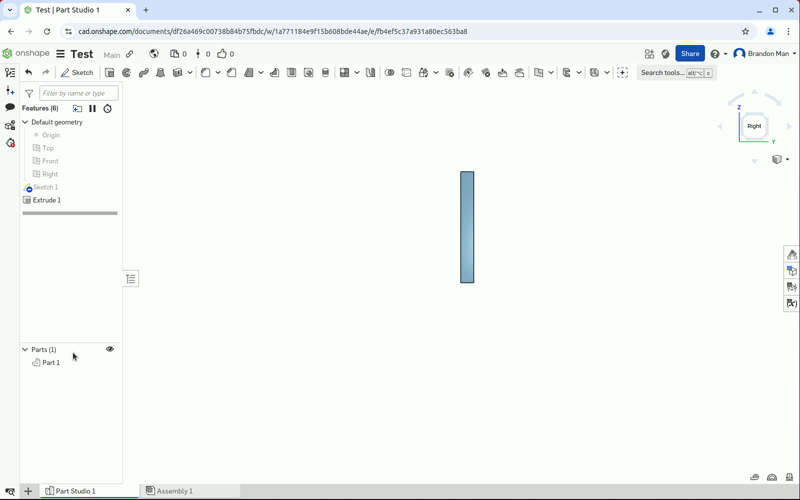
key(shift+p)
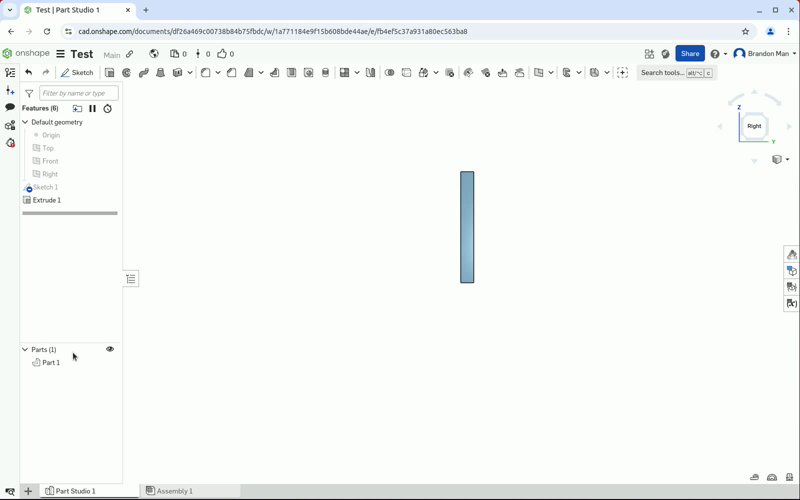
key(space)
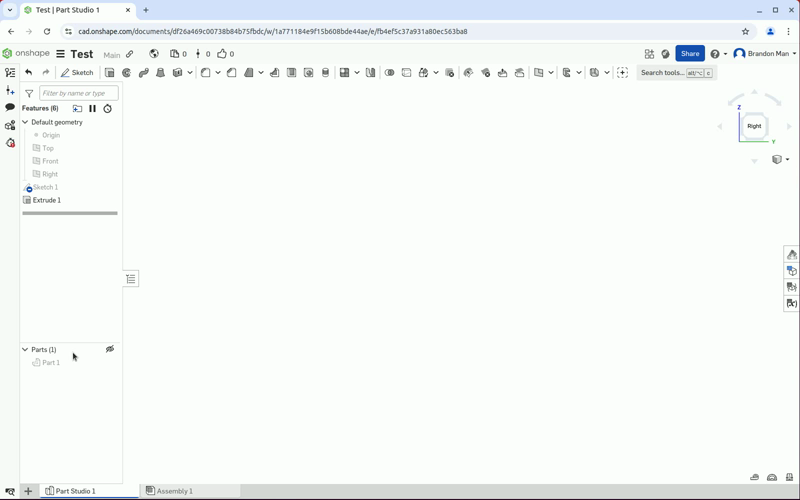
key_down(shift)
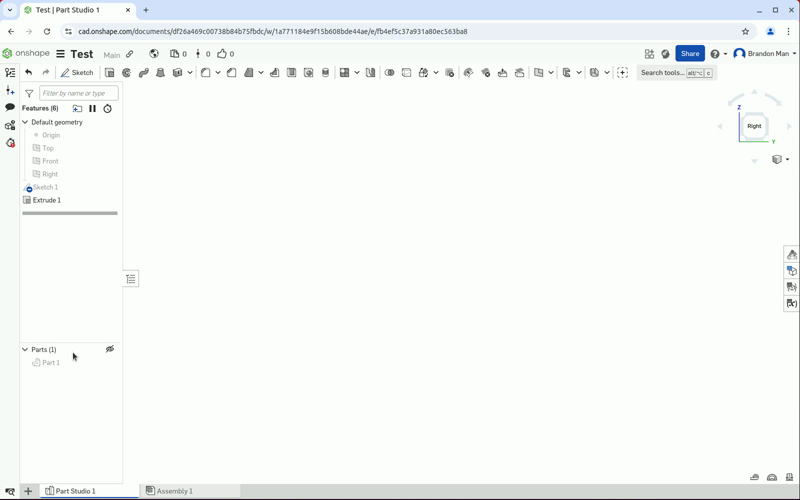
key(right)
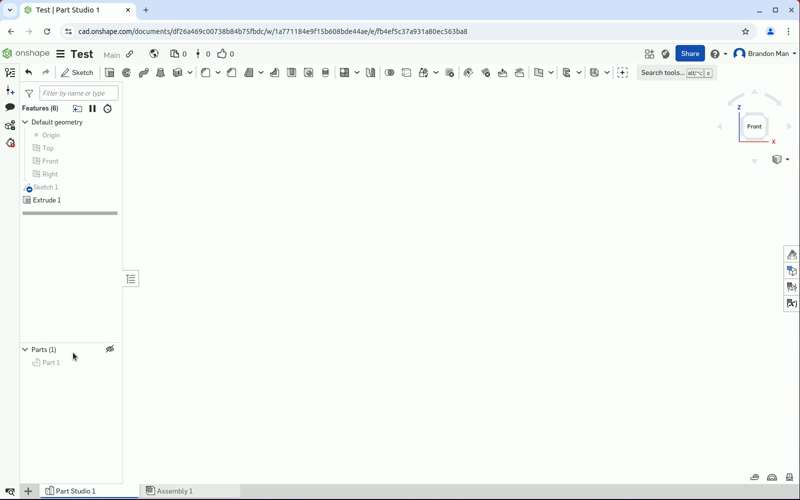
key_up(shift)
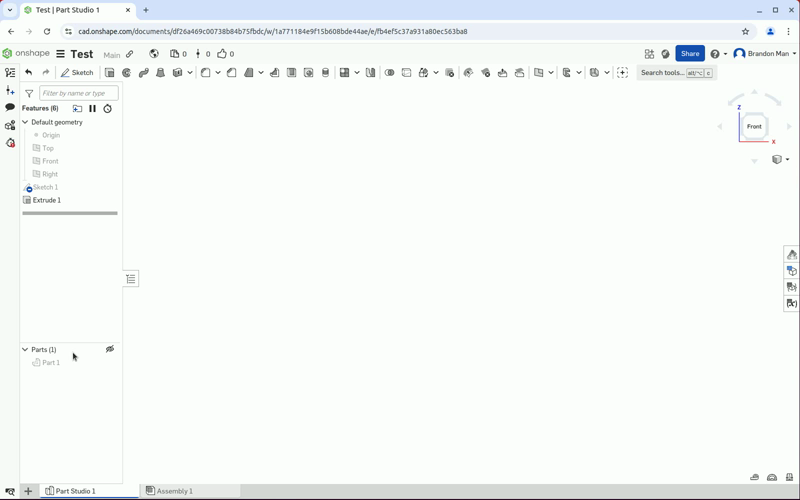
key(space)
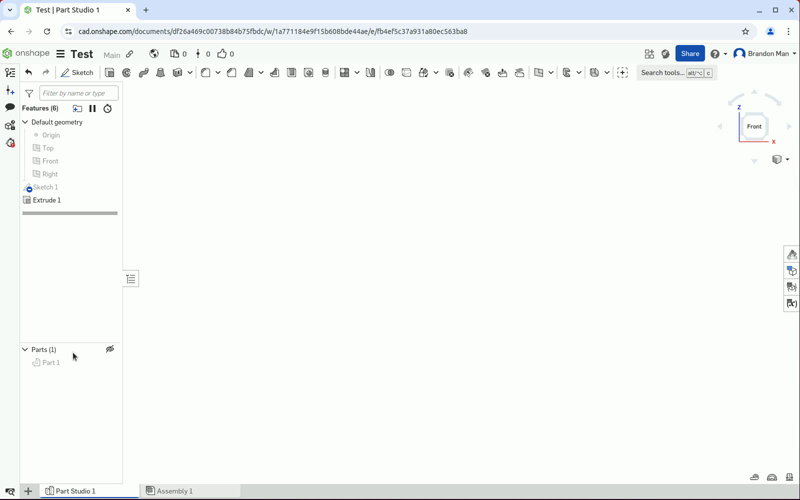
key_down(shift)
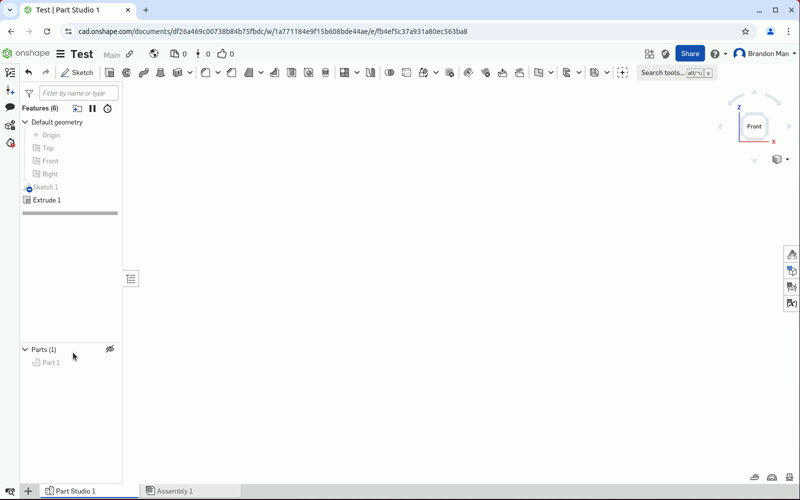
key(down)
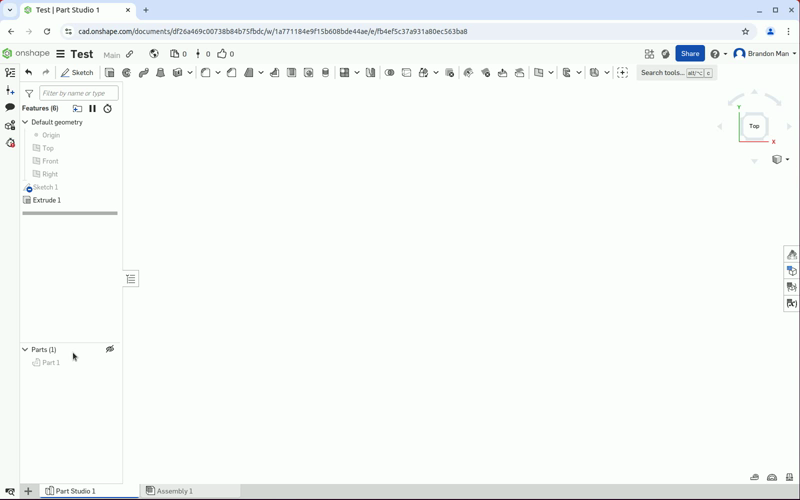
key_up(shift)
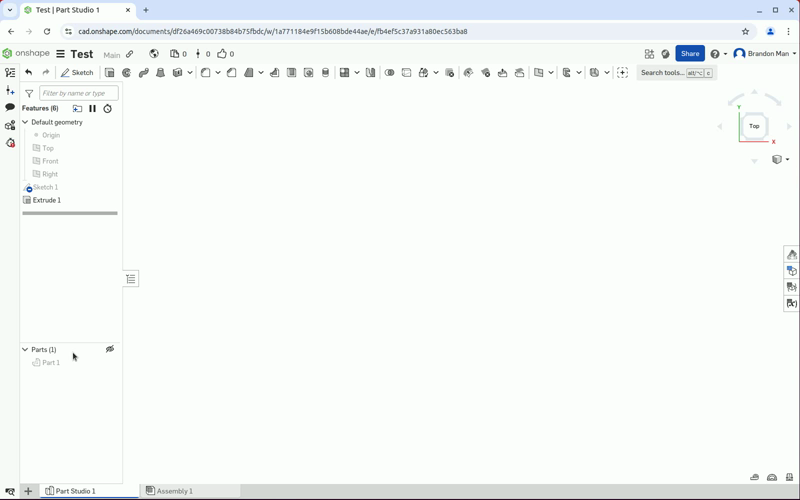
mouse_move(73, 352)
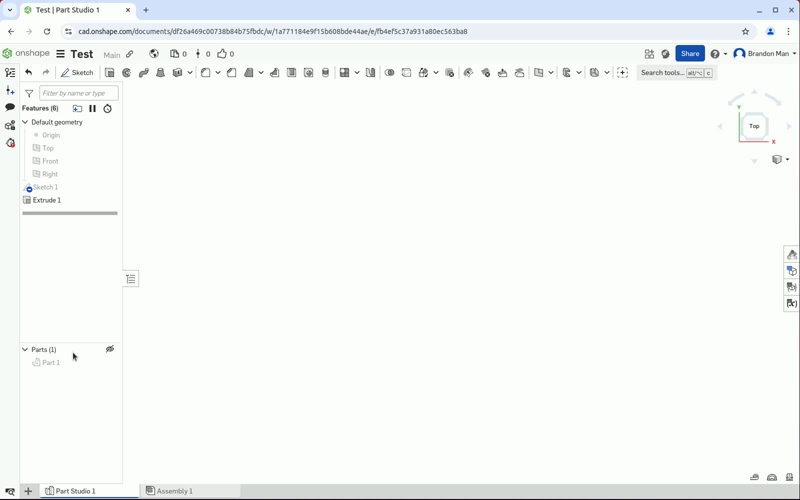
key(shift+y)
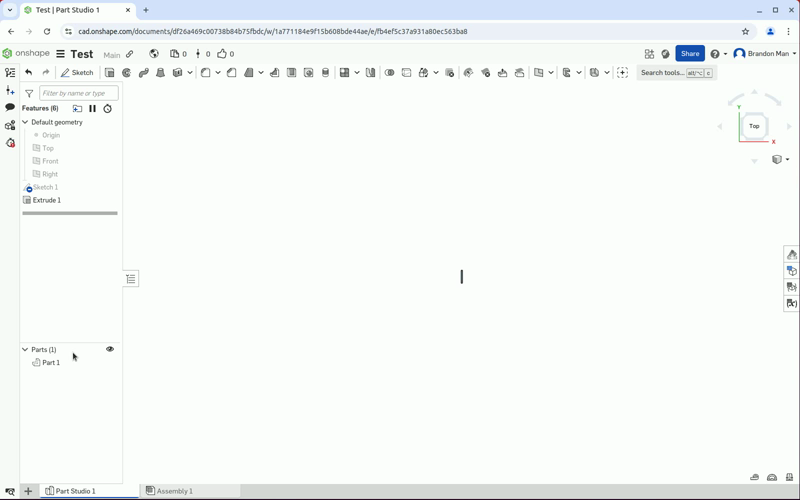
mouse_move(541, 75)
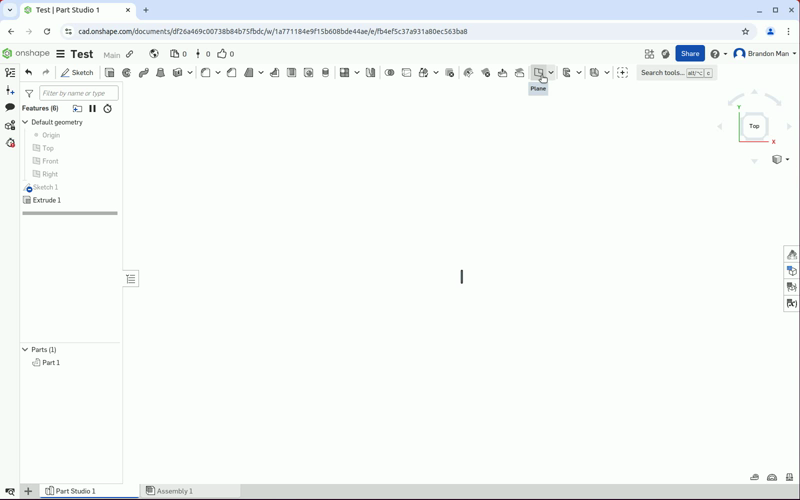
click(541, 75)
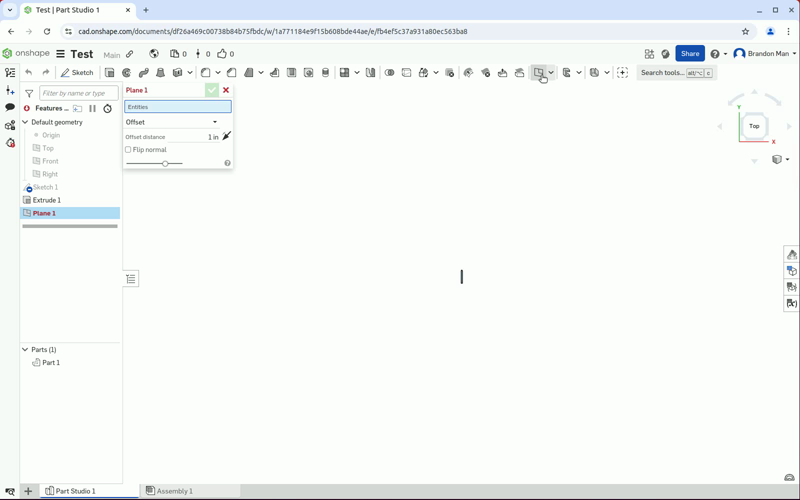
mouse_move(73, 150)
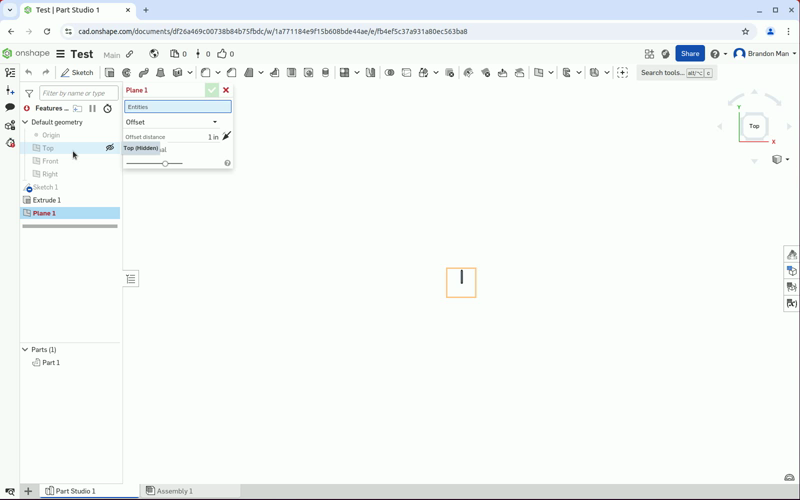
click(73, 150)
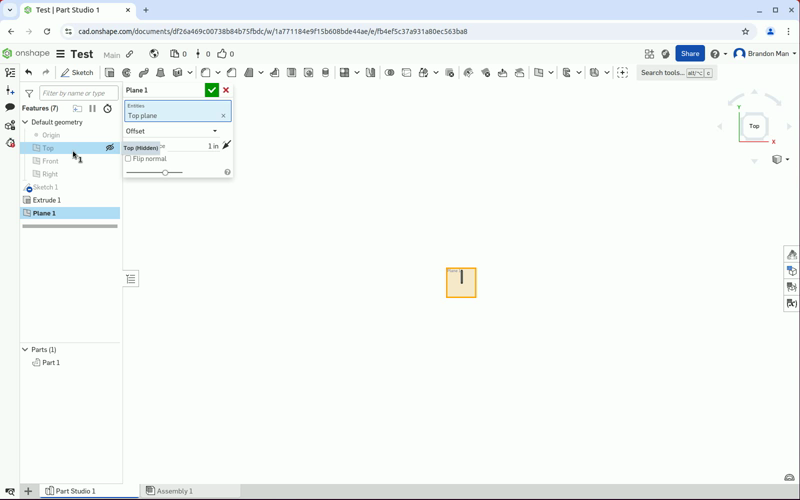
key(tab, 2)
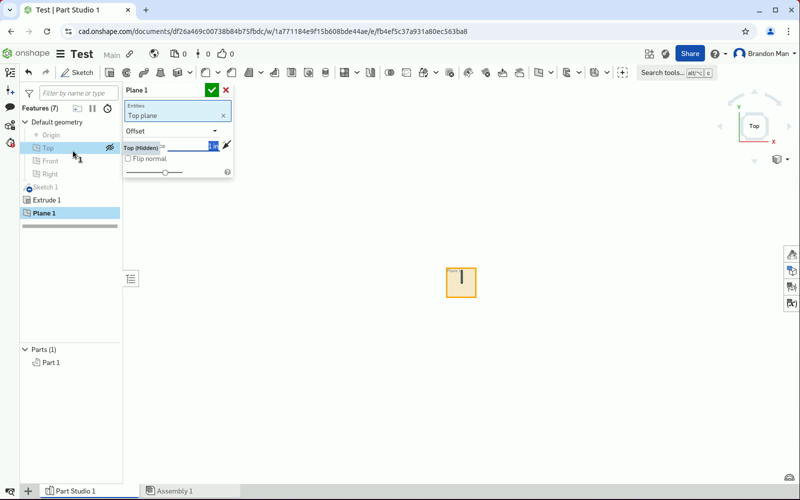
text(22.862)
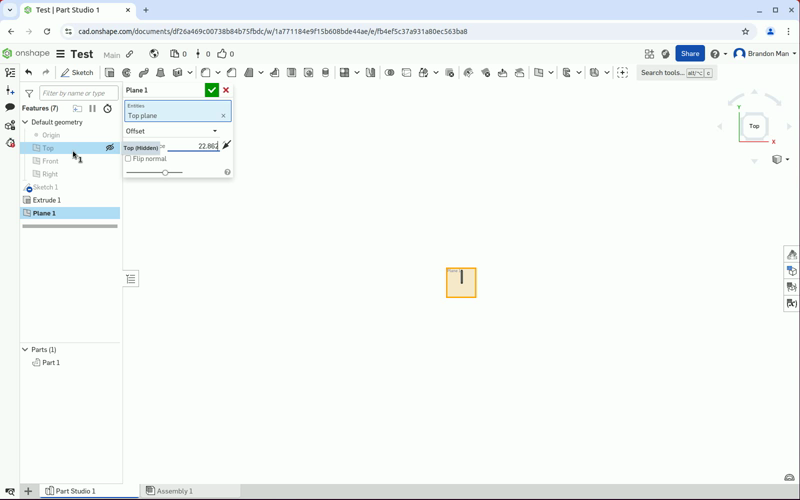
key(enter, 2)
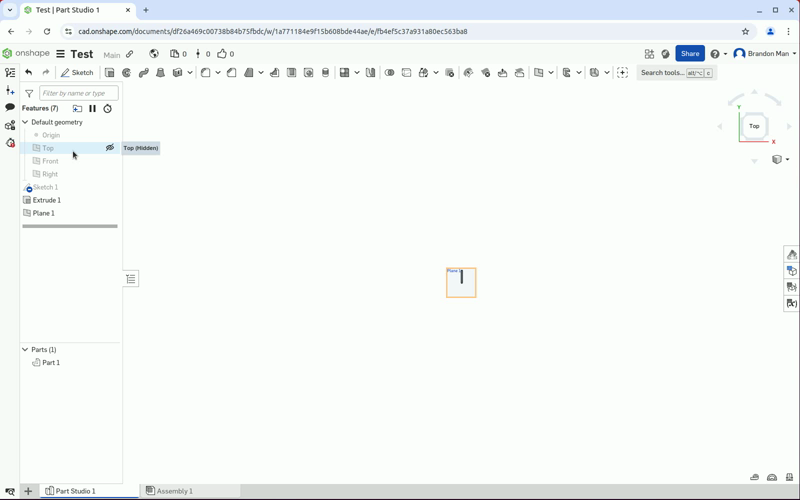
key(shift+s)
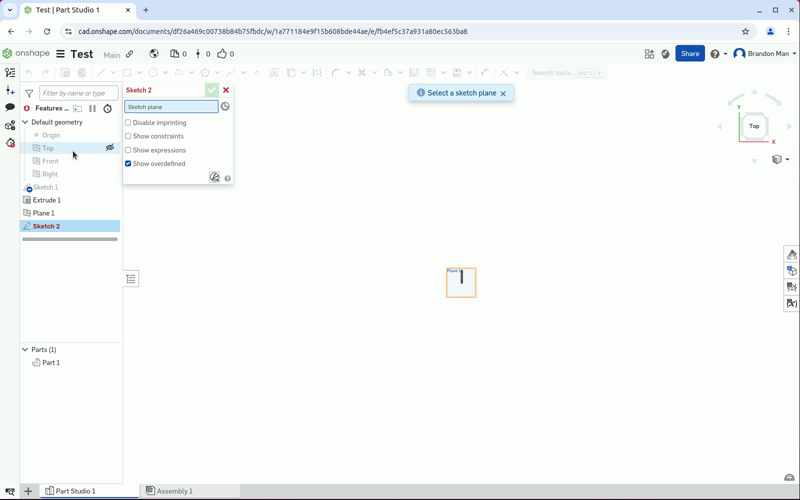
mouse_move(73, 215)
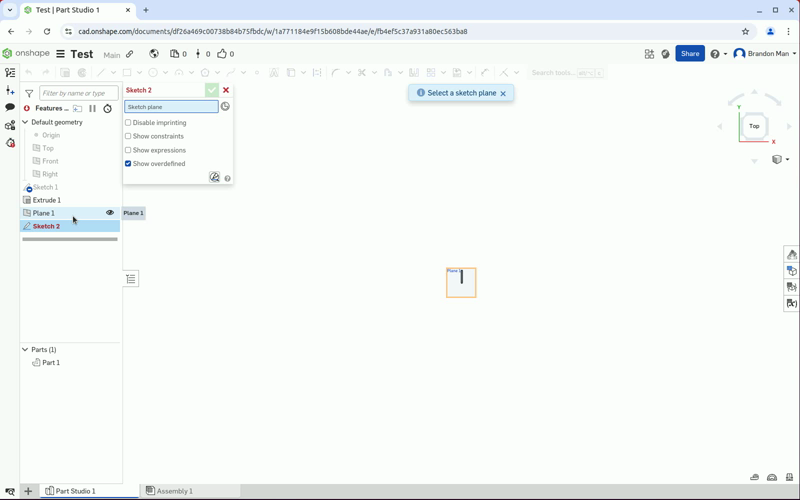
click(73, 215)
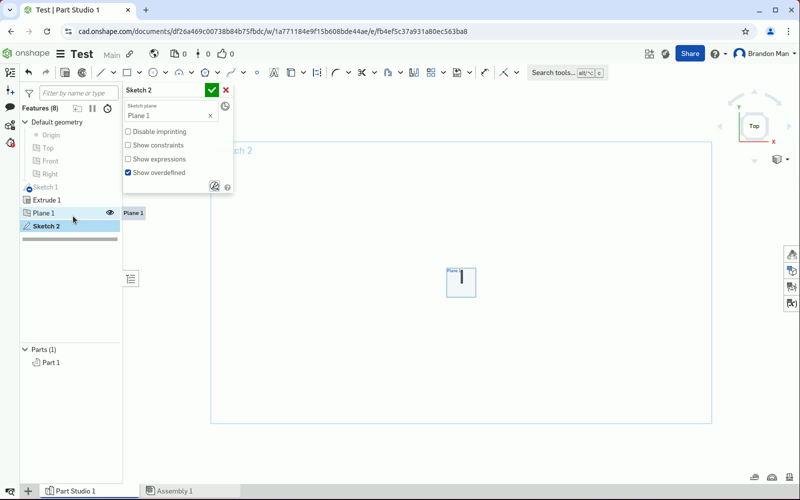
mouse_move(73, 352)
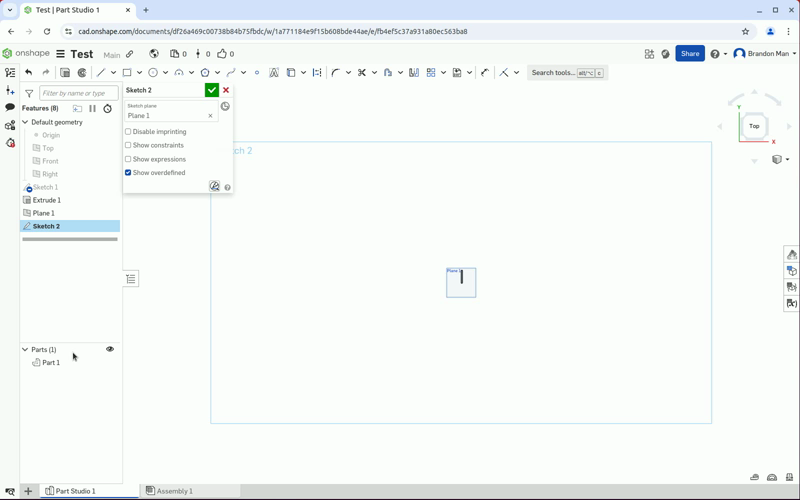
key(y)
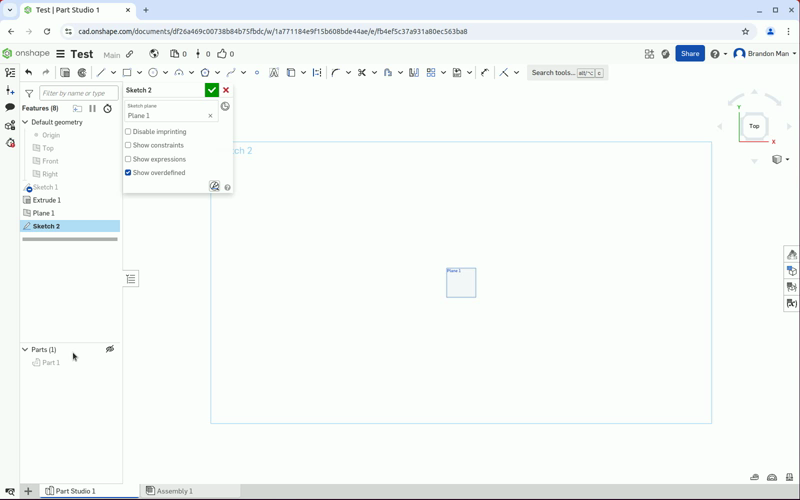
key(l)
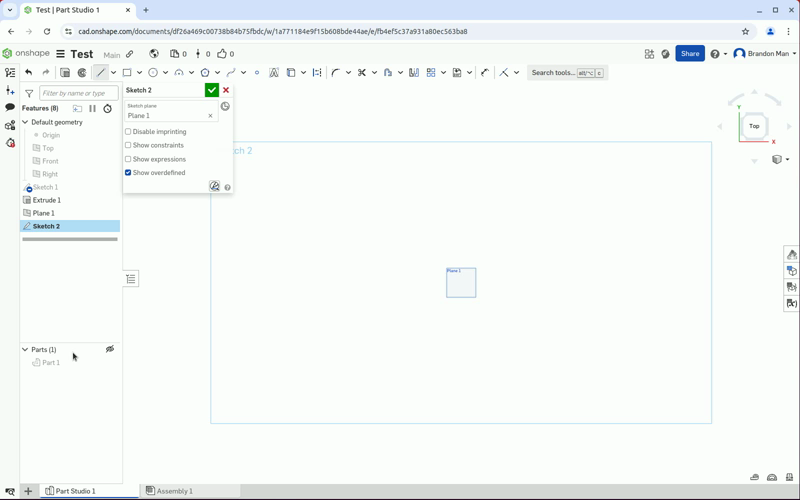
key_down(shift)
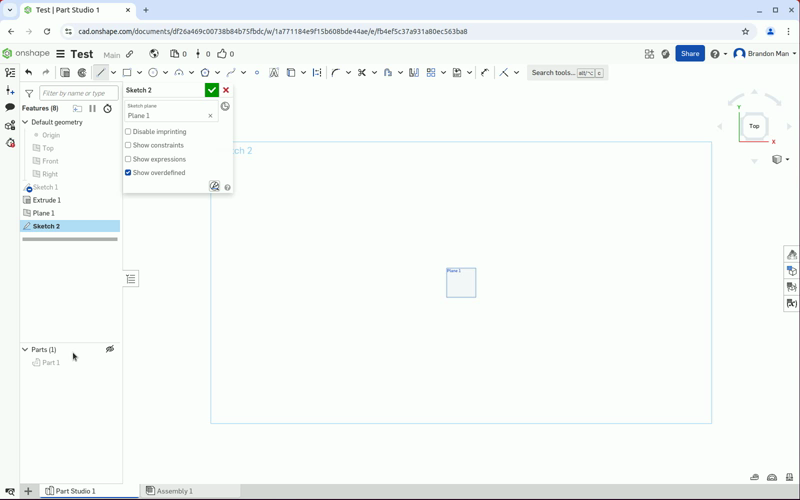
mouse_move(440, 282)
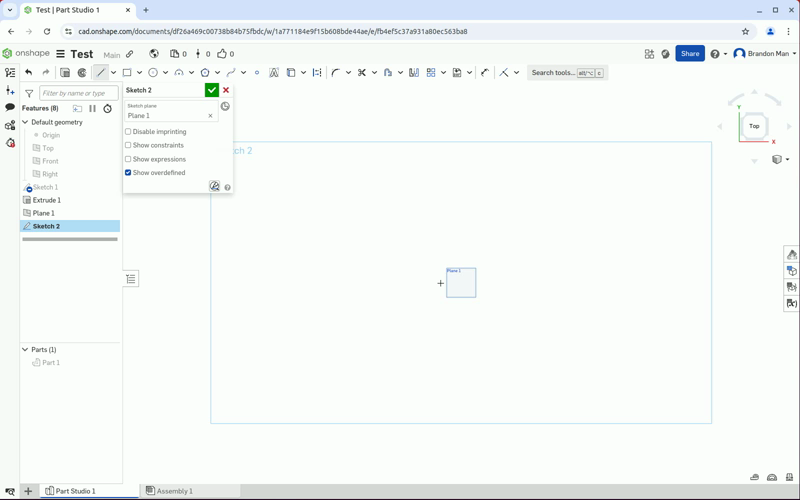
click(440, 282)
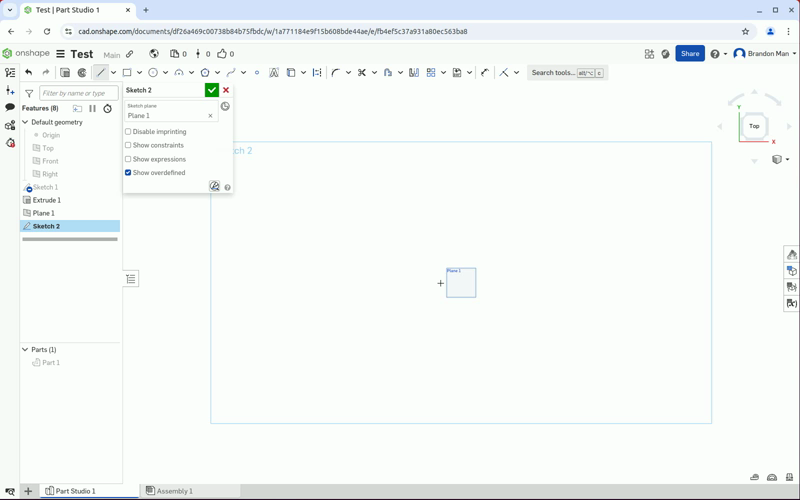
key_up(shift)
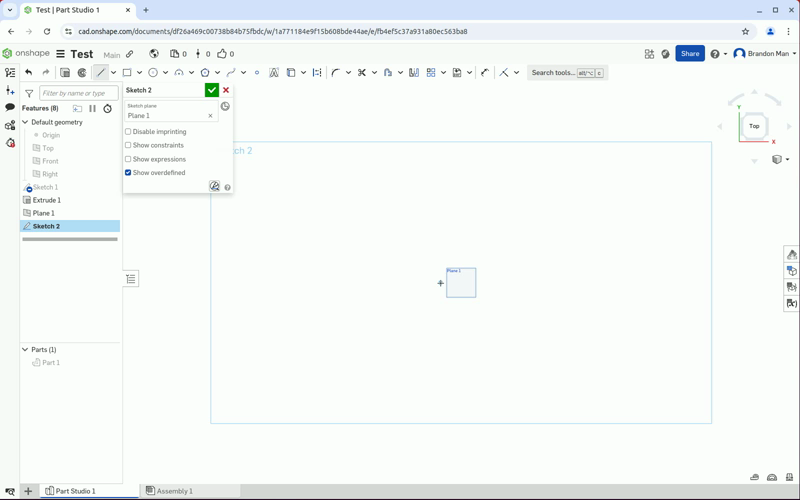
key_down(shift)
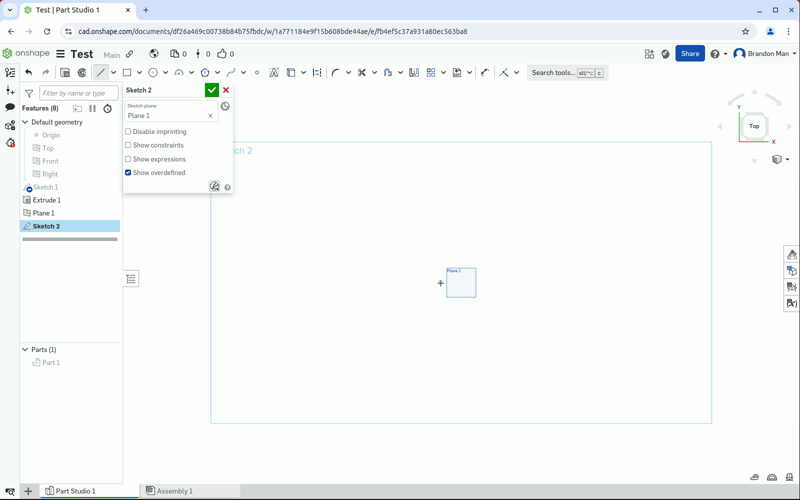
mouse_move(470, 282)
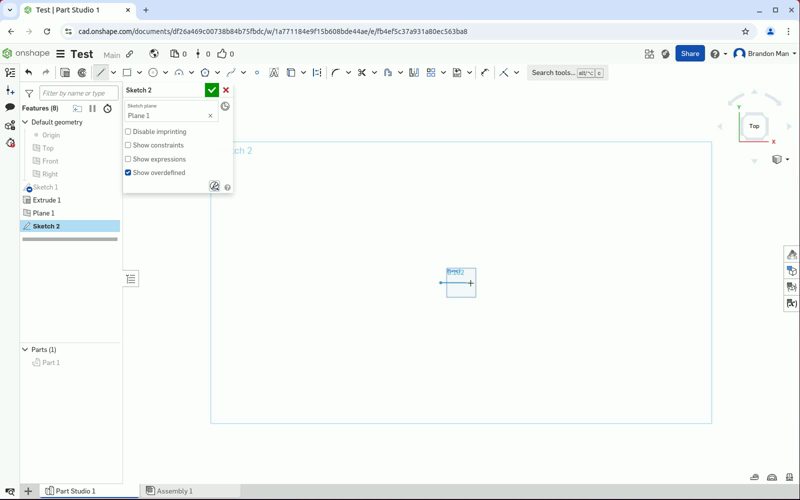
mouse_move(461, 282)
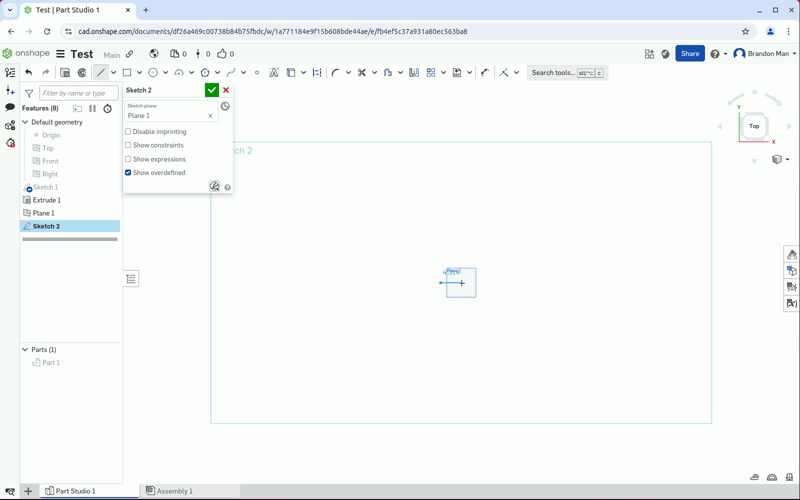
click(461, 282)
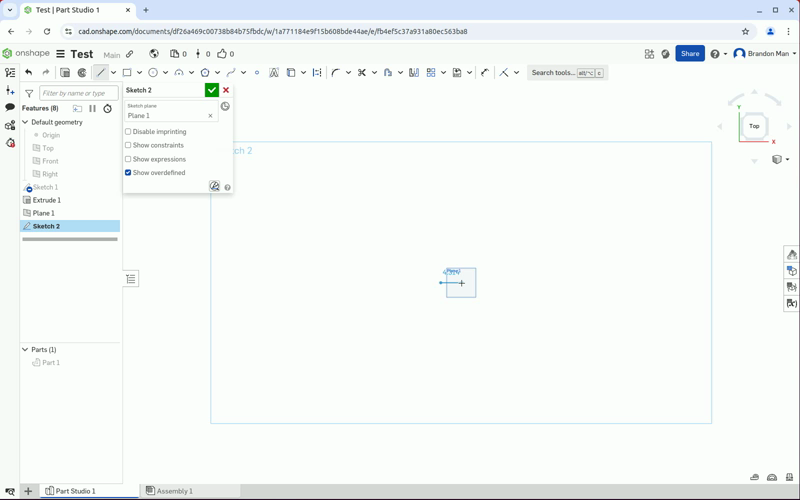
key_up(shift)
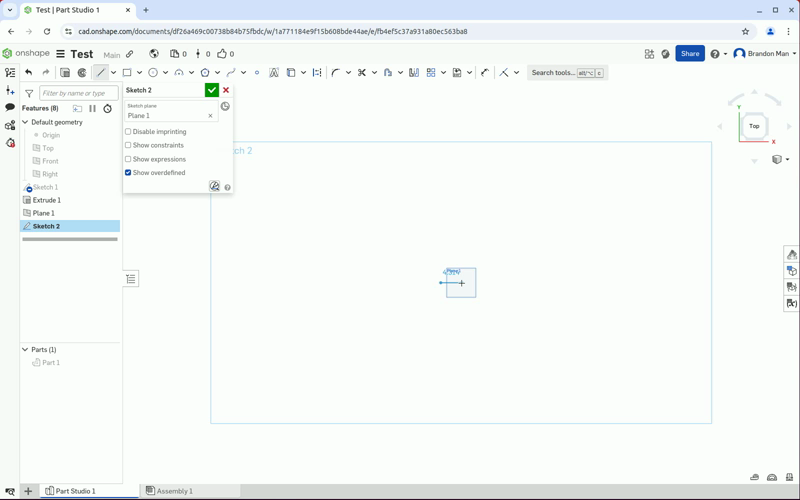
key_down(shift)
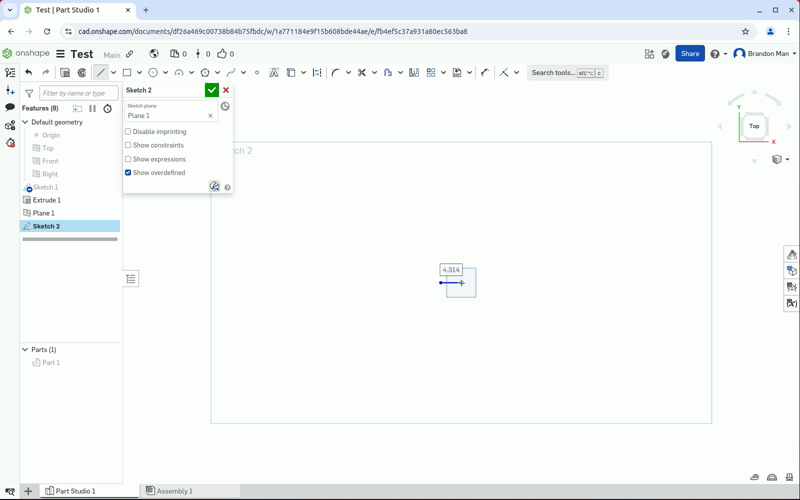
mouse_move(491, 282)
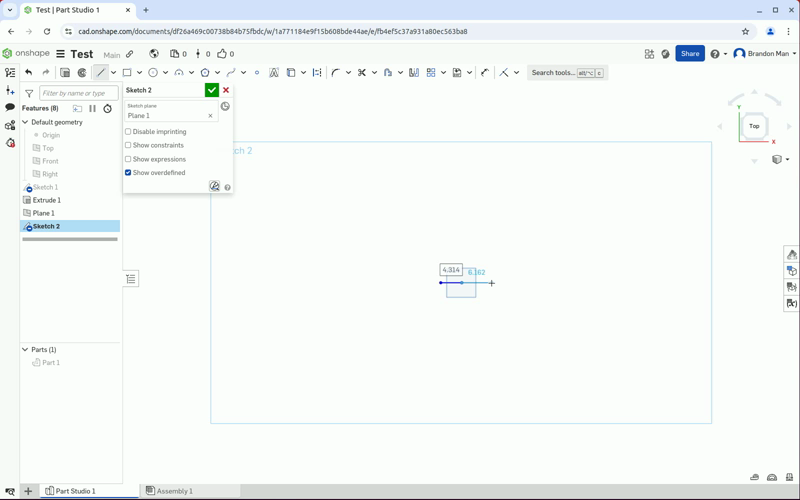
mouse_move(461, 270)
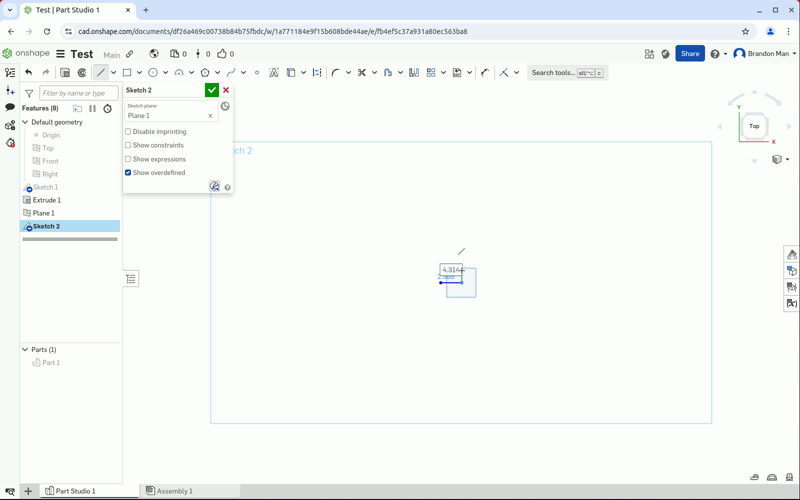
click(461, 270)
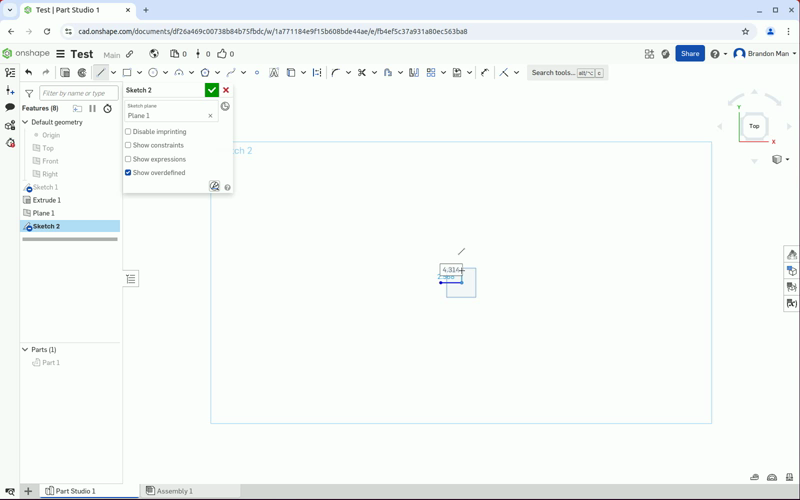
key_up(shift)
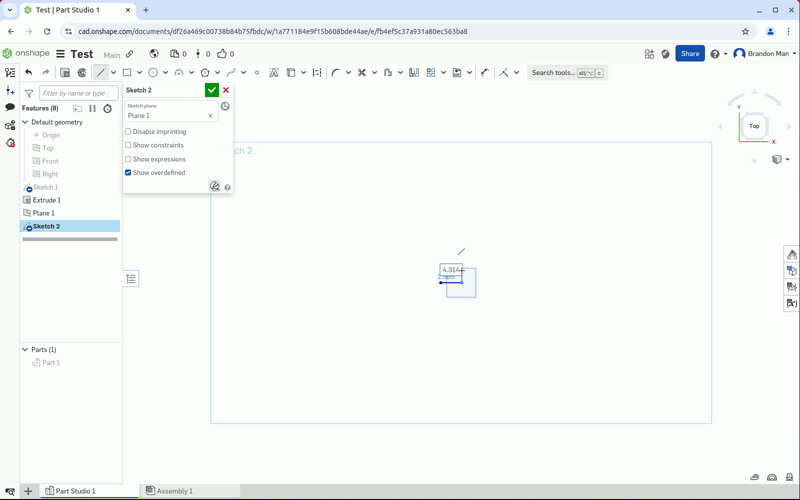
key_down(shift)
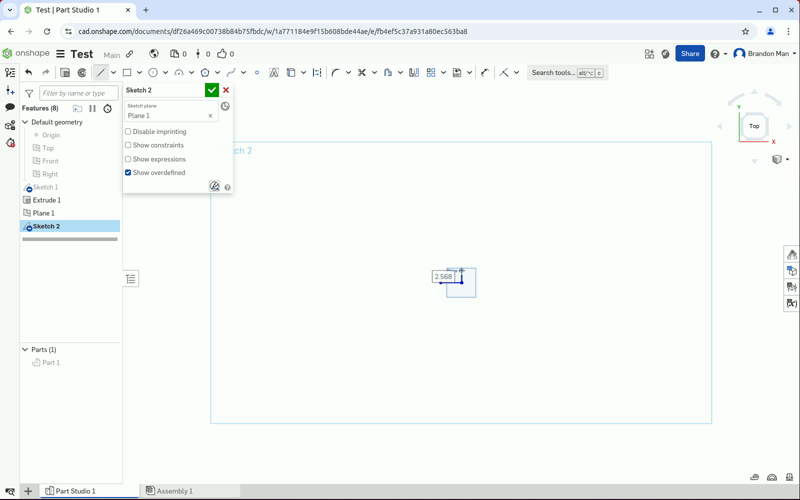
mouse_move(491, 270)
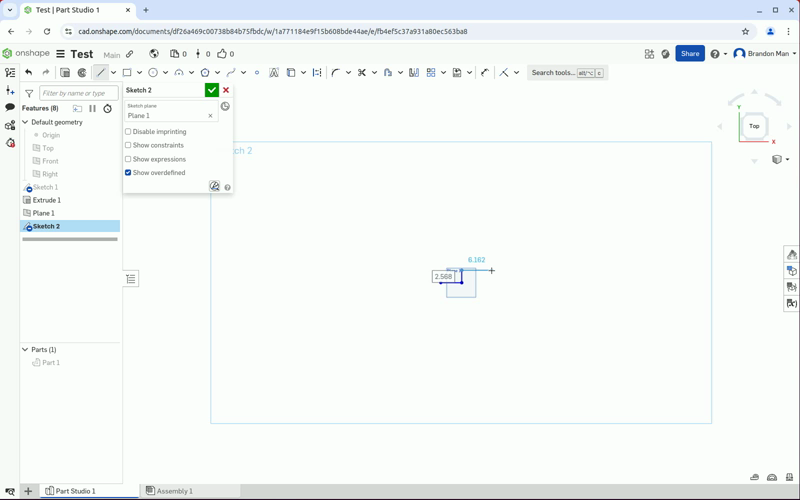
mouse_move(440, 270)
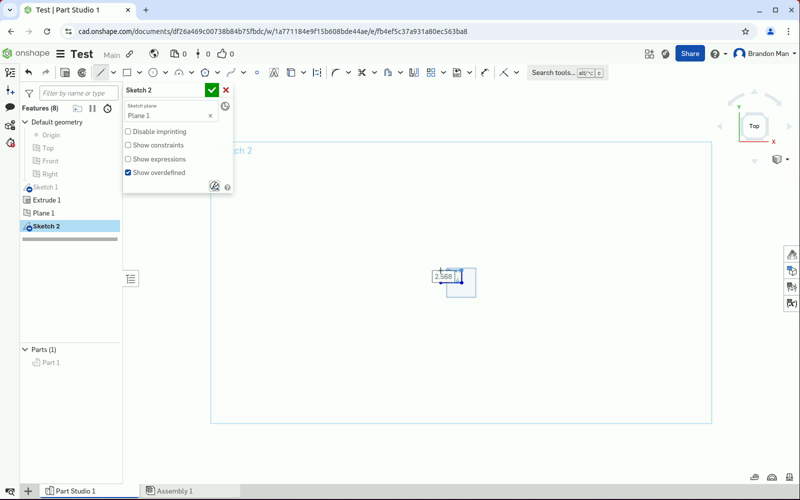
click(440, 270)
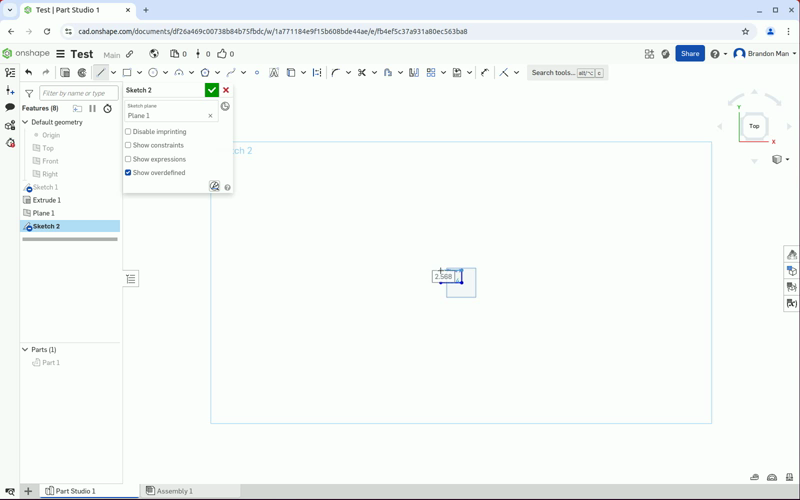
key_up(shift)
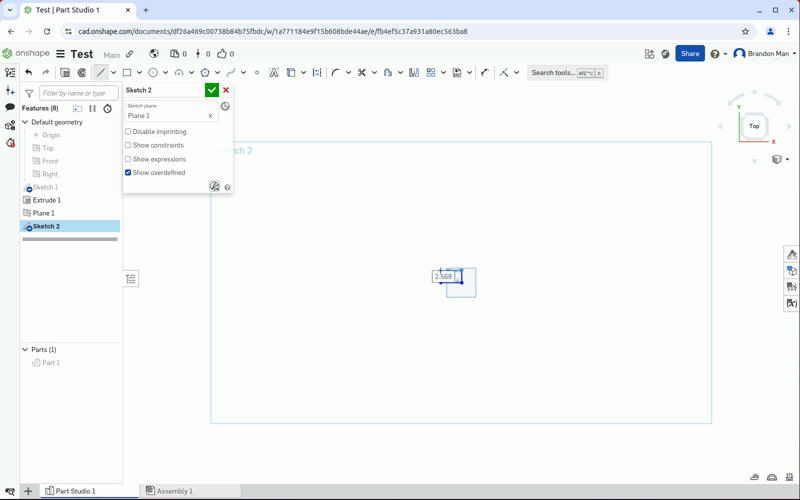
mouse_move(470, 270)
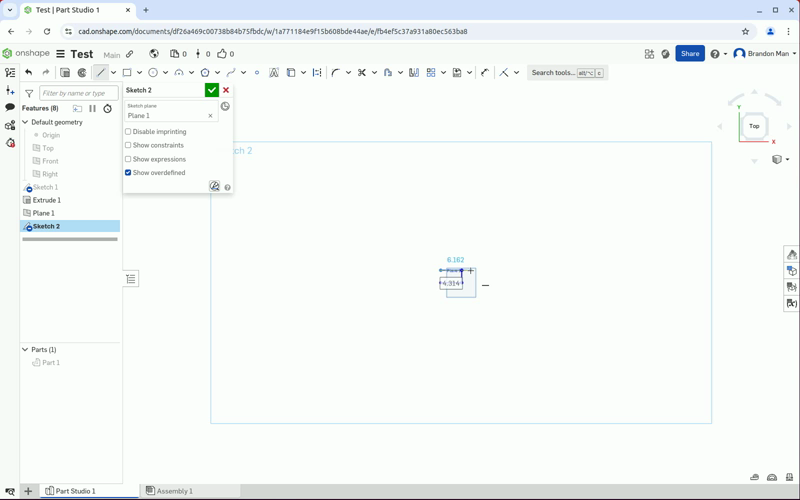
key_down(shift)
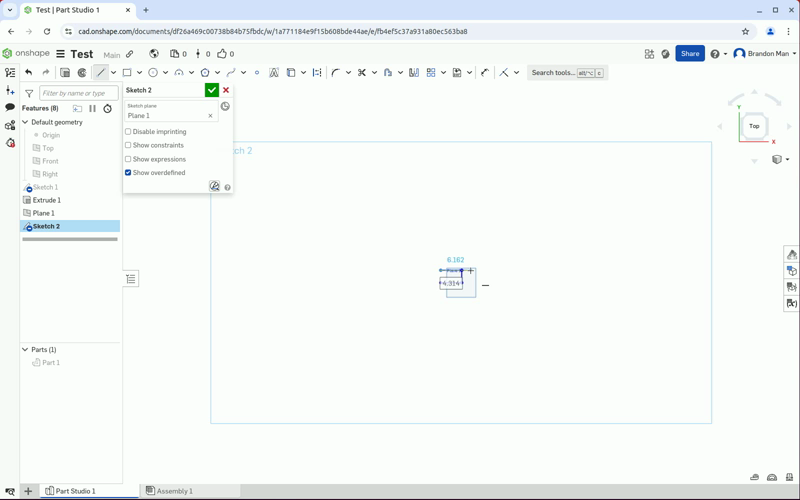
mouse_move(440, 282)
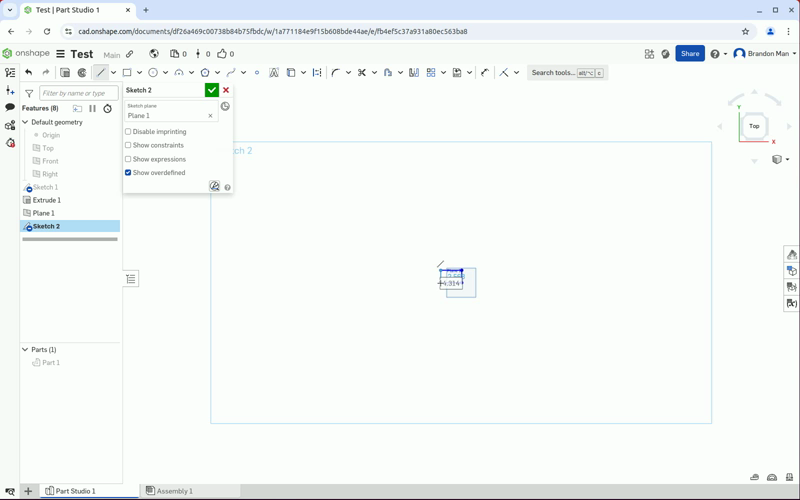
key_up(shift)
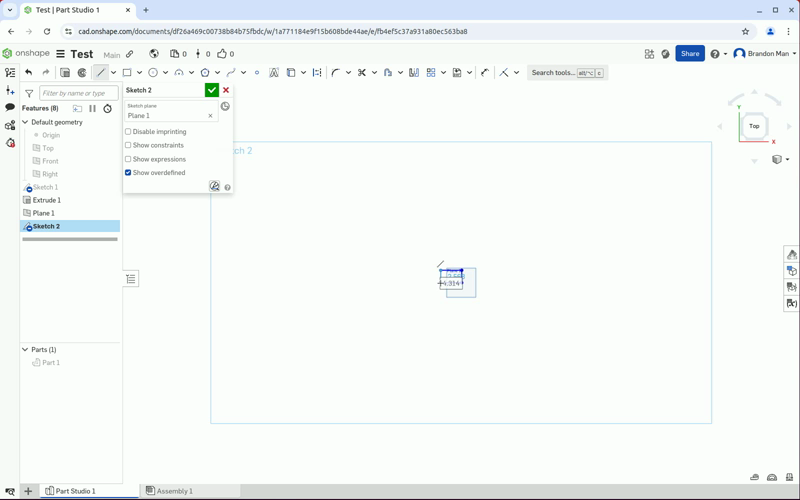
click(440, 282)
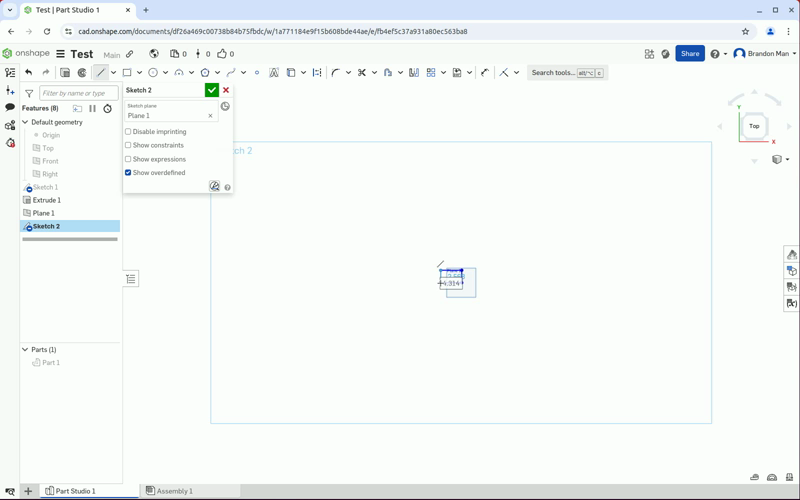
key(esc)
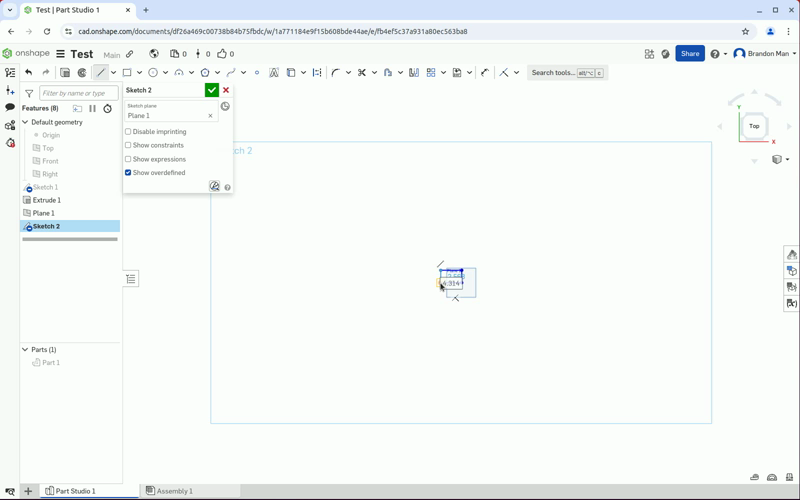
mouse_move(446, 273)
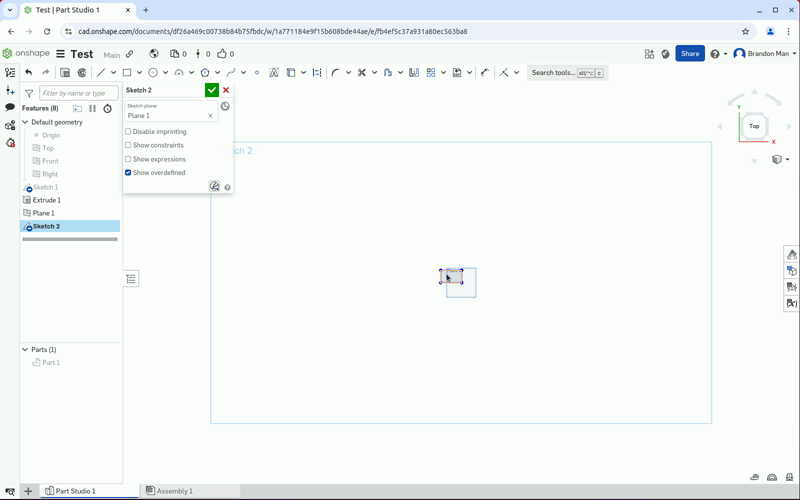
scroll(6)
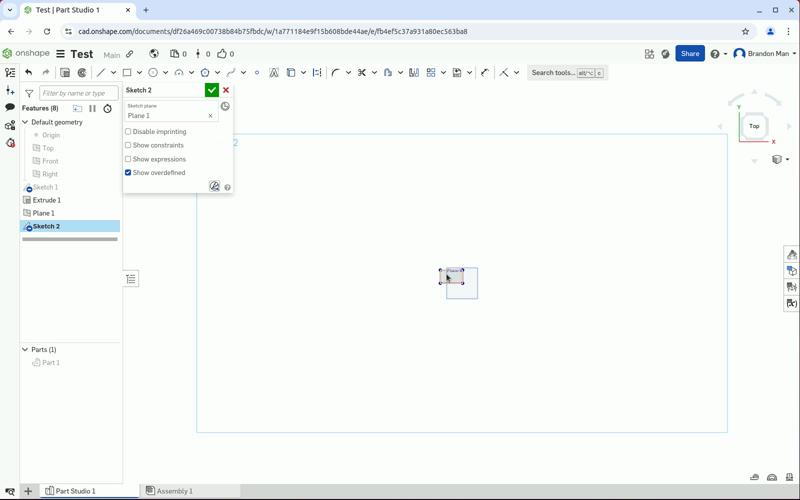
scroll(6)
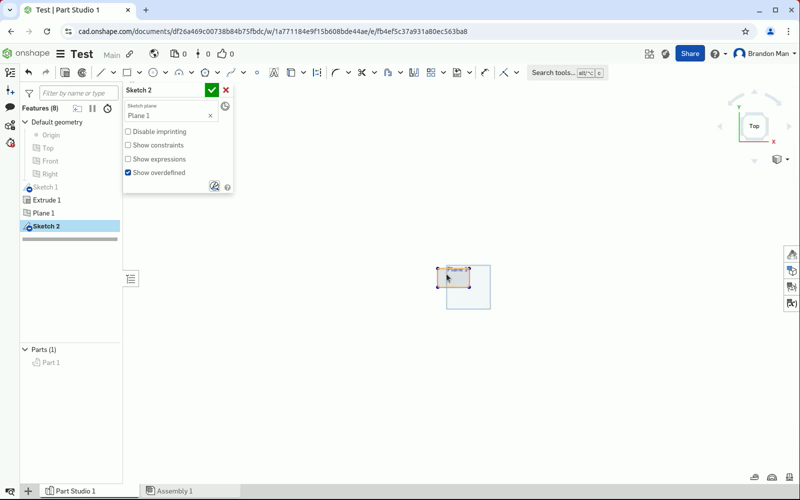
scroll(6)
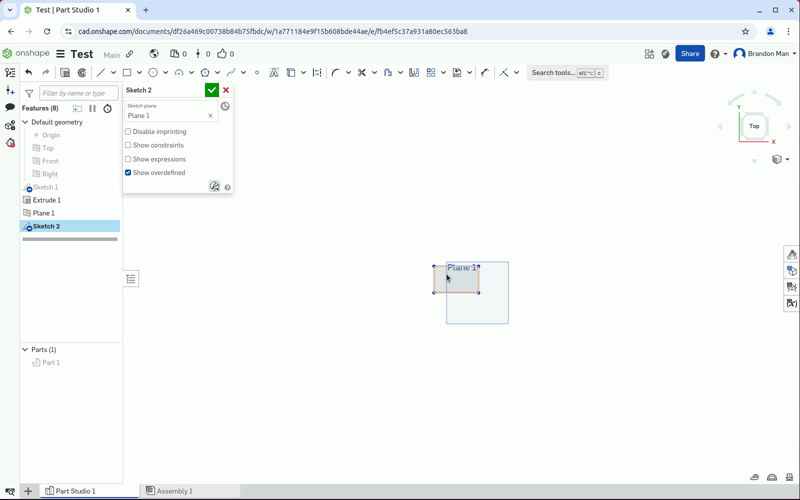
scroll(6)
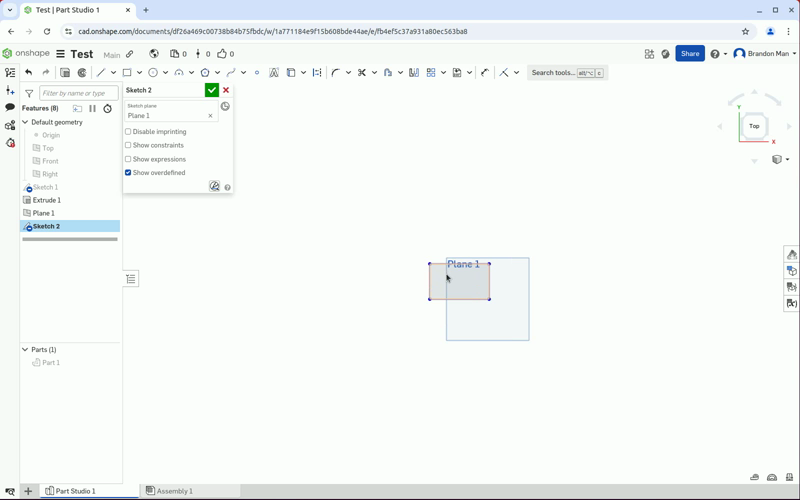
scroll(6)
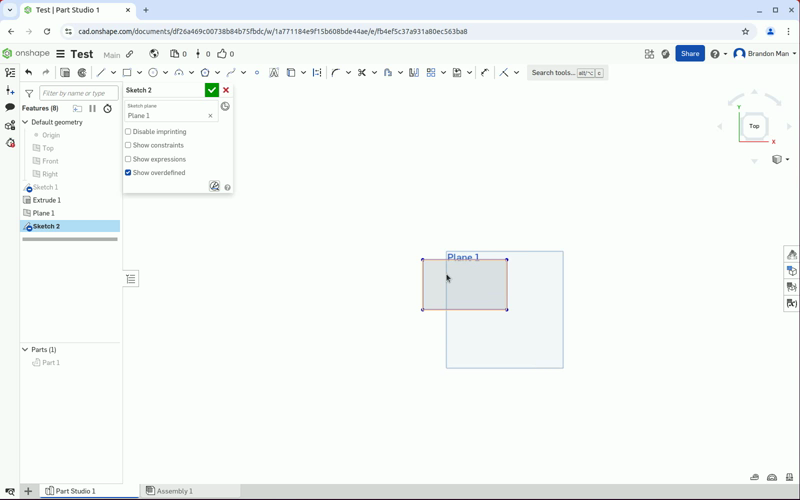
scroll(6)
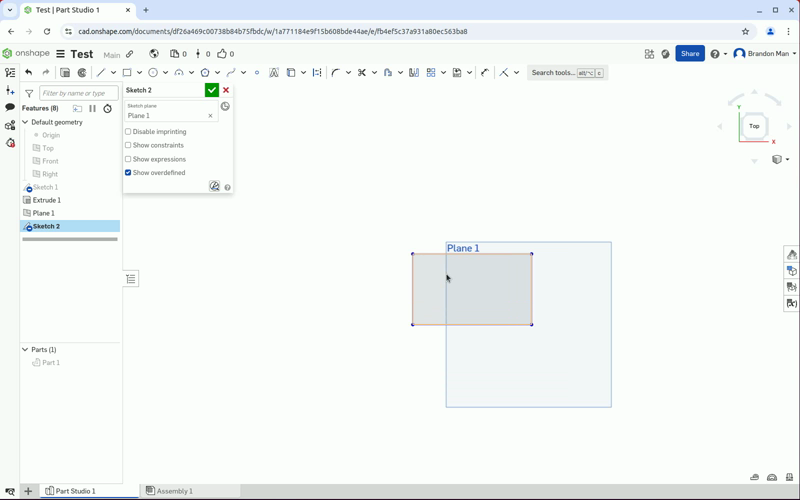
scroll(6)
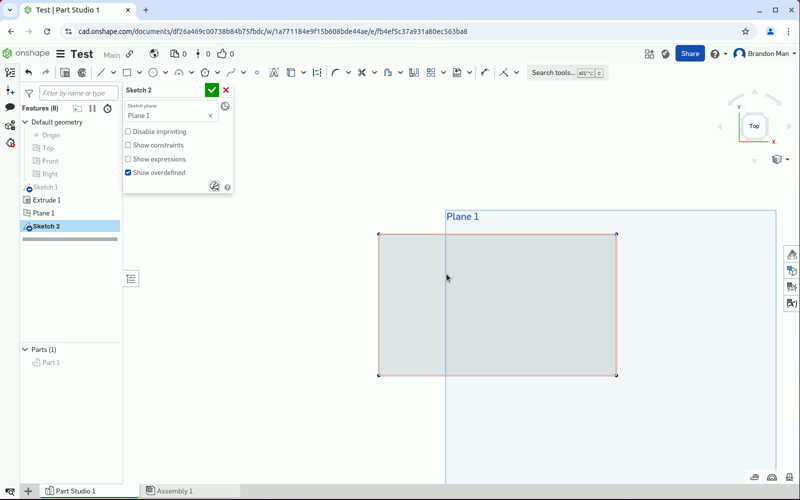
click(446, 273)
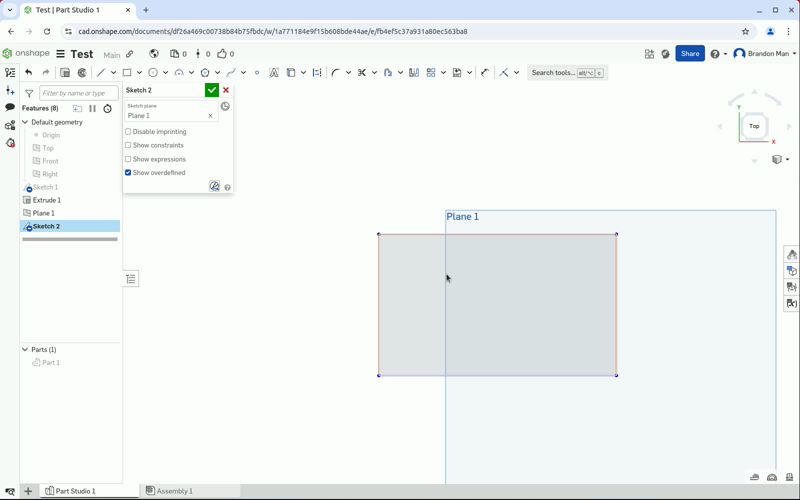
scroll(-6)
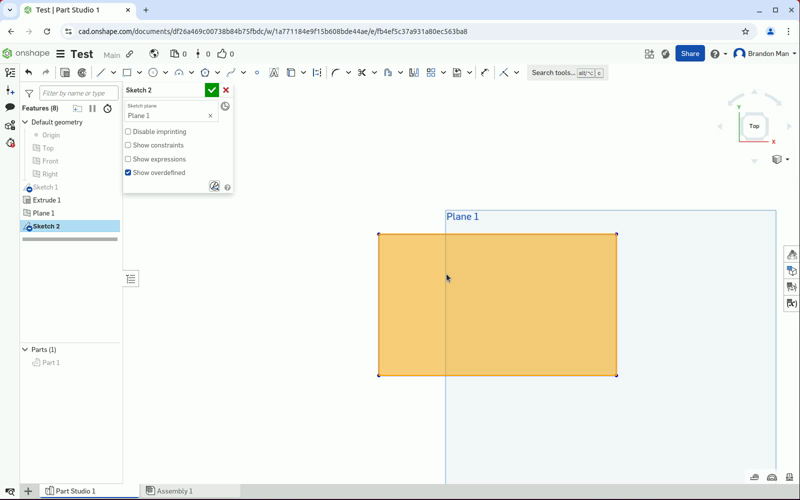
scroll(-6)
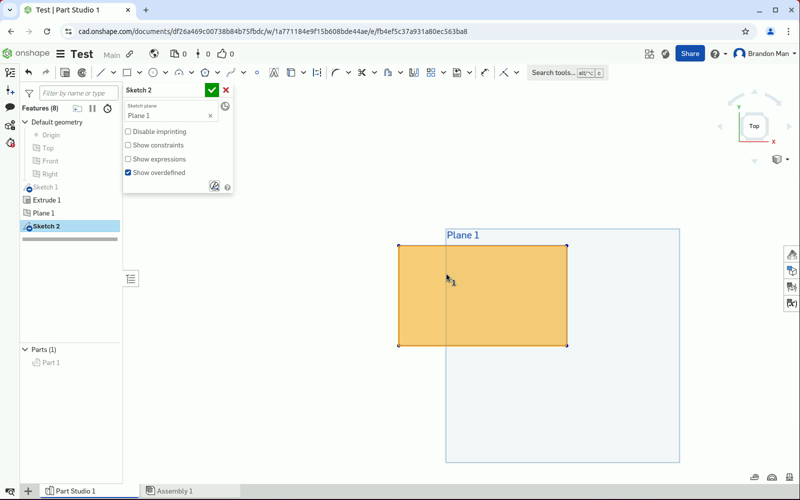
scroll(-6)
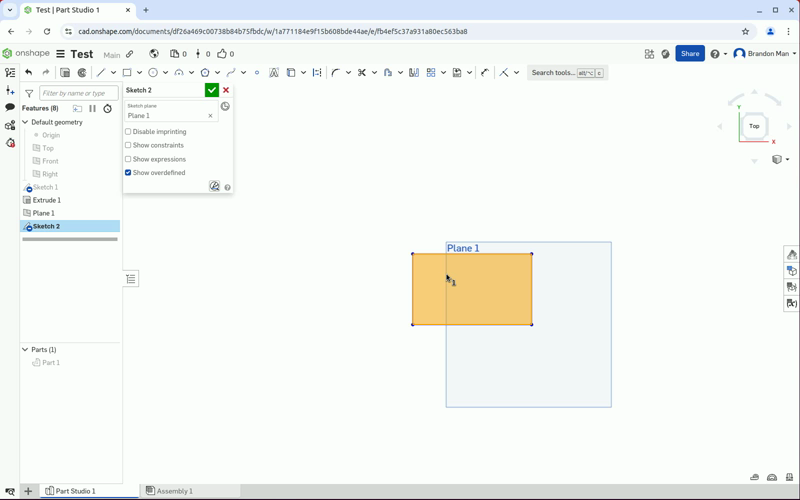
scroll(-6)
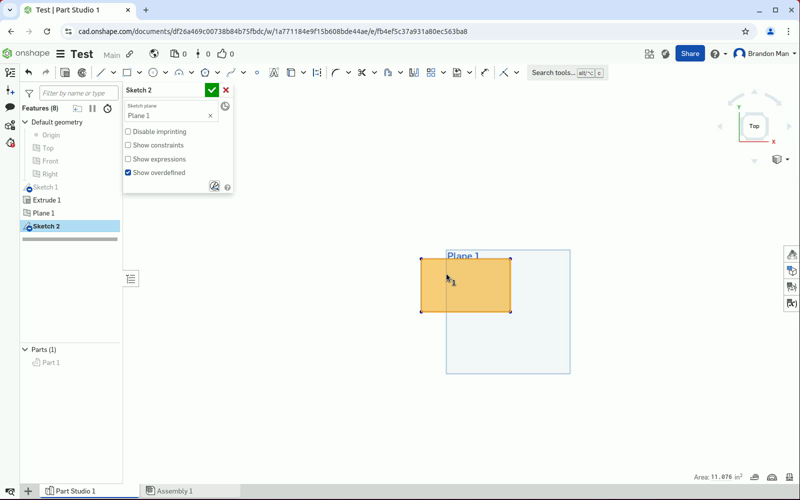
scroll(-6)
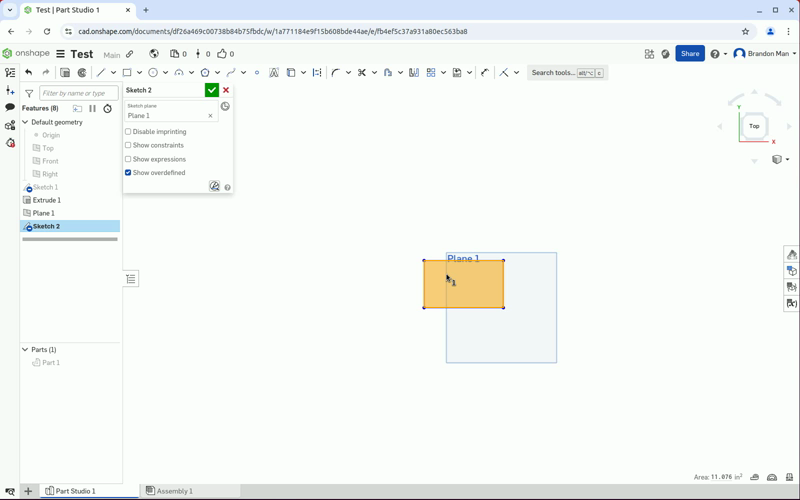
scroll(-6)
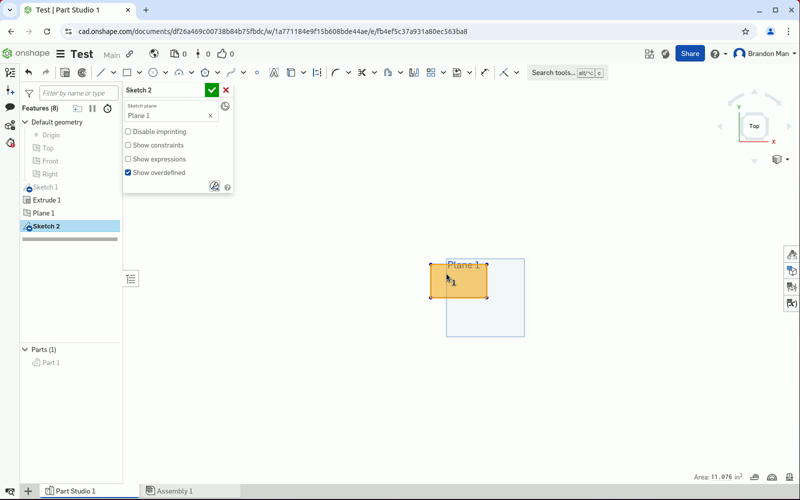
scroll(-6)
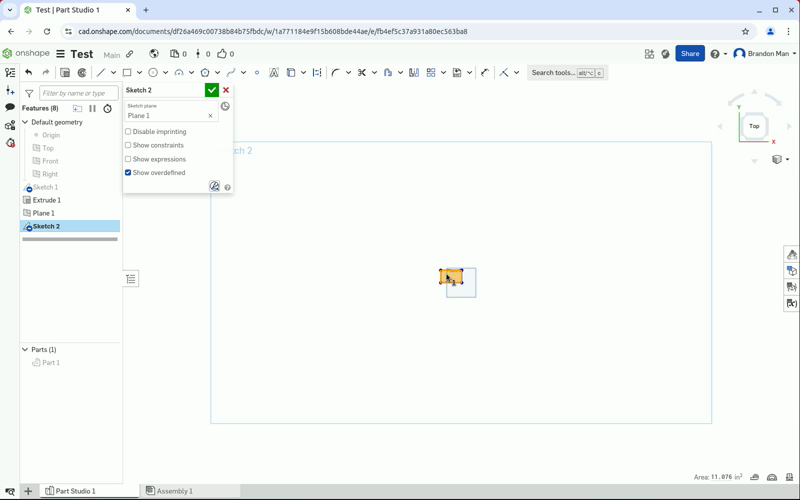
mouse_move(73, 352)
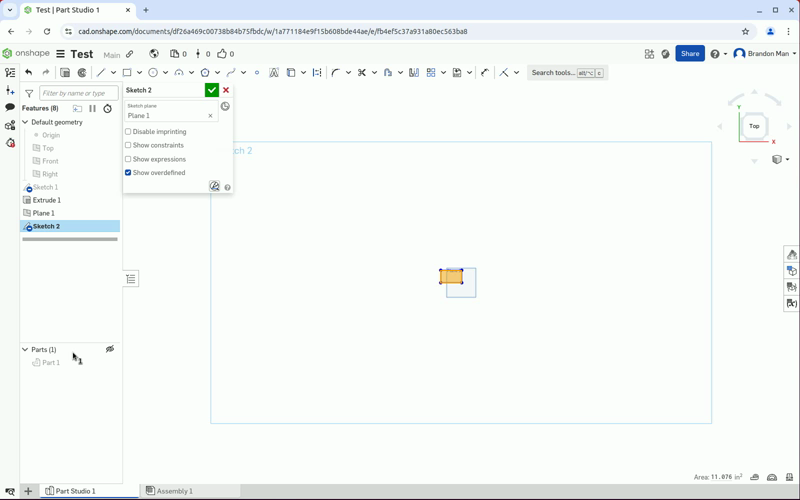
key(shift+y)
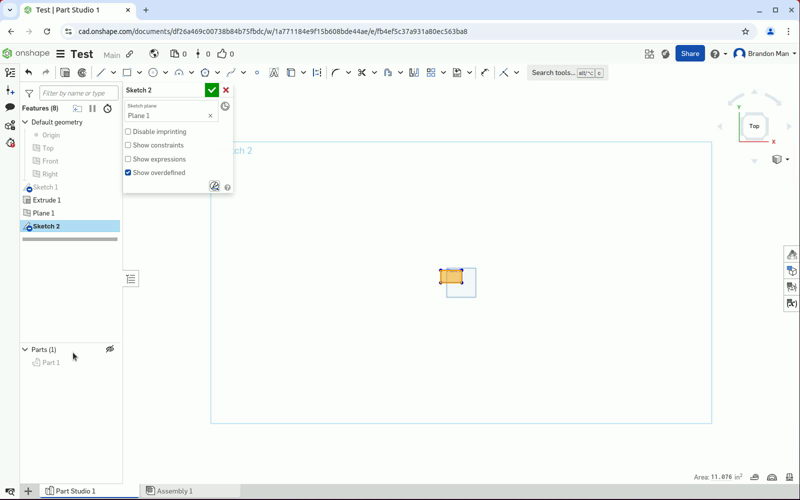
key(shift+e)
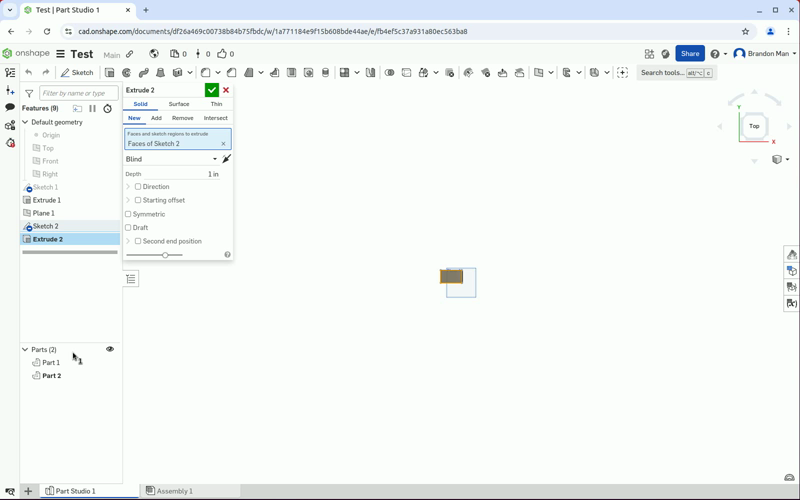
mouse_move(143, 106)
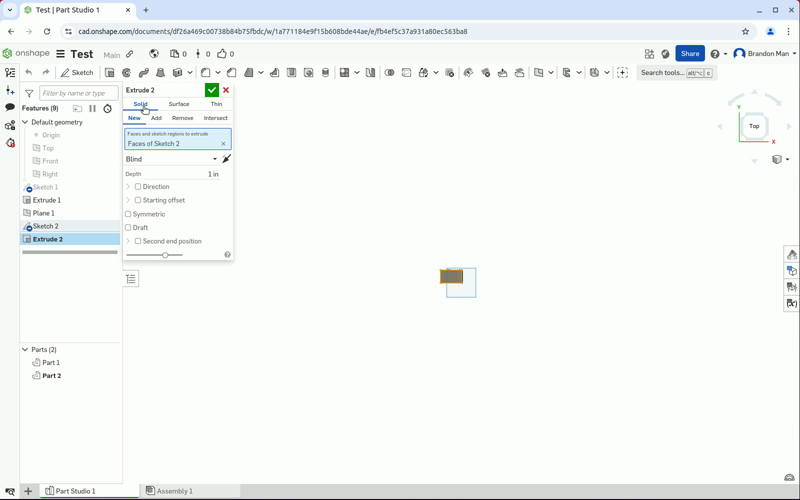
click(143, 106)
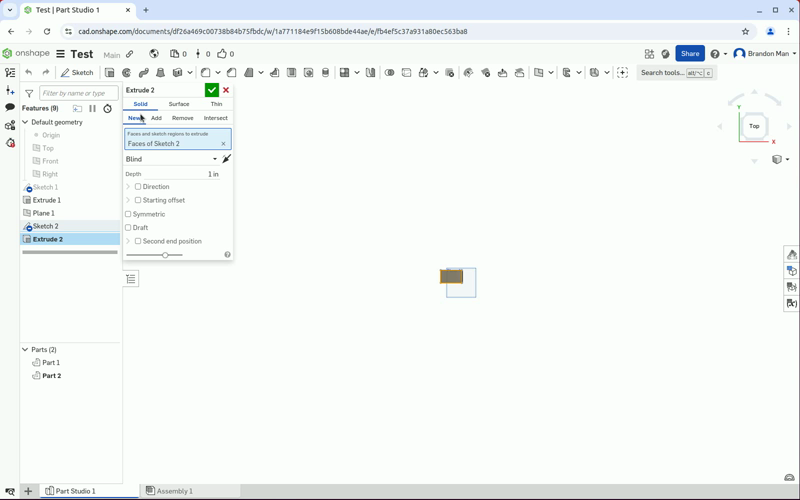
mouse_move(137, 120)
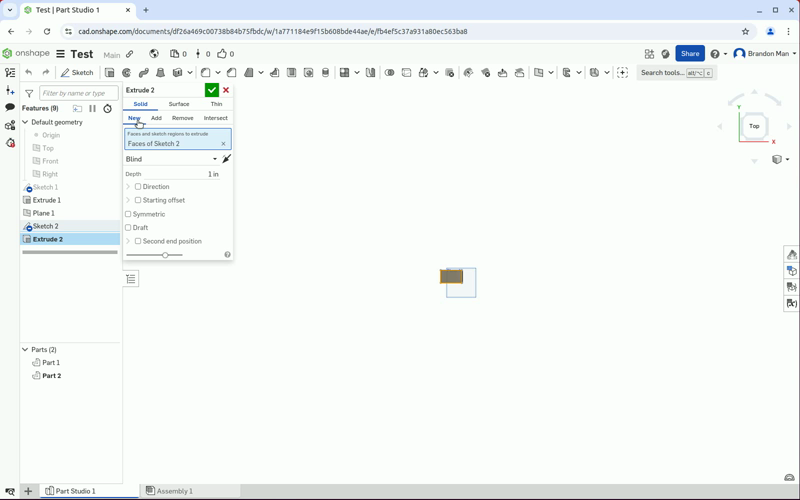
click(137, 120)
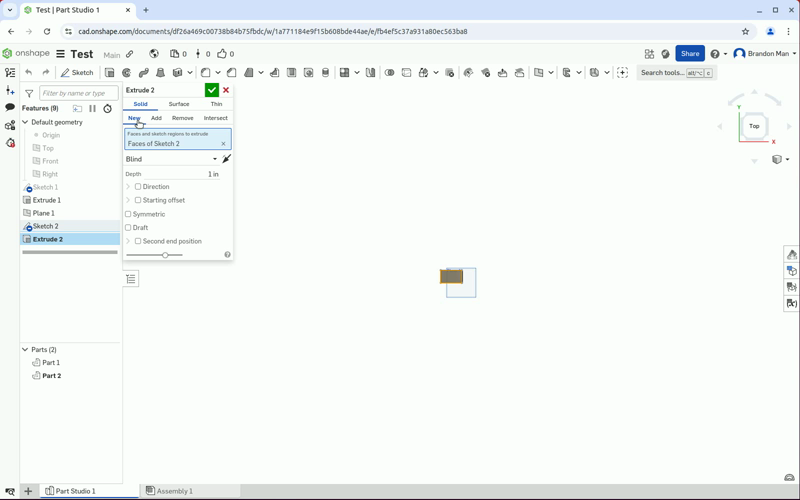
key(tab, 4)
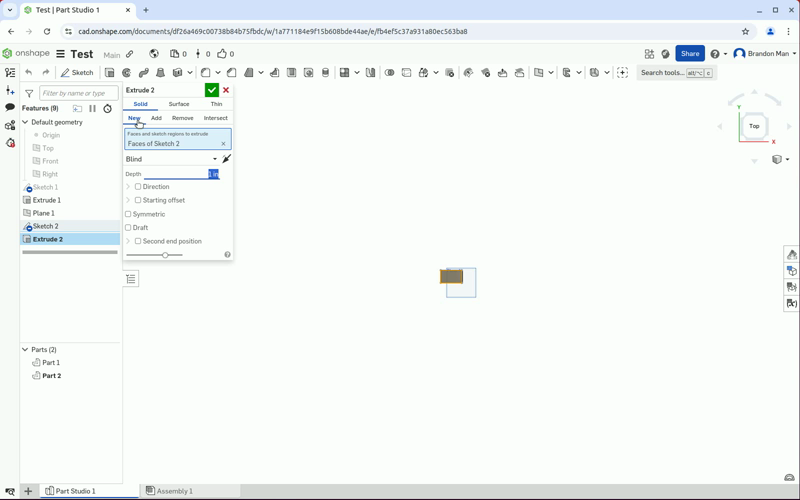
text(0.241)
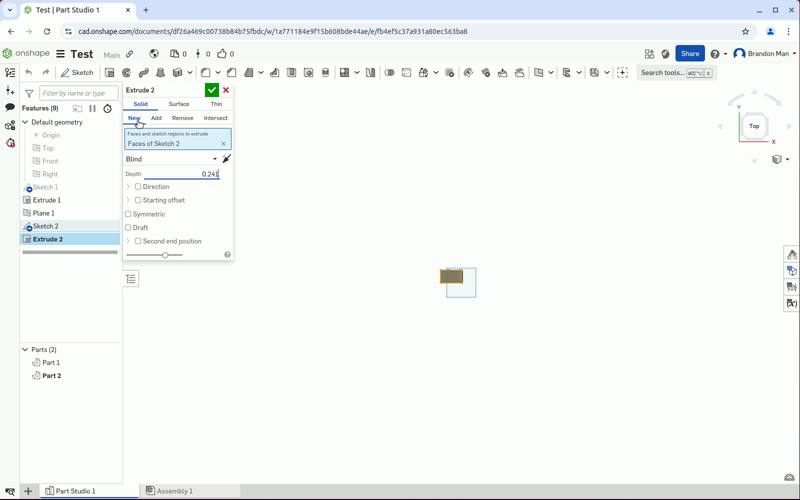
key(enter)
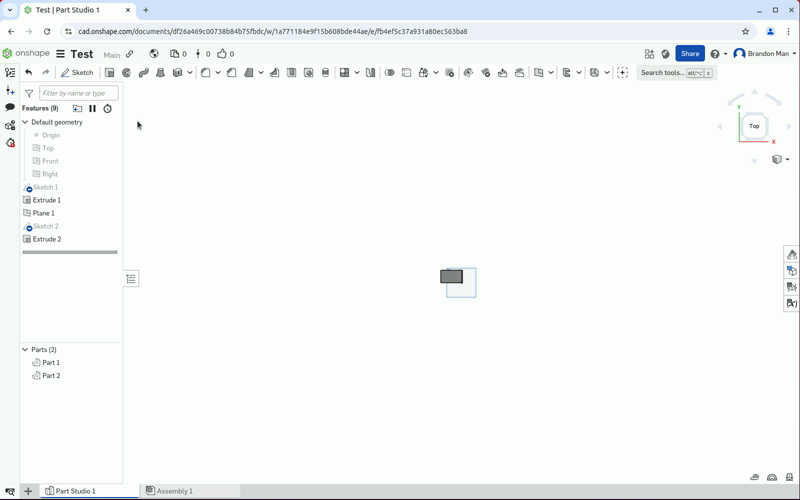
key(shift+h)
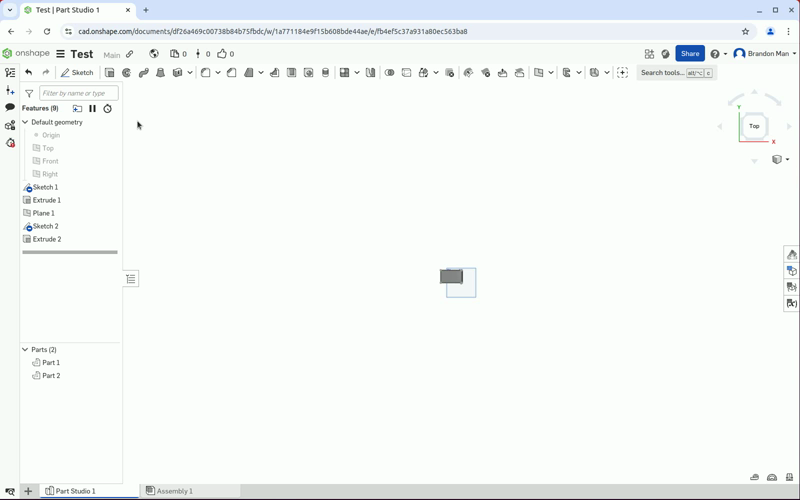
key(shift+h)
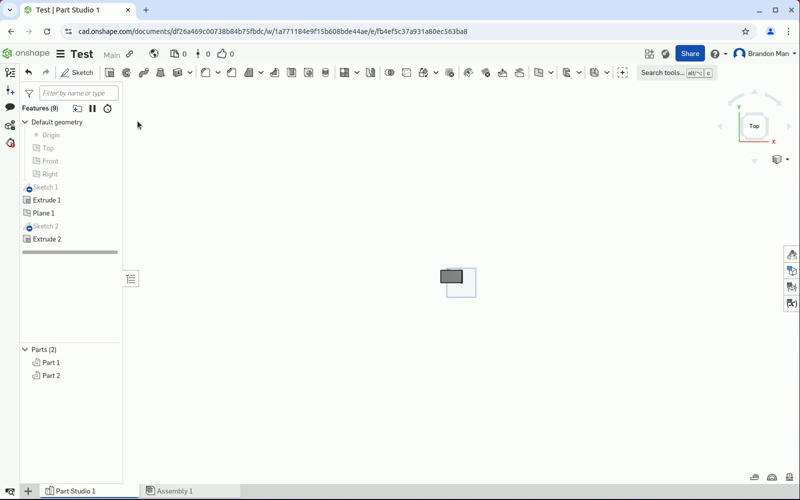
mouse_move(73, 189)
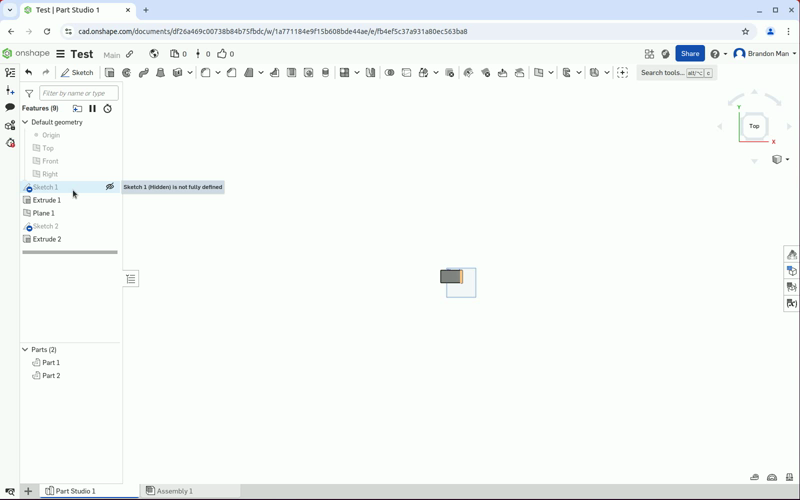
click(73, 189)
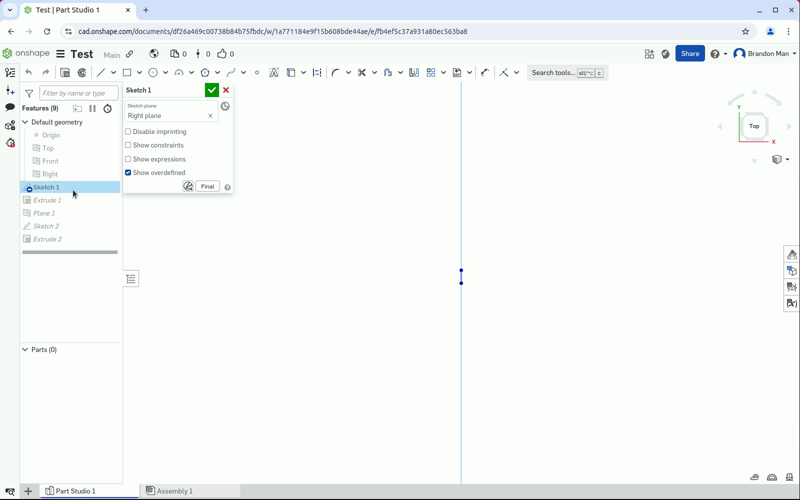
mouse_move(229, 92)
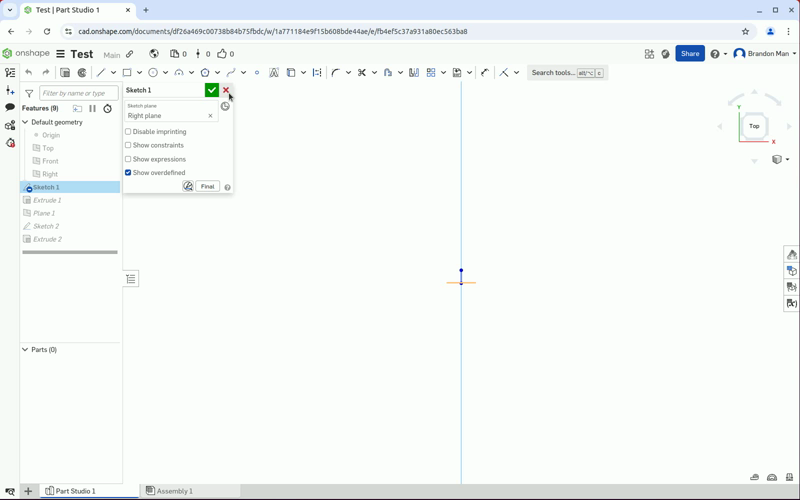
click(229, 92)
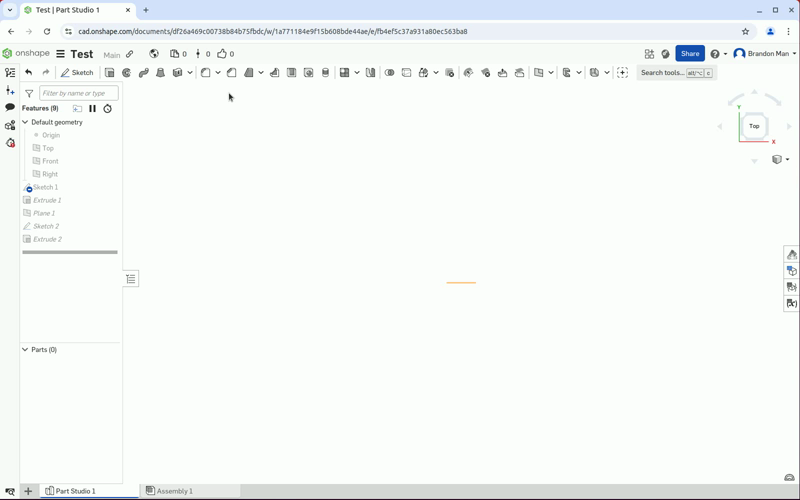
key(shift+s)
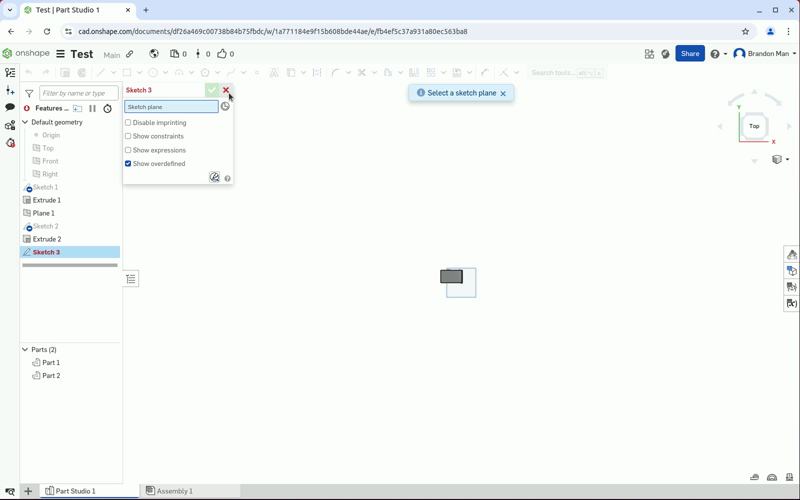
mouse_move(73, 215)
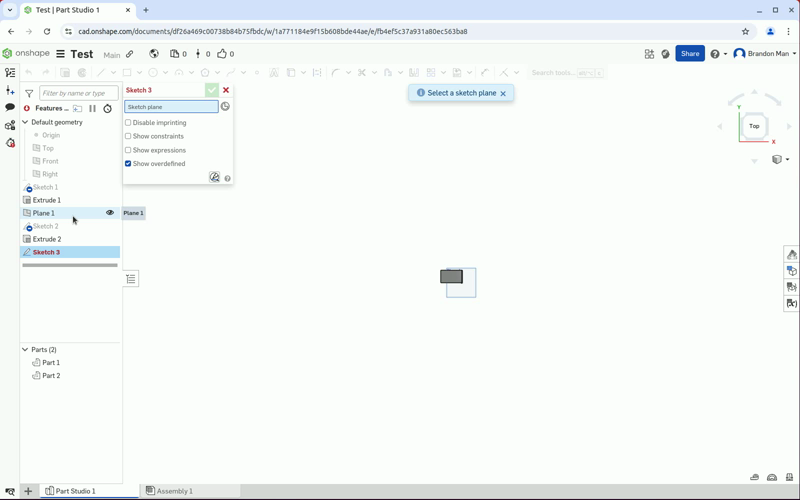
click(73, 215)
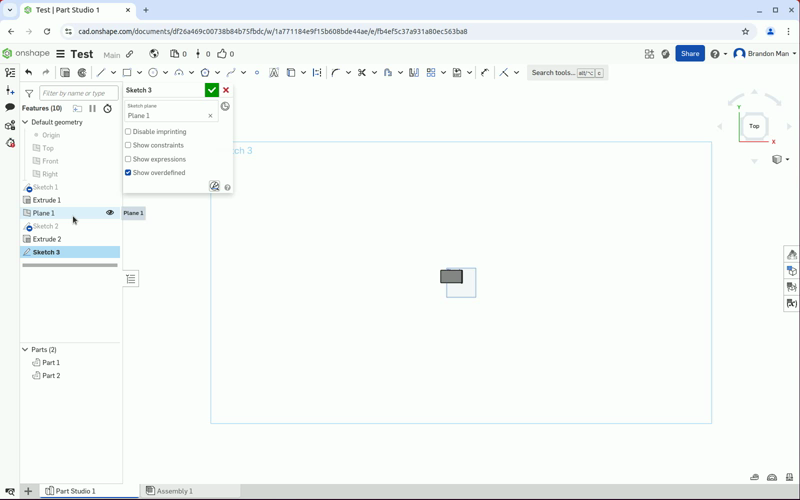
mouse_move(73, 352)
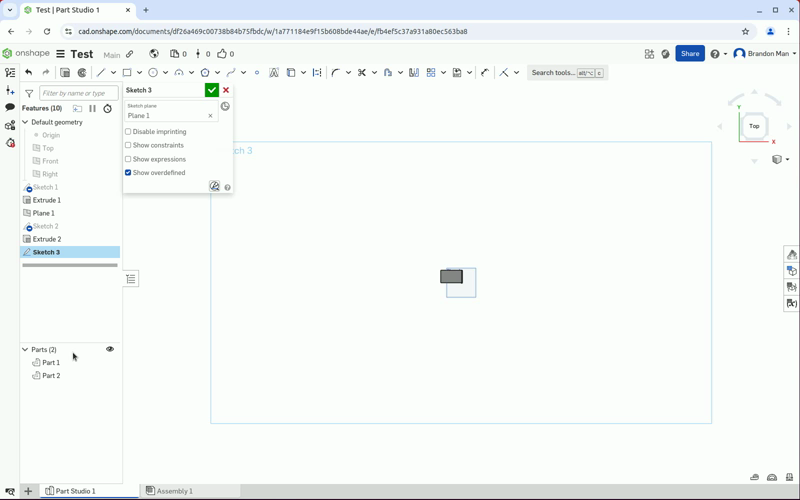
key(y)
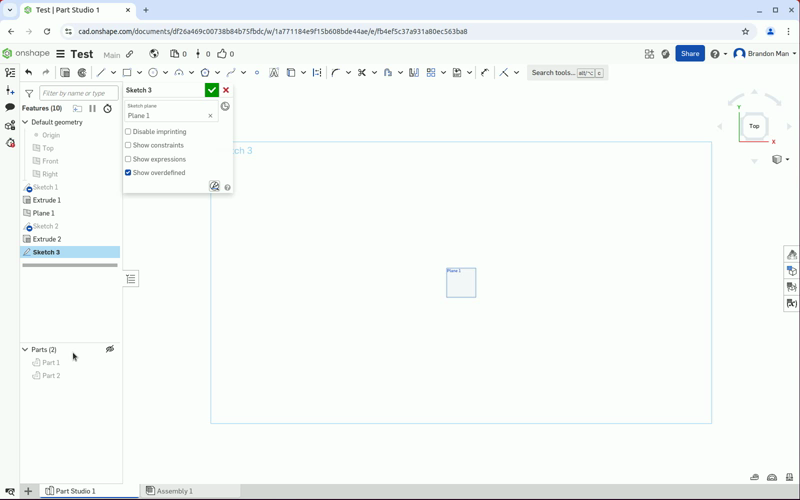
key(l)
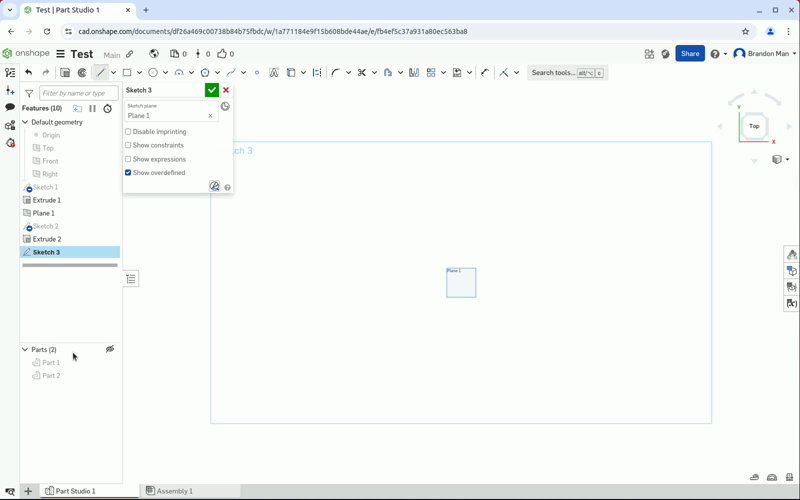
key_down(shift)
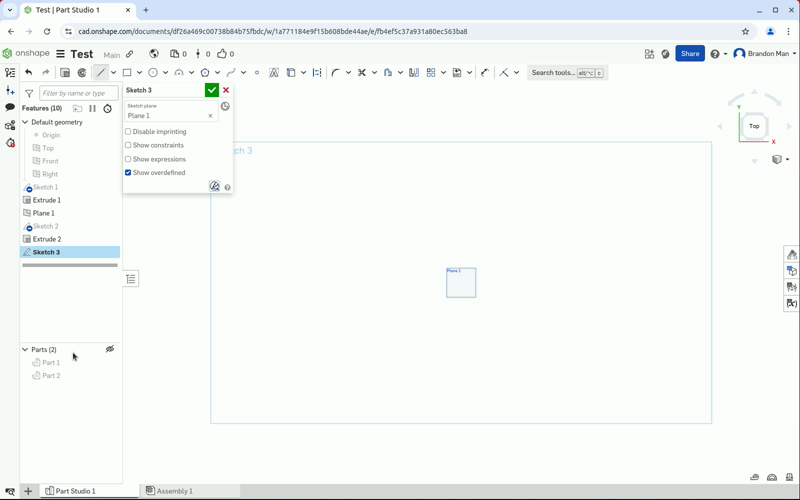
mouse_move(460, 282)
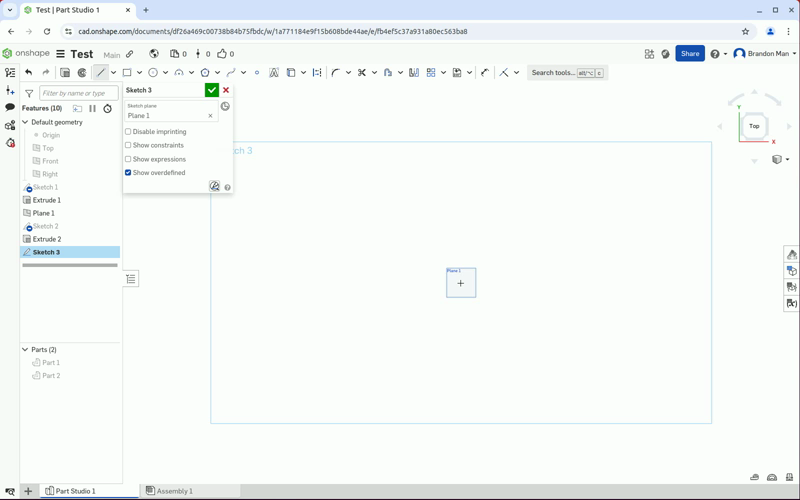
click(460, 282)
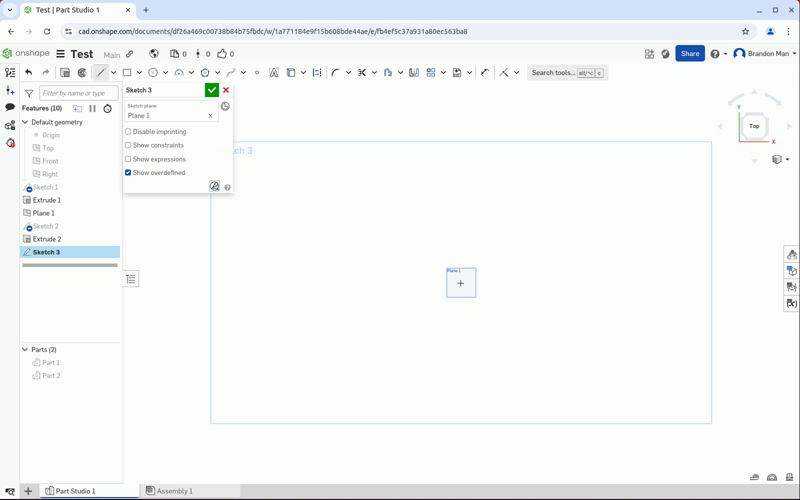
key_up(shift)
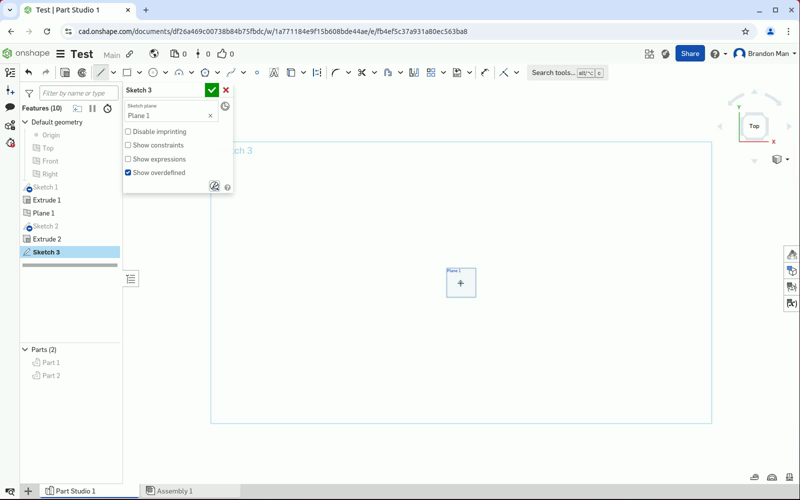
key_down(shift)
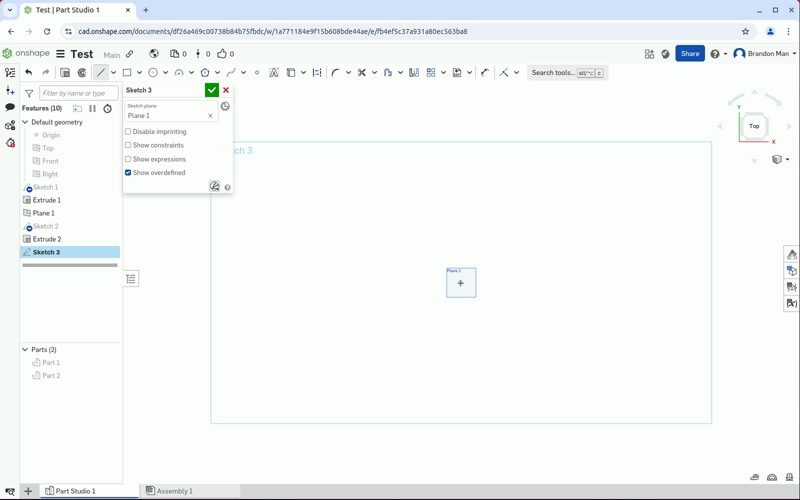
mouse_move(490, 282)
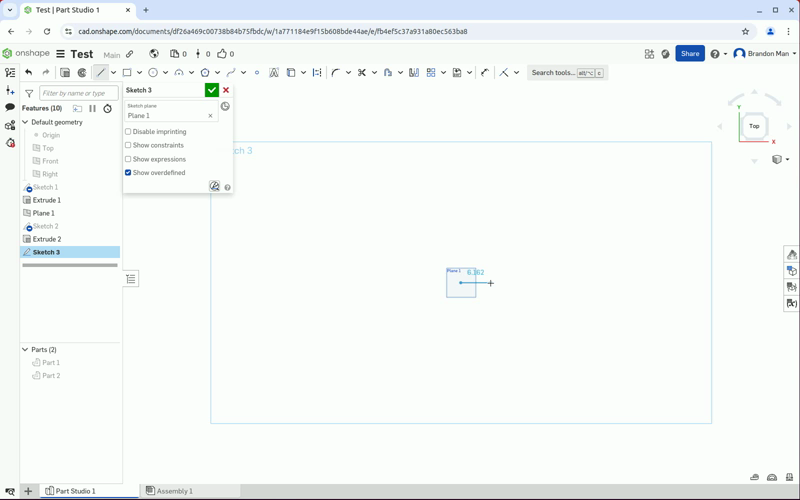
mouse_move(461, 282)
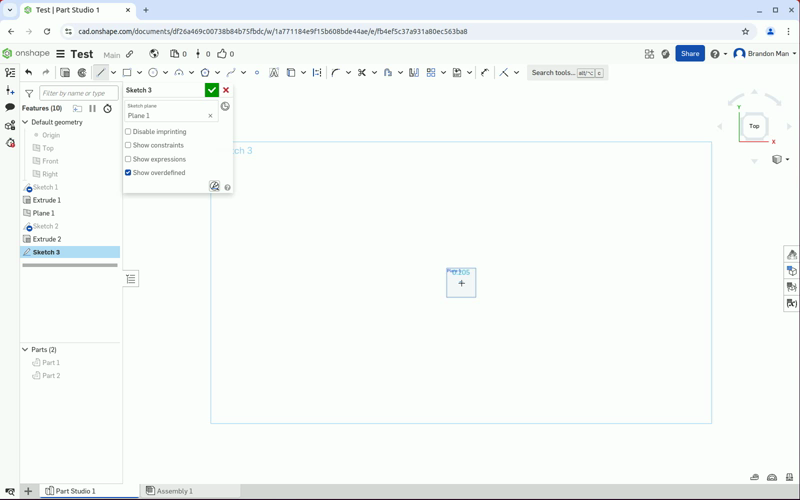
scroll(6)
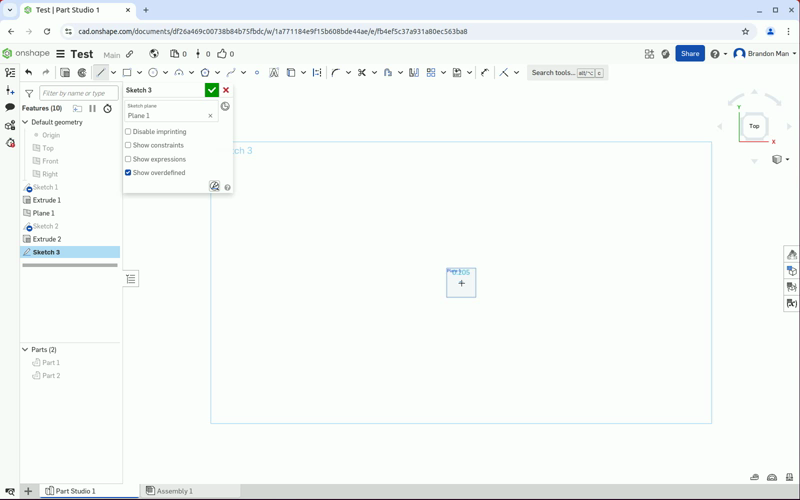
scroll(6)
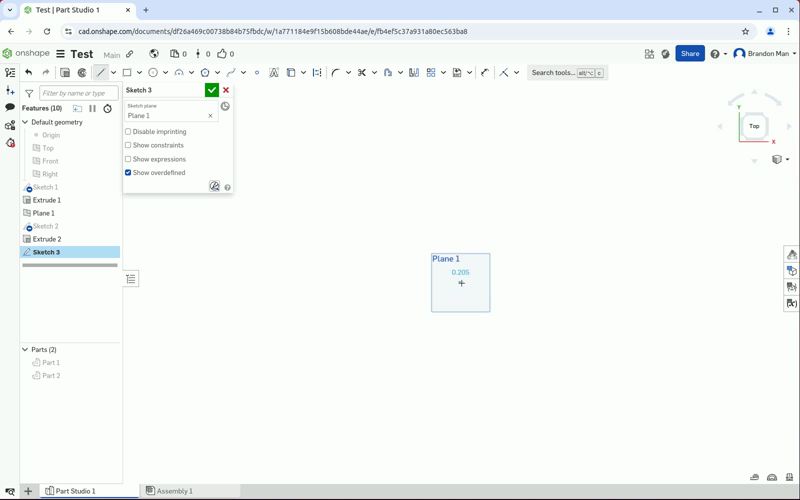
scroll(6)
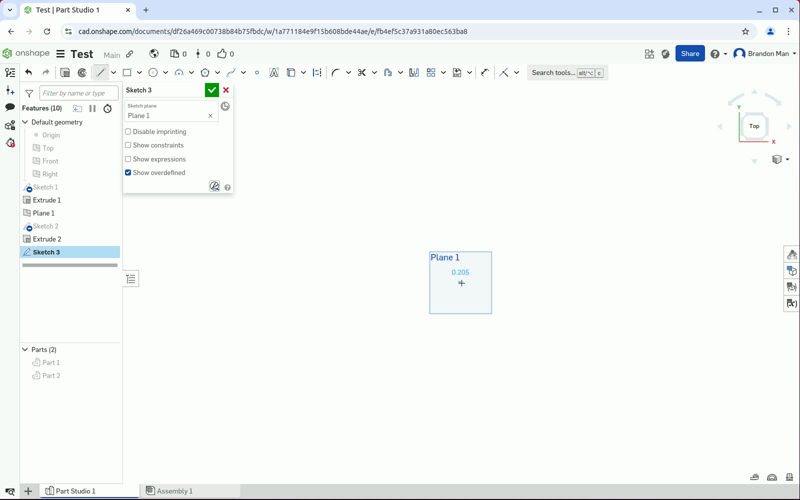
scroll(6)
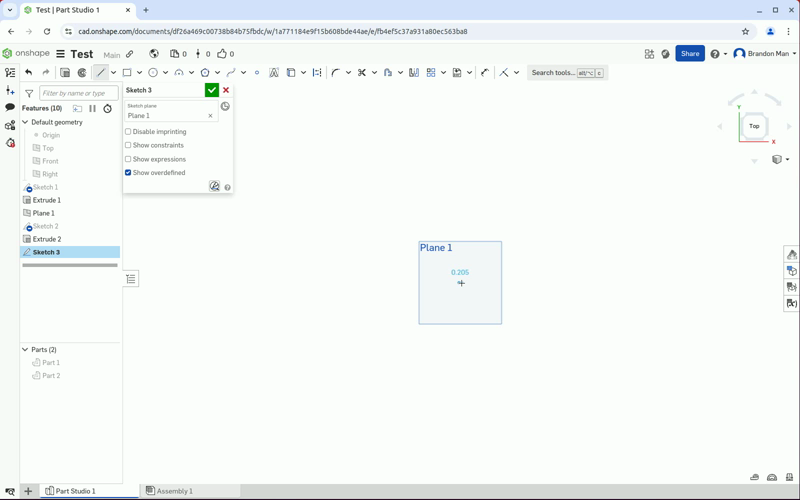
scroll(6)
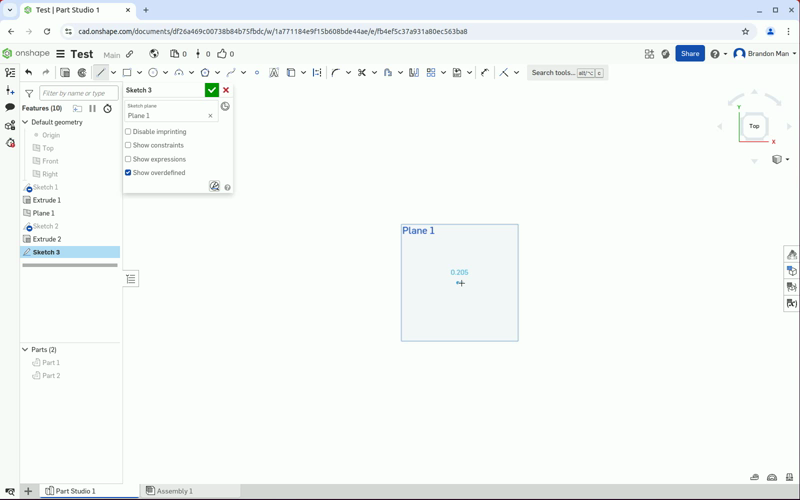
scroll(6)
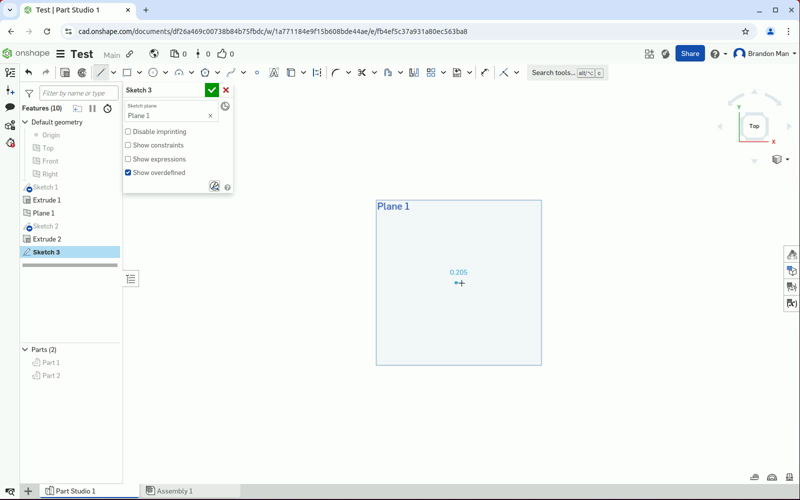
scroll(6)
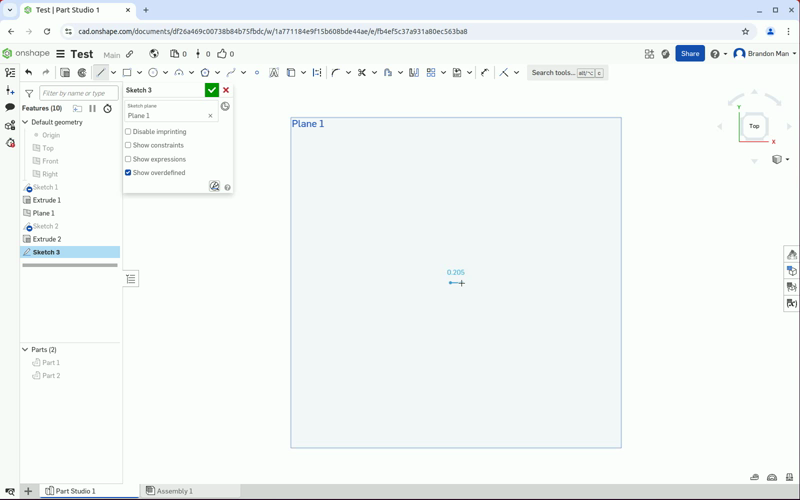
click(461, 282)
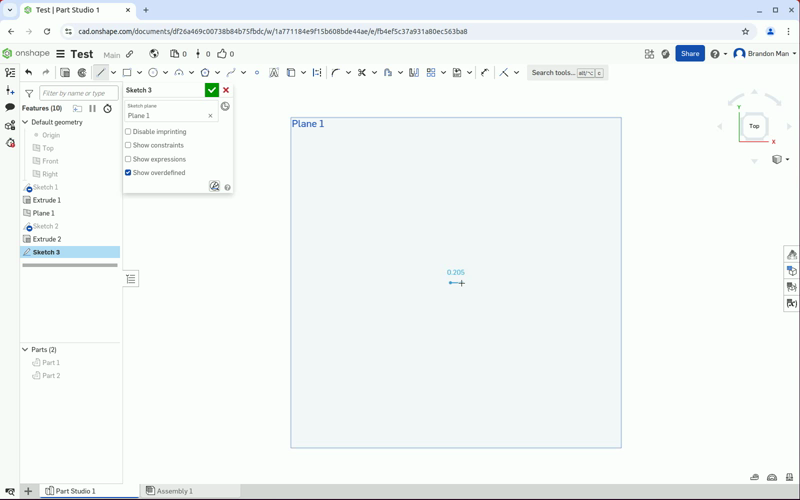
scroll(-6)
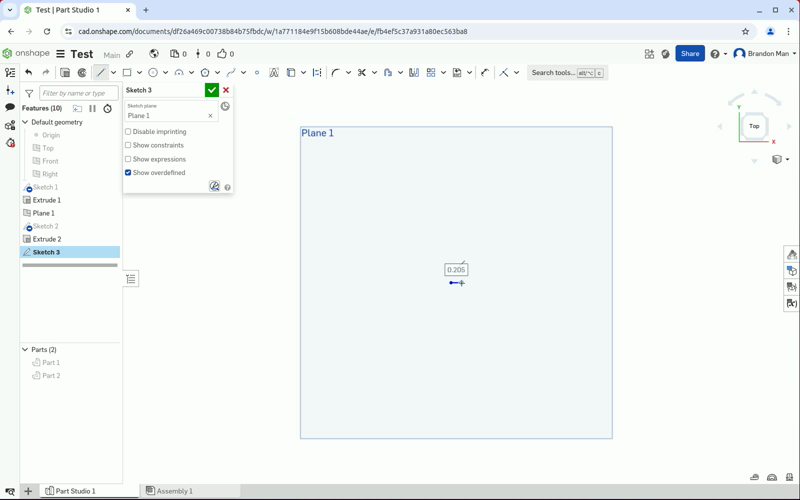
scroll(-6)
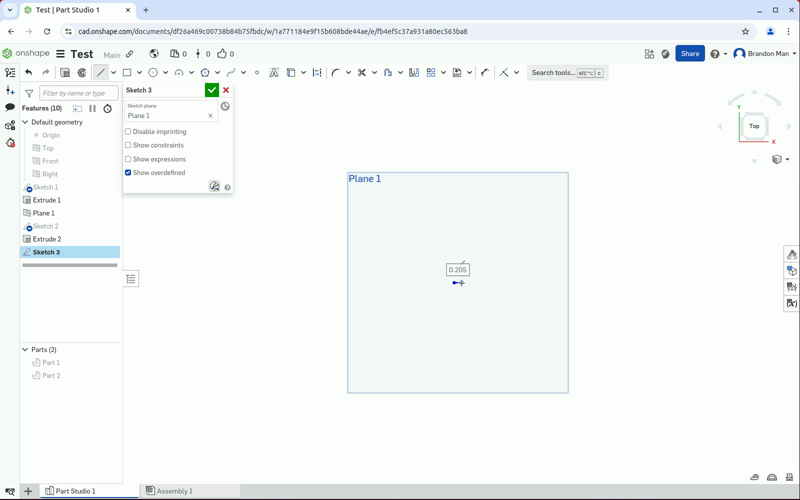
scroll(-6)
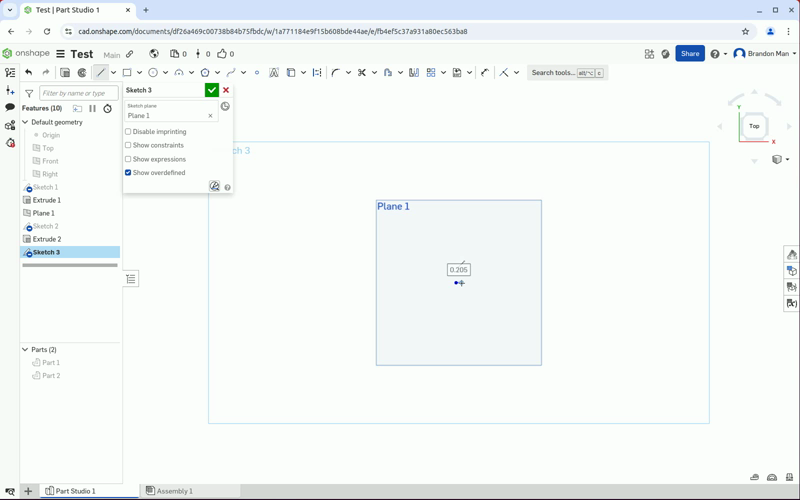
scroll(-6)
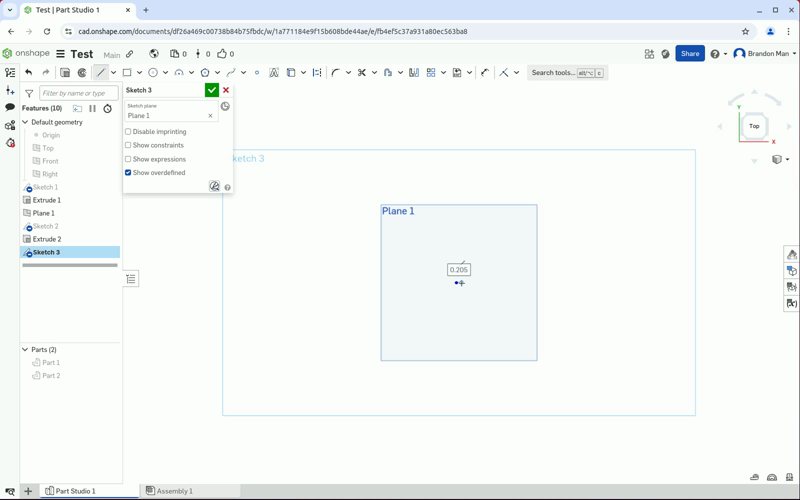
scroll(-6)
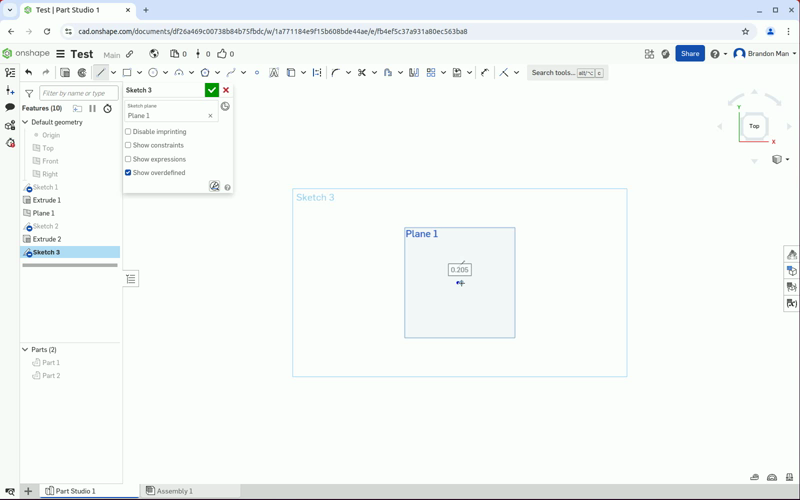
scroll(-6)
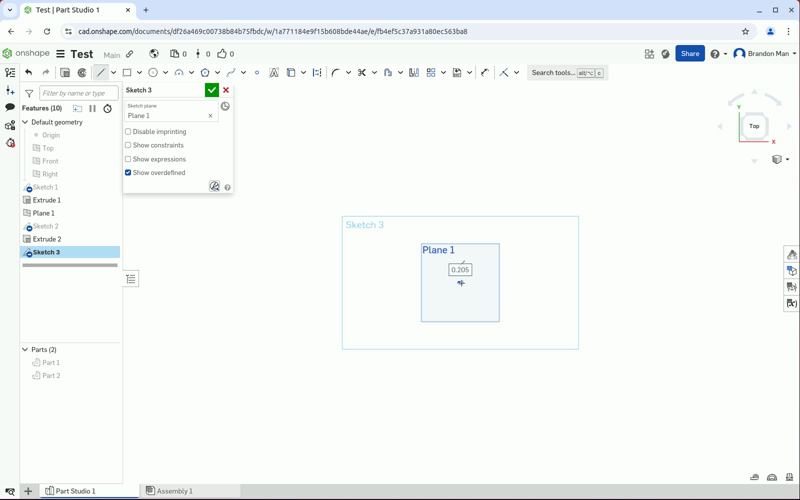
scroll(-6)
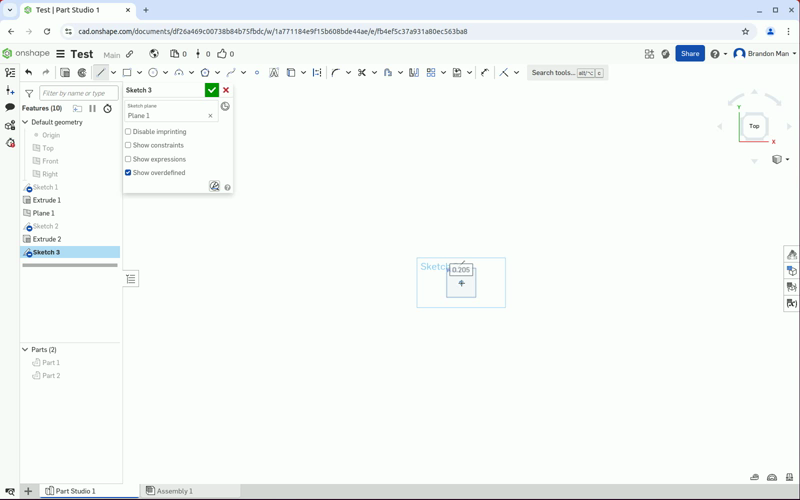
key_up(shift)
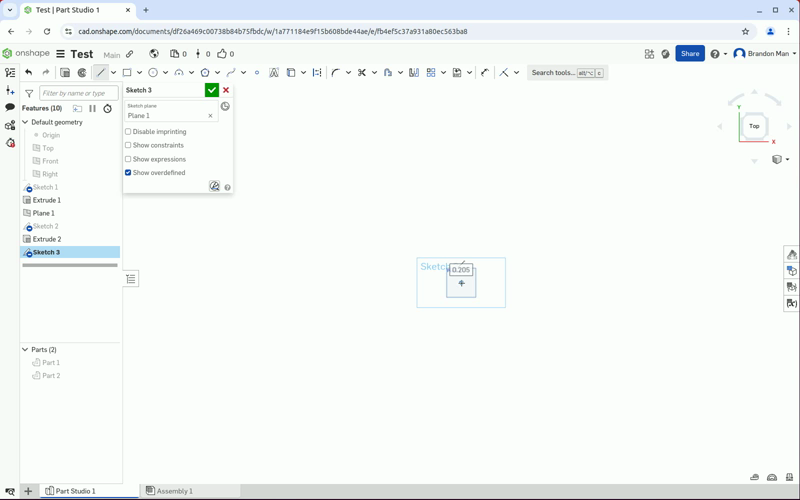
key_down(shift)
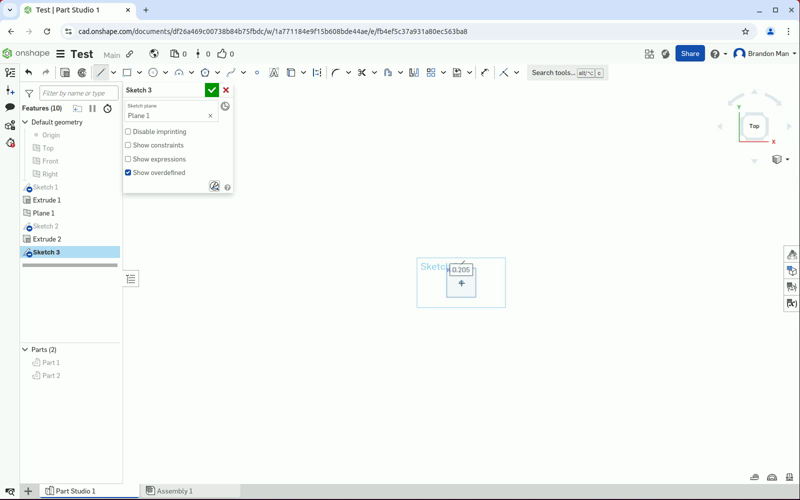
mouse_move(491, 282)
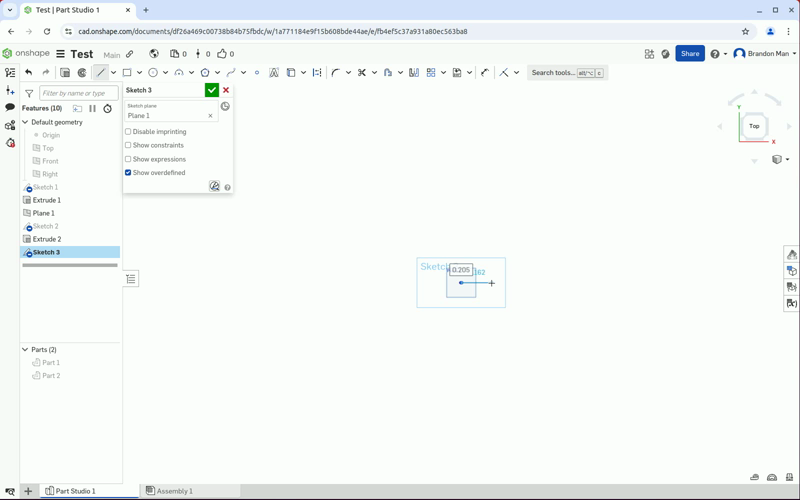
mouse_move(461, 269)
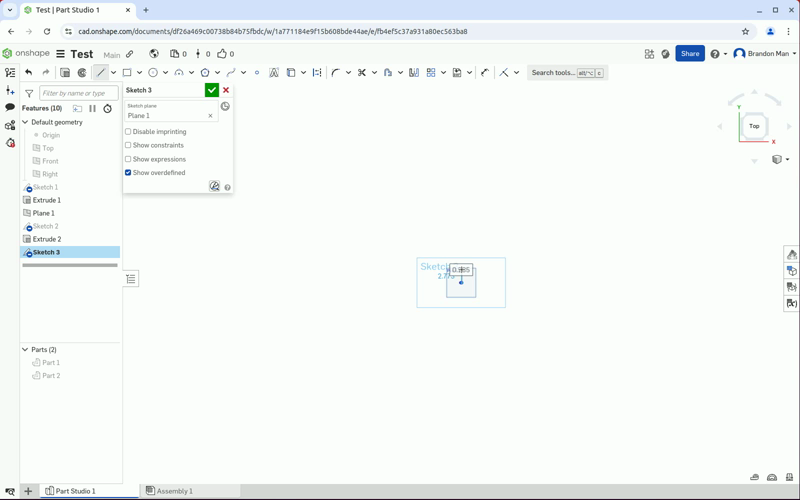
click(461, 269)
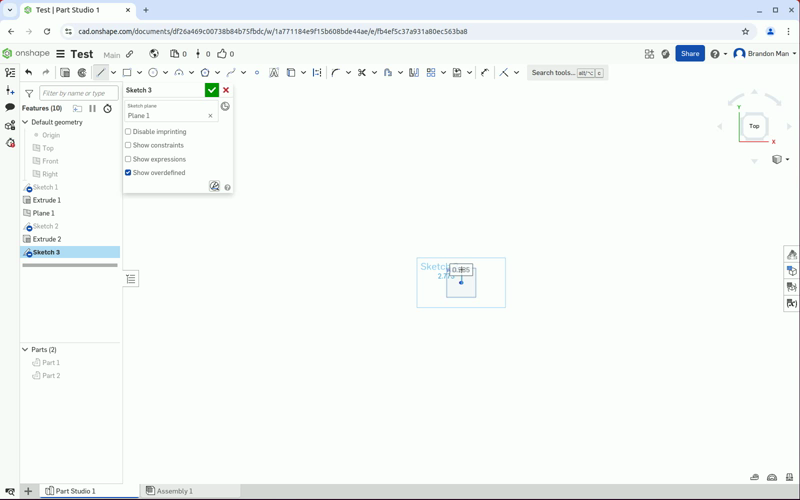
key_up(shift)
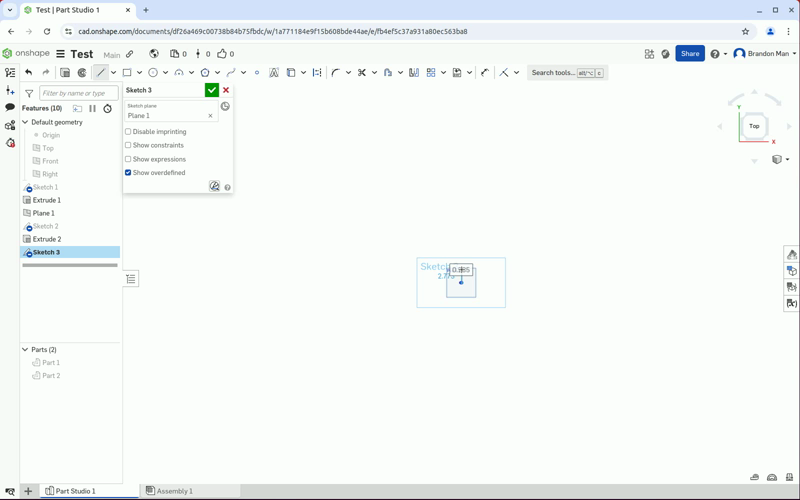
key_down(shift)
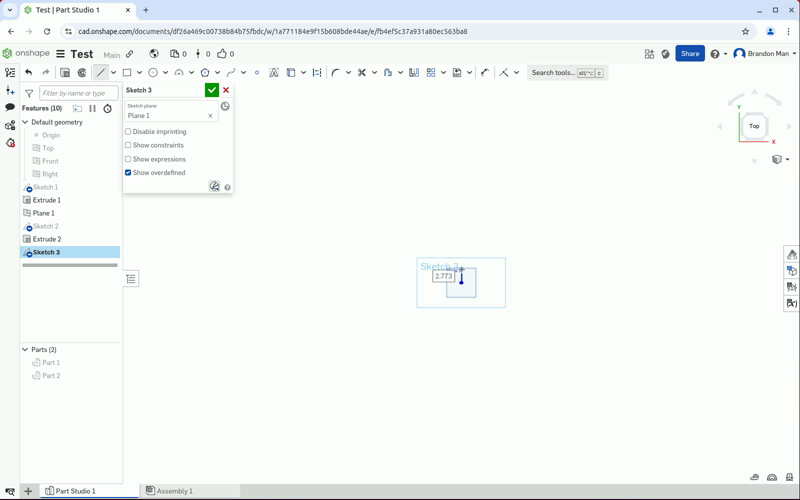
mouse_move(491, 269)
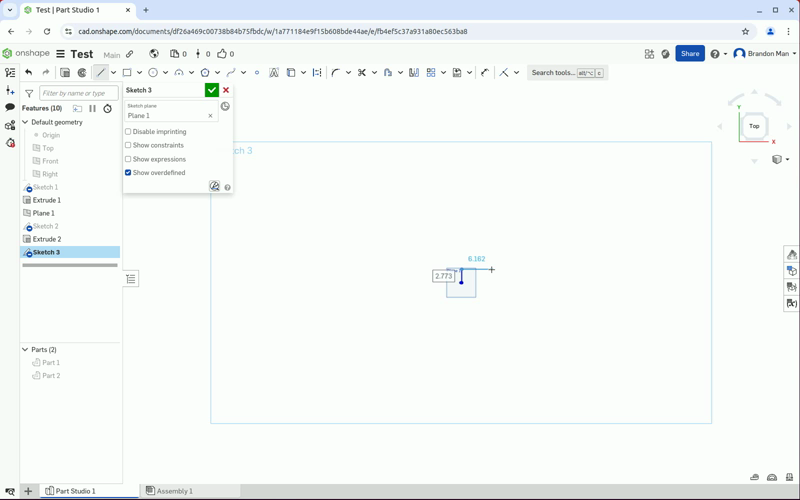
mouse_move(460, 269)
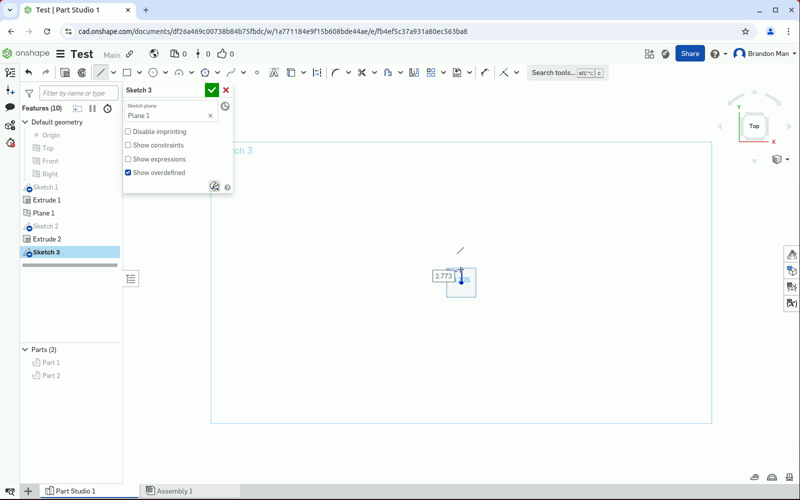
scroll(6)
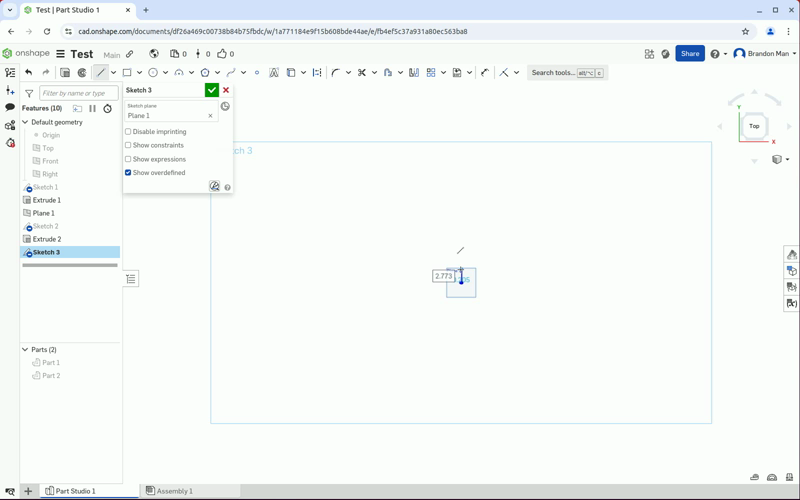
scroll(6)
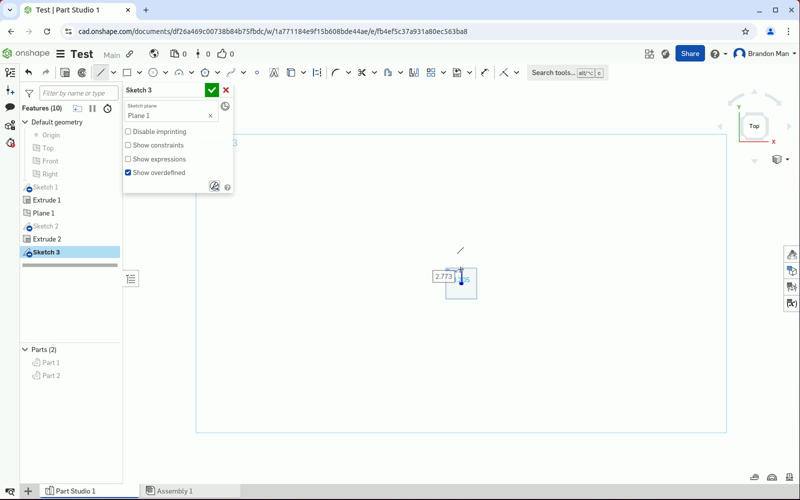
scroll(6)
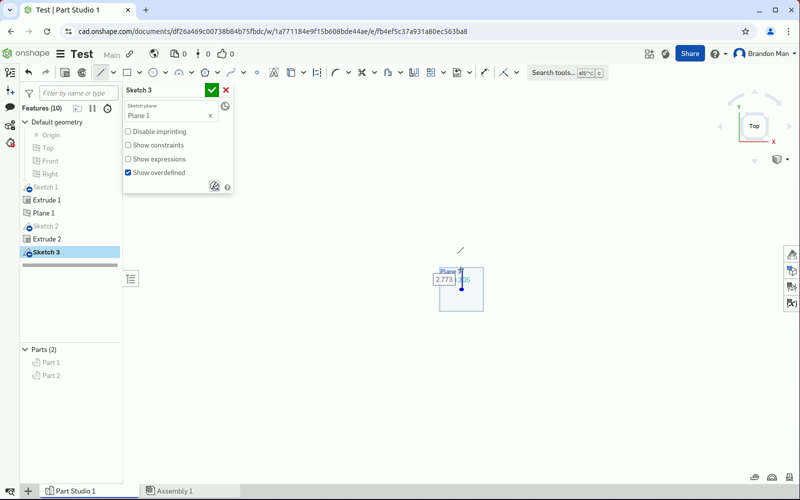
scroll(6)
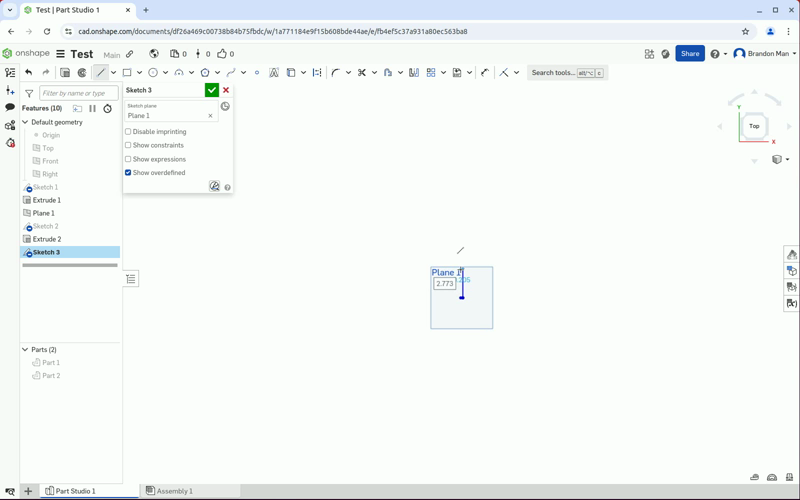
scroll(6)
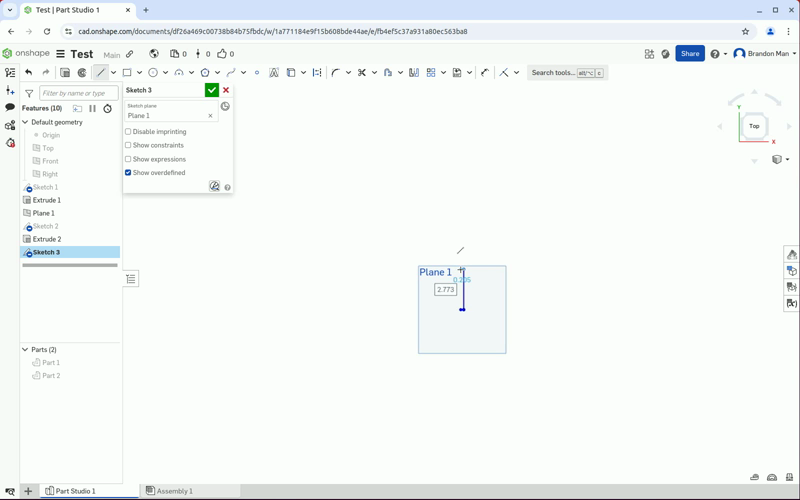
scroll(6)
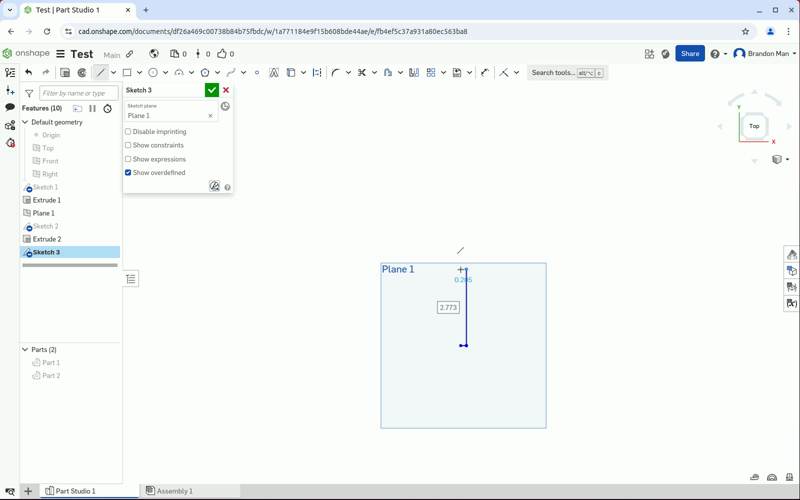
scroll(6)
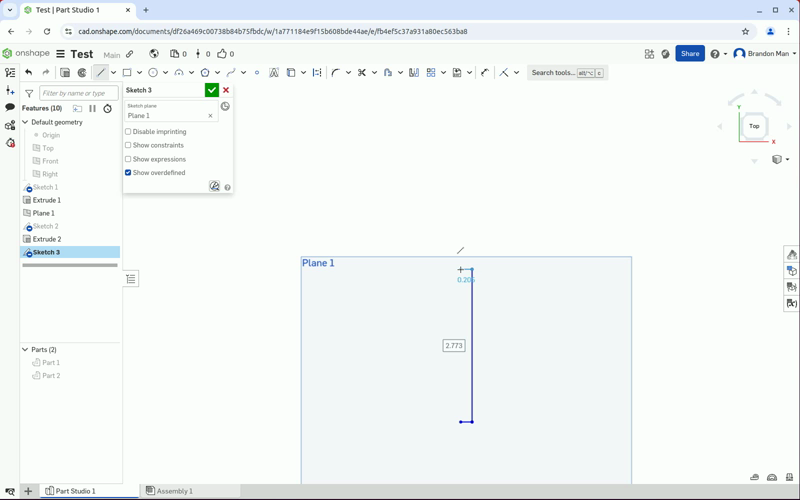
click(460, 269)
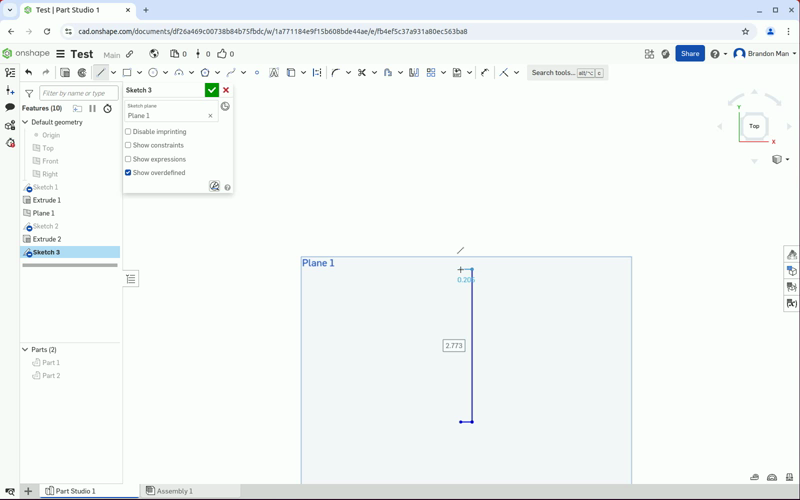
scroll(-6)
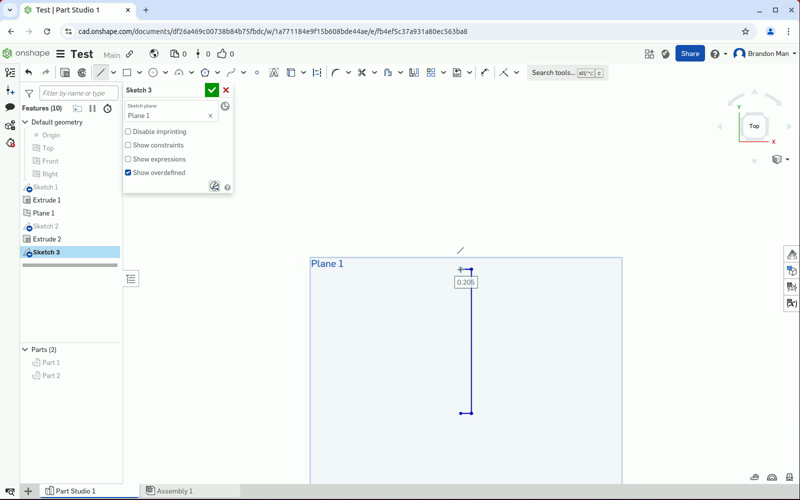
scroll(-6)
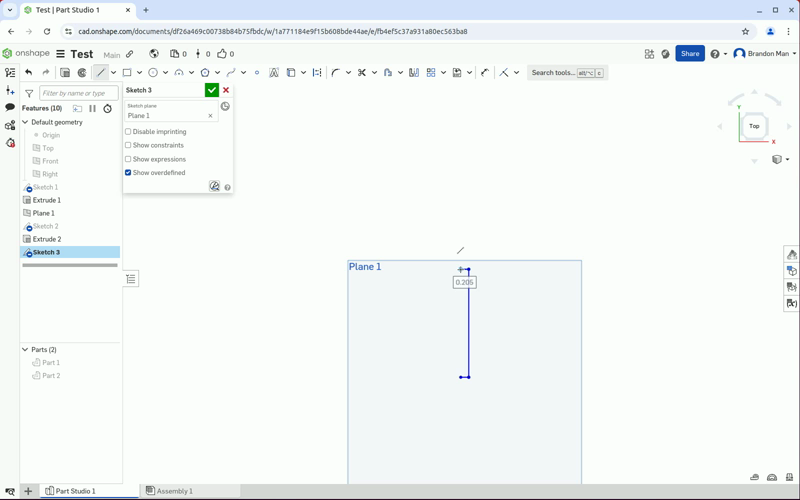
scroll(-6)
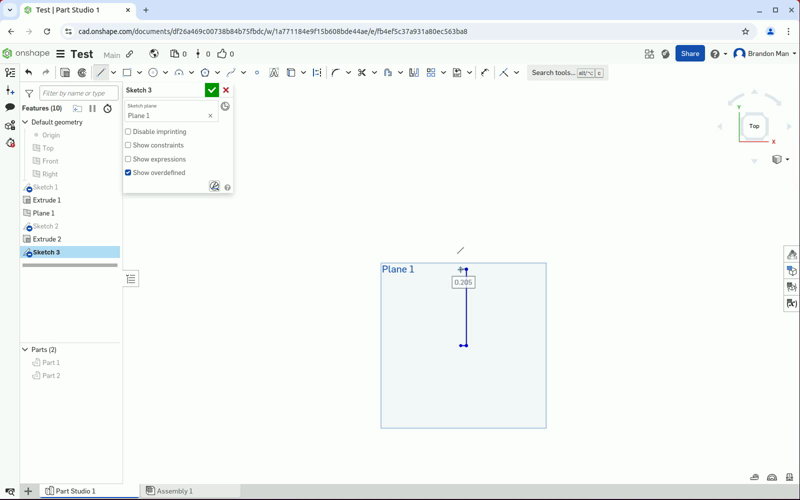
scroll(-6)
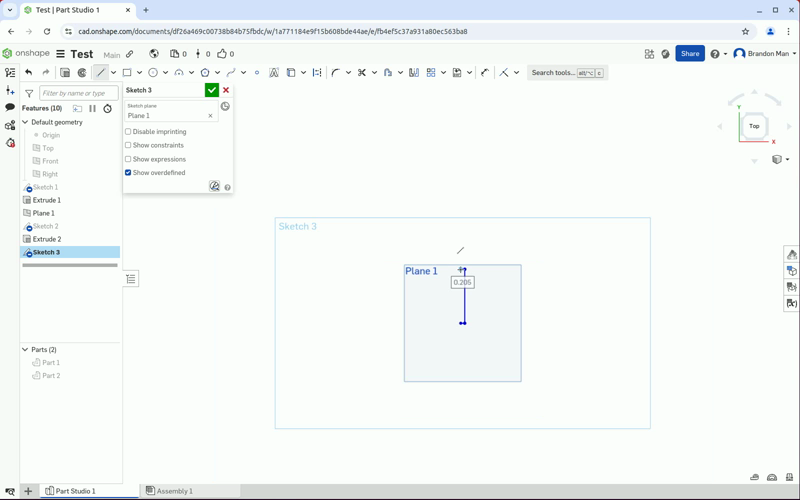
scroll(-6)
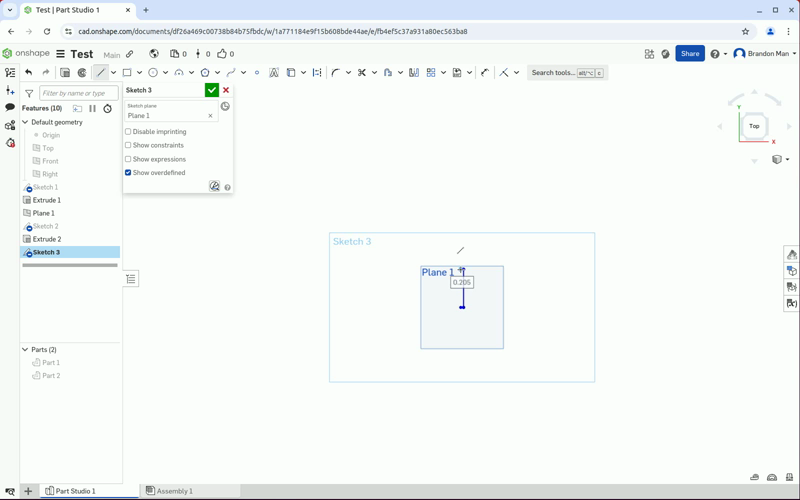
scroll(-6)
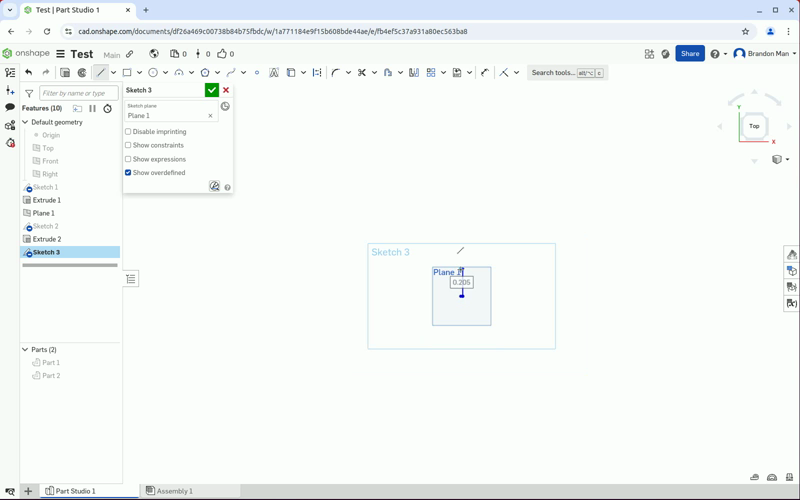
scroll(-6)
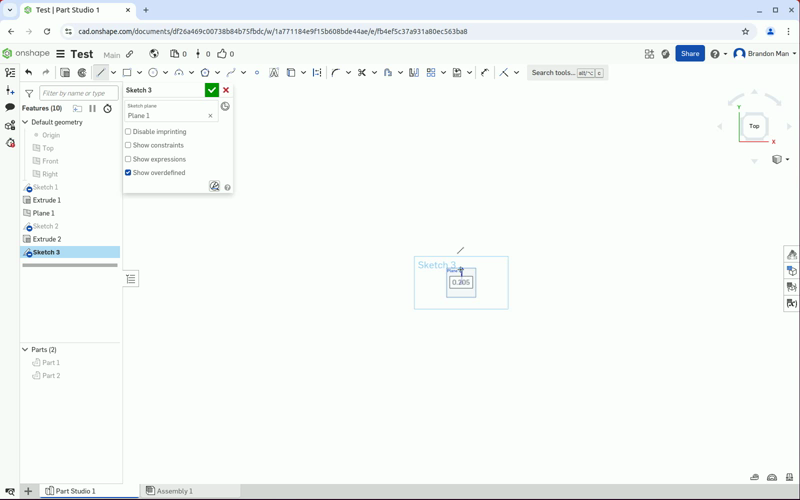
key_up(shift)
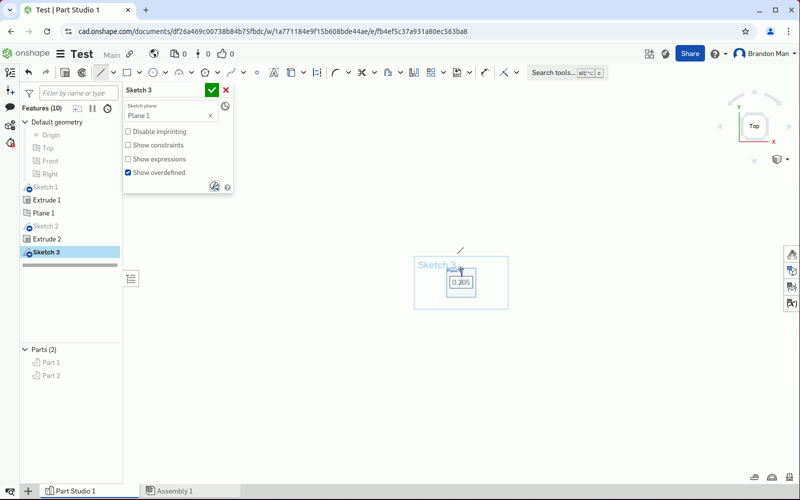
mouse_move(490, 269)
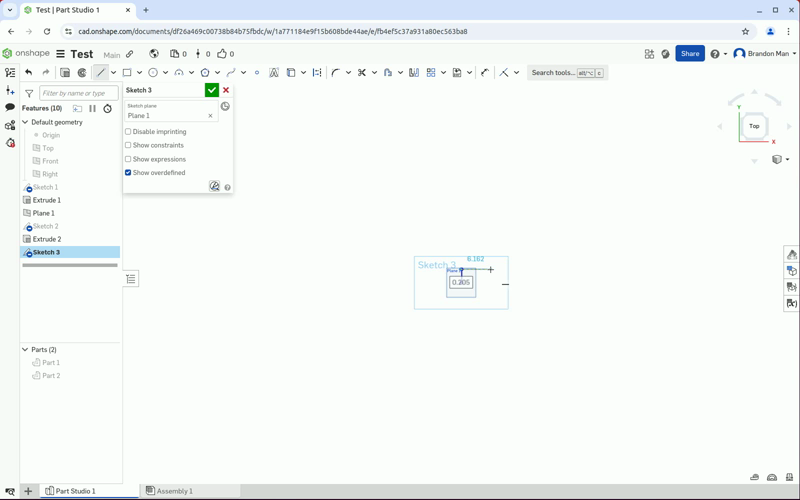
key_down(shift)
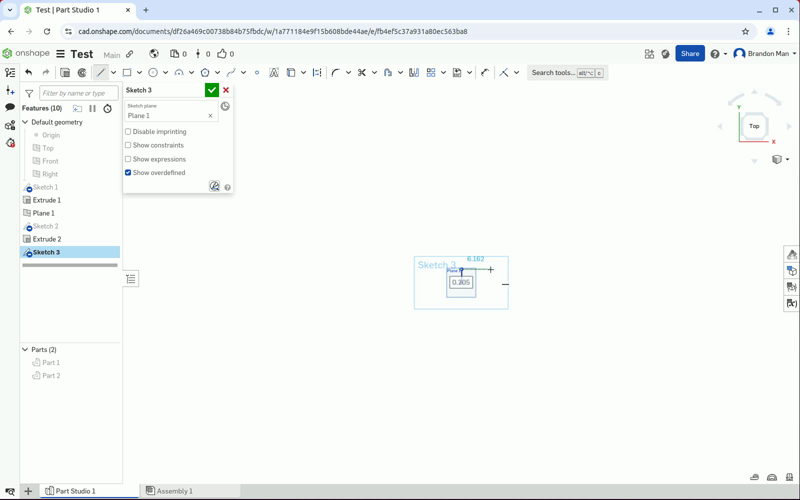
mouse_move(460, 282)
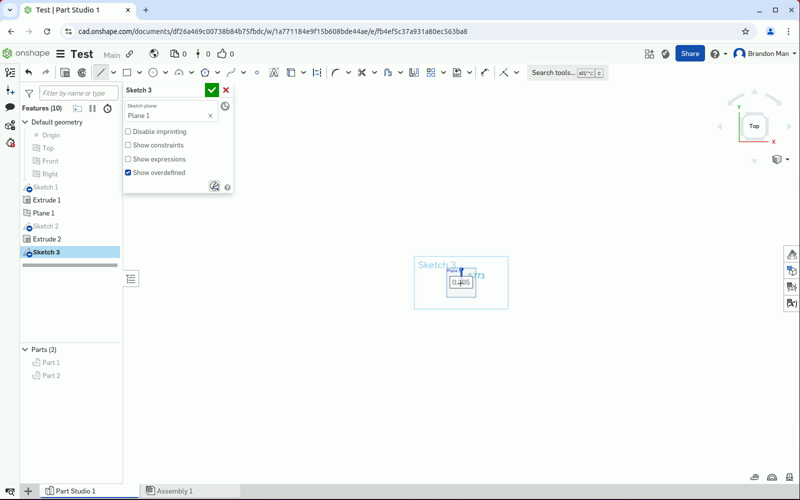
scroll(6)
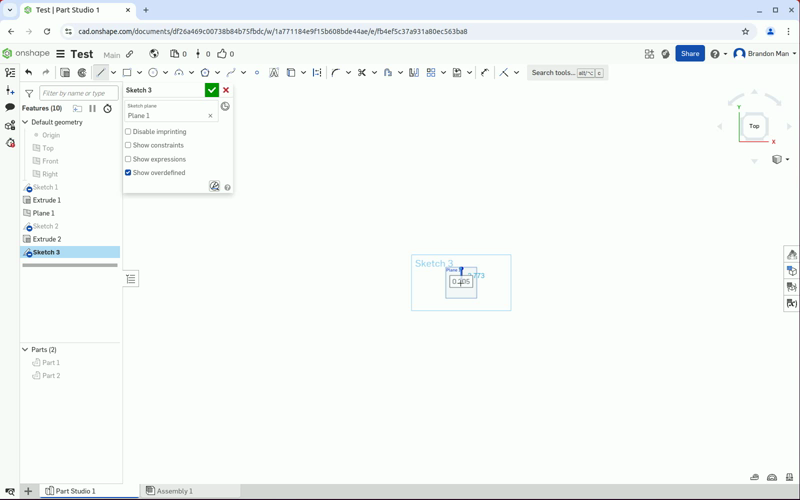
scroll(6)
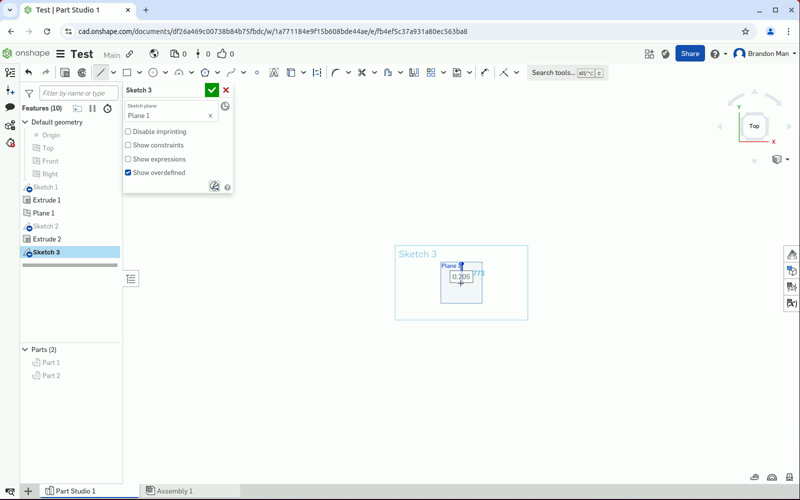
scroll(6)
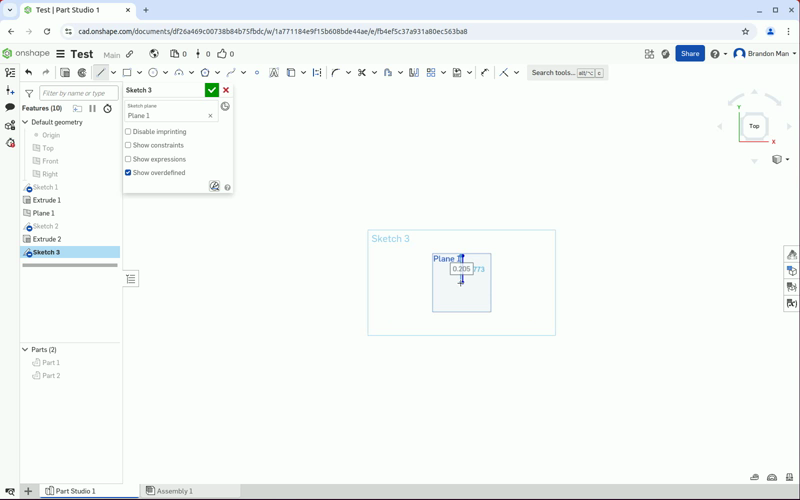
scroll(6)
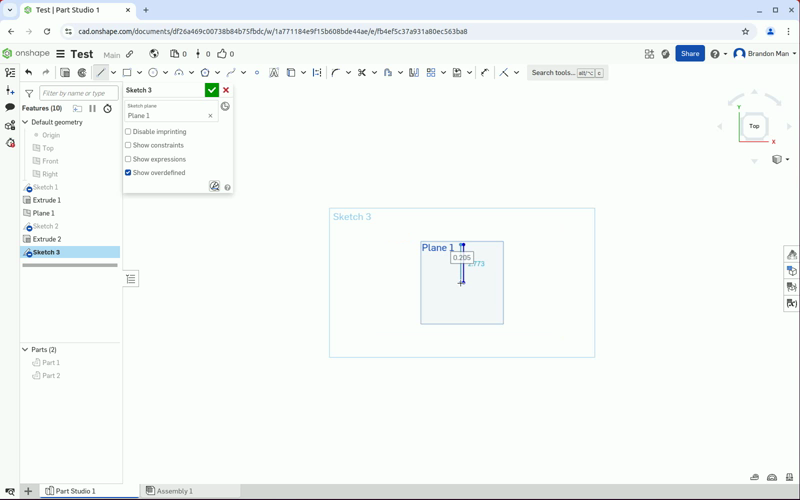
scroll(6)
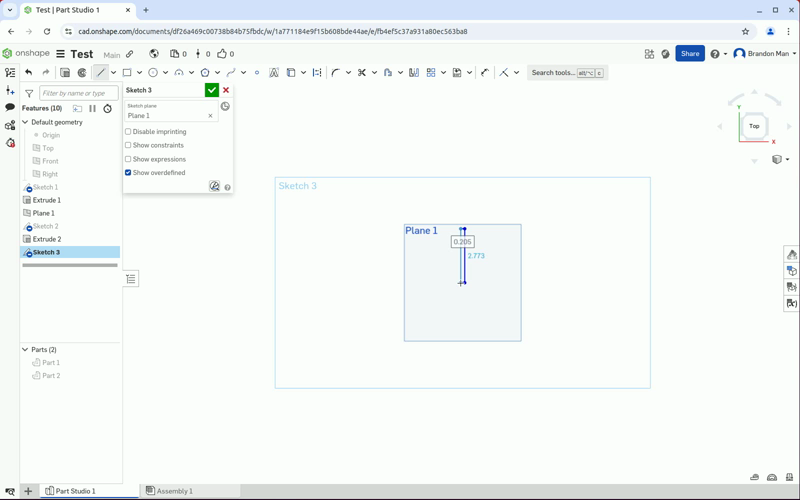
scroll(6)
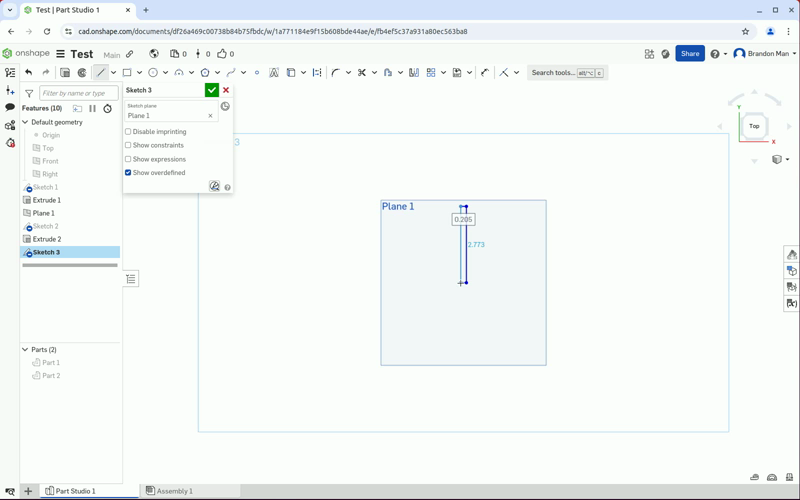
scroll(6)
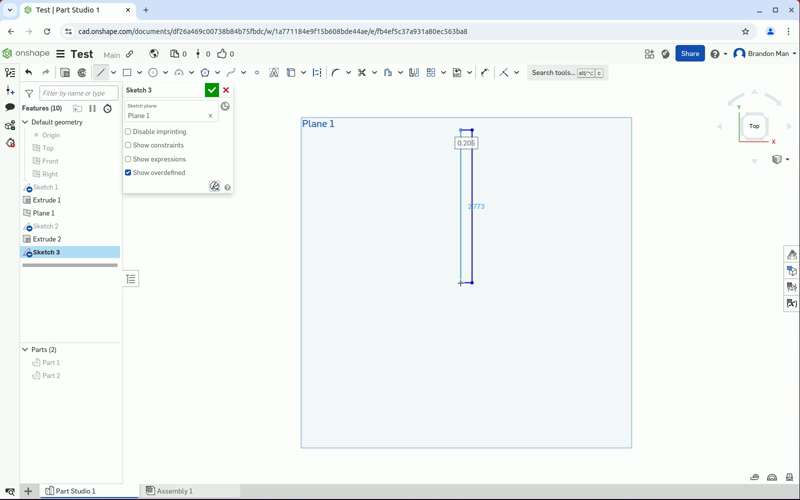
key_up(shift)
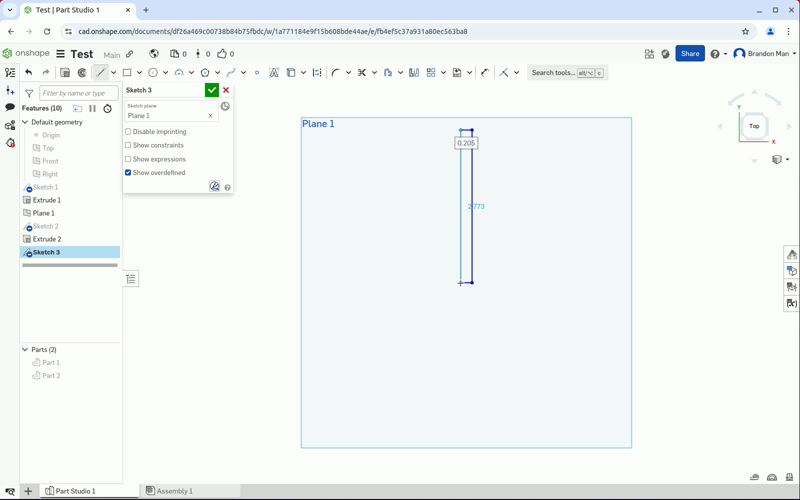
click(460, 282)
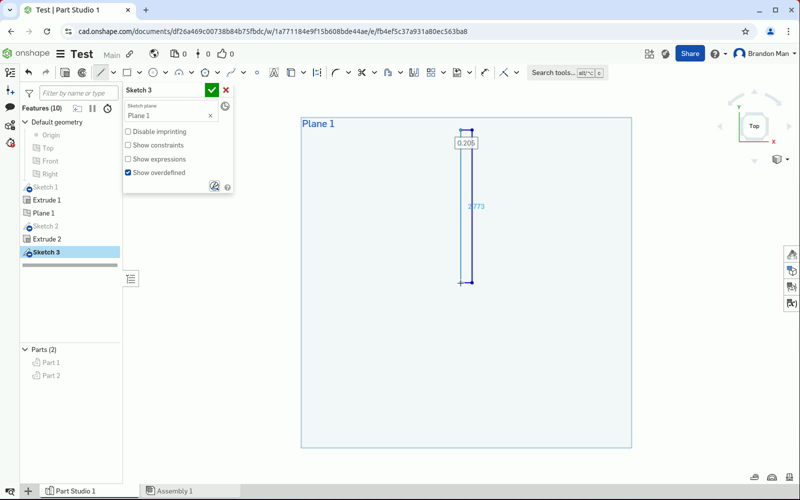
scroll(-6)
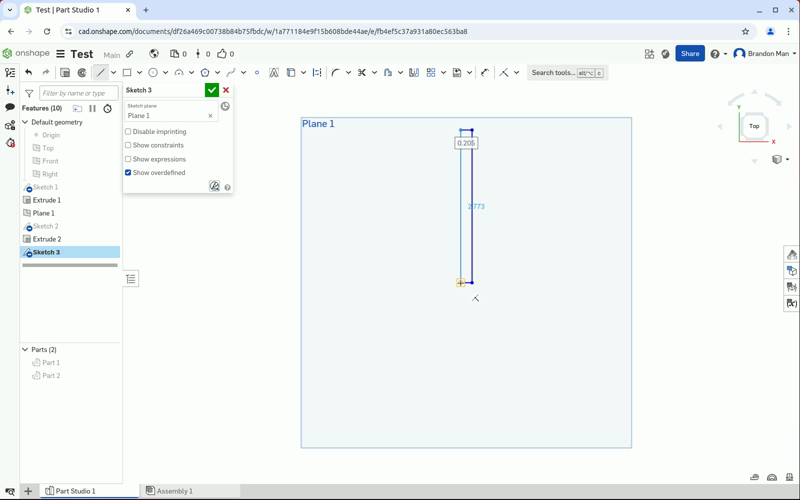
scroll(-6)
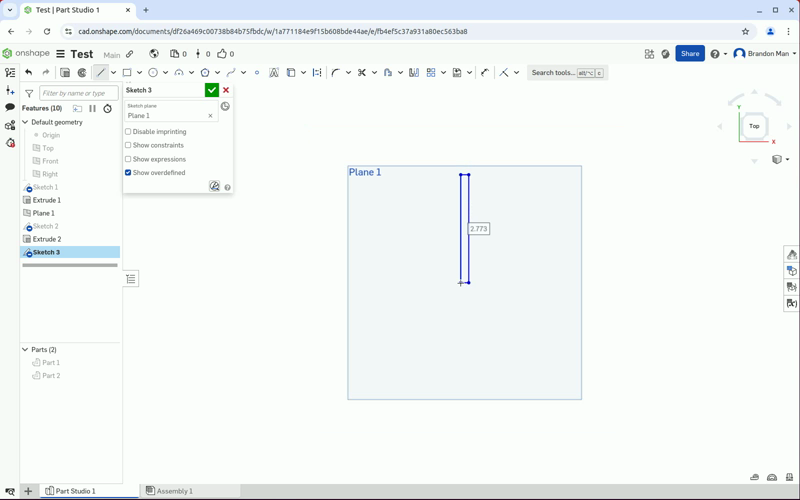
scroll(-6)
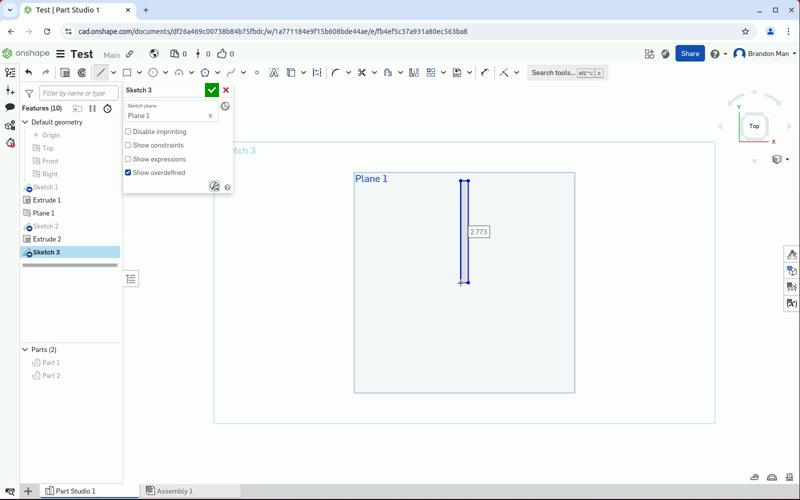
scroll(-6)
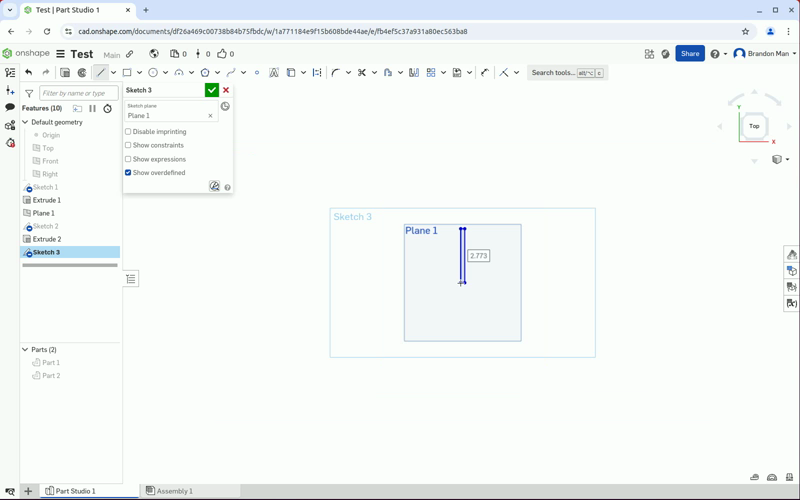
scroll(-6)
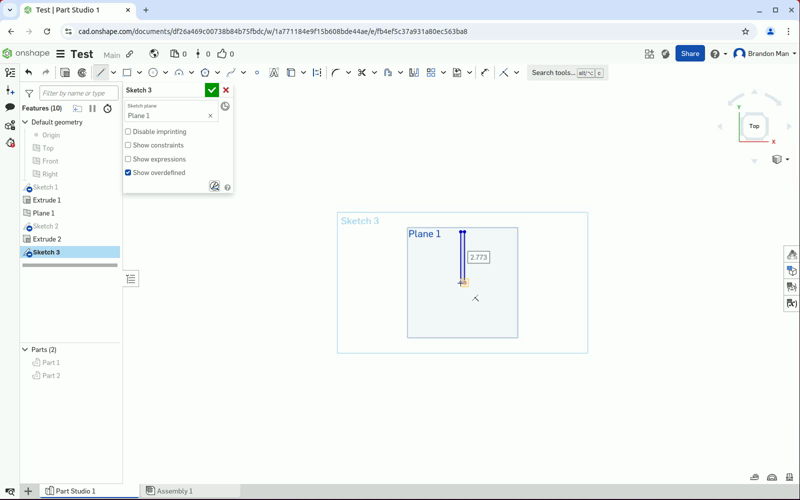
scroll(-6)
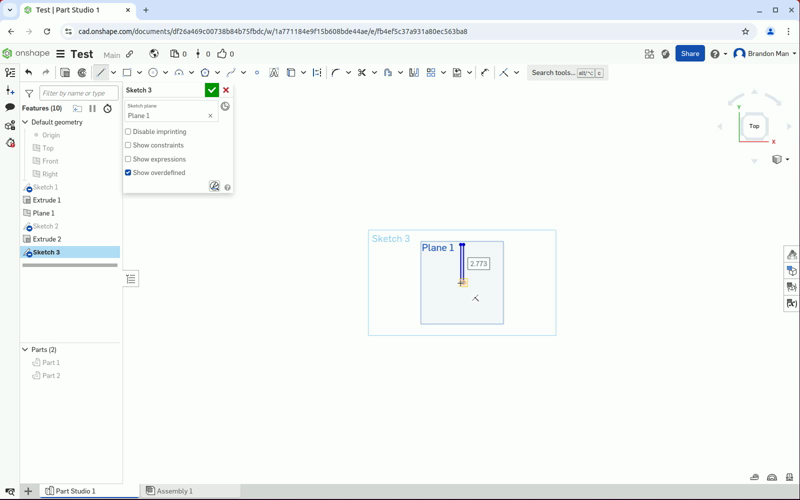
scroll(-6)
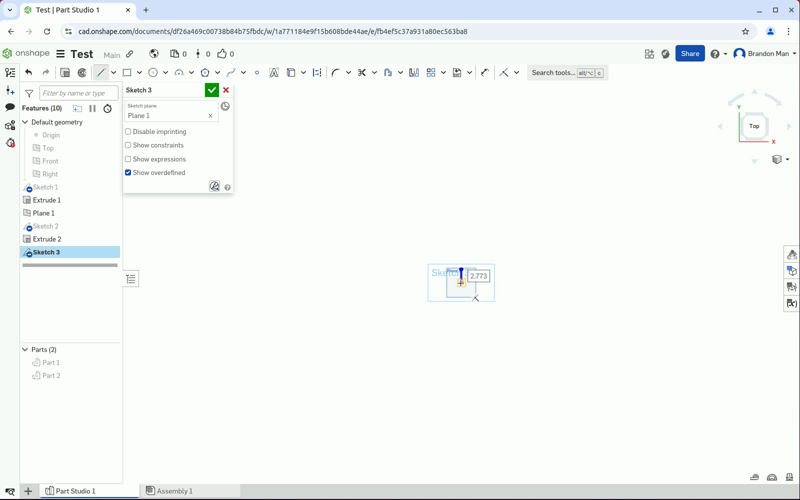
key(esc)
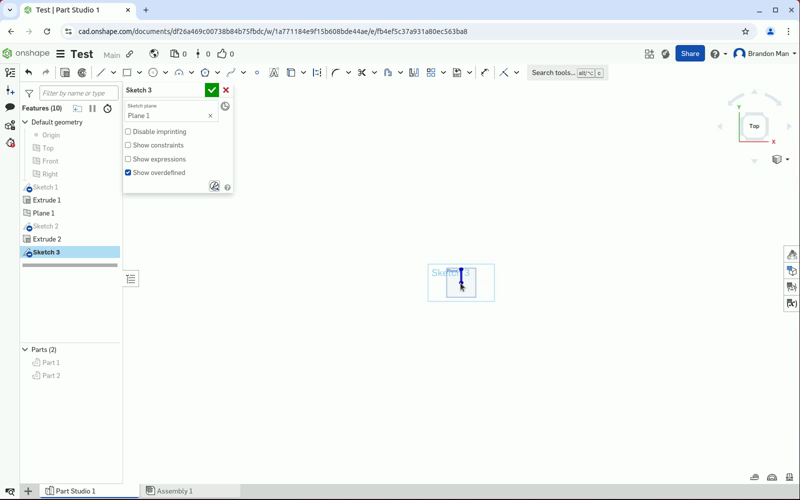
mouse_move(460, 279)
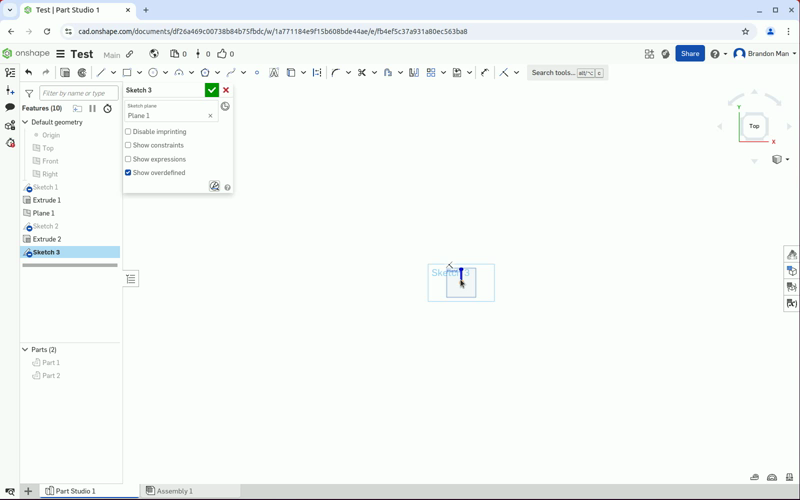
scroll(6)
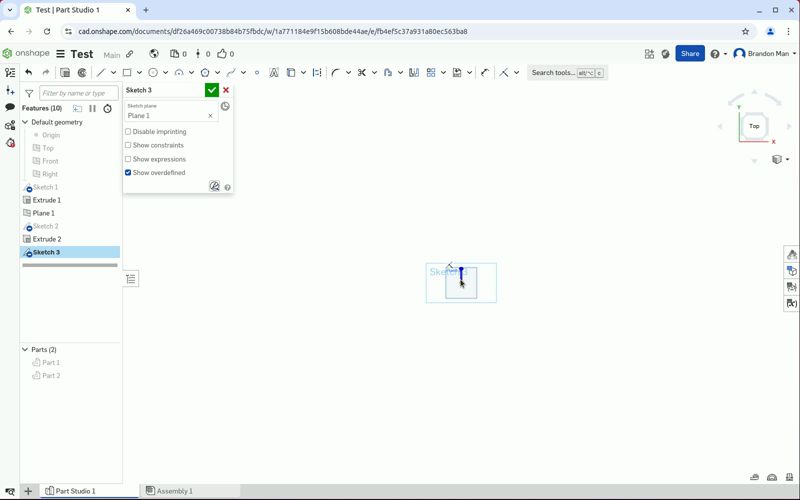
scroll(6)
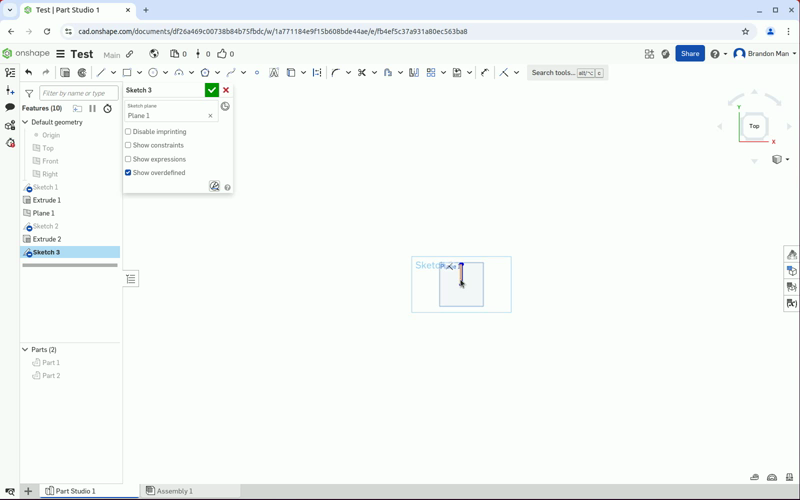
scroll(6)
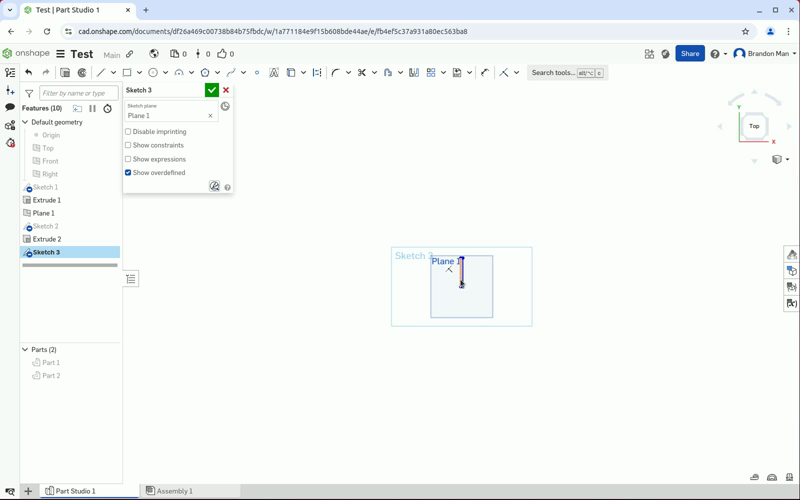
scroll(6)
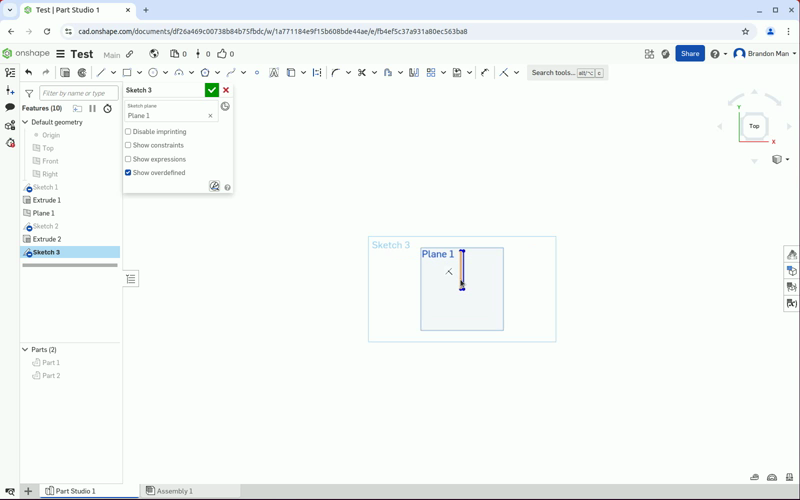
scroll(6)
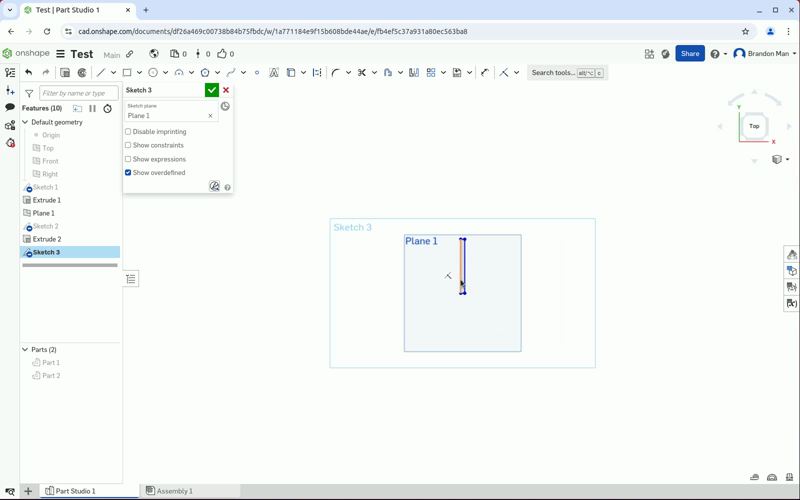
scroll(6)
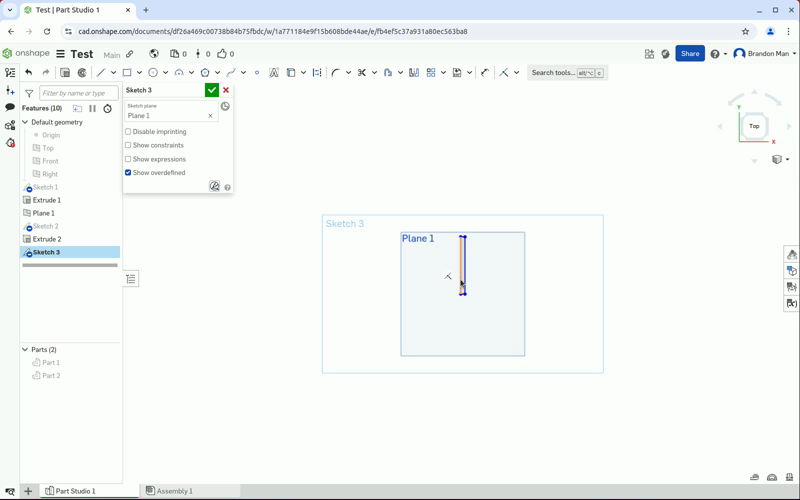
scroll(6)
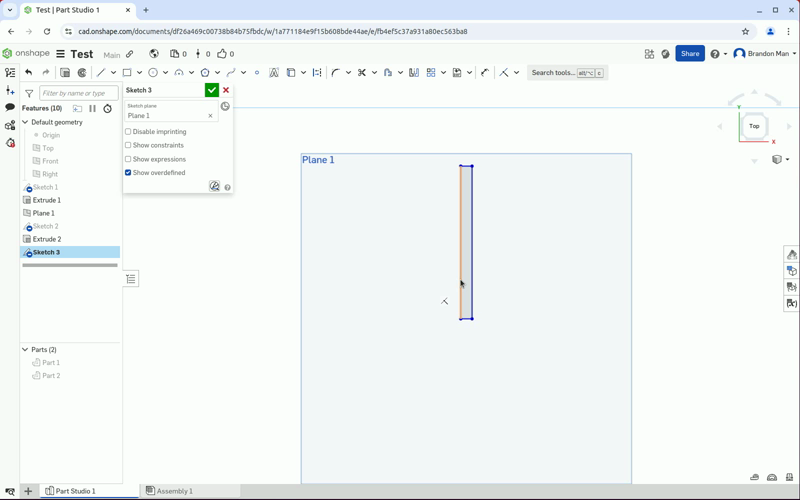
click(460, 279)
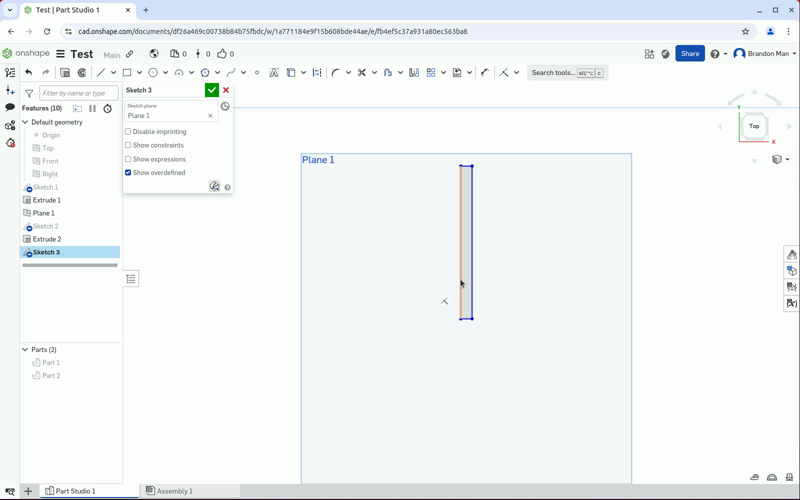
scroll(-6)
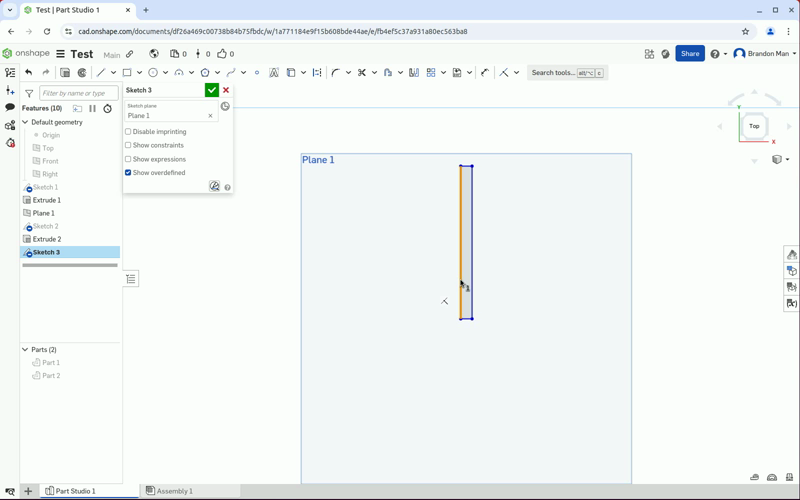
scroll(-6)
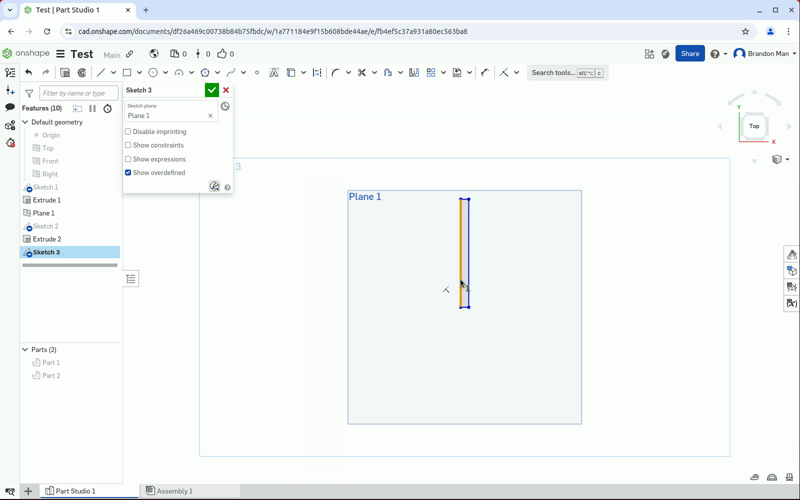
scroll(-6)
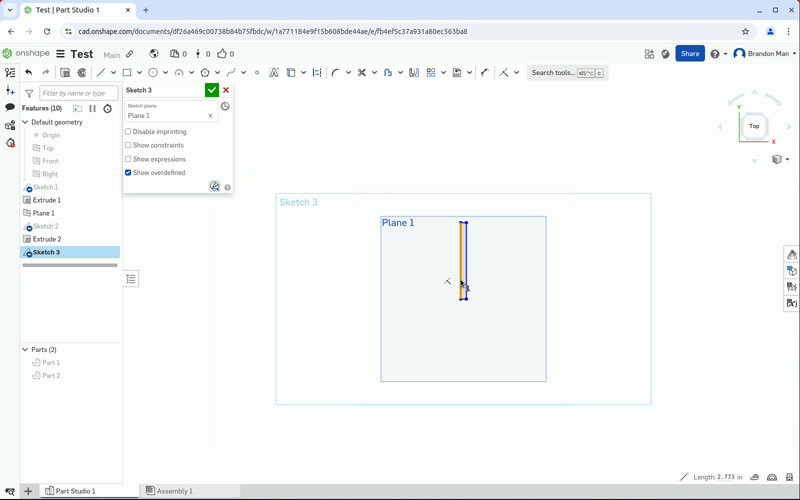
scroll(-6)
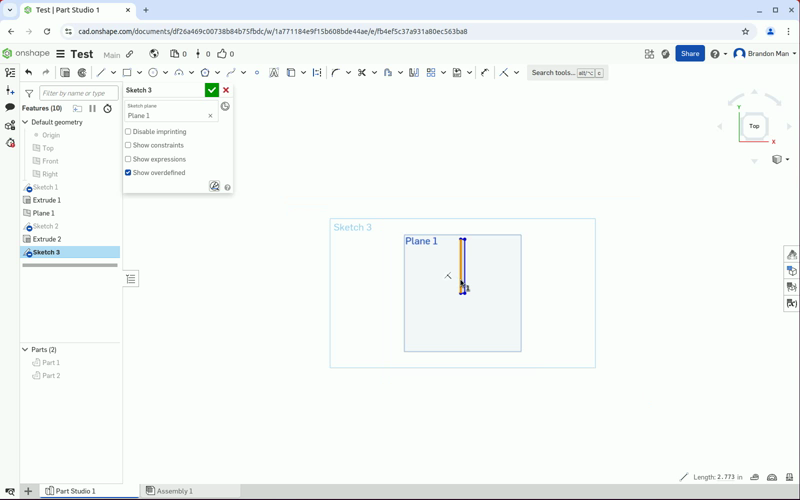
scroll(-6)
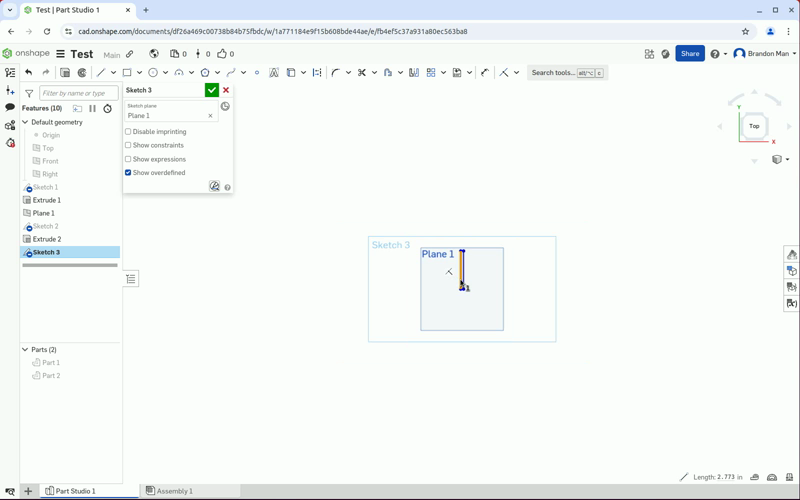
scroll(-6)
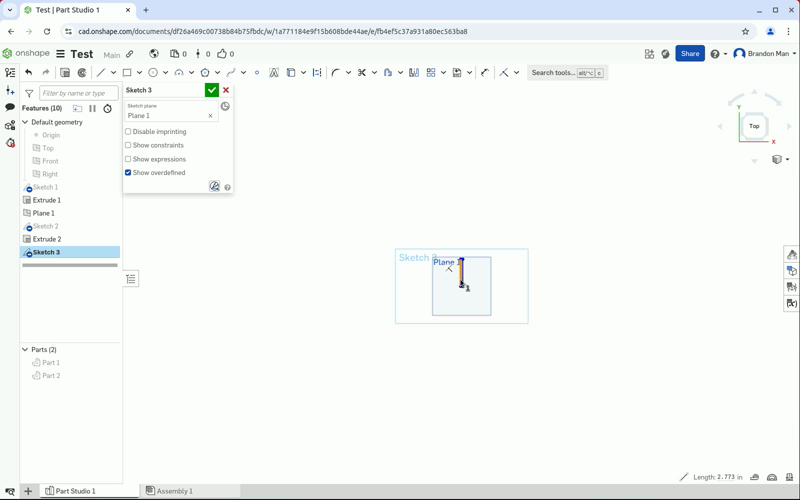
scroll(-6)
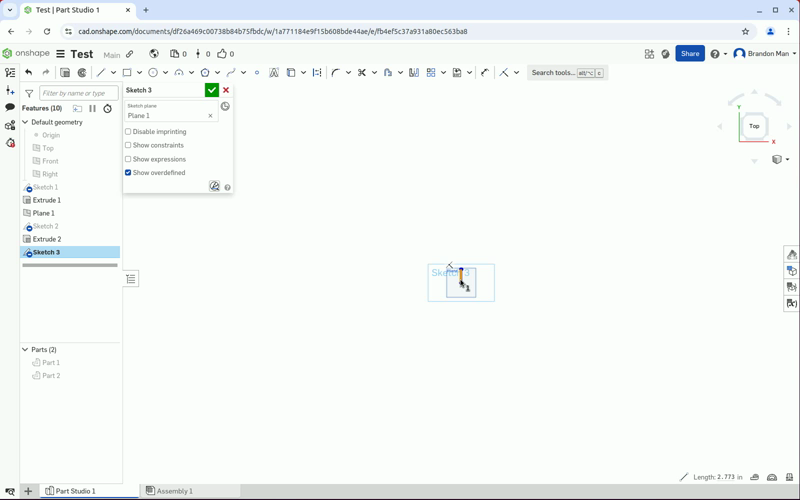
mouse_move(73, 352)
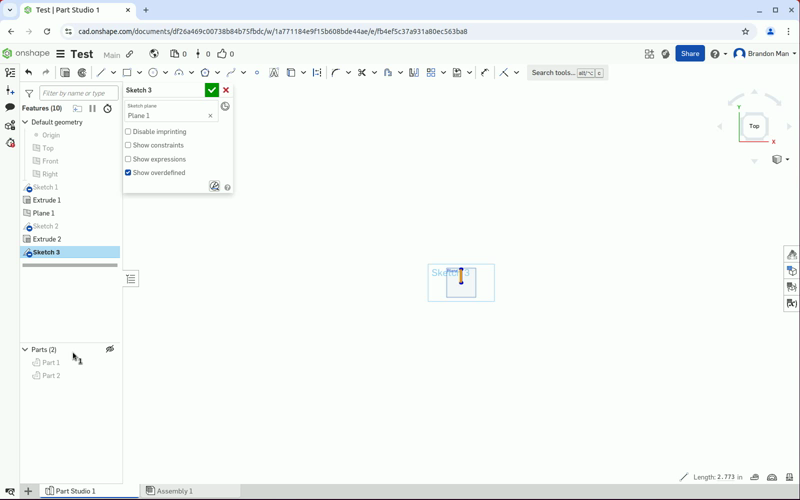
key(shift+y)
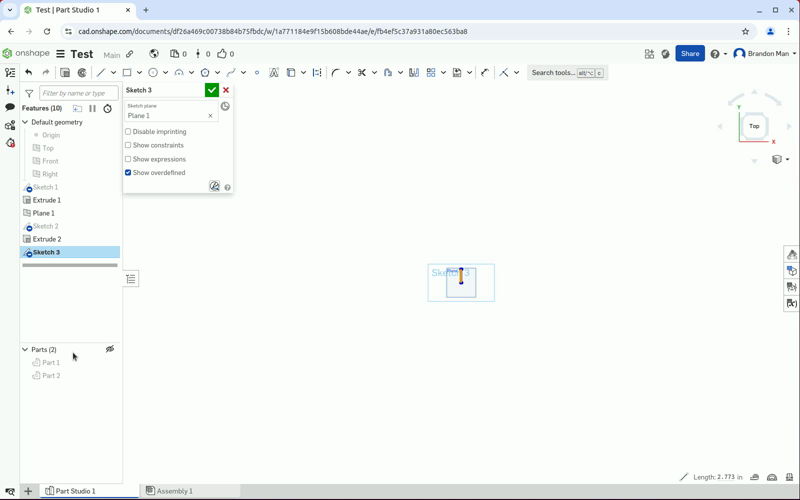
key(shift+e)
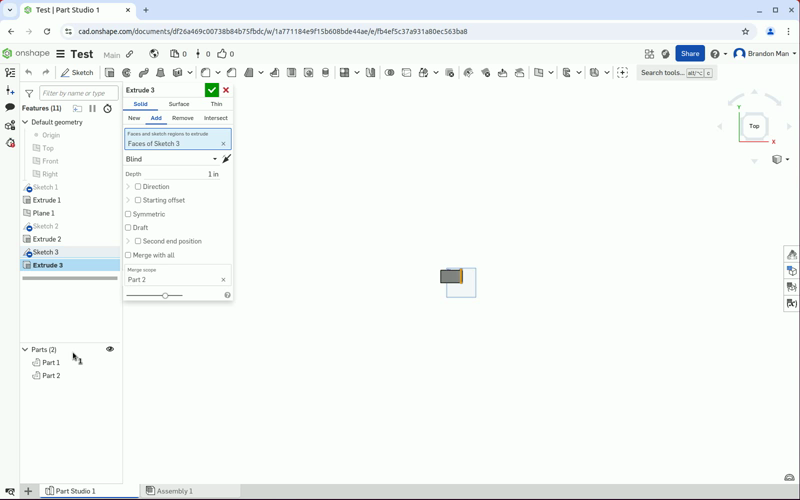
mouse_move(143, 106)
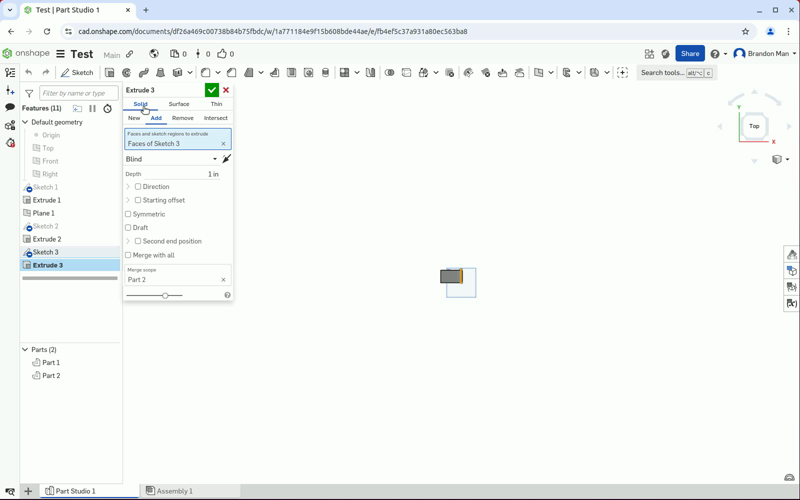
click(143, 106)
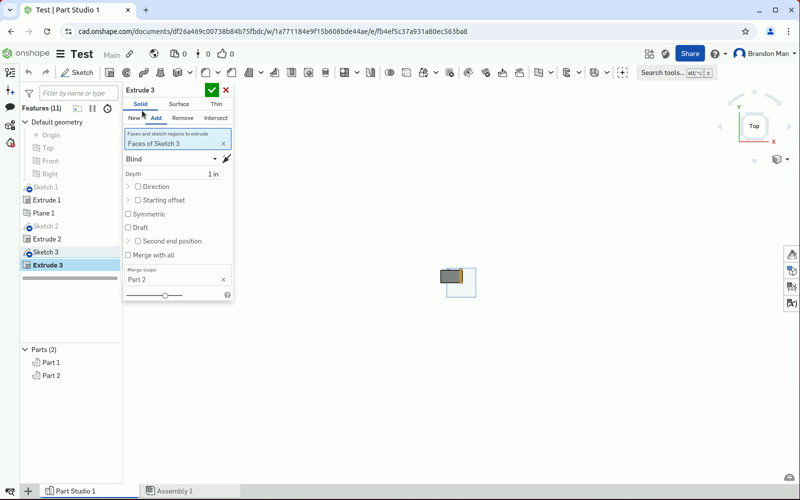
mouse_move(137, 120)
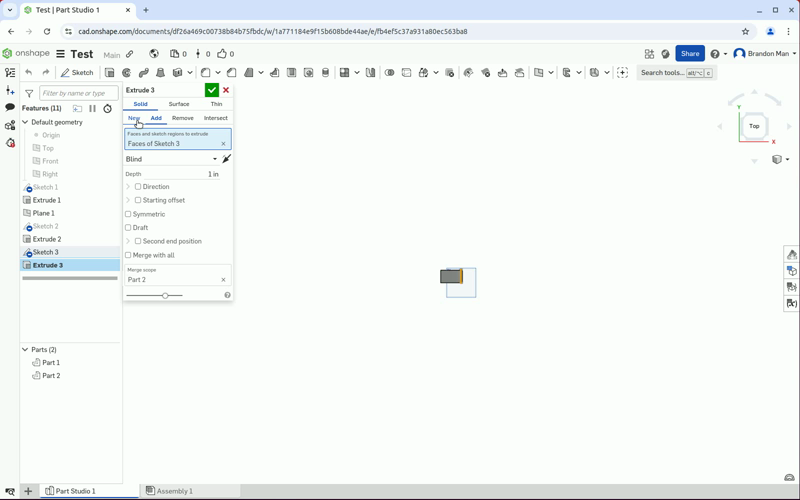
click(137, 120)
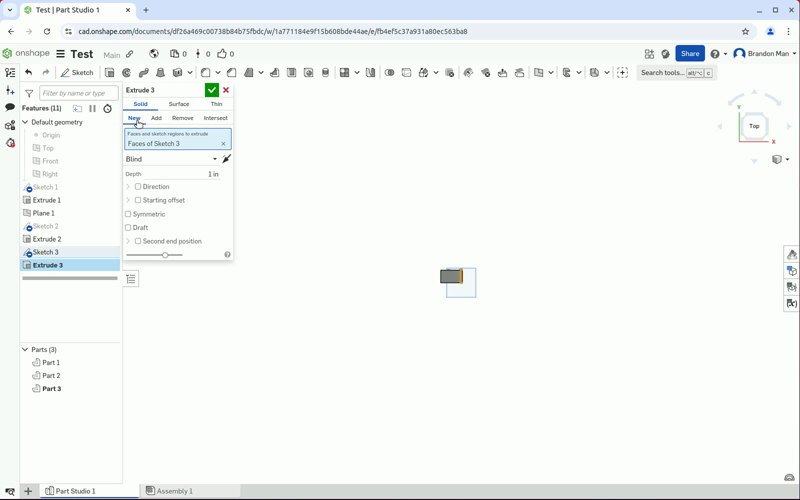
key(tab, 4)
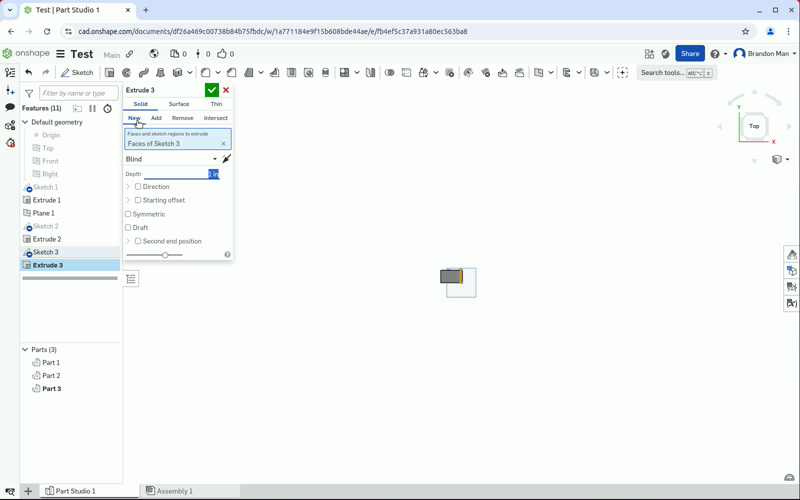
text(0.241)
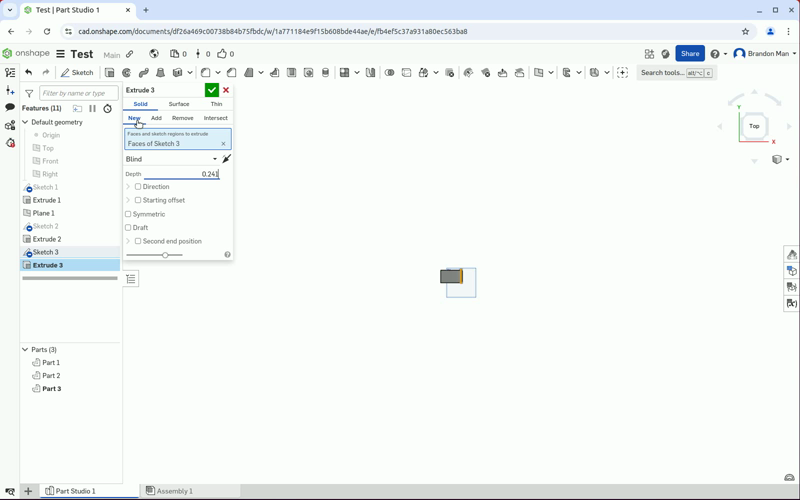
key(enter)
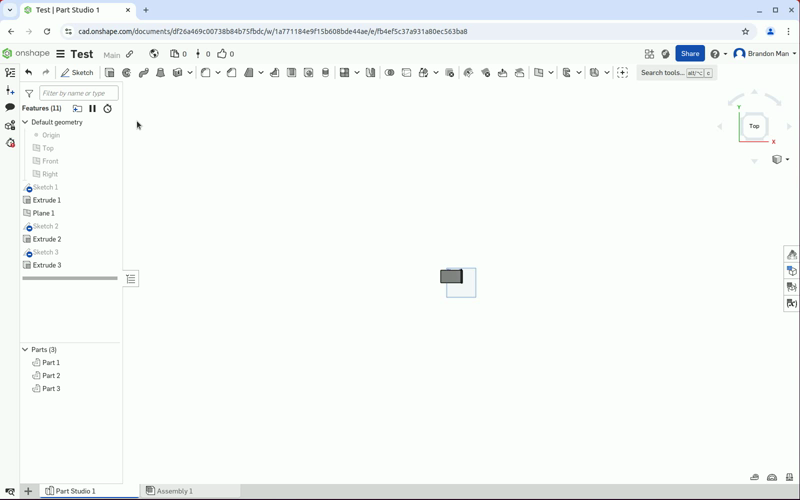
key(shift+h)
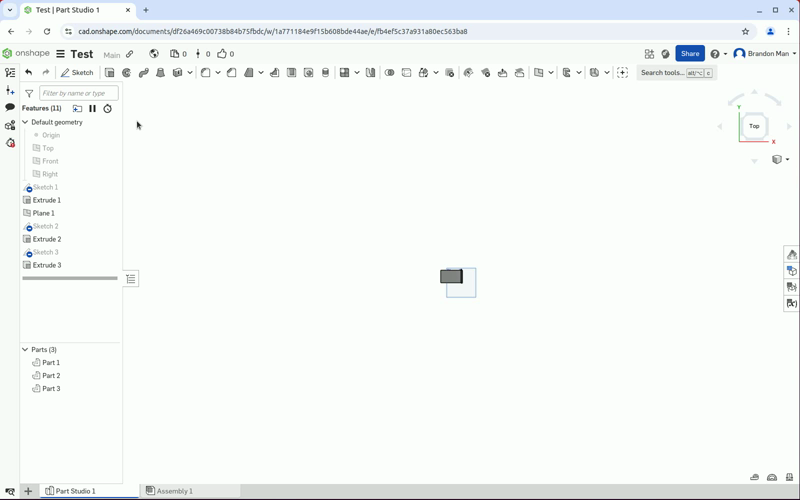
key(shift+h)
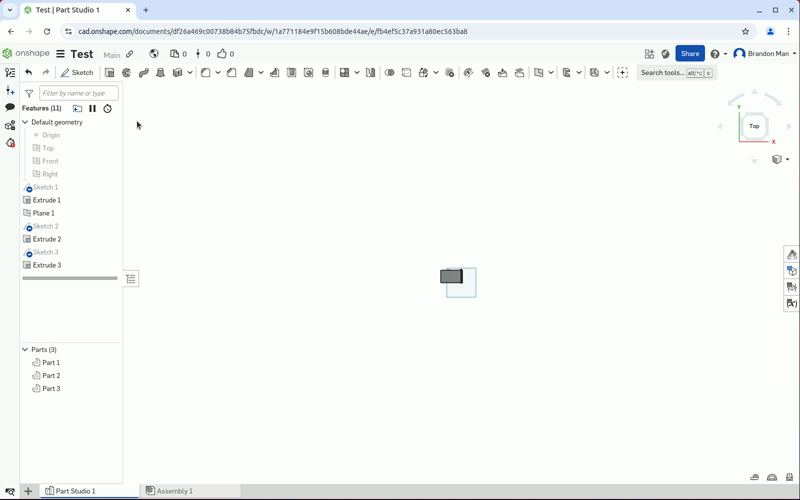
mouse_move(73, 189)
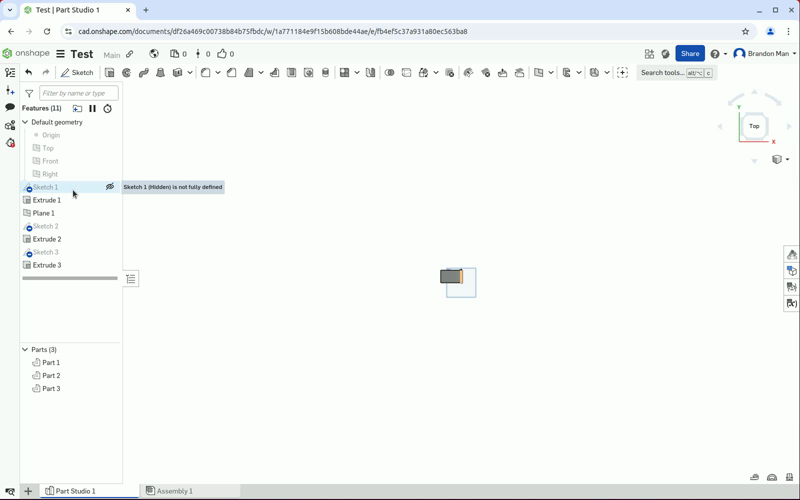
click(73, 189)
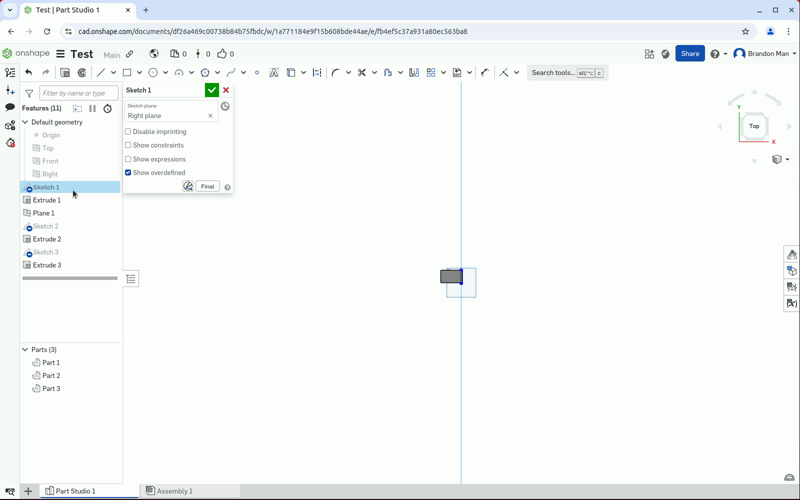
mouse_move(229, 92)
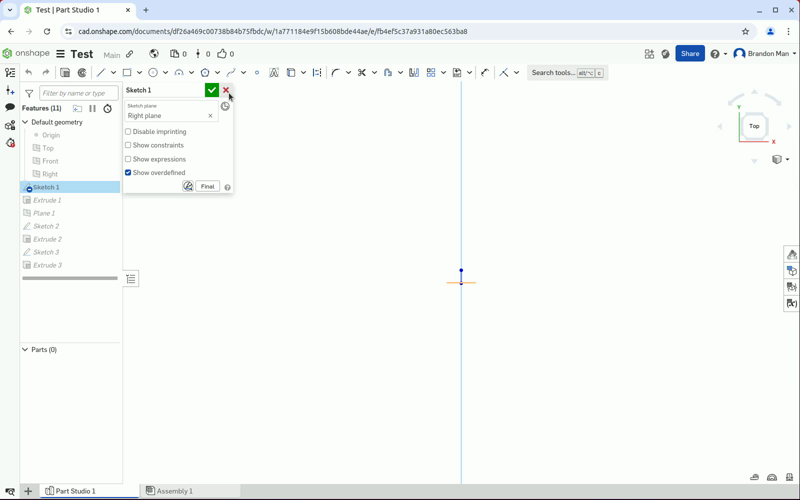
click(229, 92)
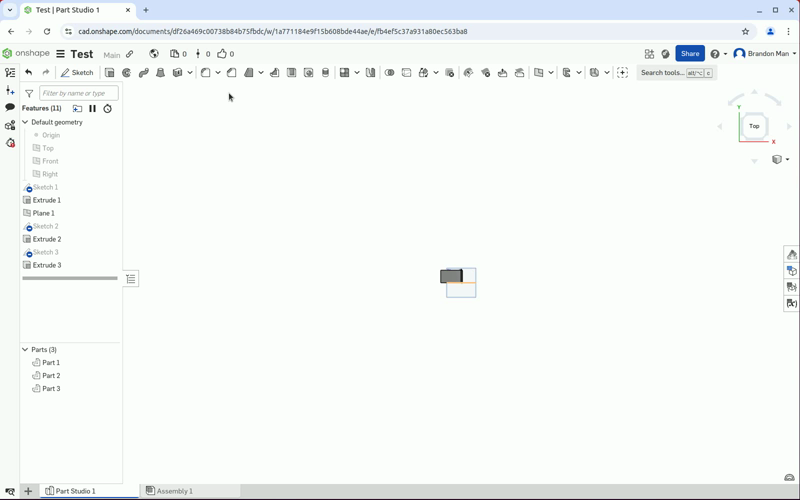
mouse_move(73, 352)
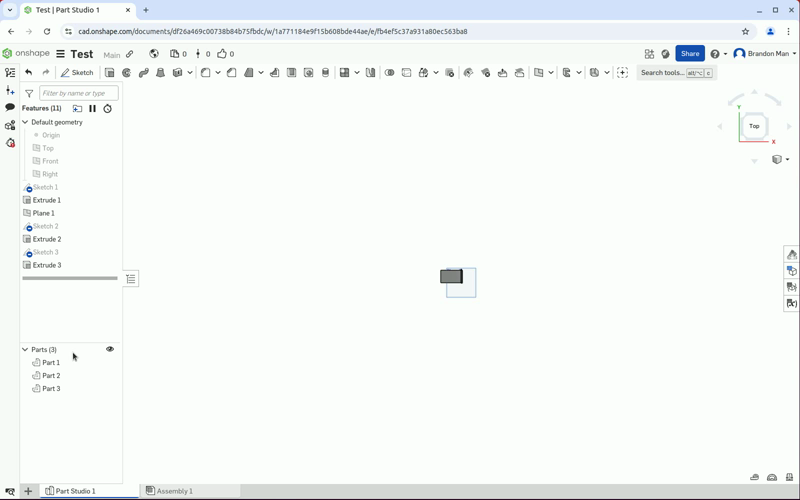
key(y)
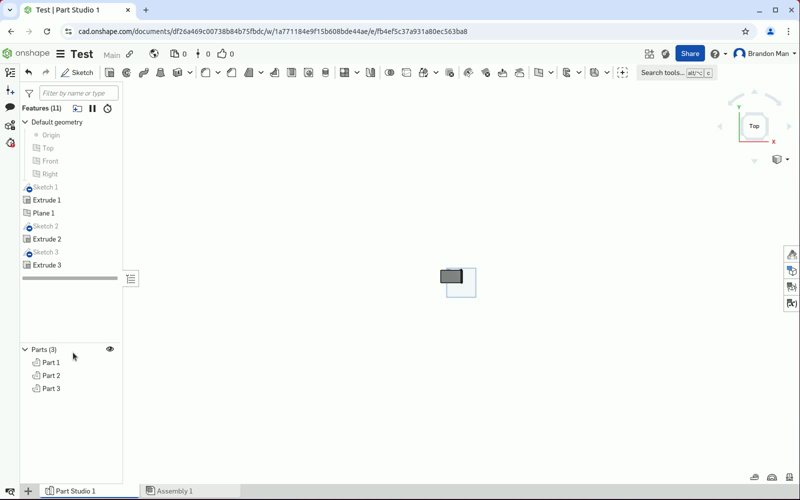
key(shift+p)
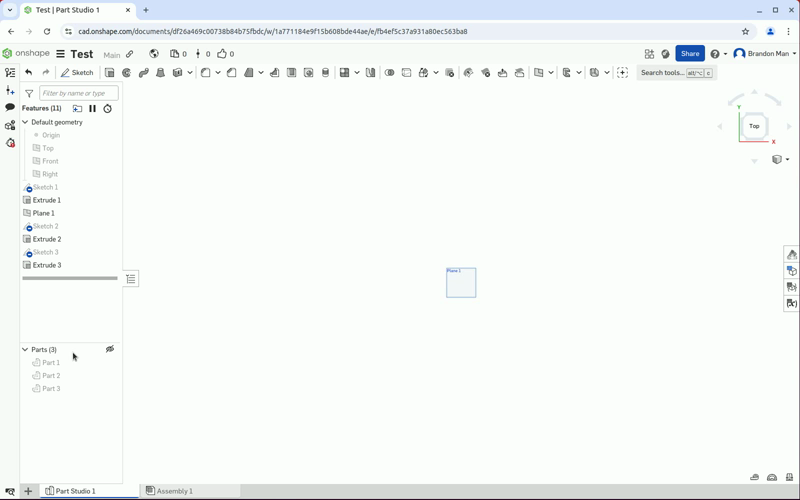
key(space)
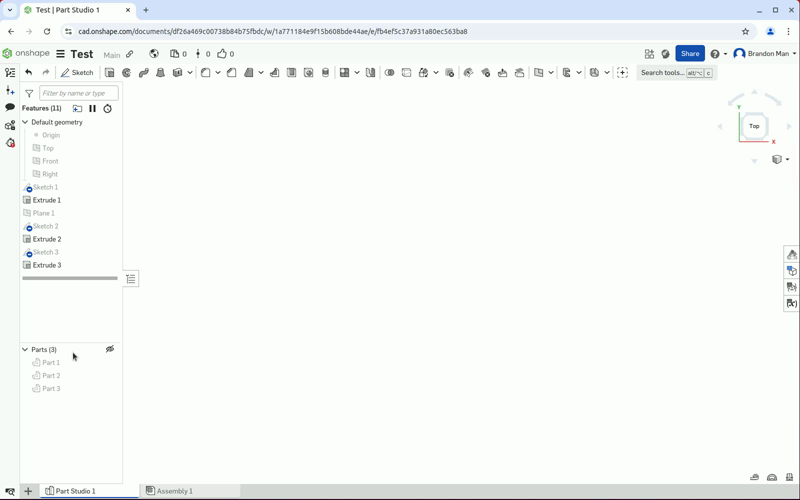
key_down(shift)
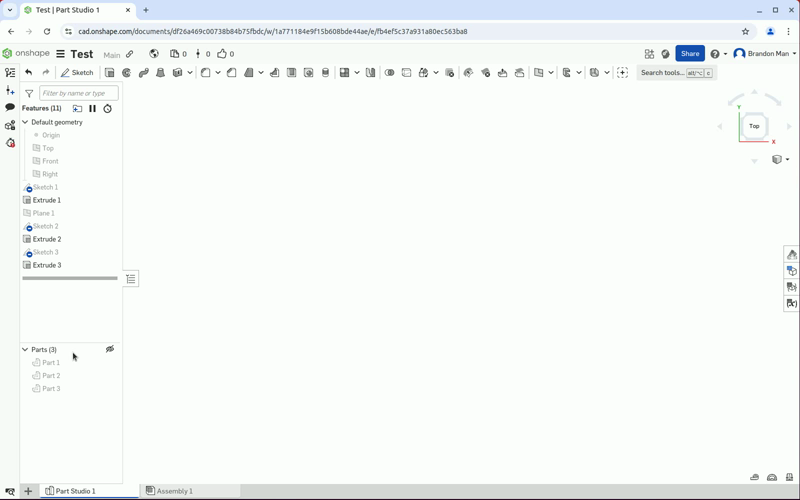
key(up)
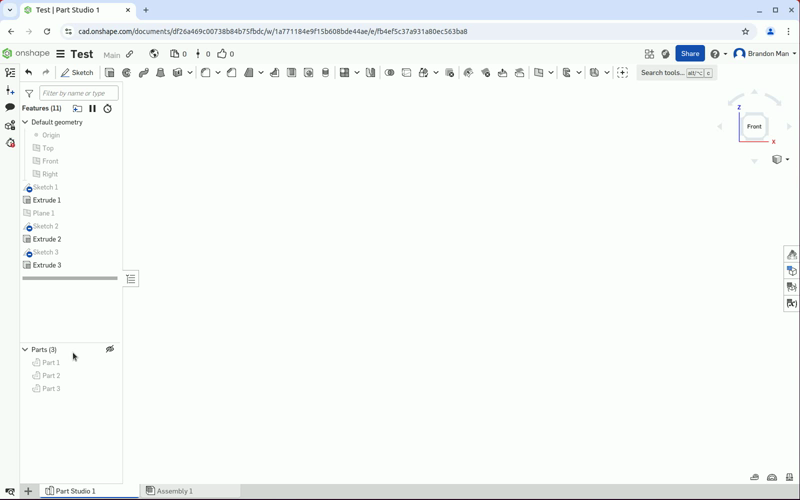
key_up(shift)
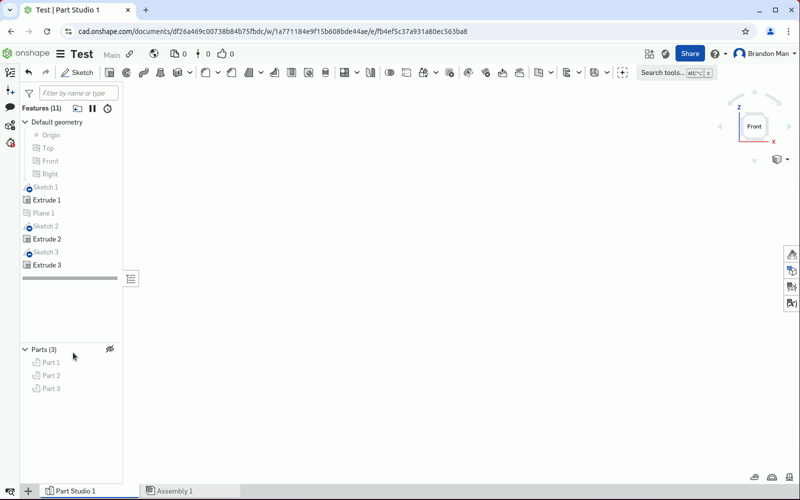
mouse_move(73, 352)
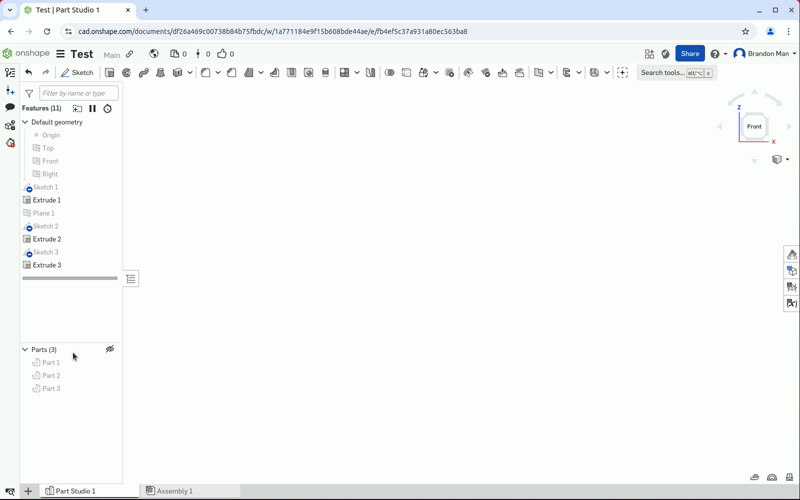
key(shift+y)
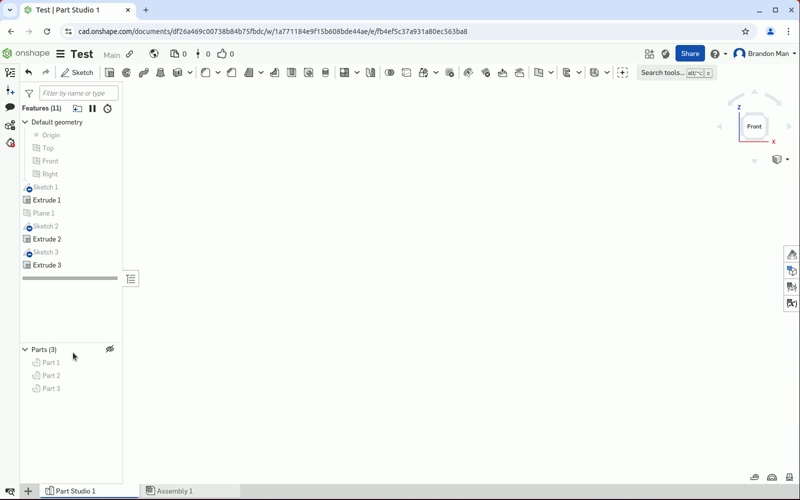
key(shift+s)
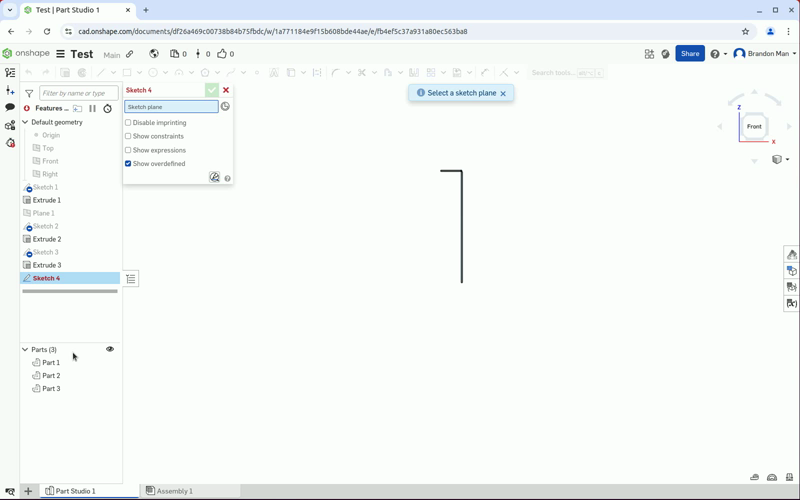
mouse_move(73, 163)
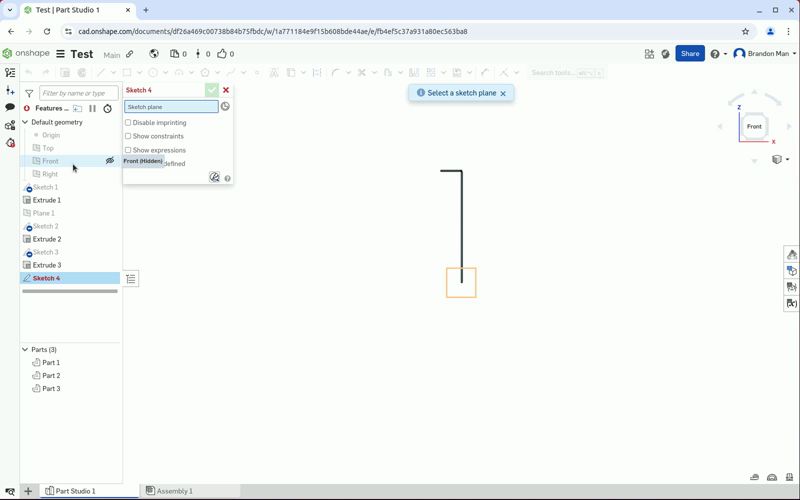
click(73, 163)
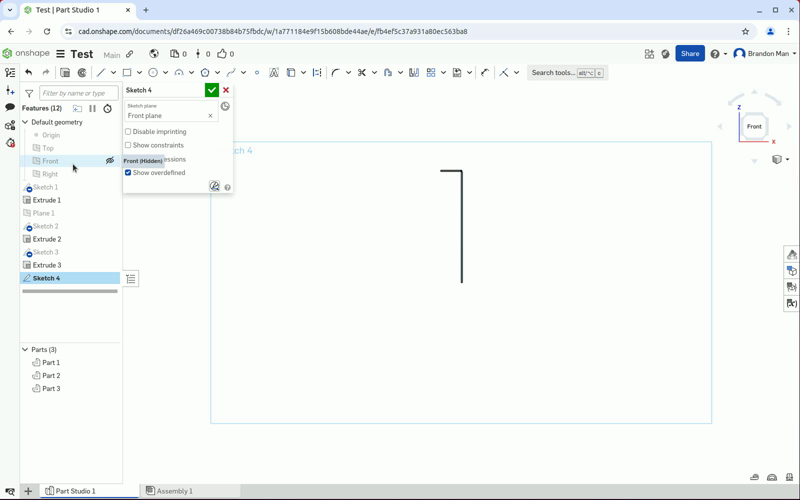
mouse_move(73, 352)
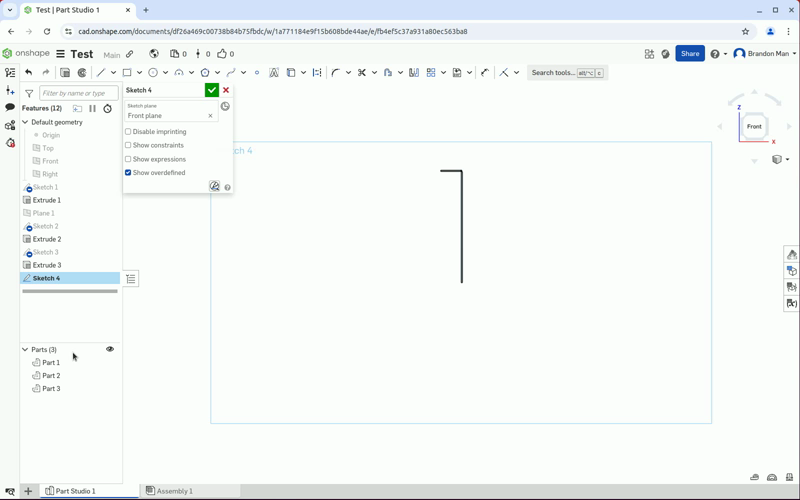
key(y)
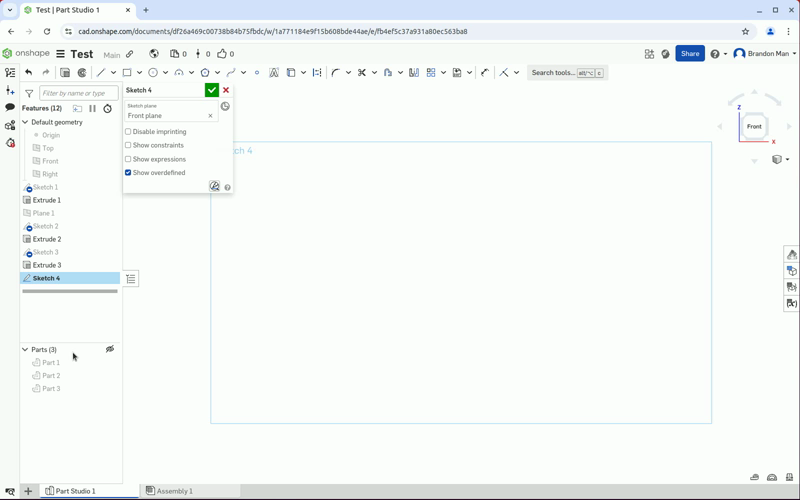
key(l)
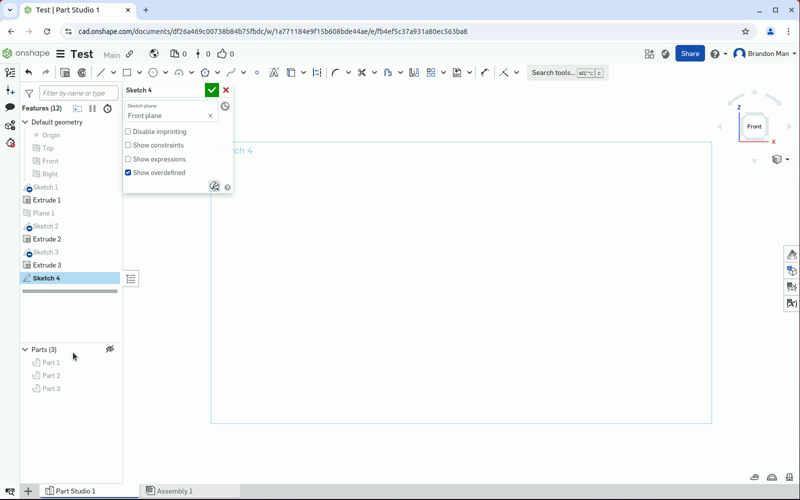
key_down(shift)
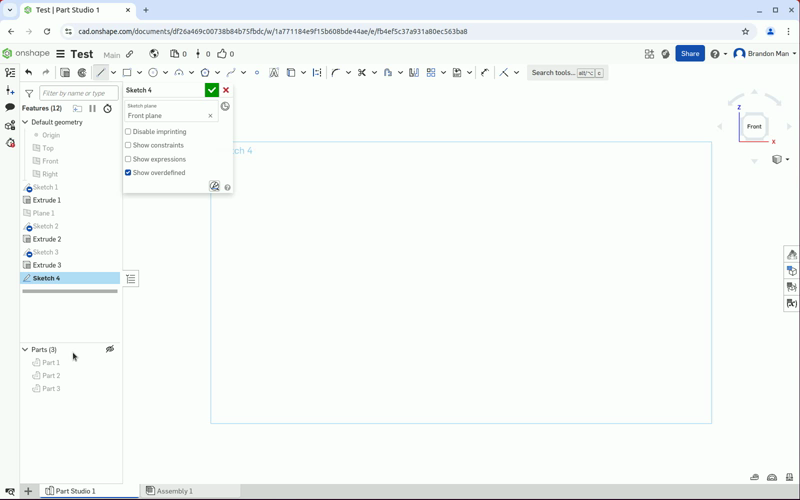
mouse_move(440, 282)
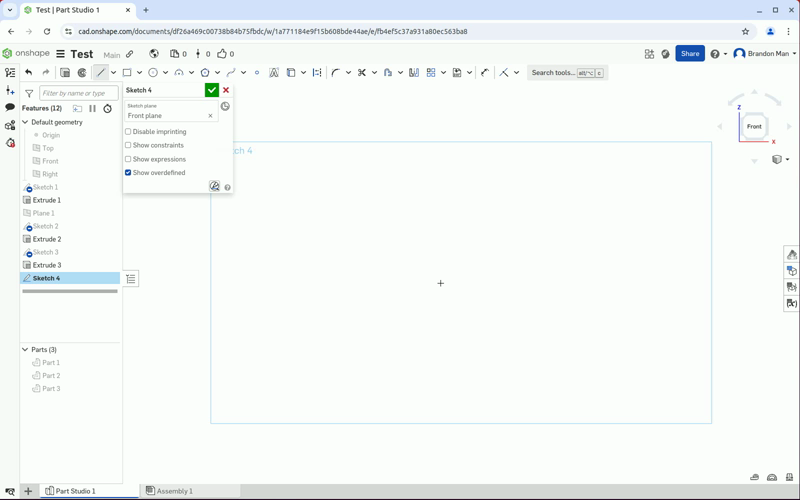
click(440, 282)
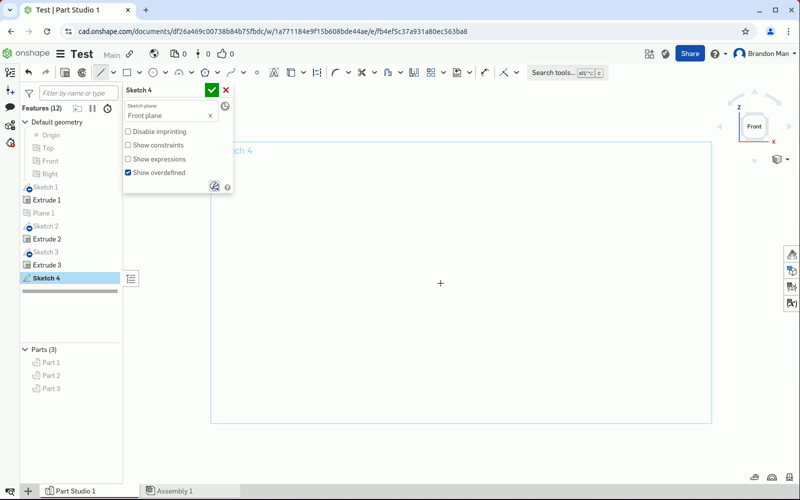
key_up(shift)
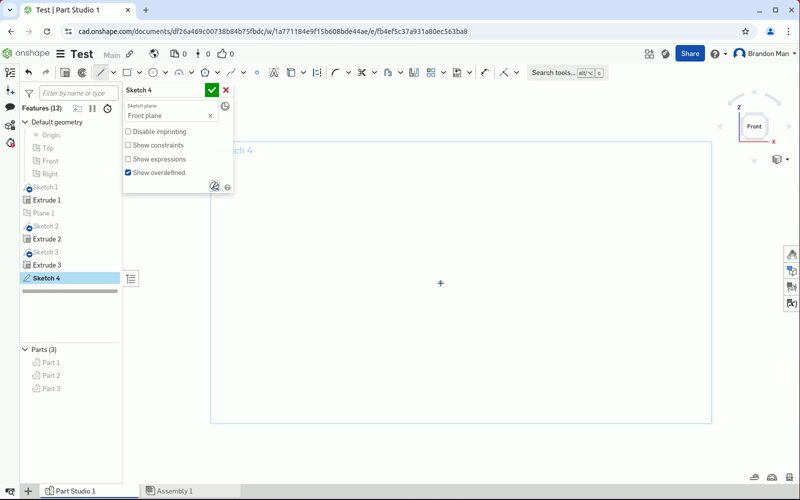
key_down(shift)
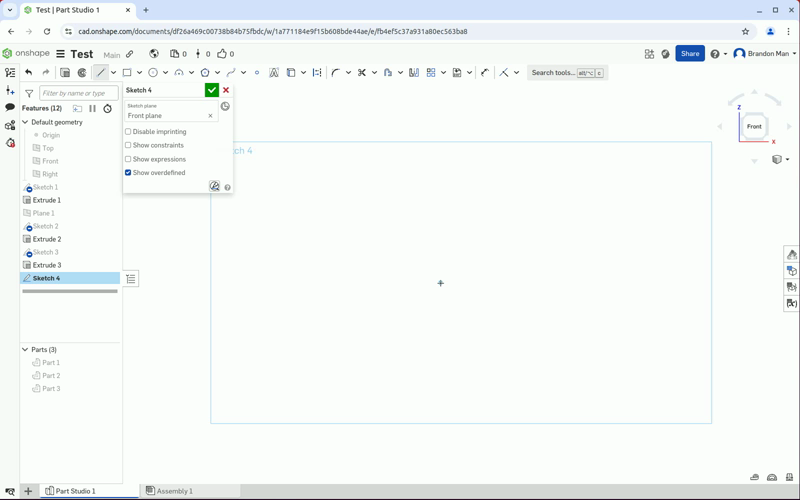
mouse_move(470, 282)
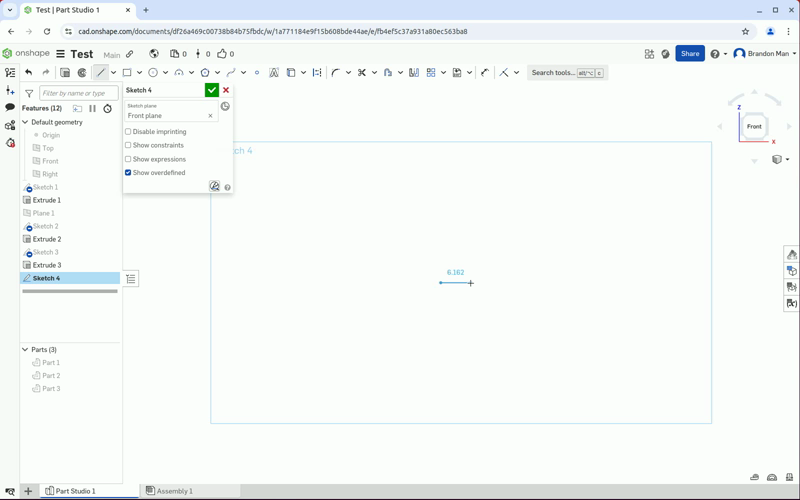
mouse_move(461, 282)
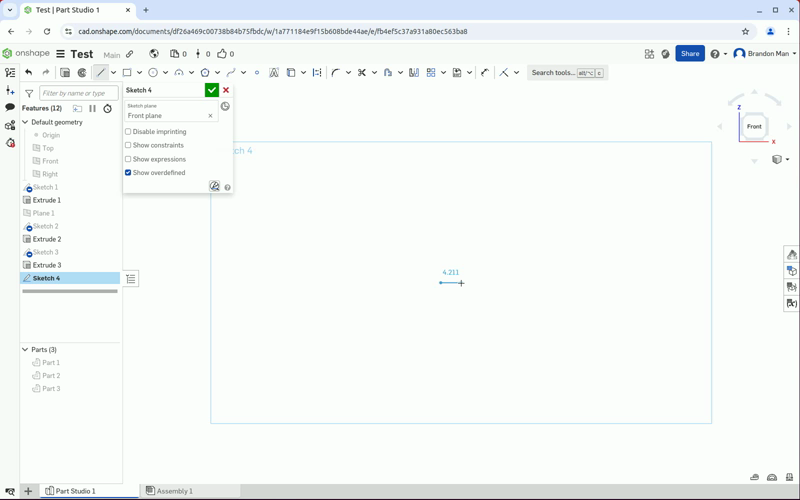
click(461, 282)
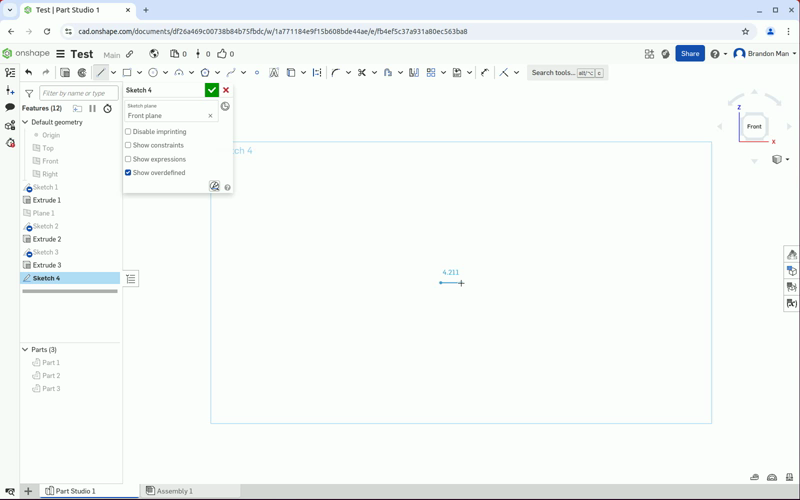
key_up(shift)
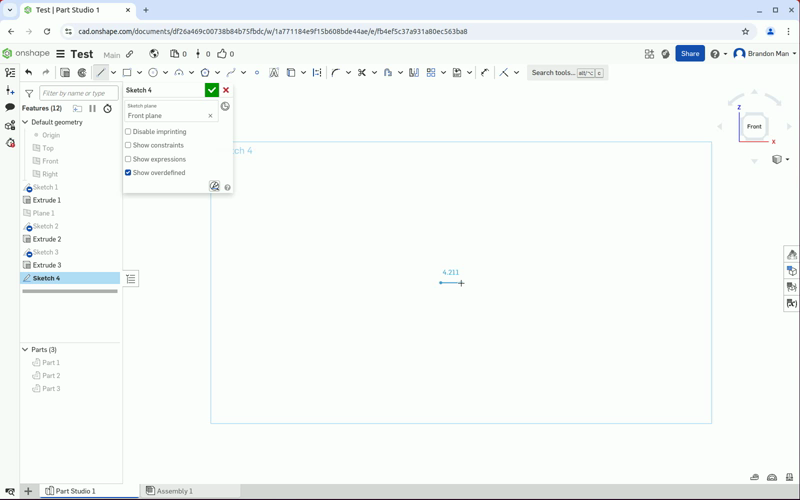
key_down(shift)
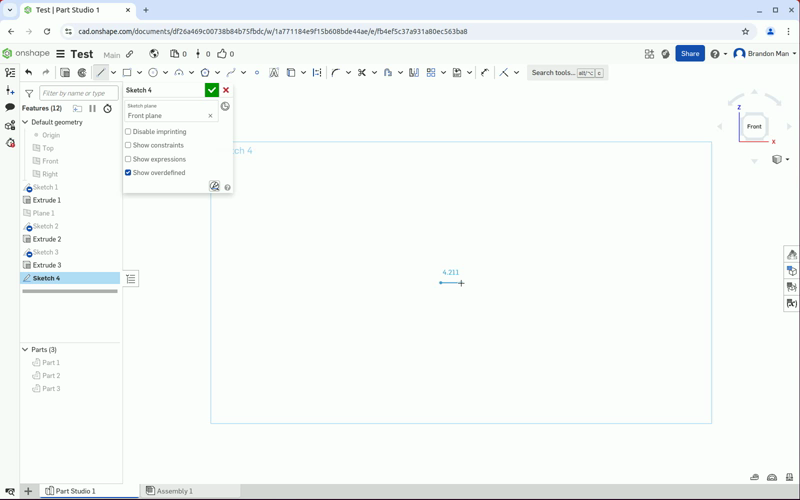
mouse_move(461, 171)
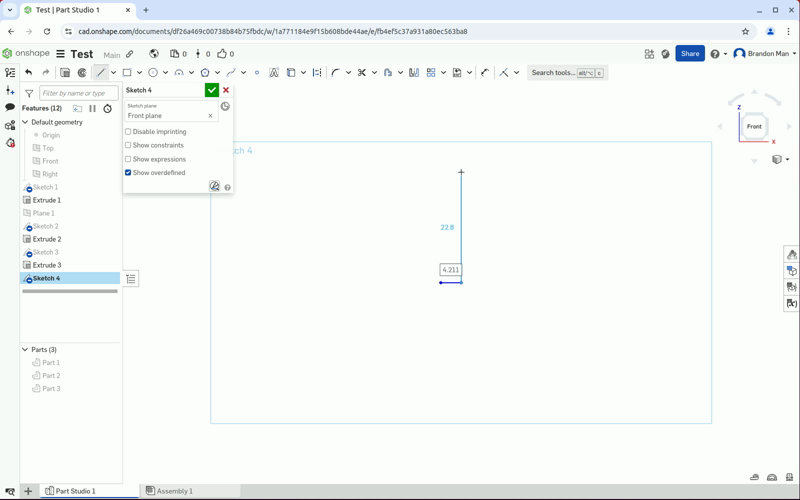
click(461, 171)
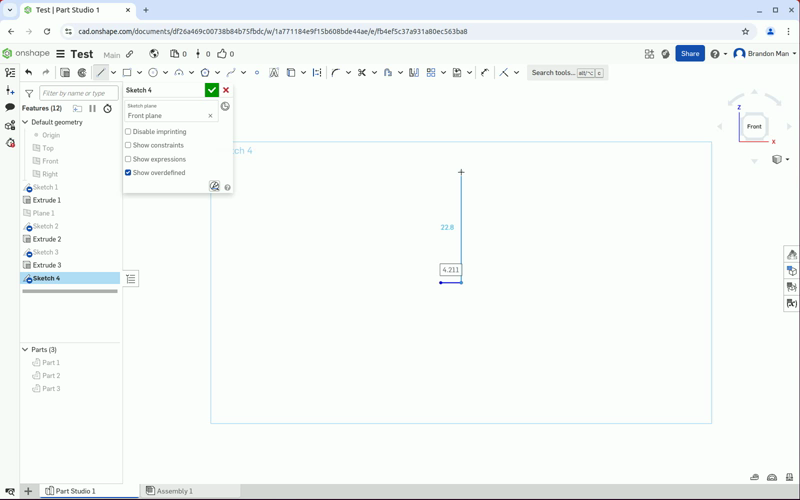
key_up(shift)
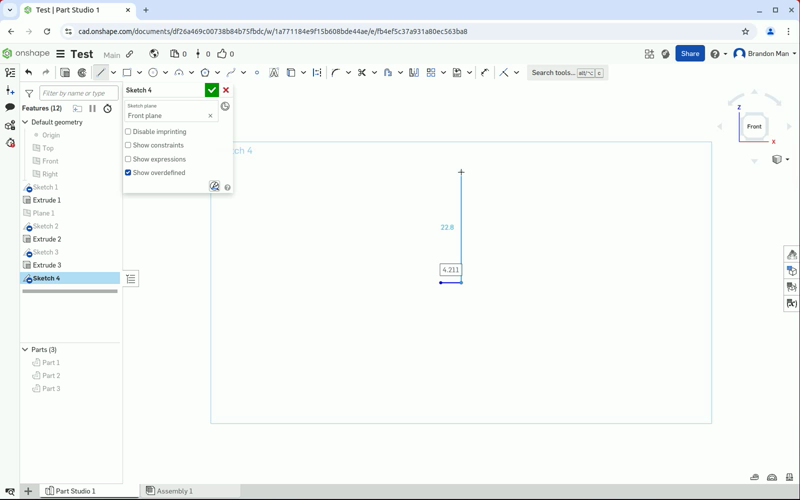
key_down(shift)
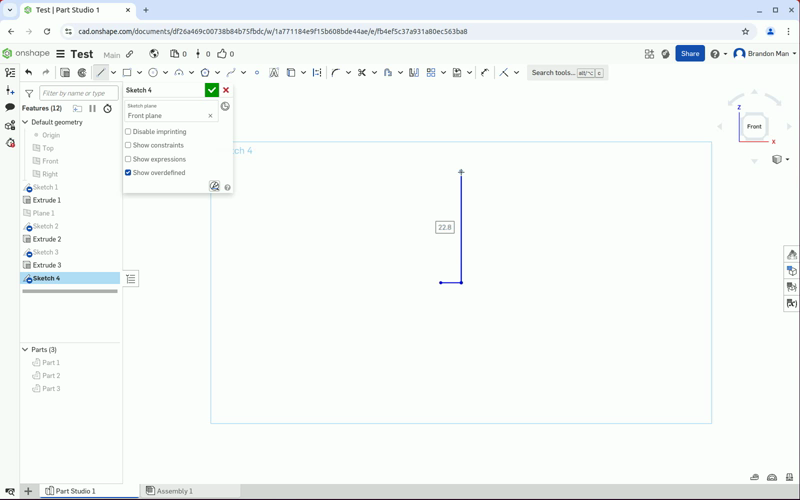
mouse_move(491, 171)
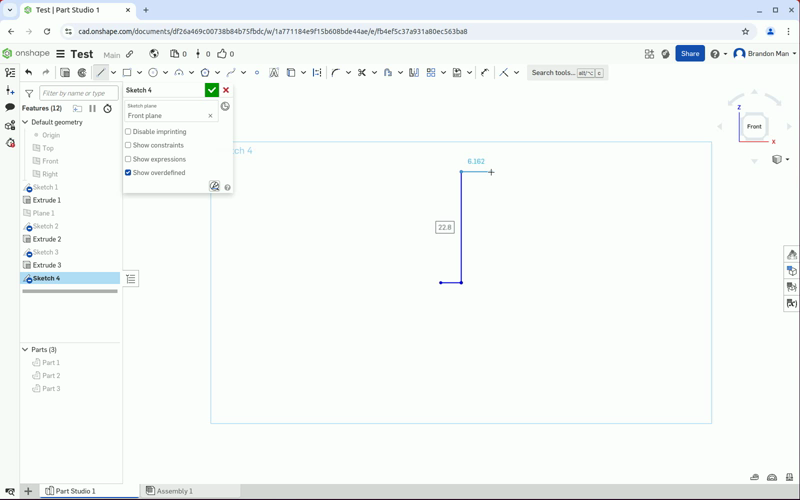
mouse_move(462, 171)
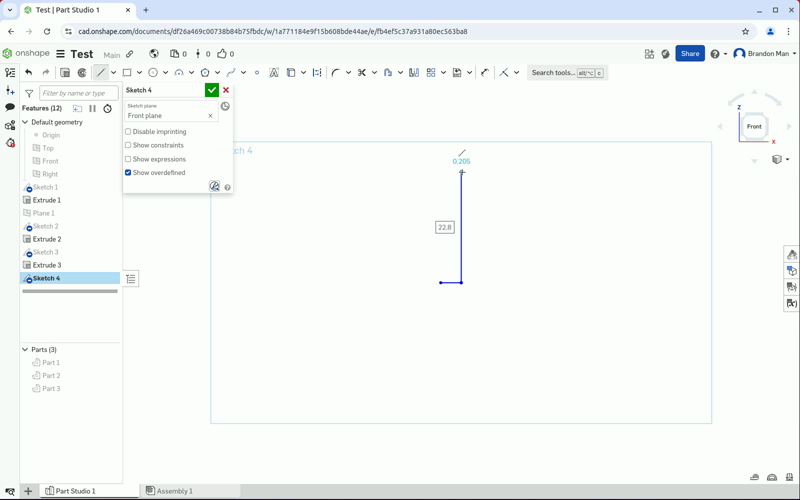
scroll(6)
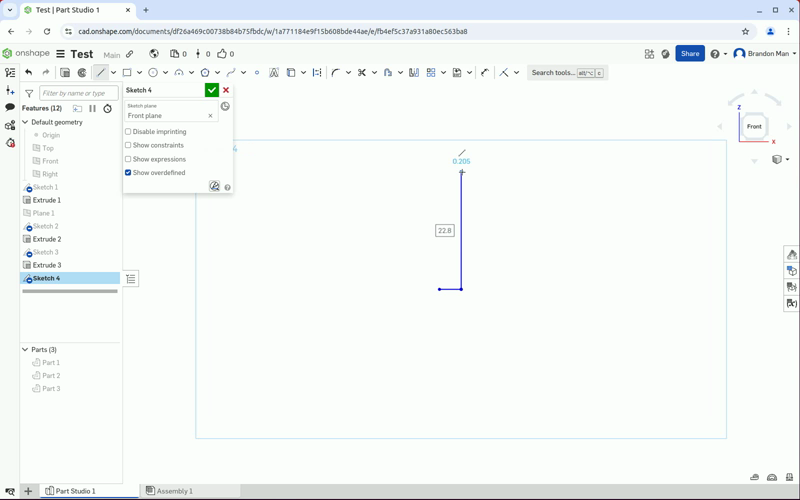
scroll(6)
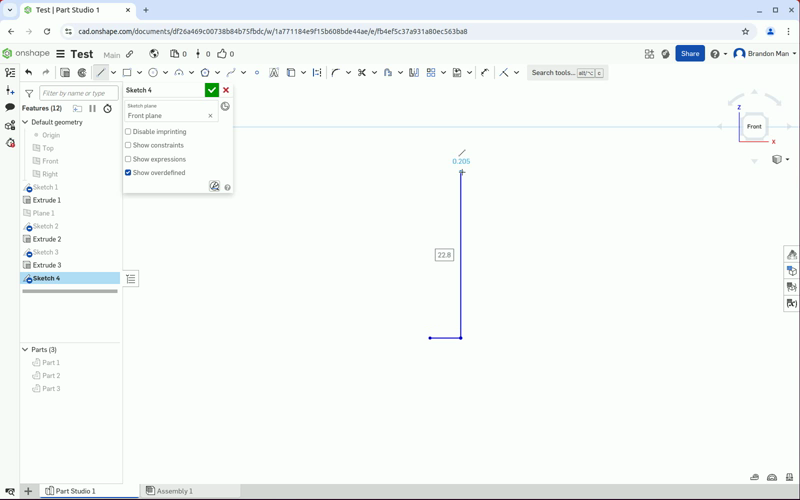
scroll(6)
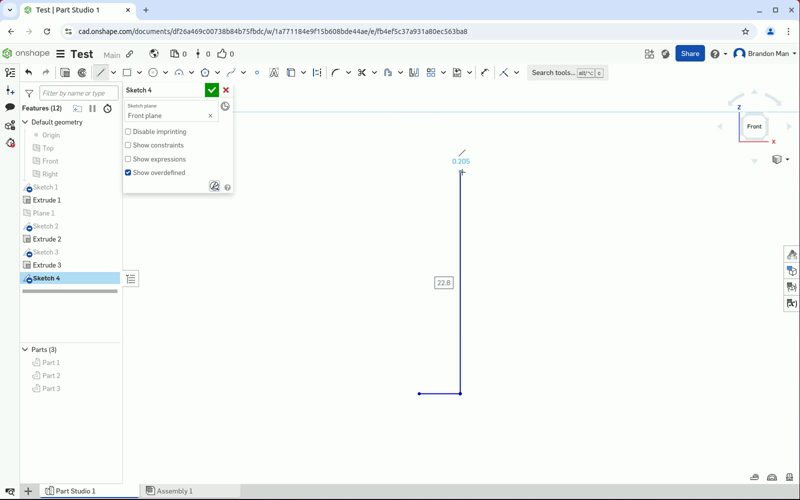
scroll(6)
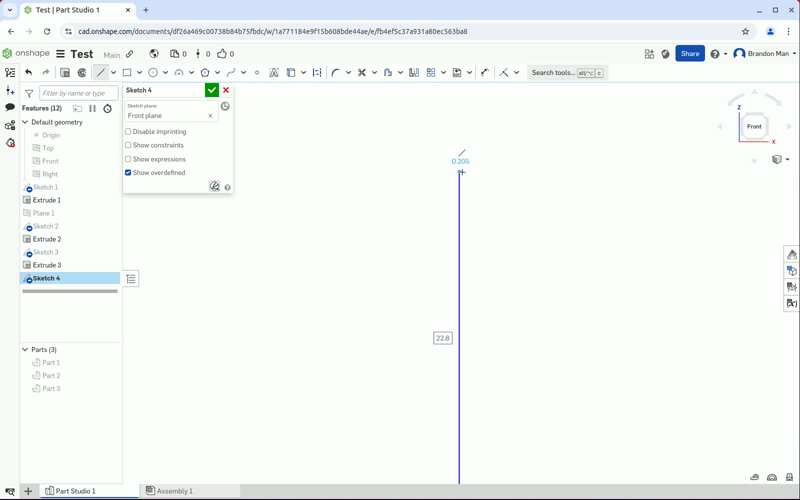
scroll(6)
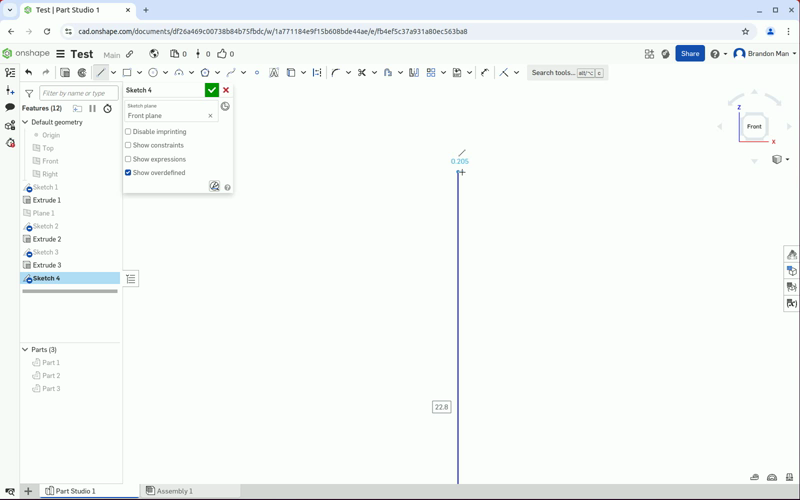
scroll(6)
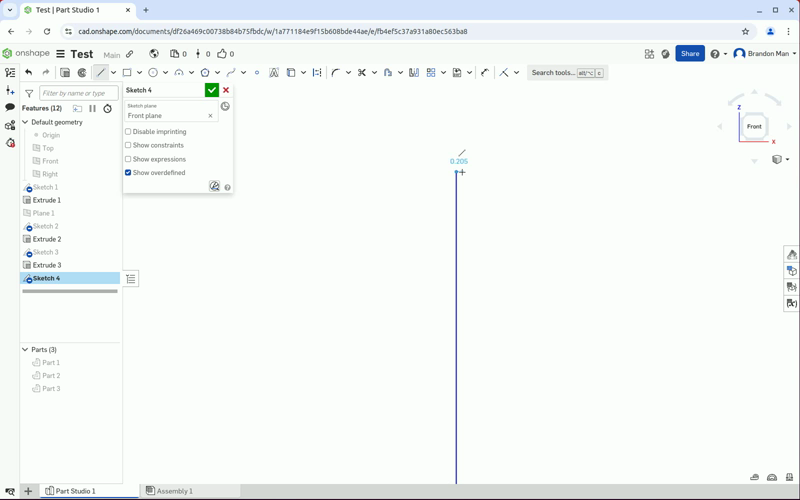
scroll(6)
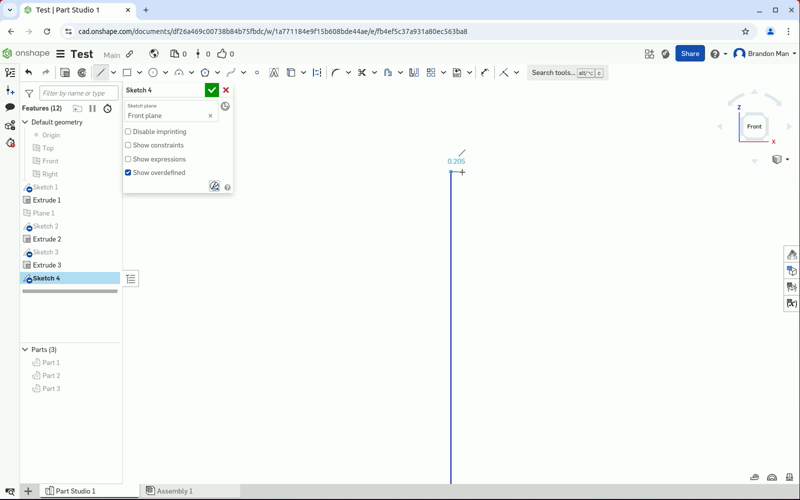
click(462, 171)
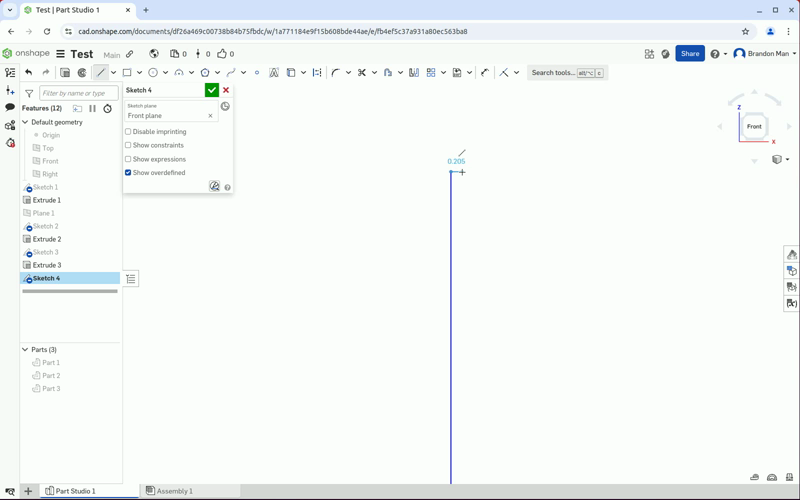
scroll(-6)
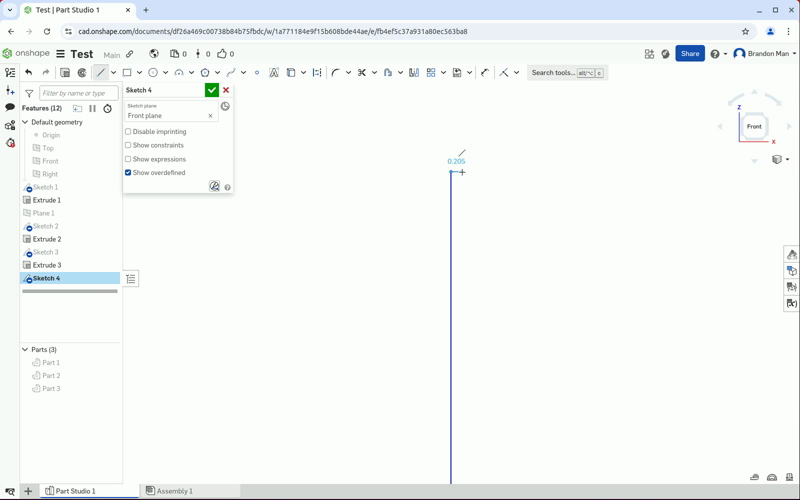
scroll(-6)
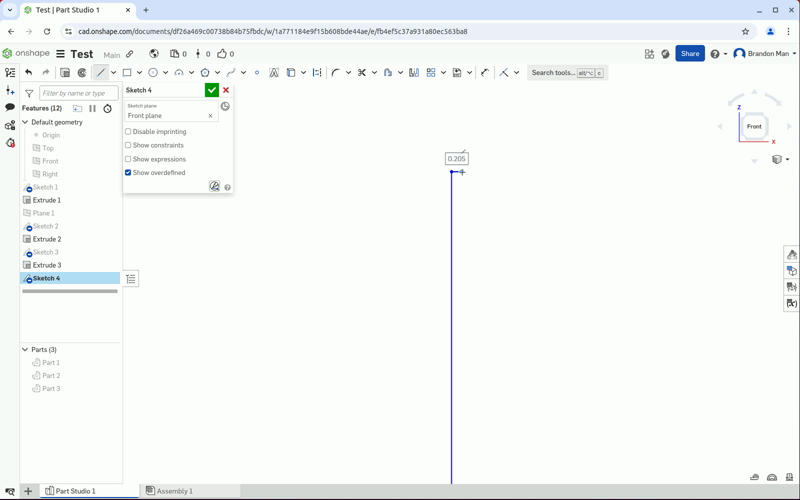
scroll(-6)
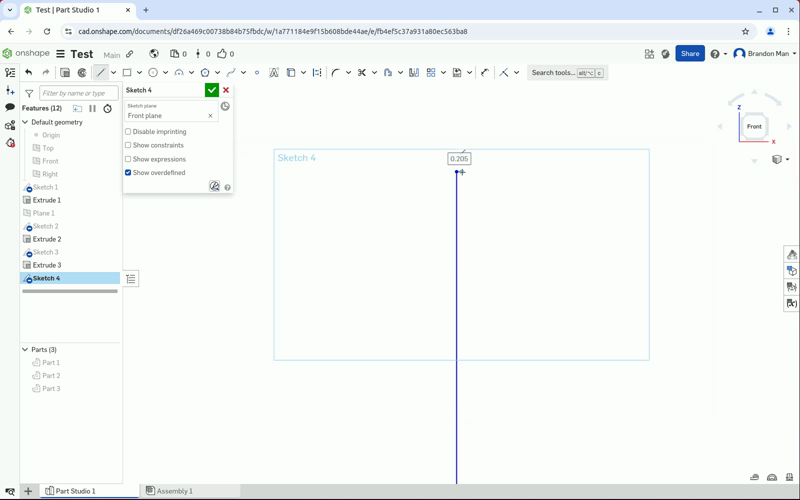
scroll(-6)
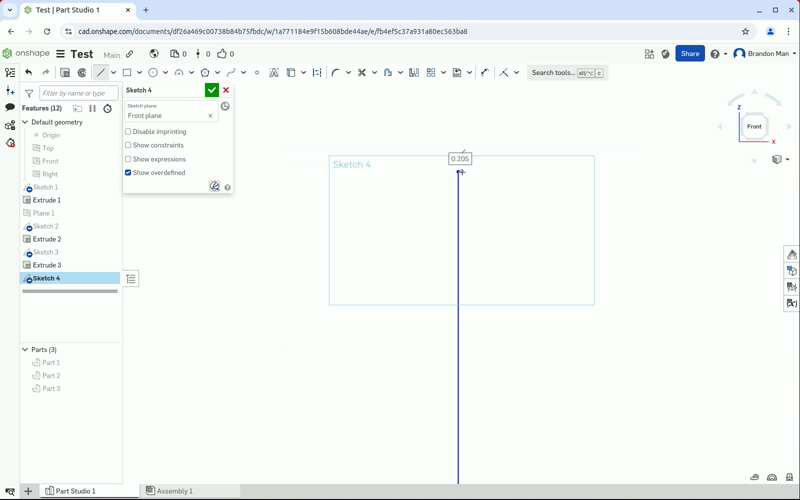
scroll(-6)
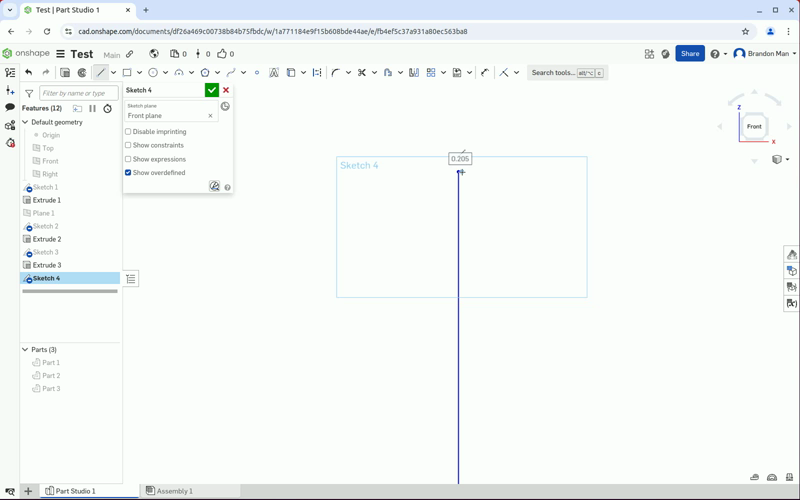
scroll(-6)
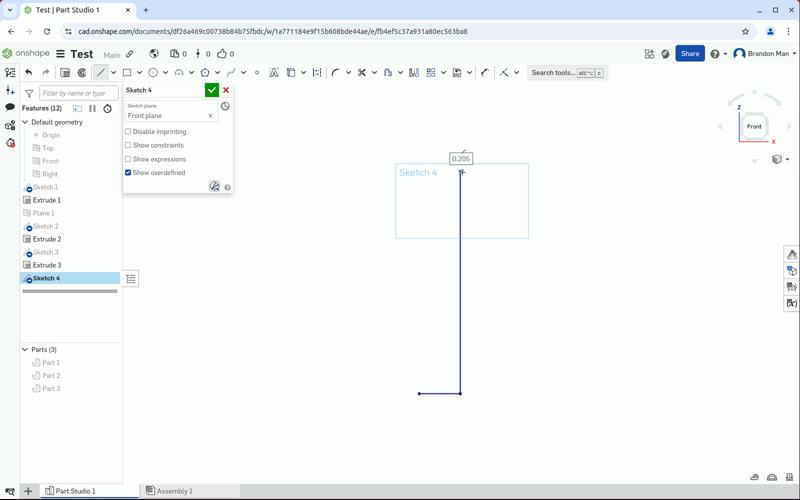
scroll(-6)
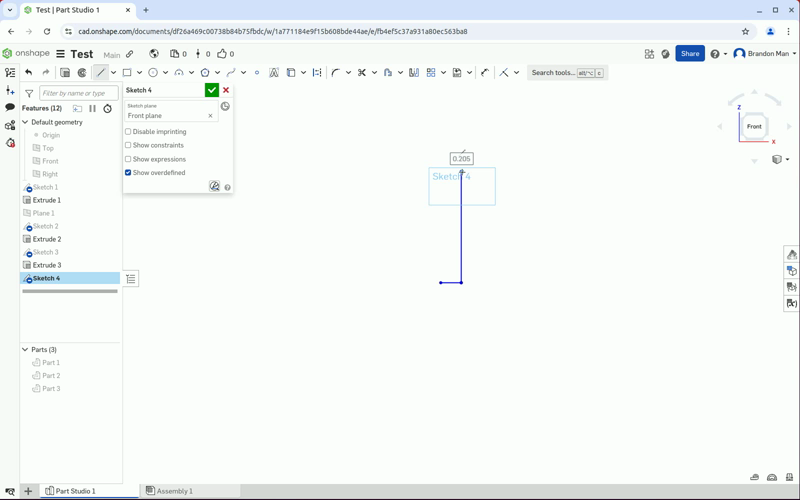
key_up(shift)
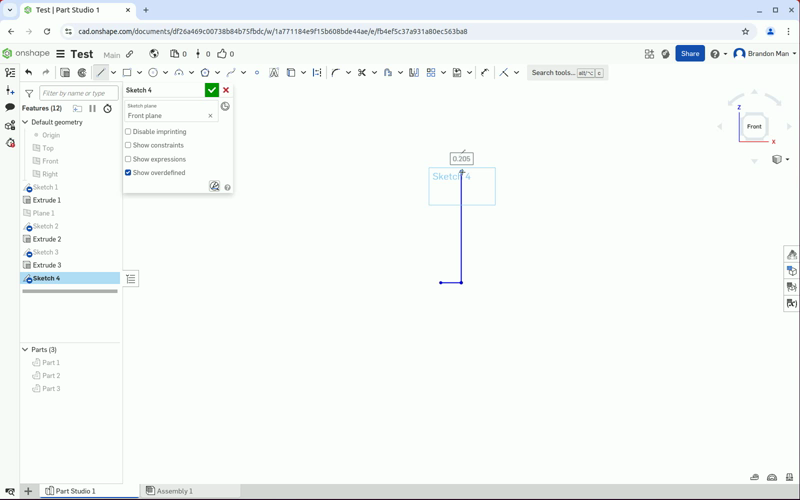
key_down(shift)
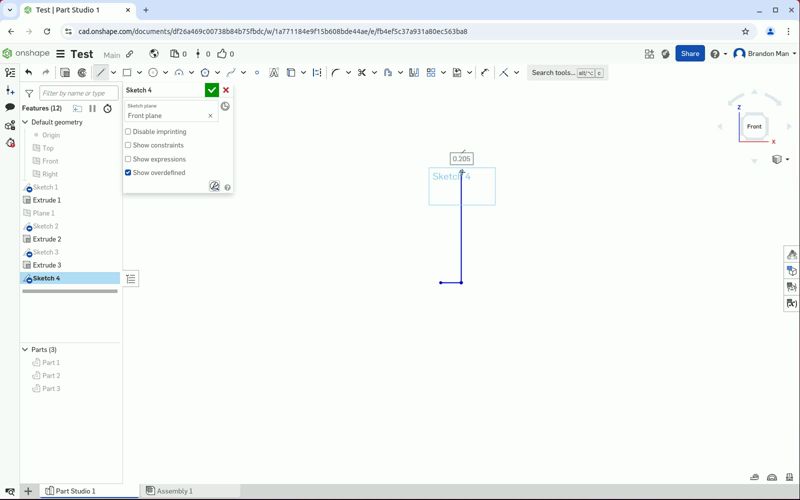
mouse_move(492, 171)
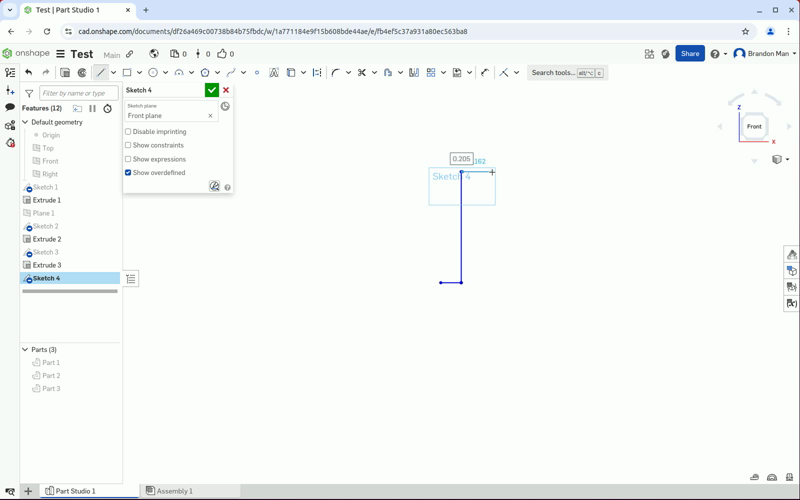
mouse_move(462, 170)
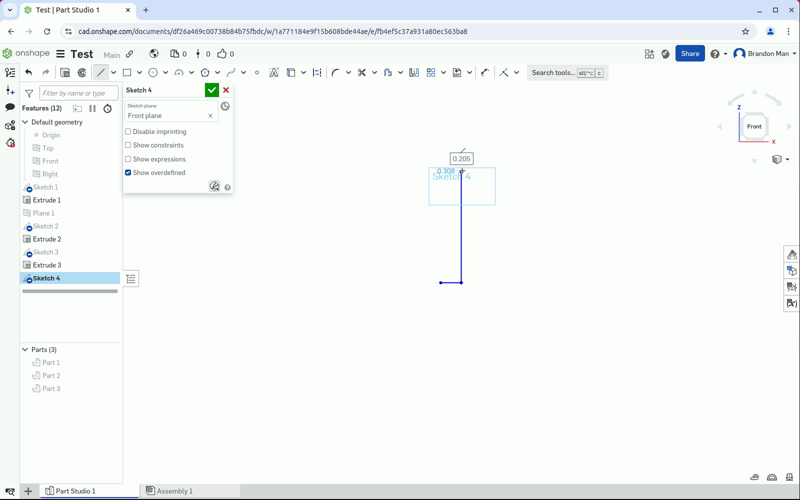
scroll(6)
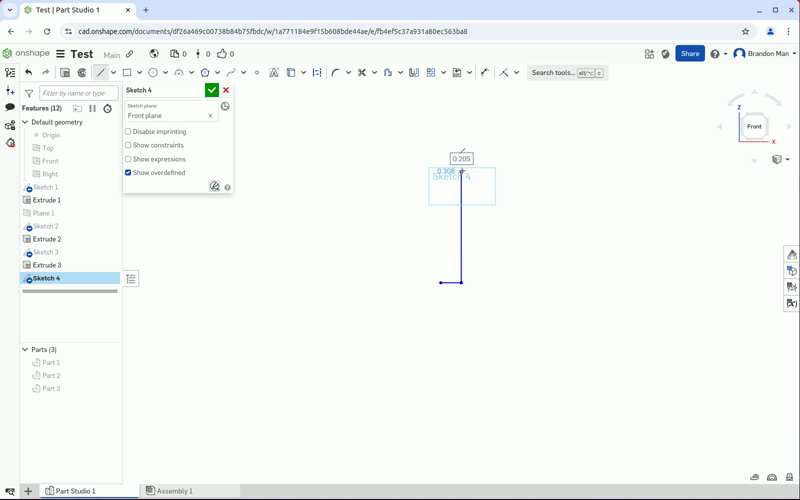
scroll(6)
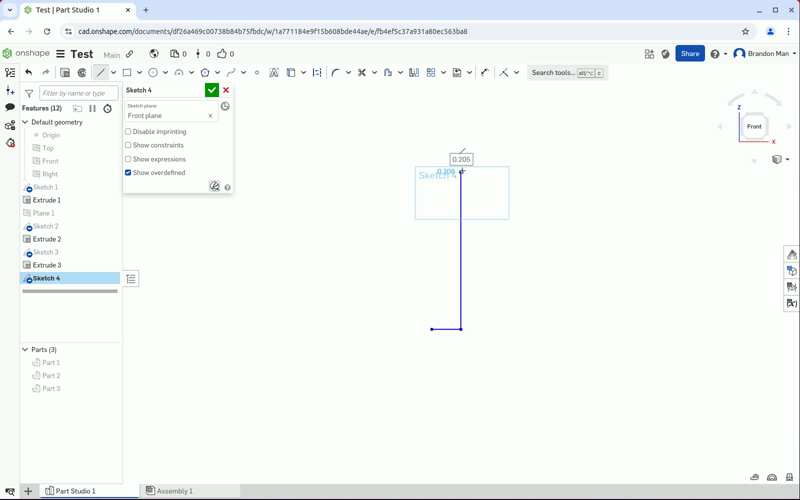
scroll(6)
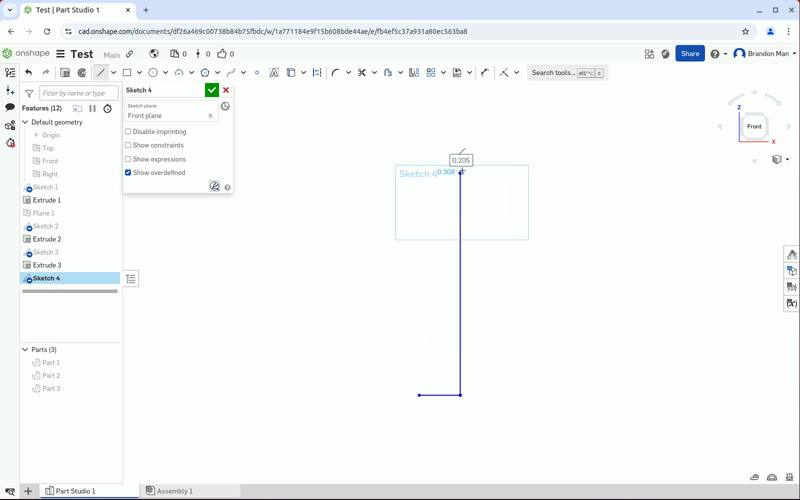
scroll(6)
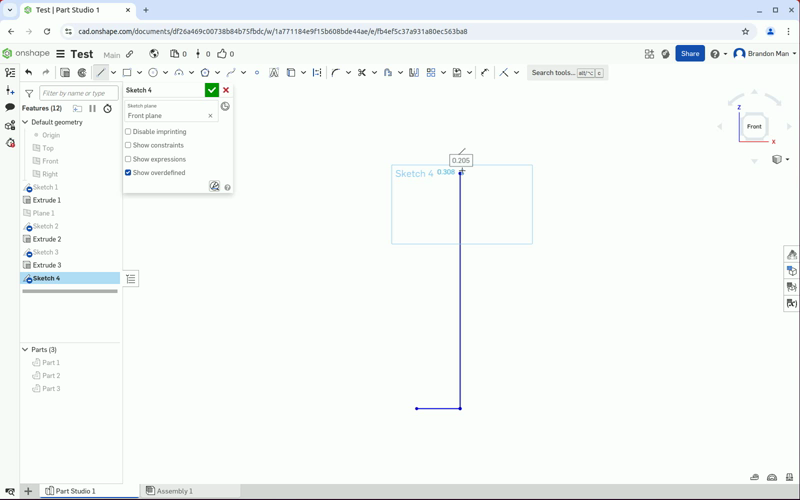
scroll(6)
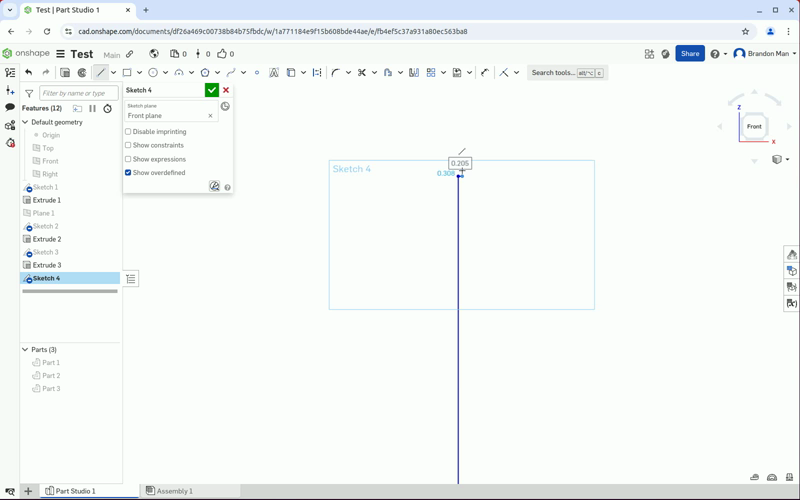
scroll(6)
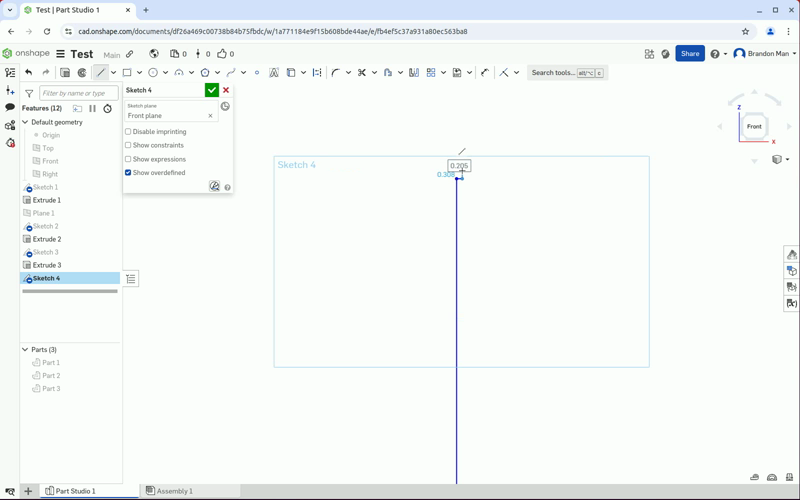
scroll(6)
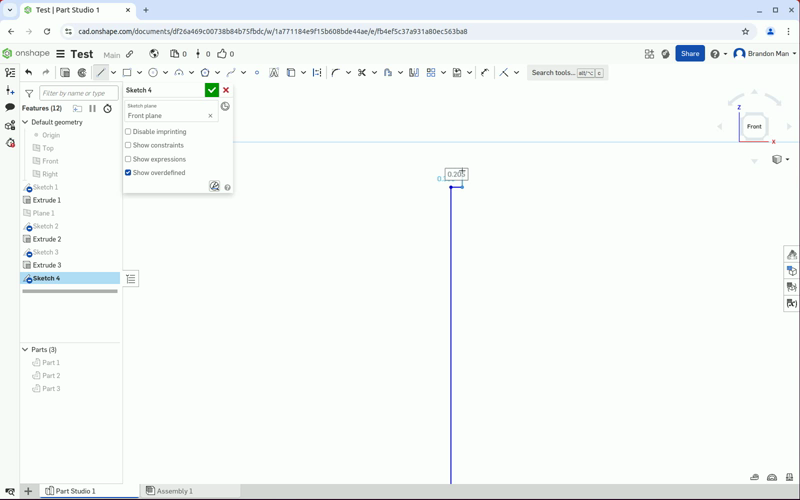
click(462, 170)
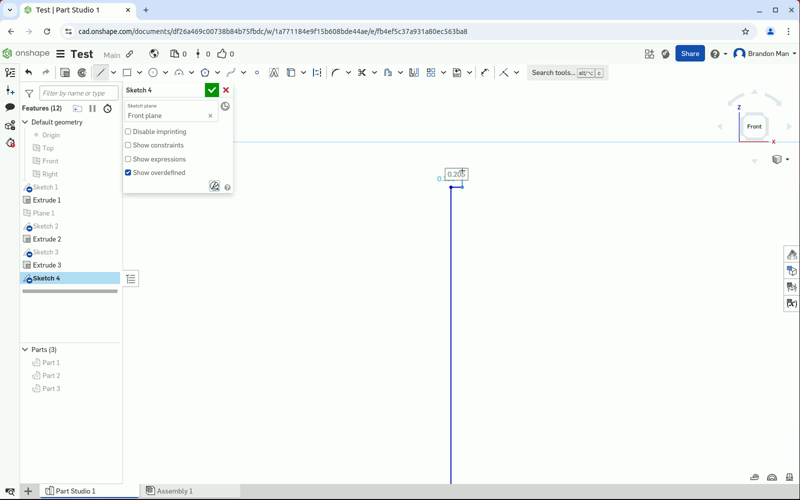
scroll(-6)
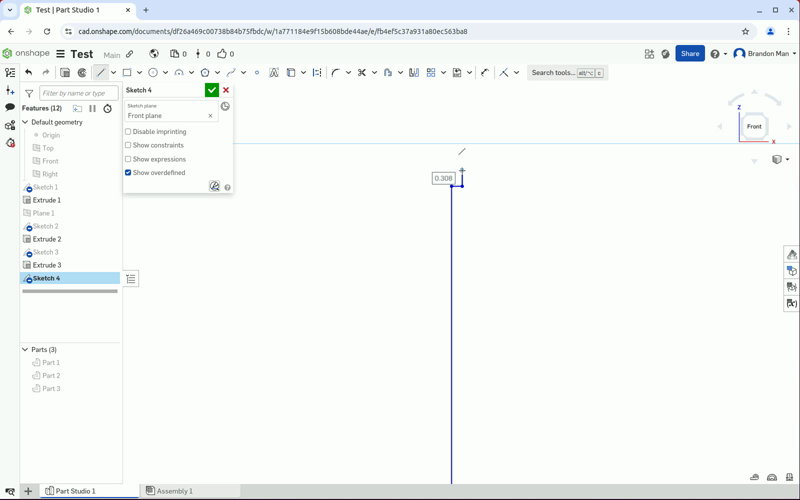
scroll(-6)
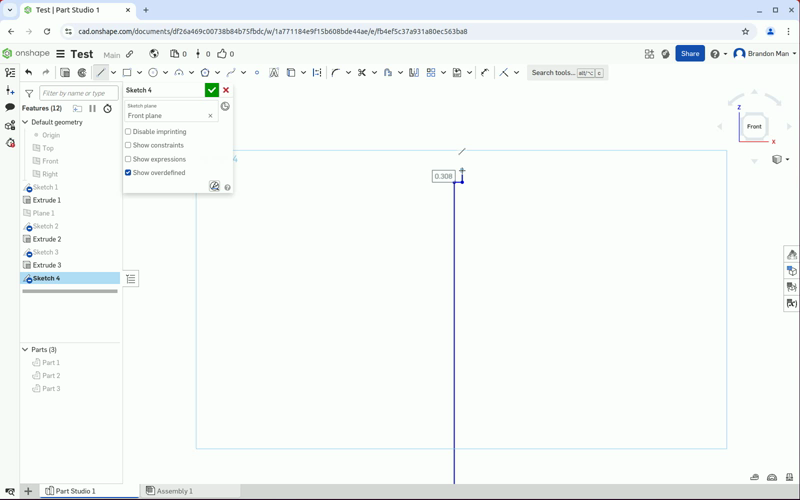
scroll(-6)
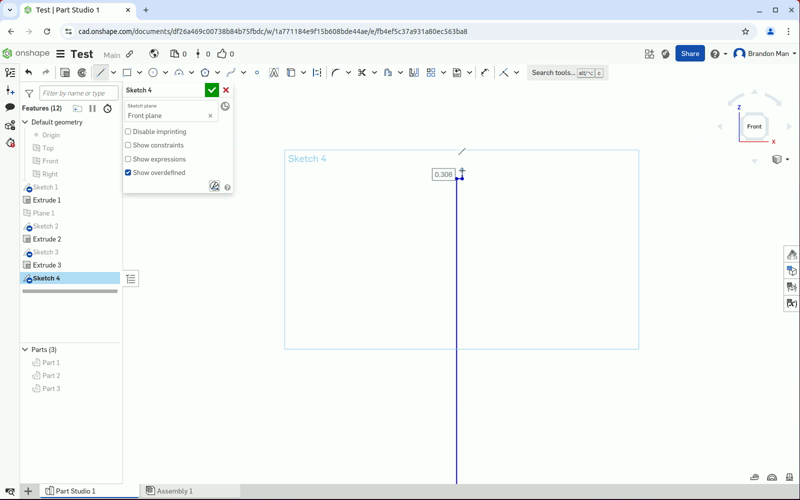
scroll(-6)
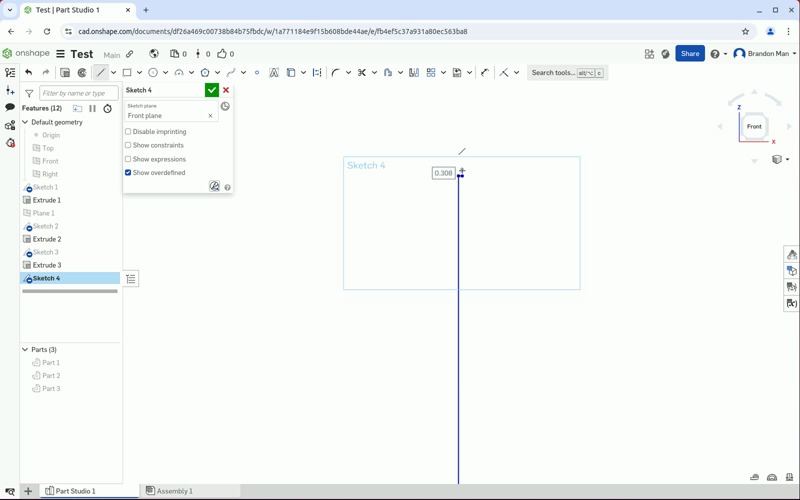
scroll(-6)
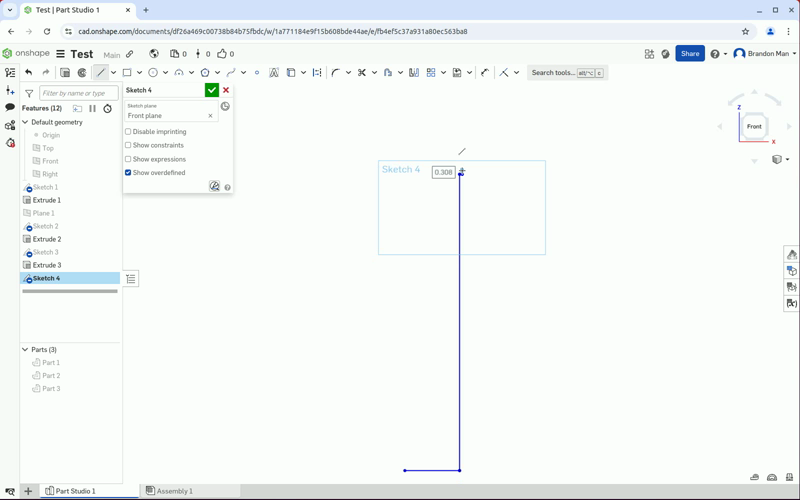
scroll(-6)
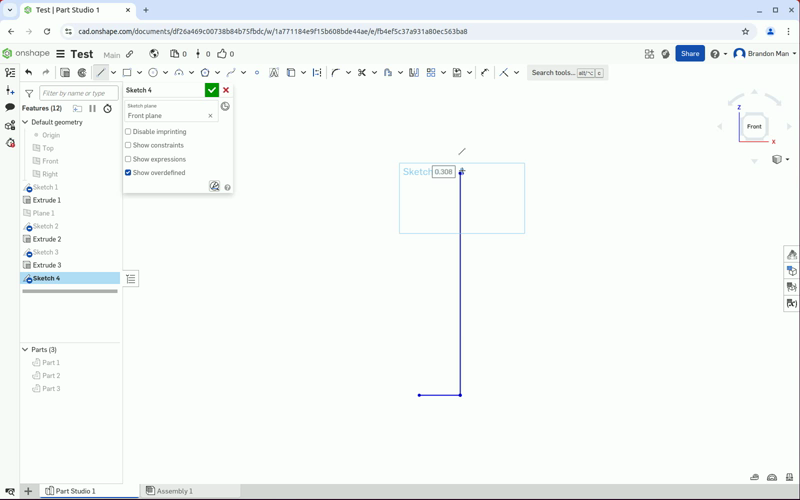
scroll(-6)
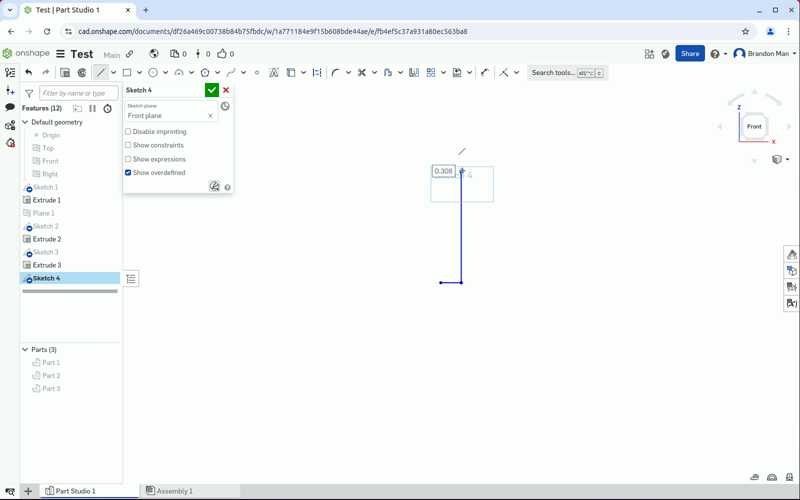
key_up(shift)
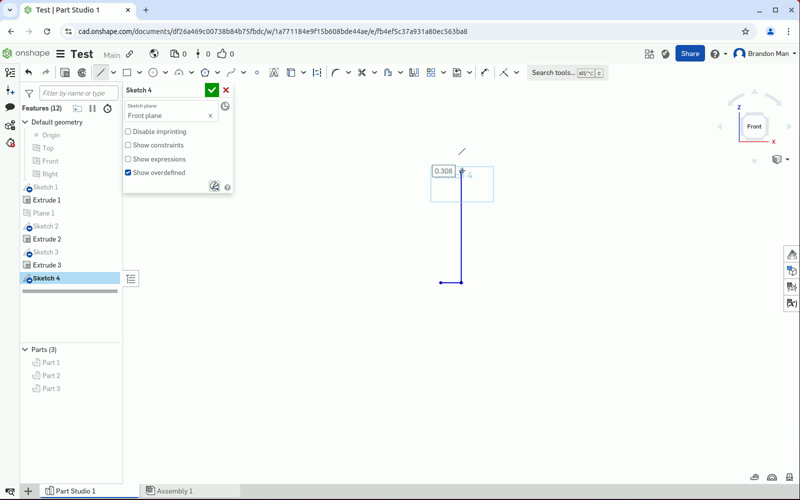
key_down(shift)
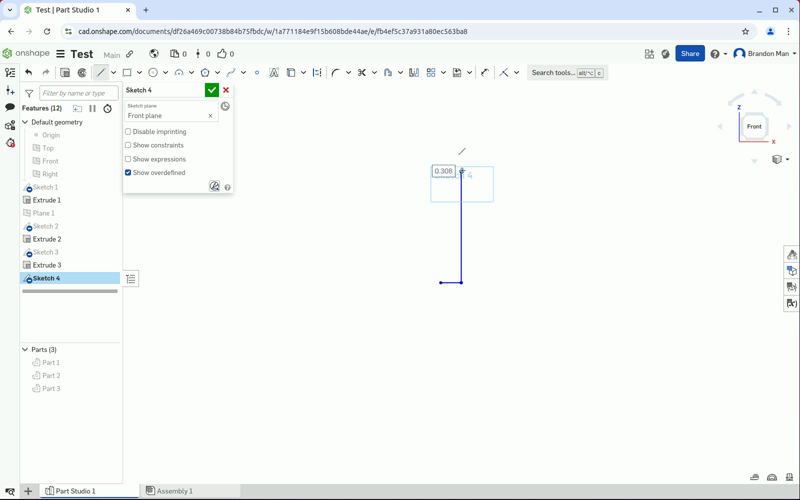
mouse_move(492, 170)
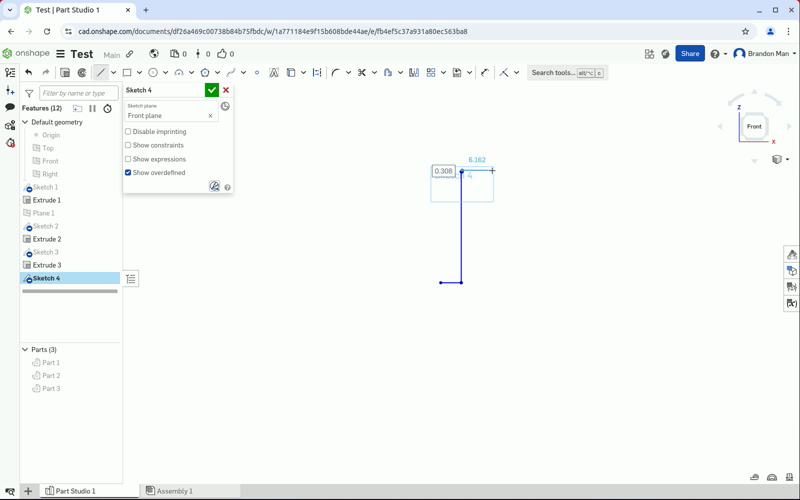
mouse_move(440, 170)
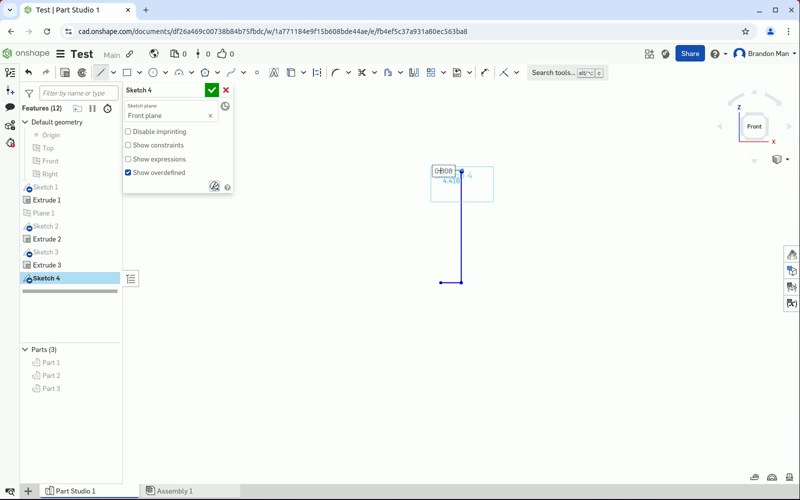
click(440, 170)
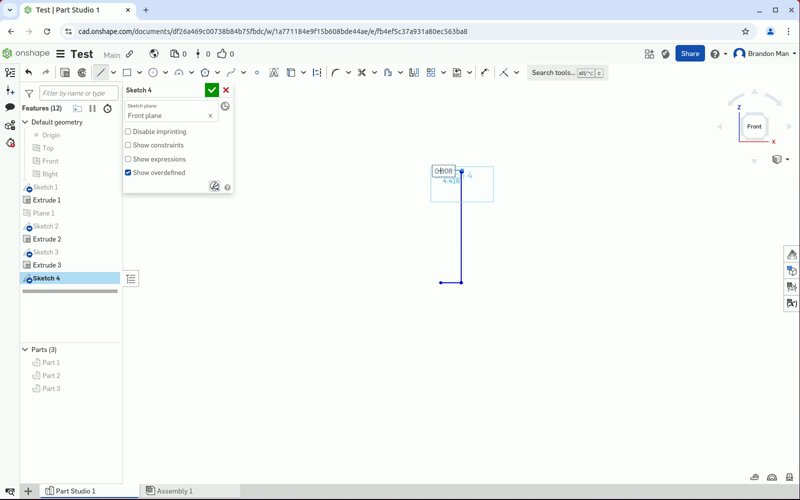
key_up(shift)
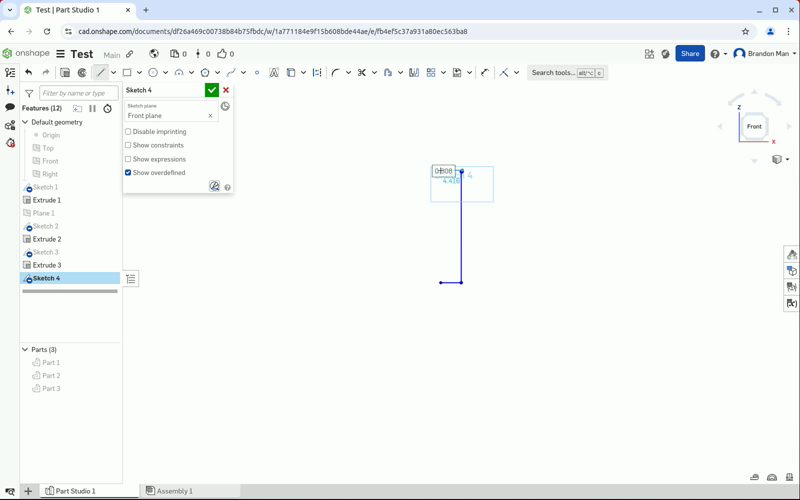
key_down(shift)
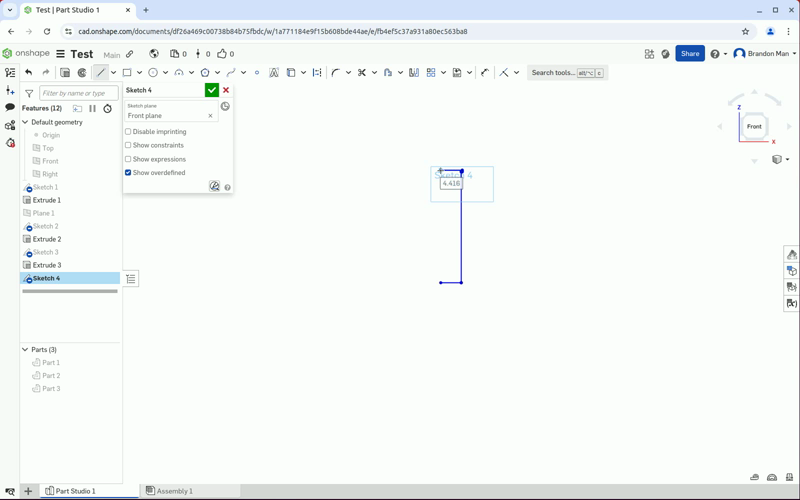
mouse_move(440, 282)
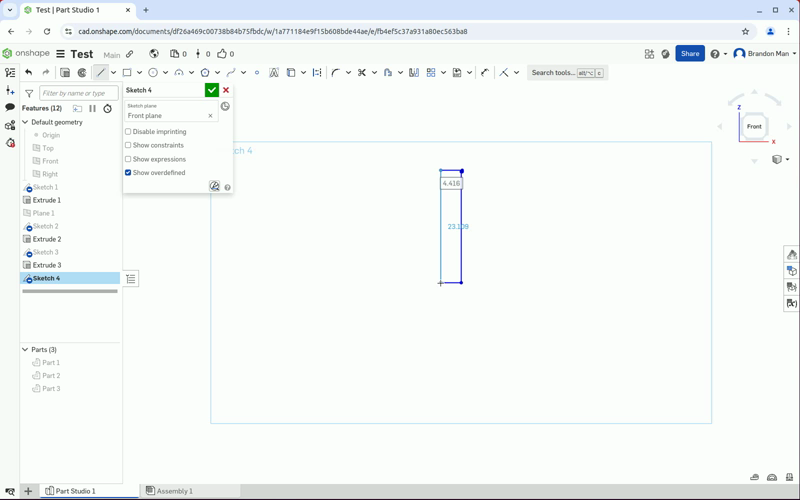
key_up(shift)
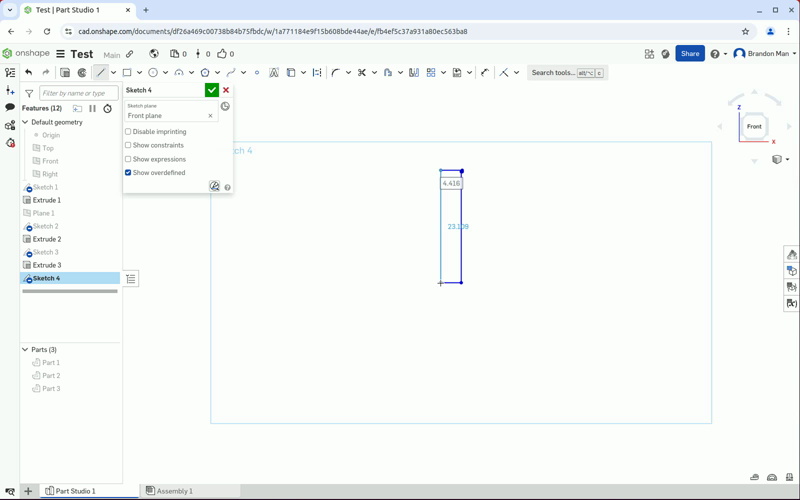
click(440, 282)
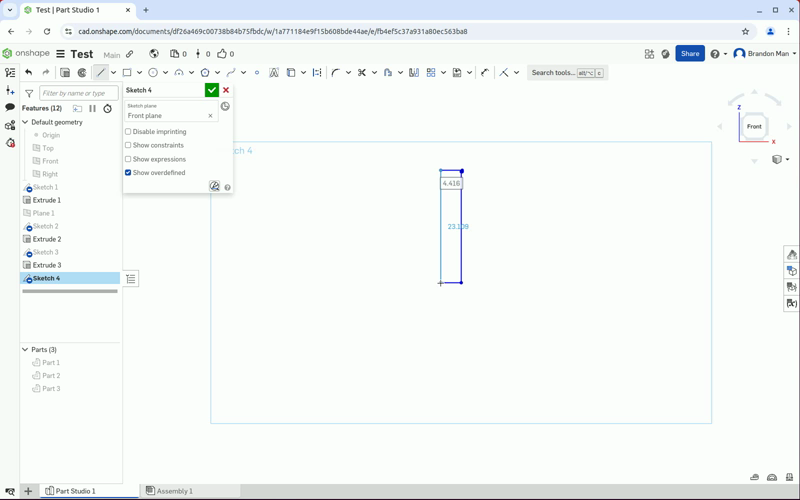
key(esc)
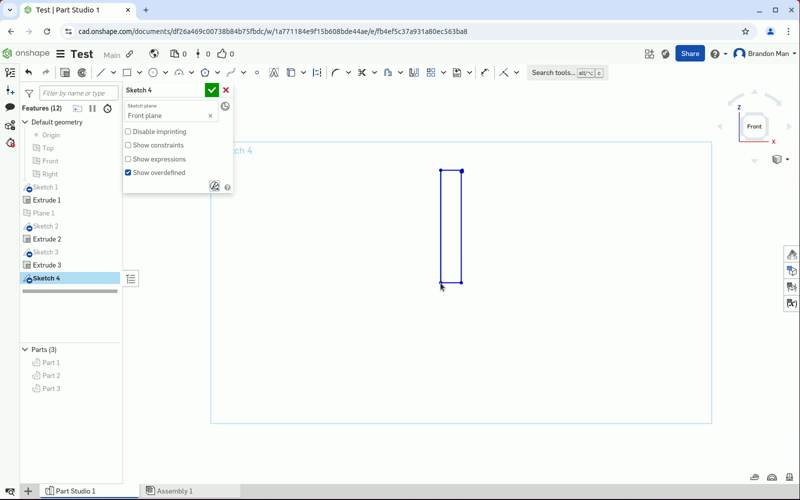
mouse_move(447, 246)
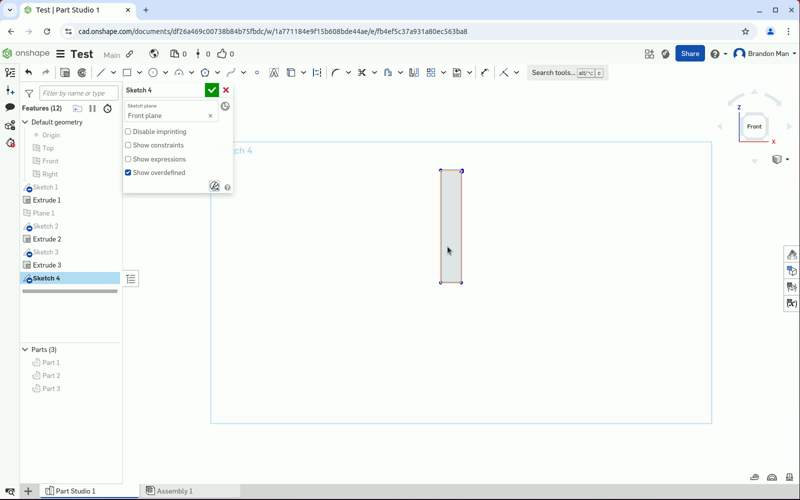
click(447, 246)
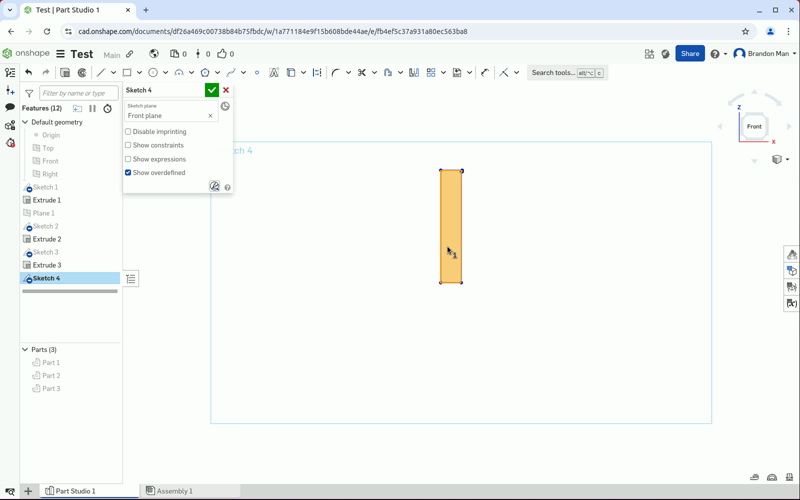
mouse_move(73, 352)
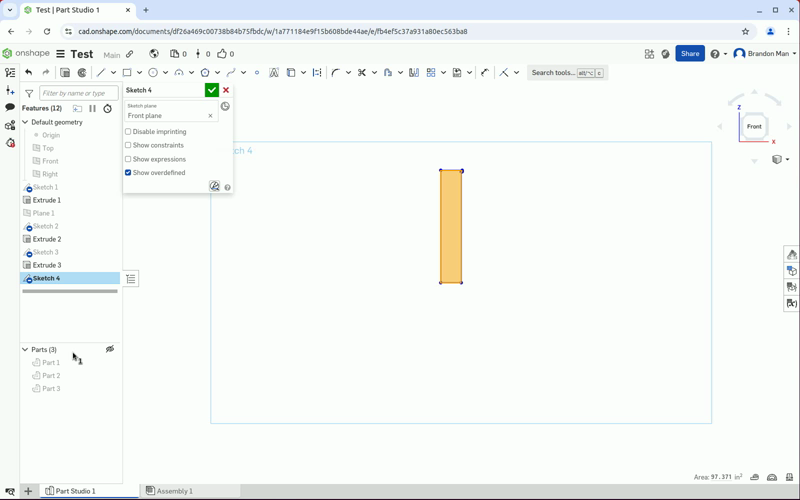
key(shift+y)
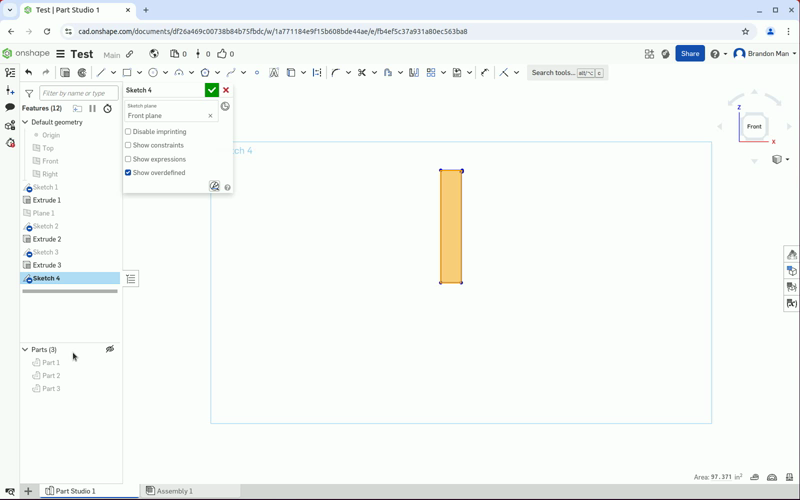
key(shift+e)
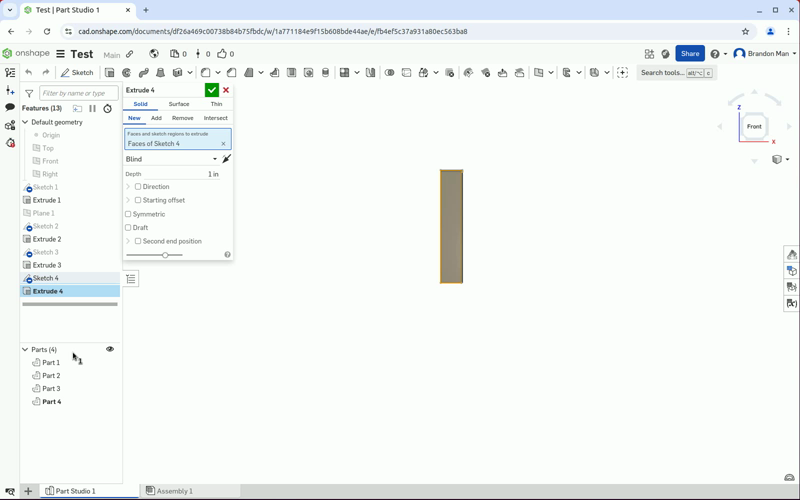
mouse_move(143, 106)
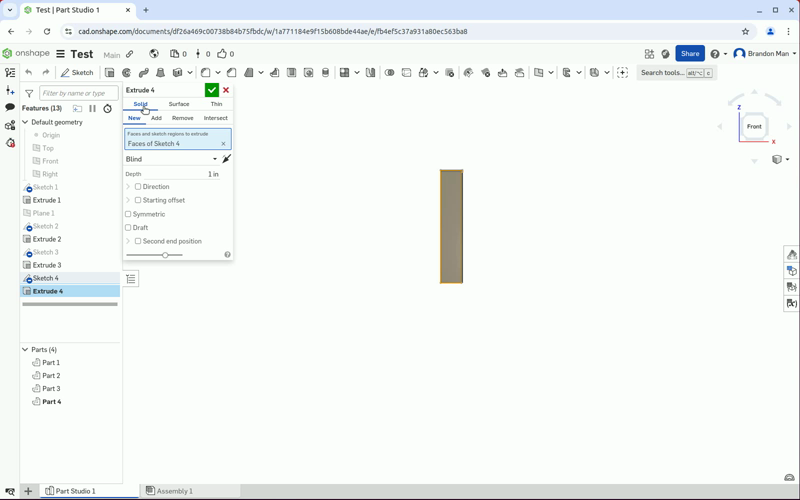
click(143, 106)
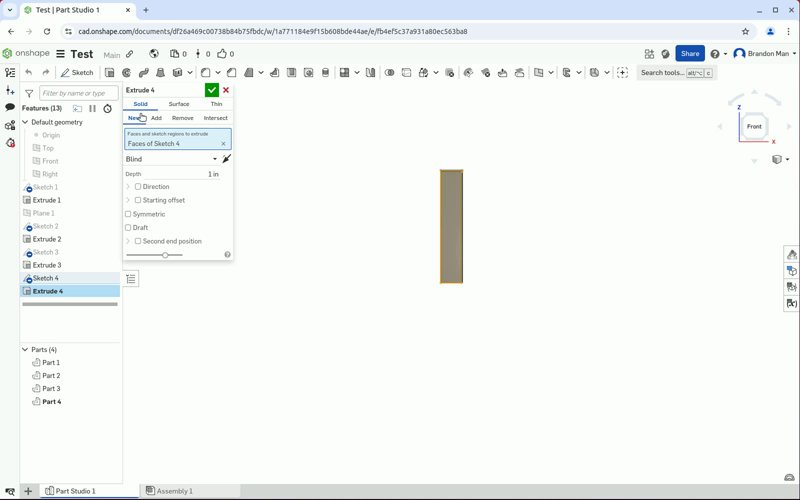
mouse_move(137, 120)
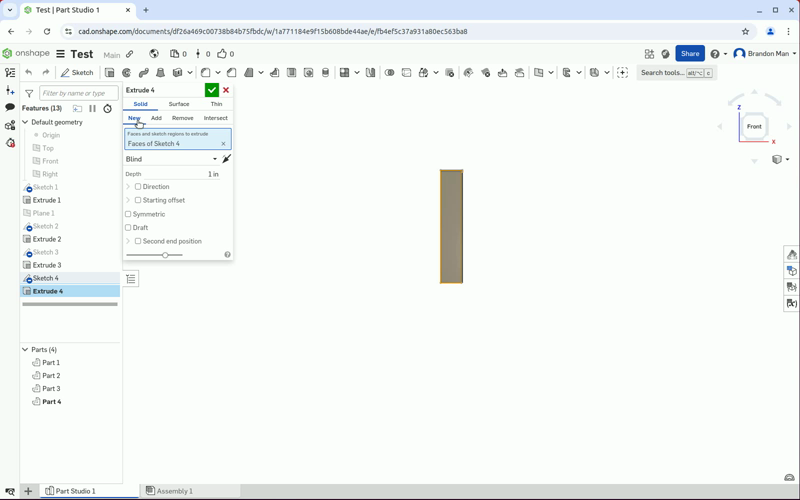
click(137, 120)
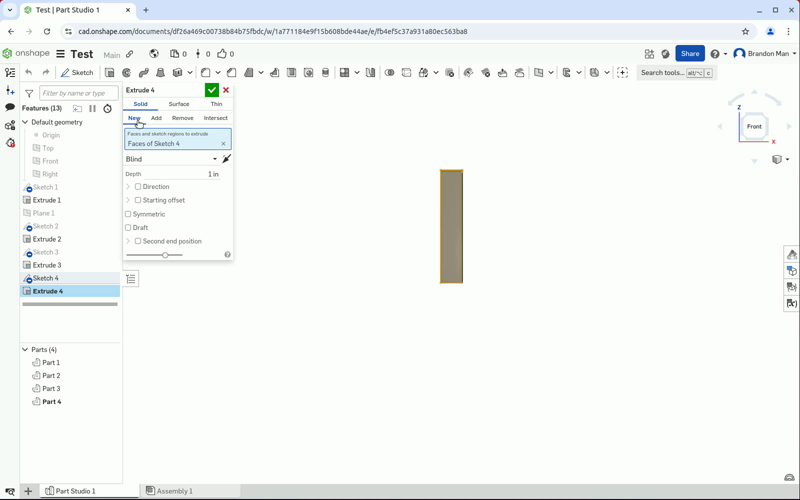
key(tab, 4)
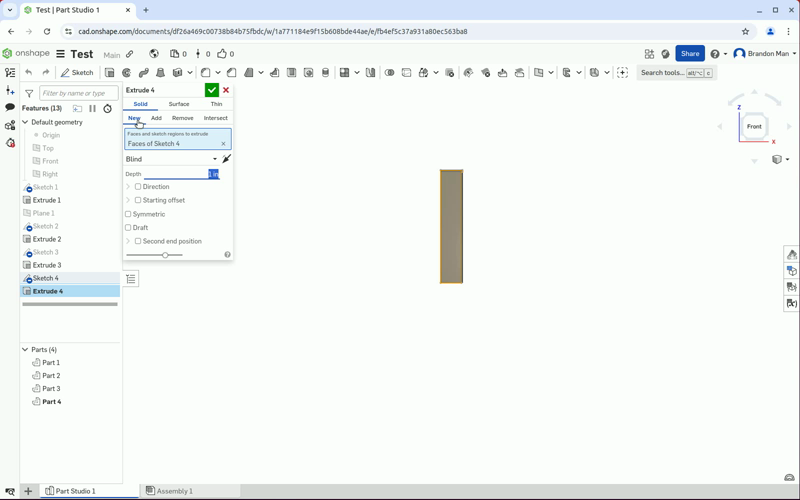
text(0.241)
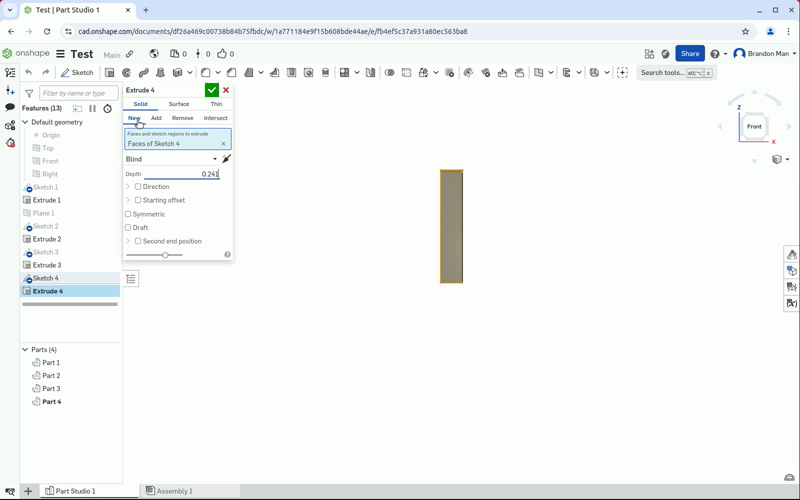
key(enter)
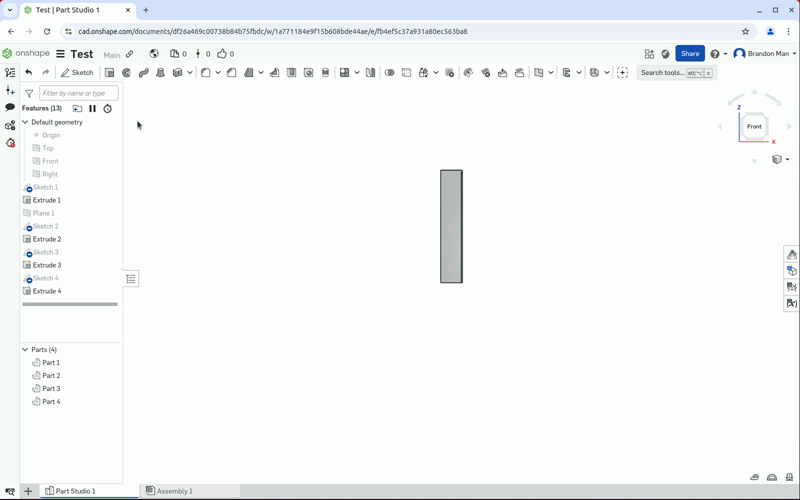
key(shift+h)
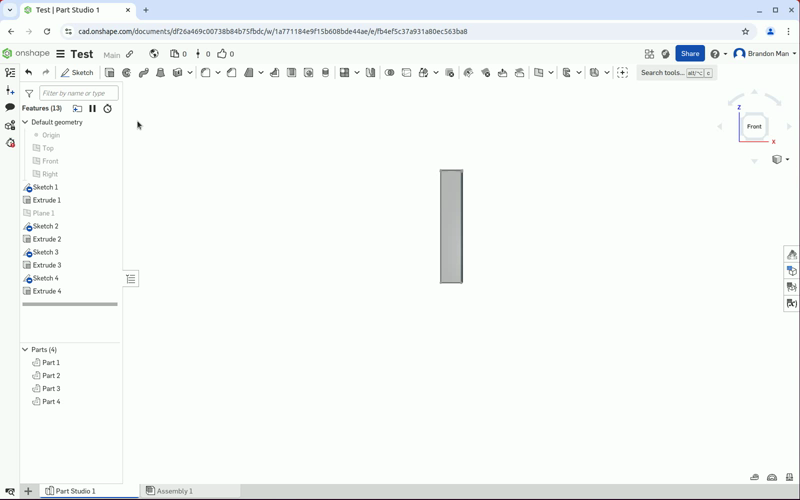
key(shift+h)
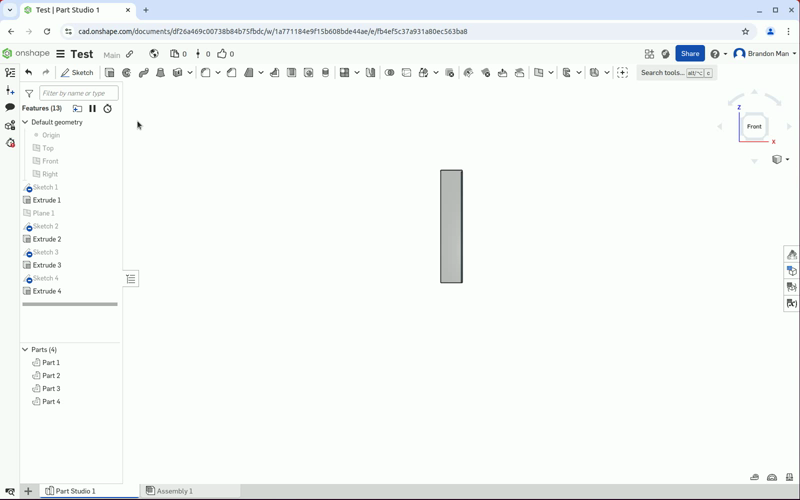
mouse_move(73, 189)
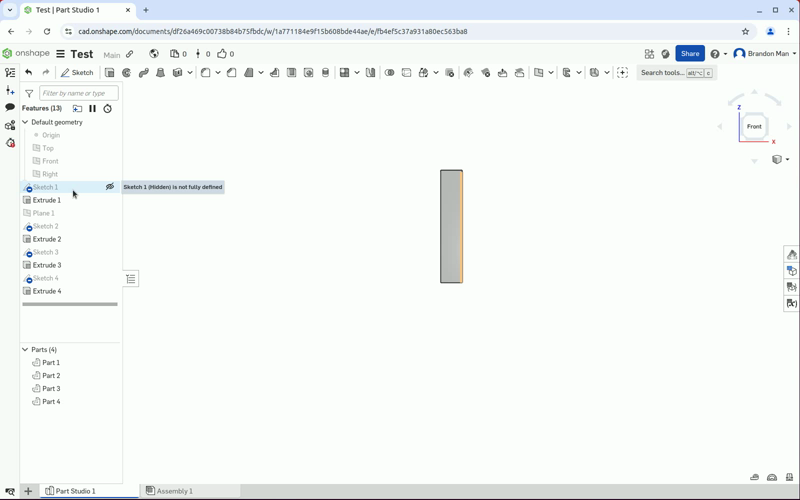
click(73, 189)
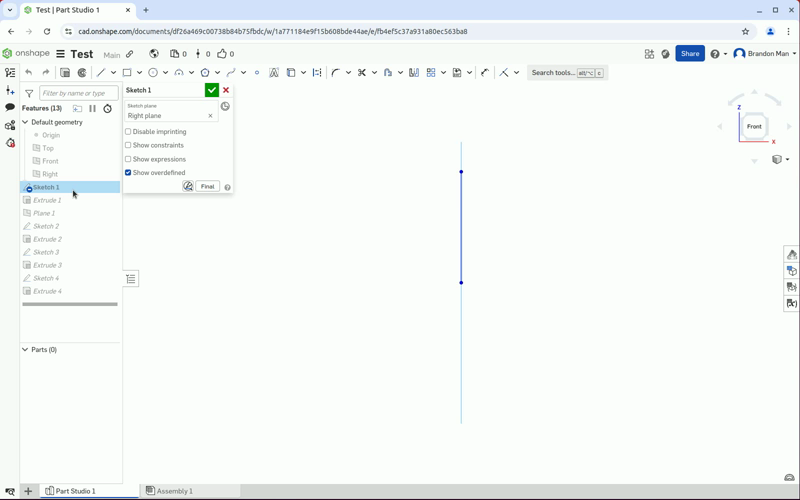
mouse_move(229, 92)
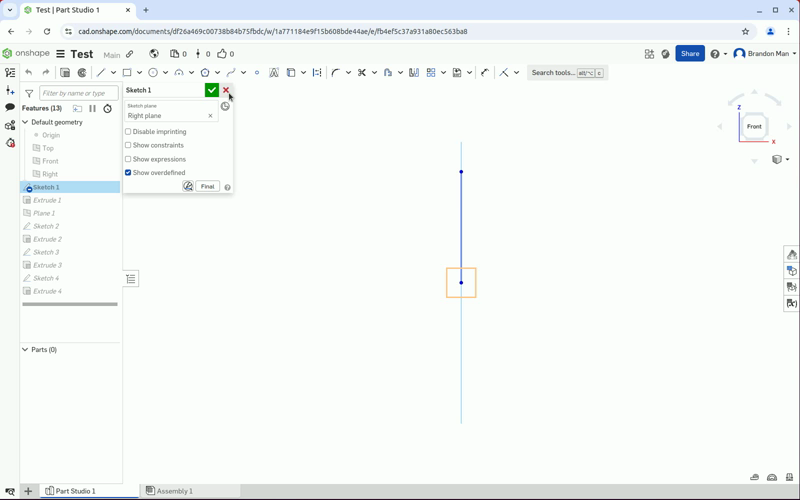
click(229, 92)
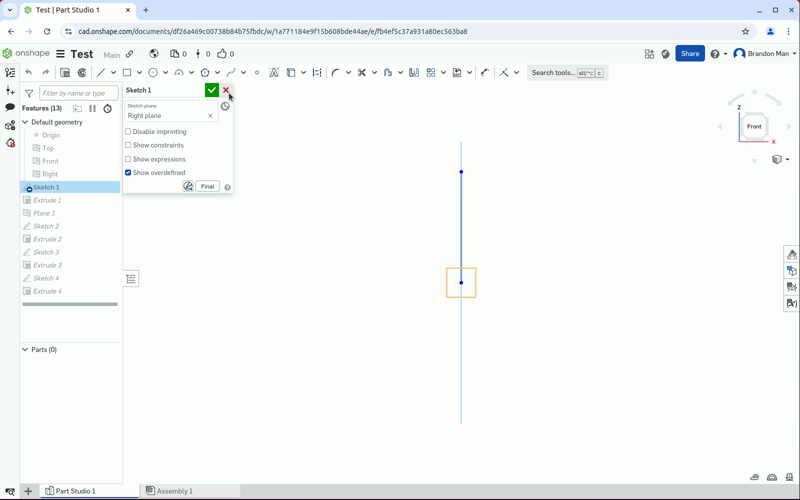
key(shift+s)
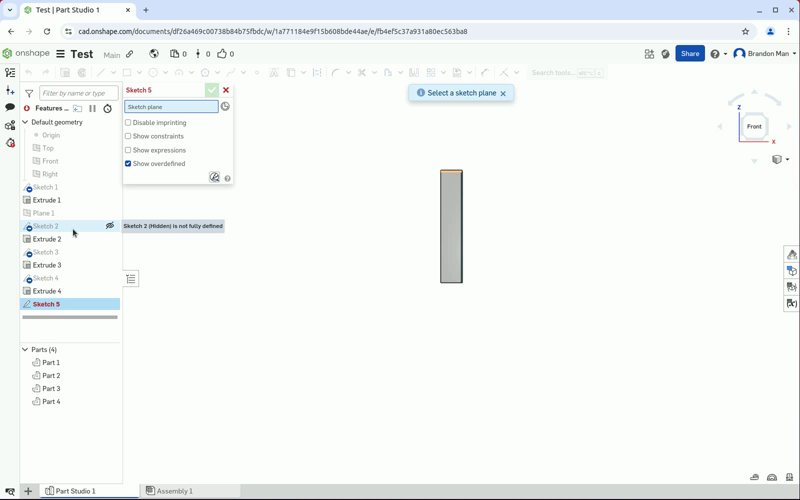
scroll(3)
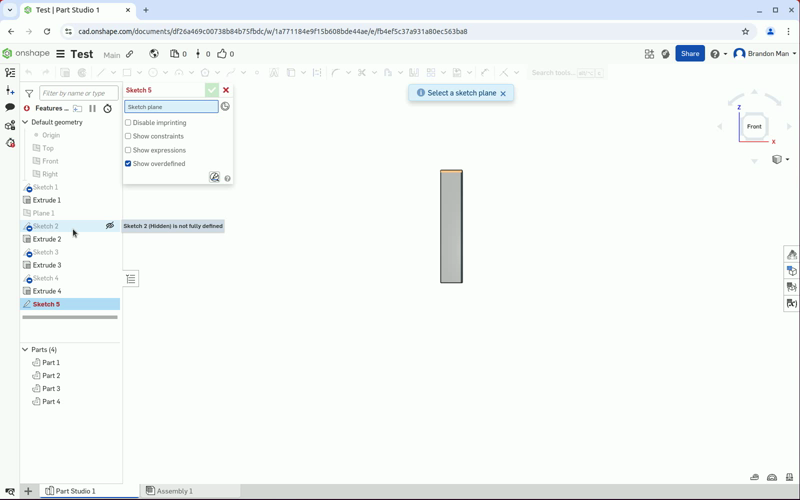
mouse_move(73, 163)
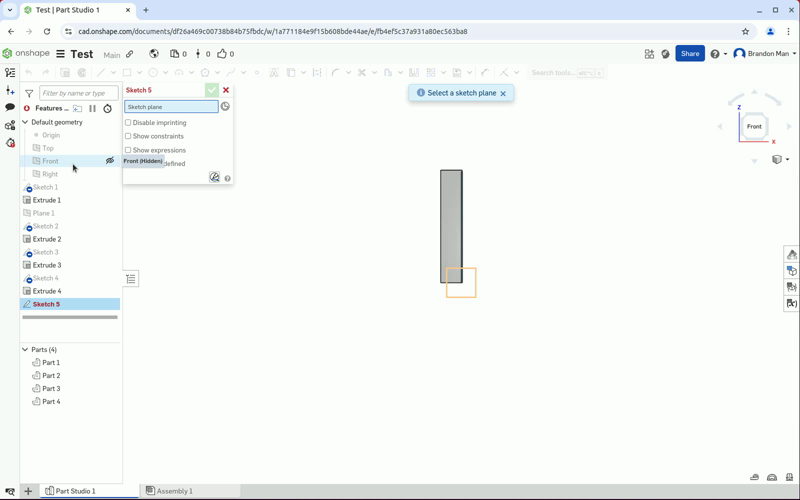
click(73, 163)
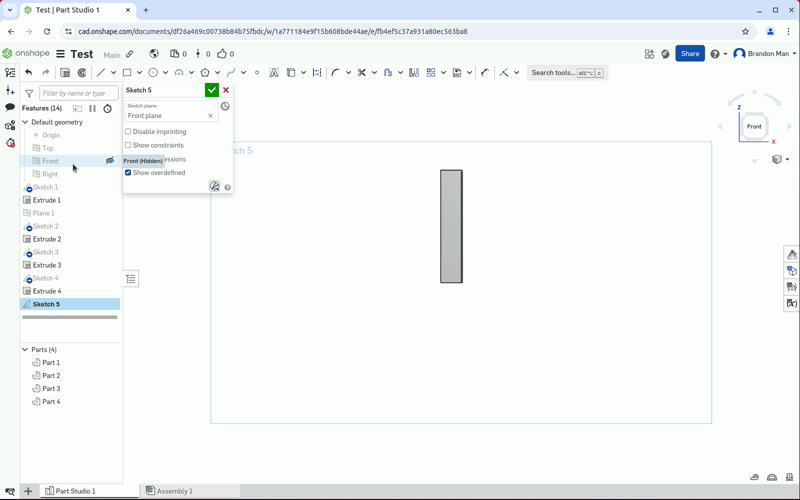
mouse_move(73, 352)
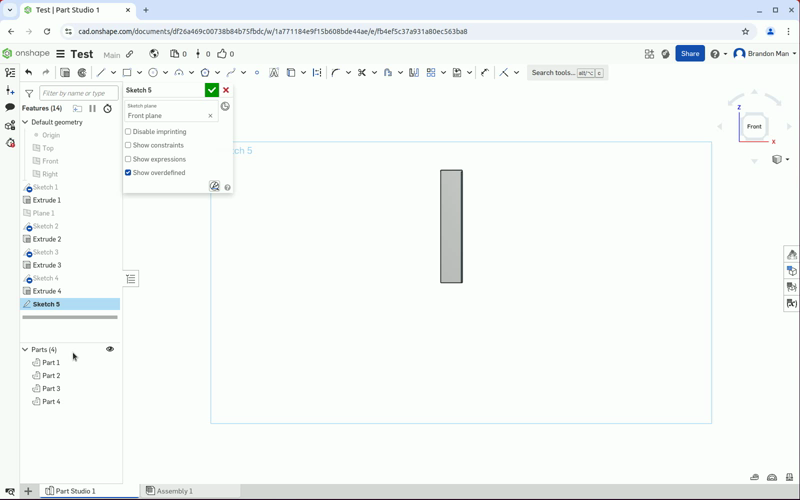
key(y)
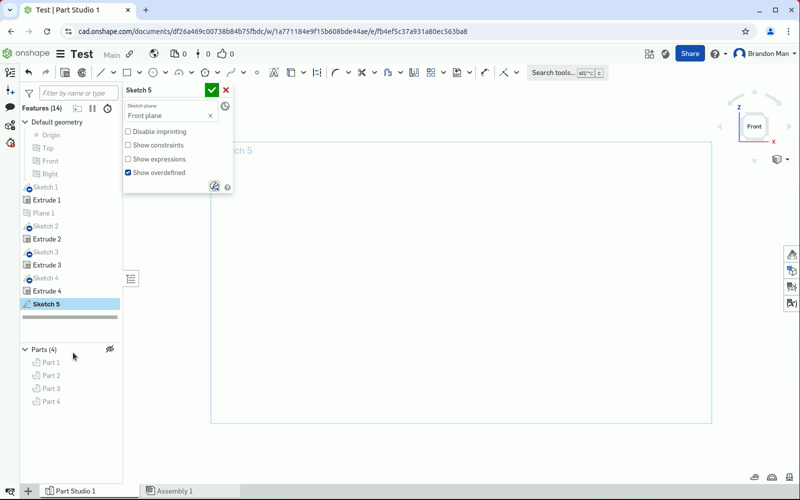
key(l)
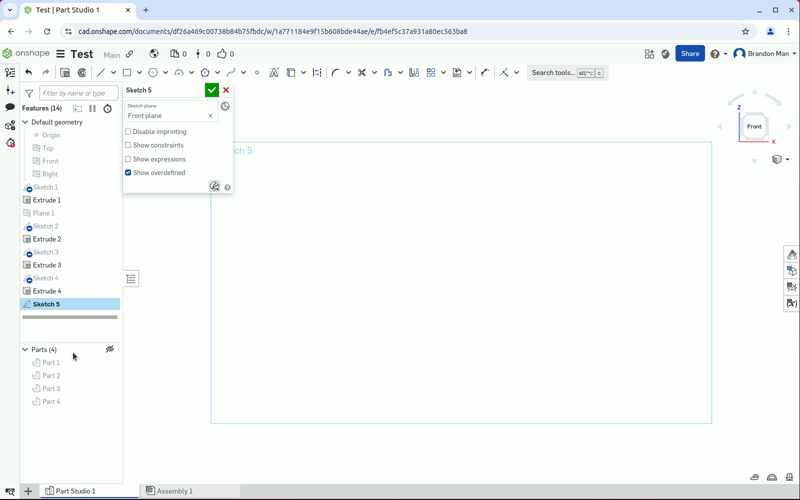
key_down(shift)
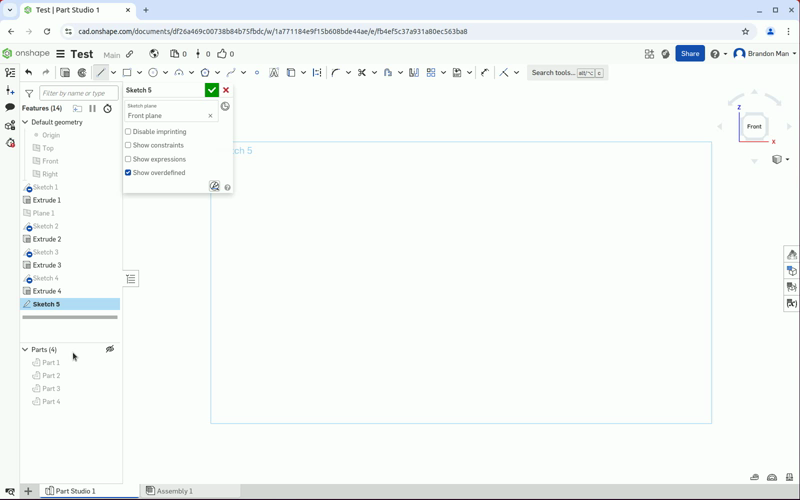
mouse_move(460, 282)
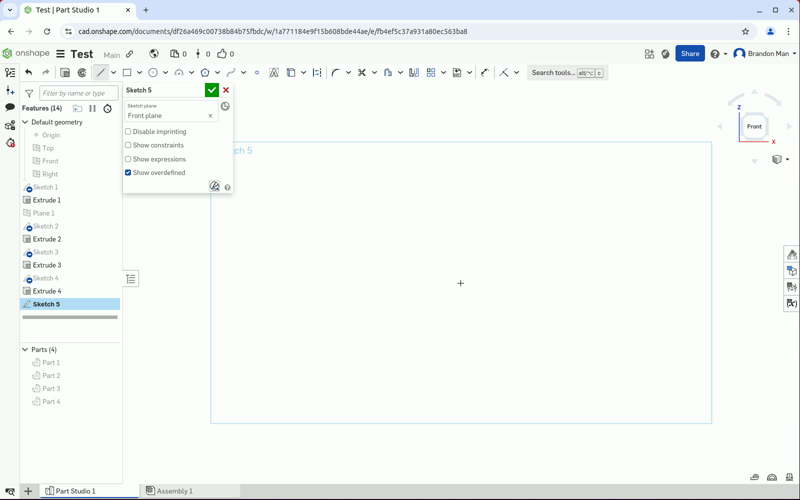
click(460, 282)
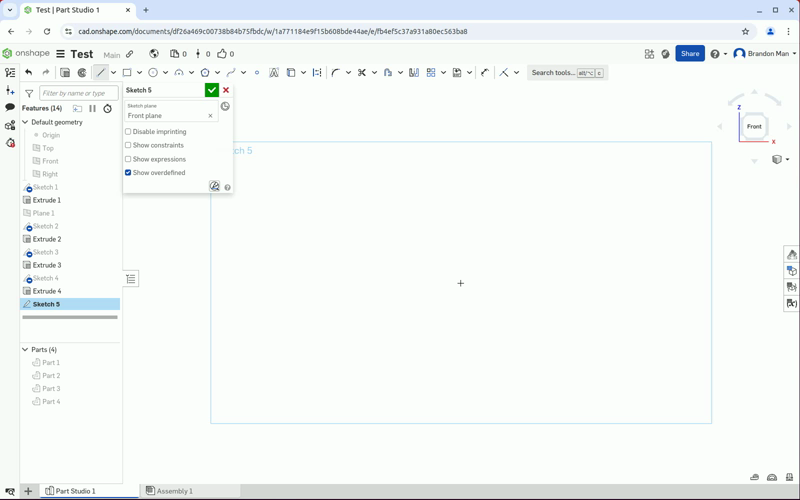
key_up(shift)
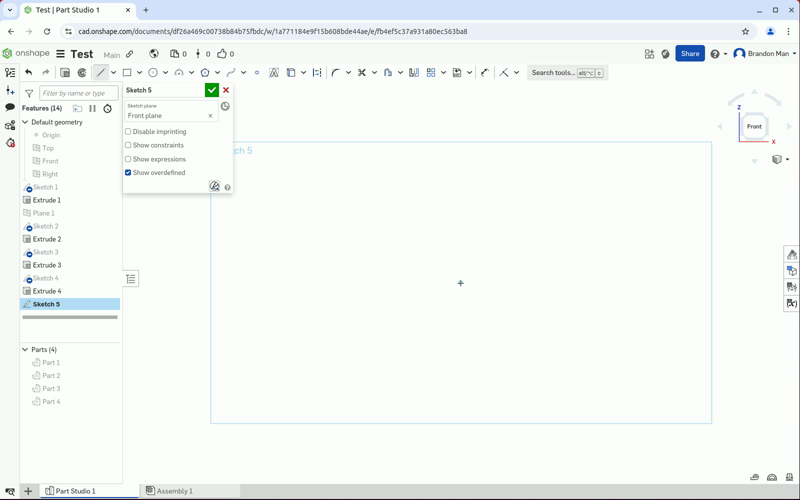
key_down(shift)
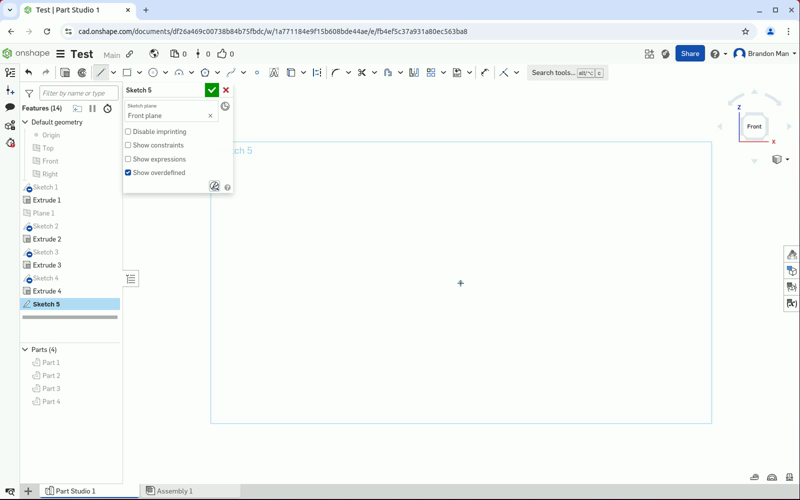
mouse_move(490, 282)
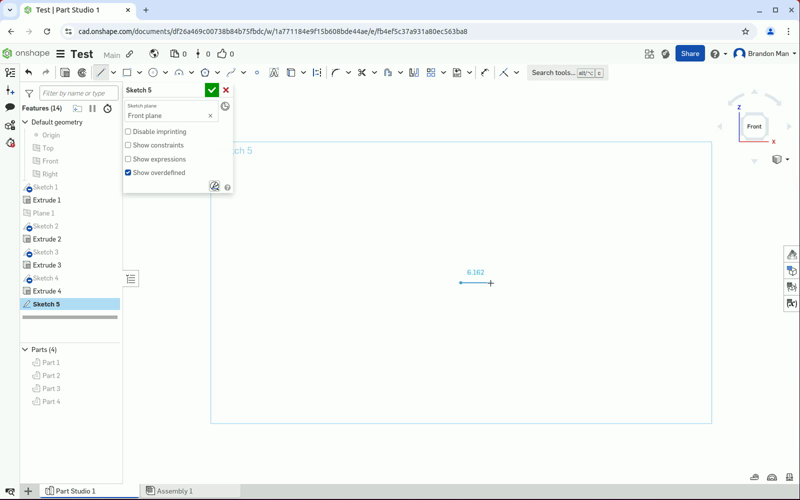
mouse_move(461, 282)
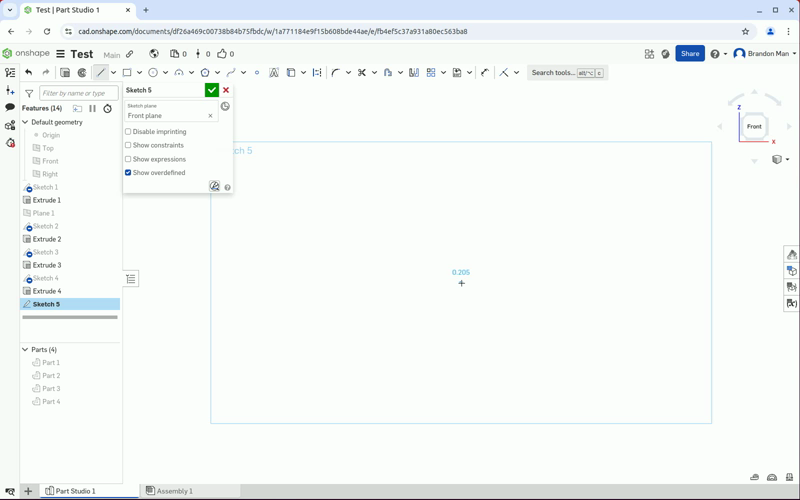
scroll(6)
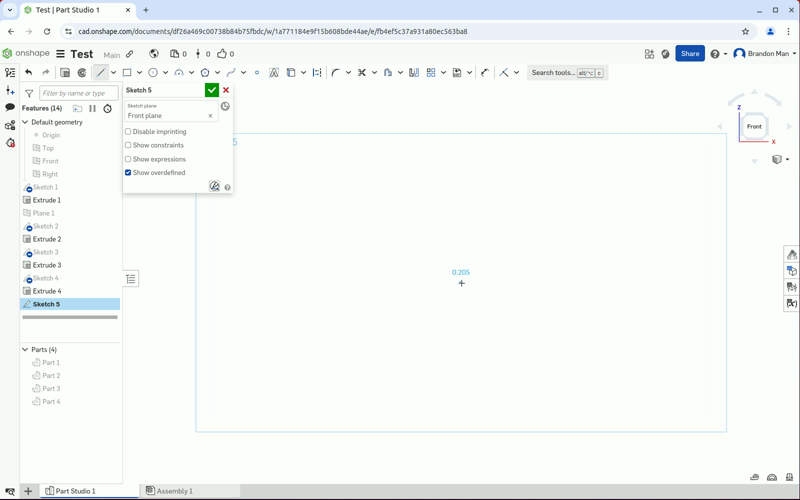
scroll(6)
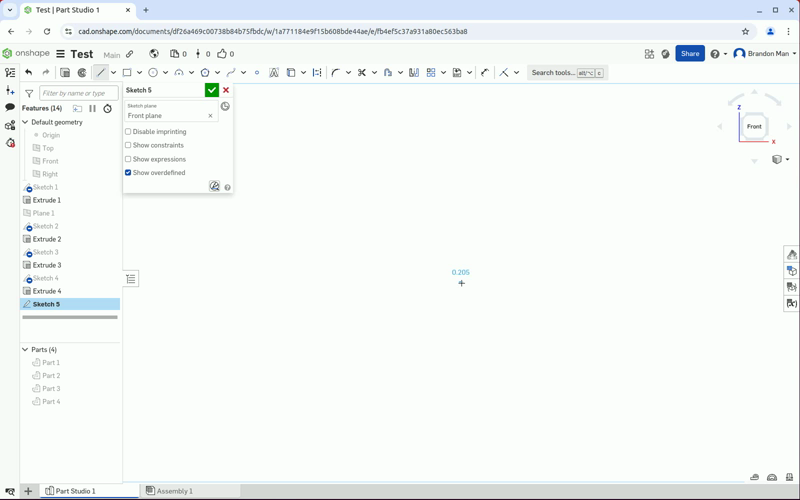
scroll(6)
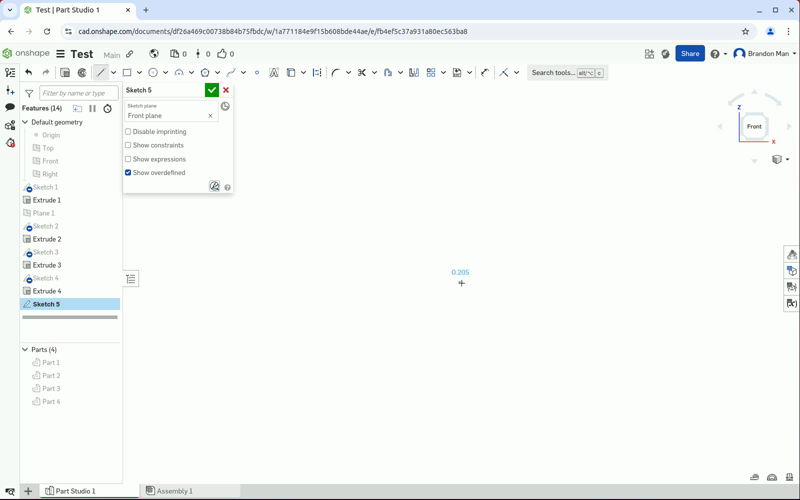
scroll(6)
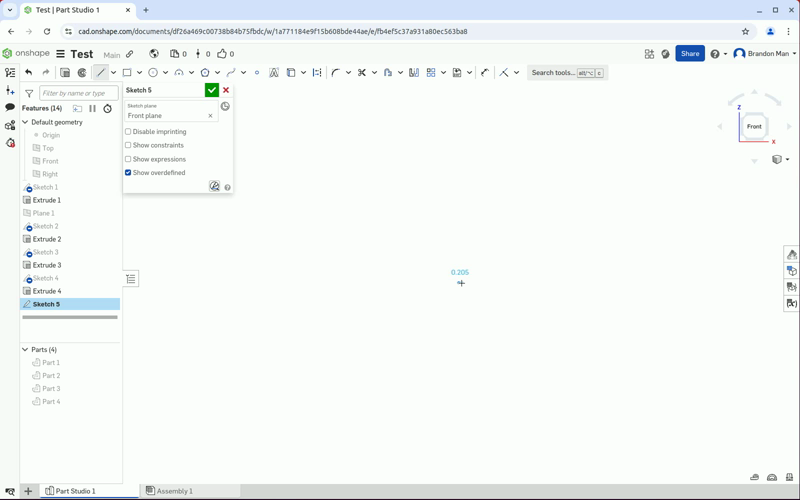
scroll(6)
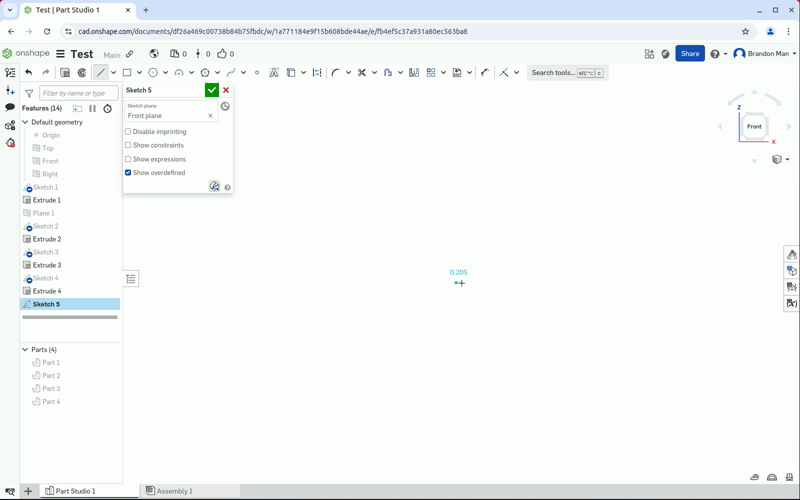
scroll(6)
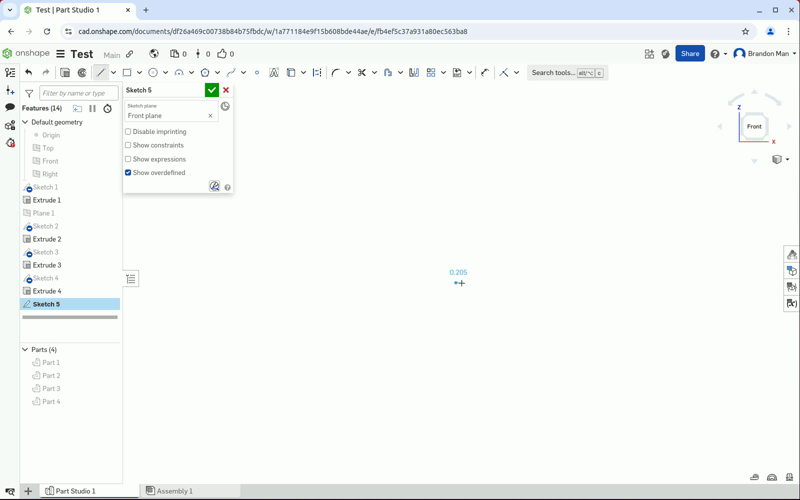
scroll(6)
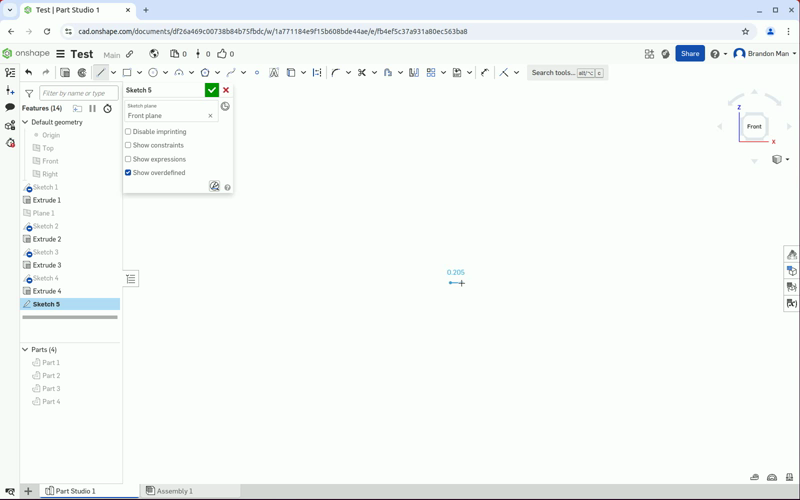
click(461, 282)
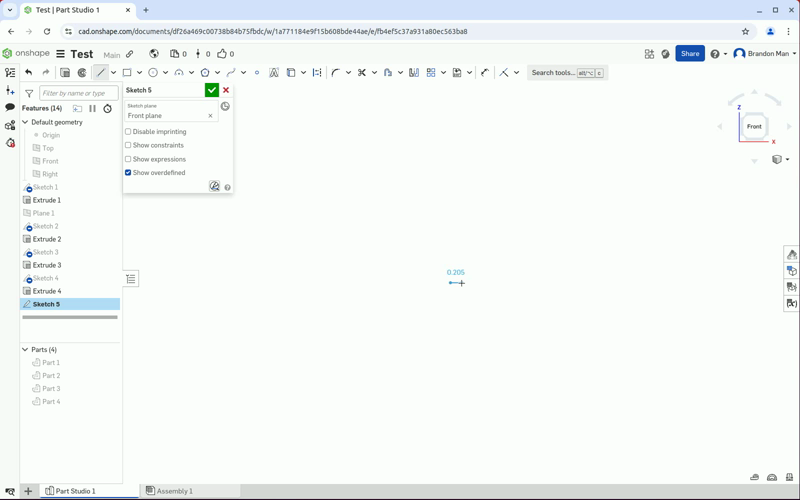
scroll(-6)
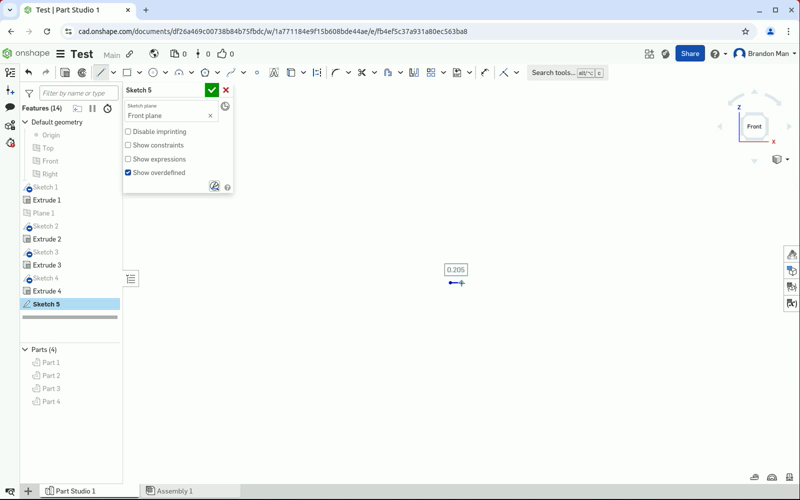
scroll(-6)
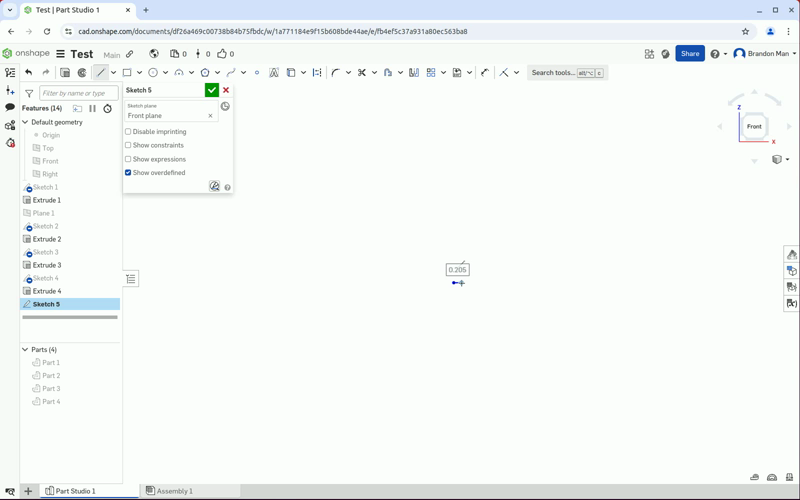
scroll(-6)
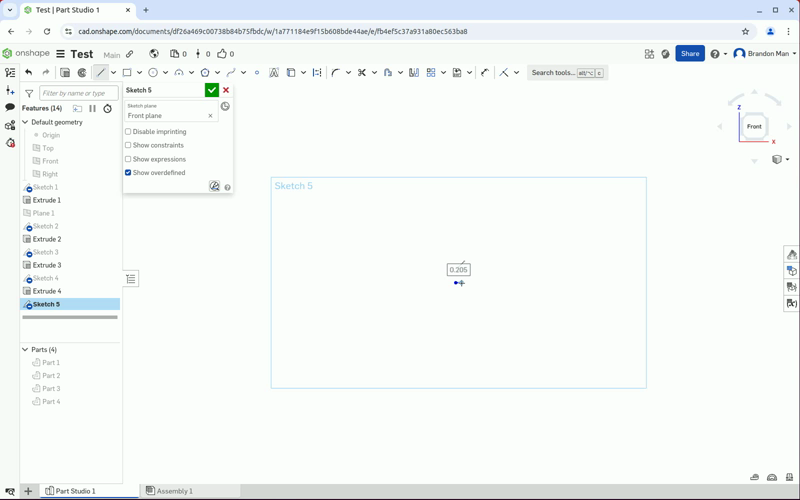
scroll(-6)
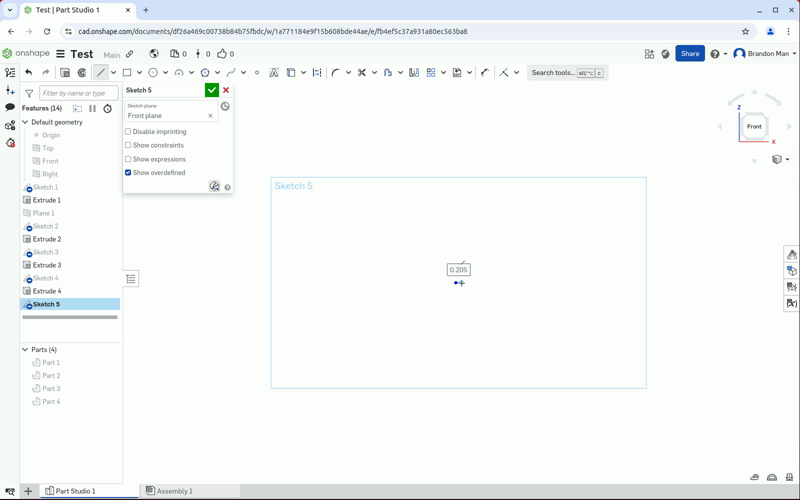
scroll(-6)
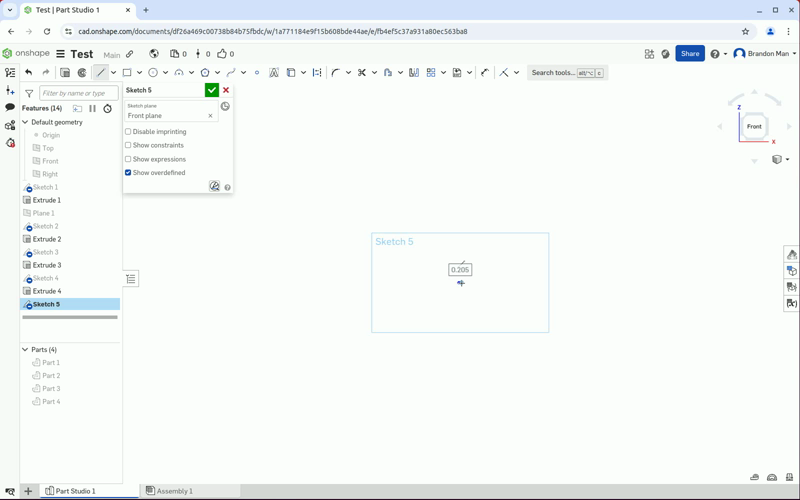
scroll(-6)
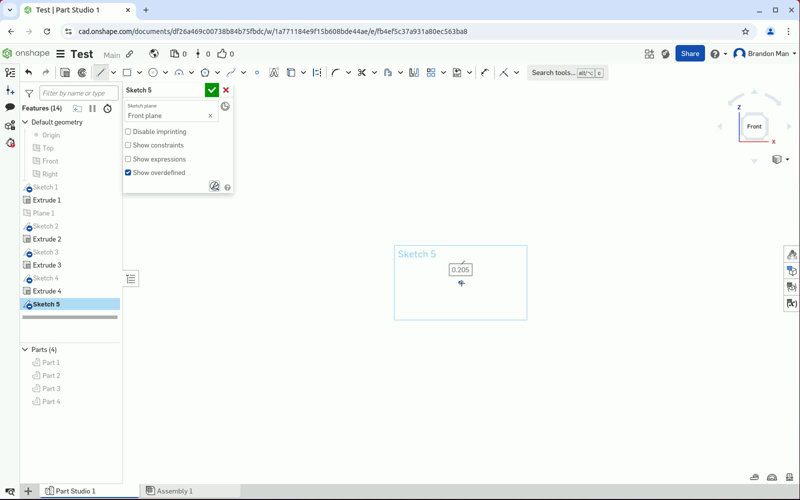
scroll(-6)
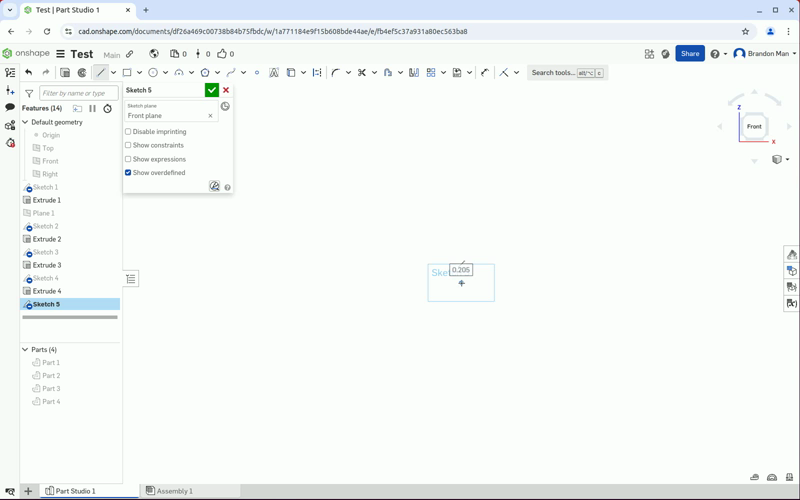
key_up(shift)
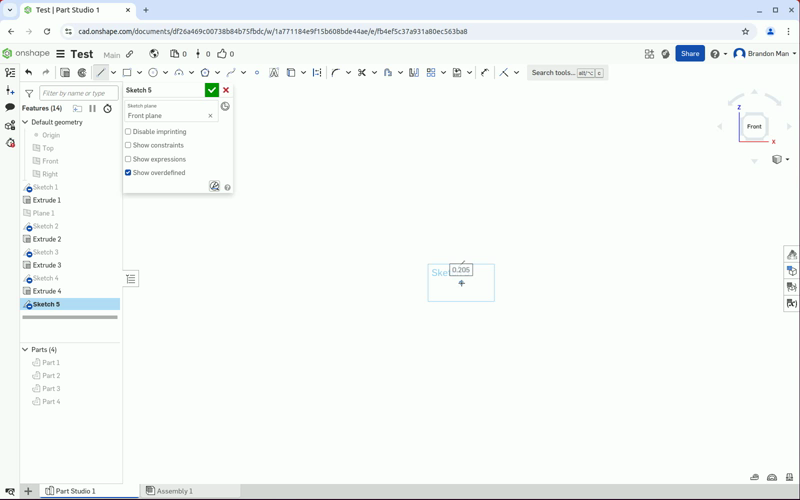
key_down(shift)
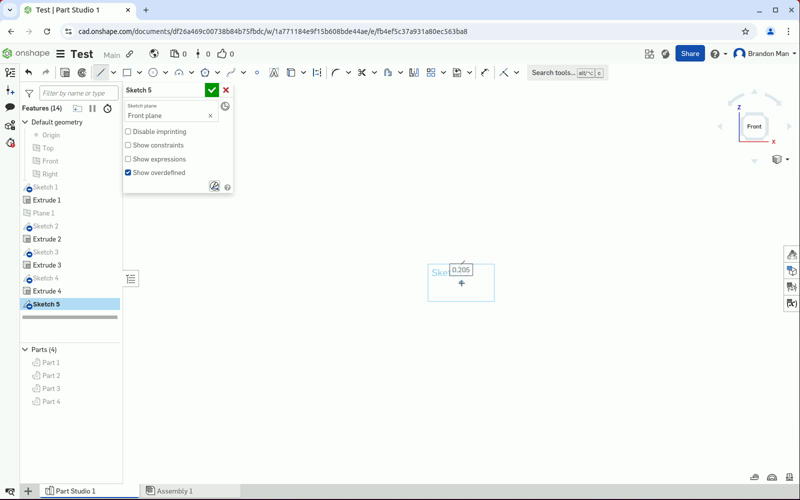
mouse_move(461, 171)
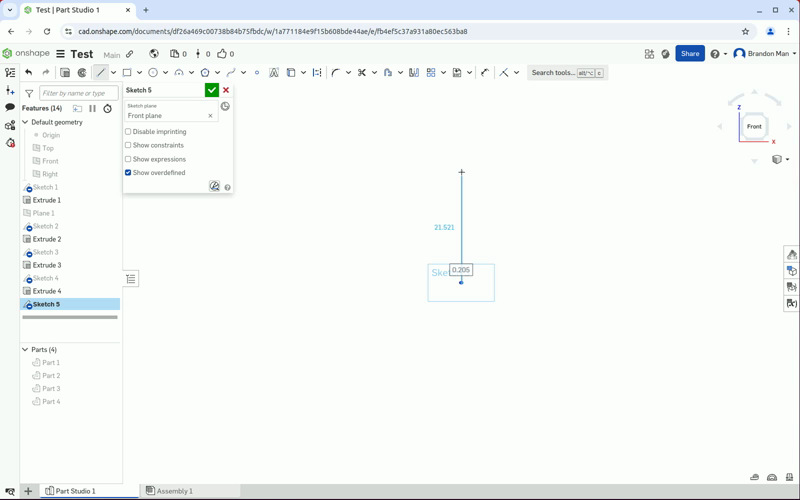
click(461, 171)
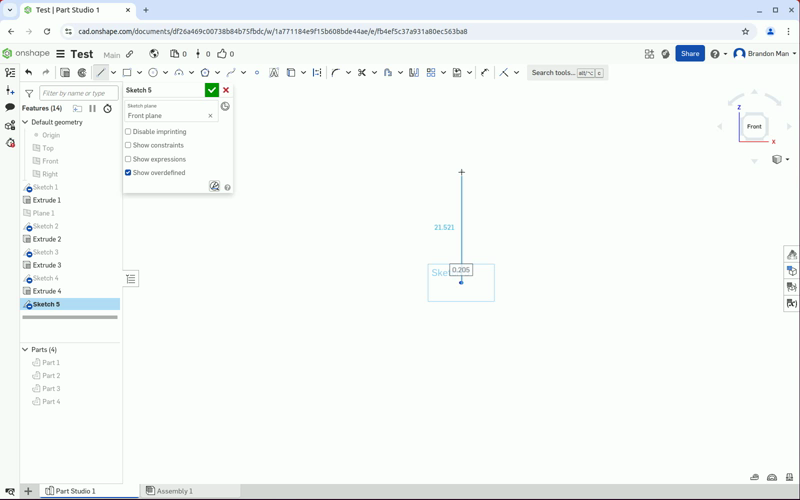
key_up(shift)
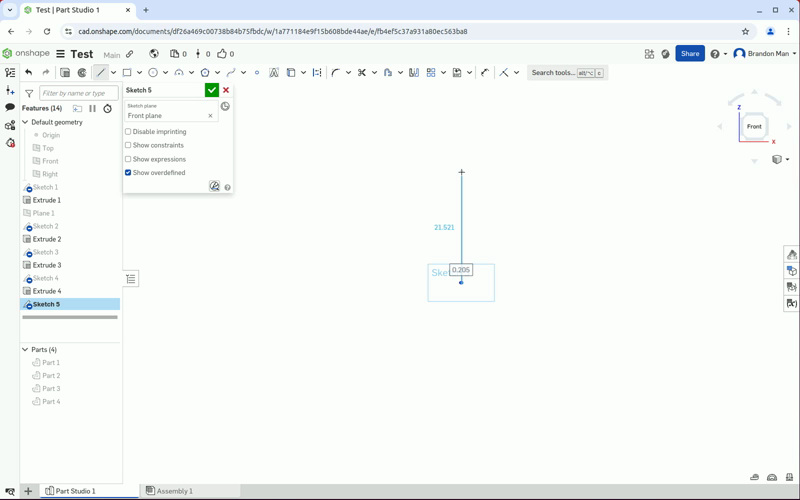
key_down(shift)
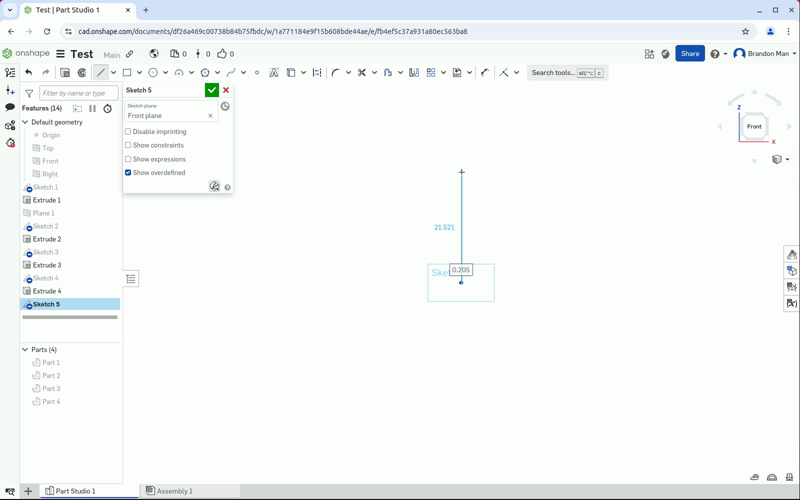
mouse_move(492, 171)
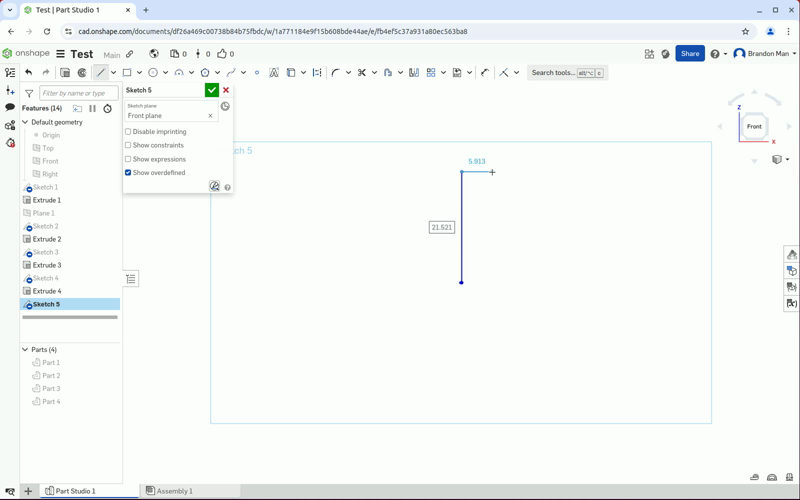
mouse_move(460, 171)
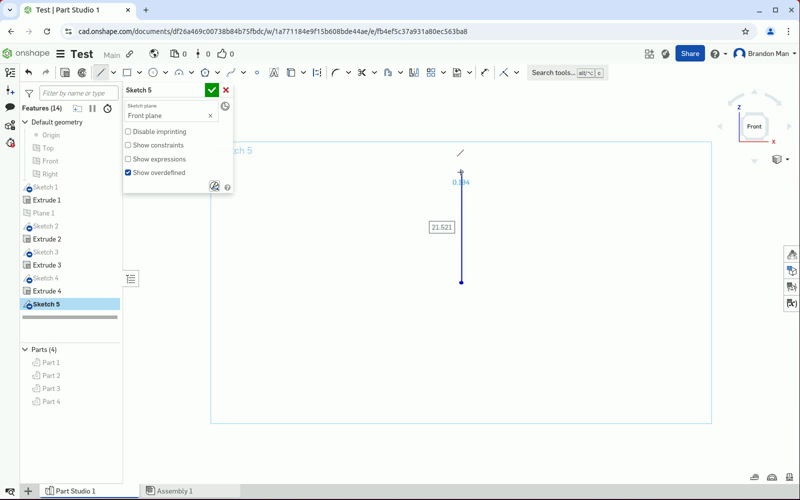
scroll(6)
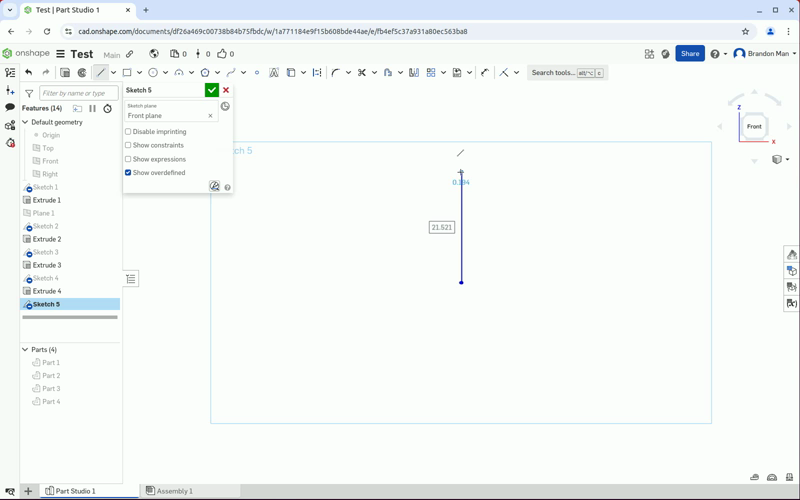
scroll(6)
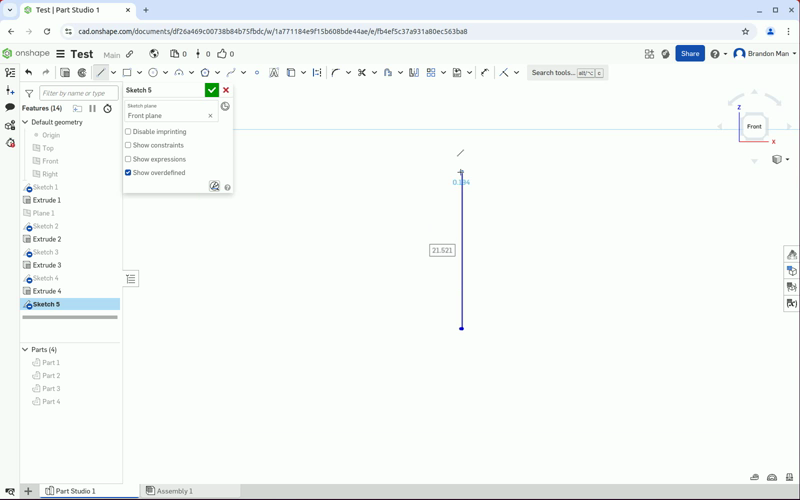
scroll(6)
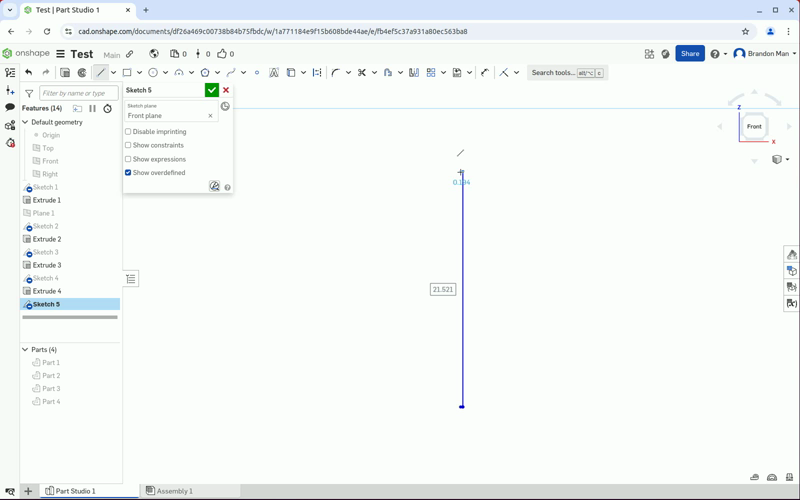
scroll(6)
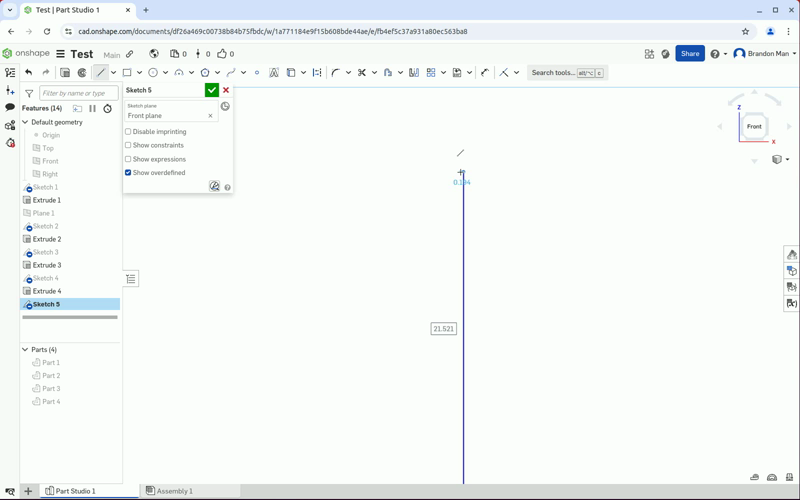
scroll(6)
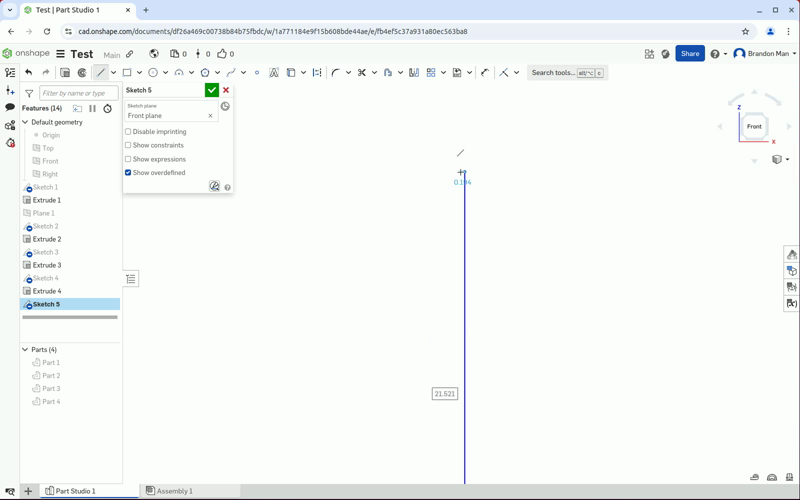
scroll(6)
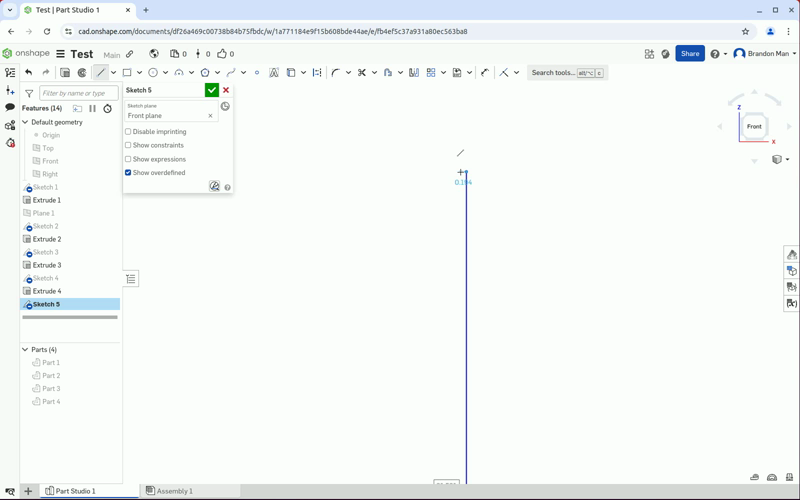
scroll(6)
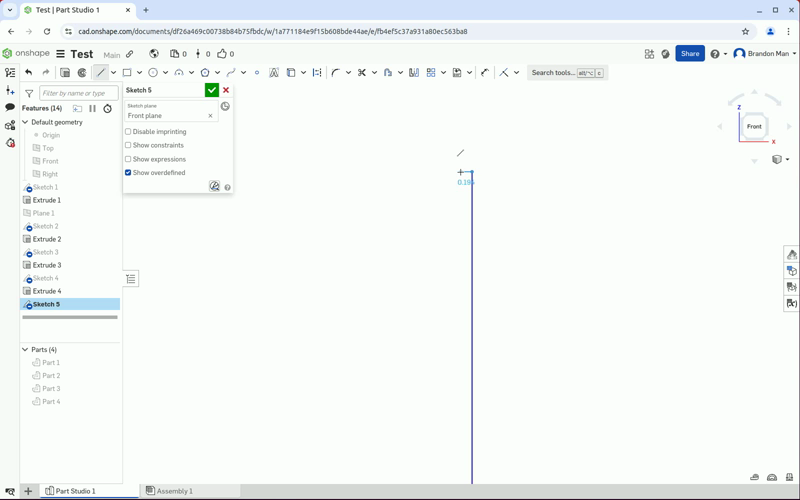
click(460, 171)
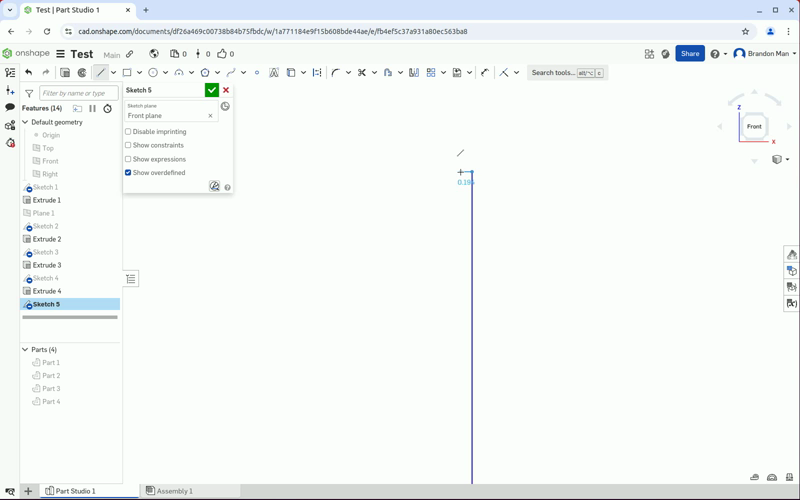
scroll(-6)
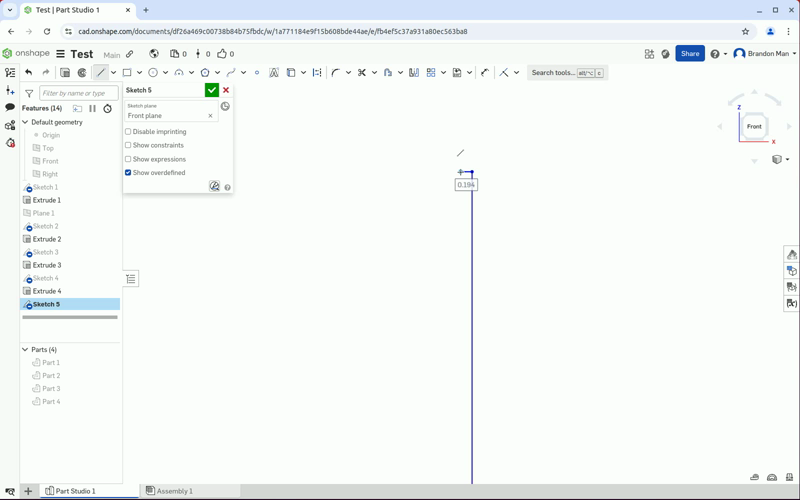
scroll(-6)
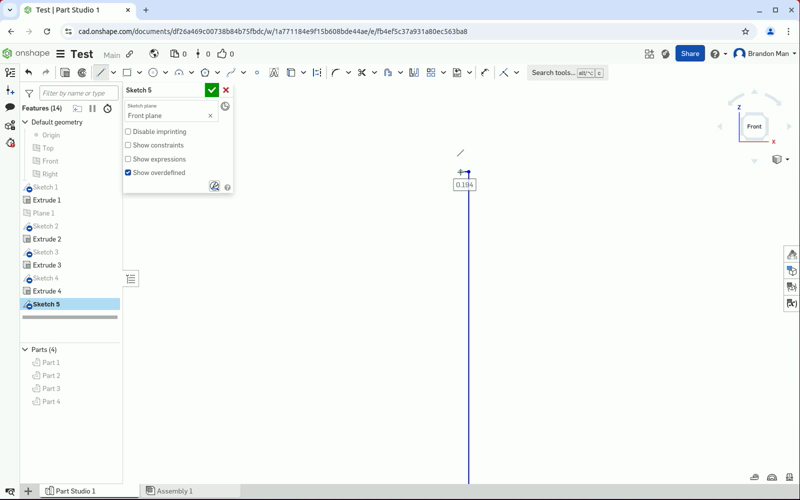
scroll(-6)
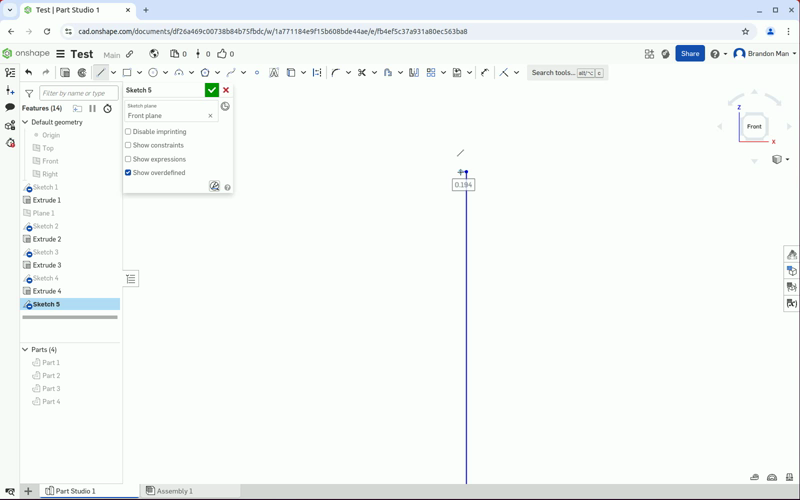
scroll(-6)
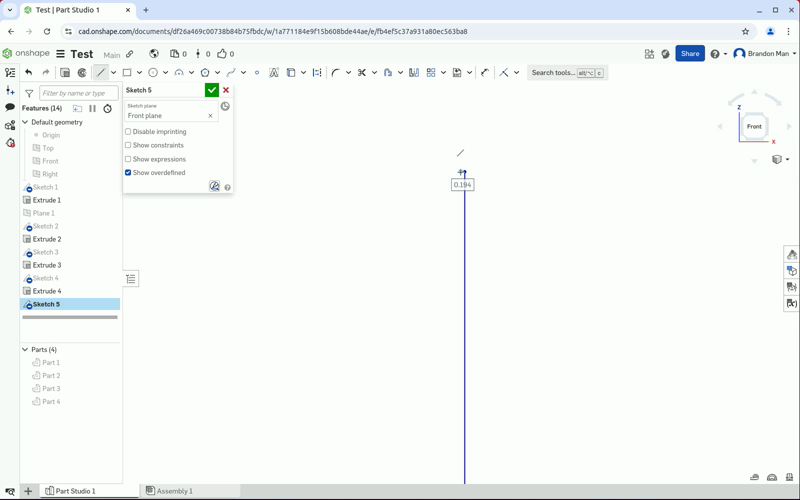
scroll(-6)
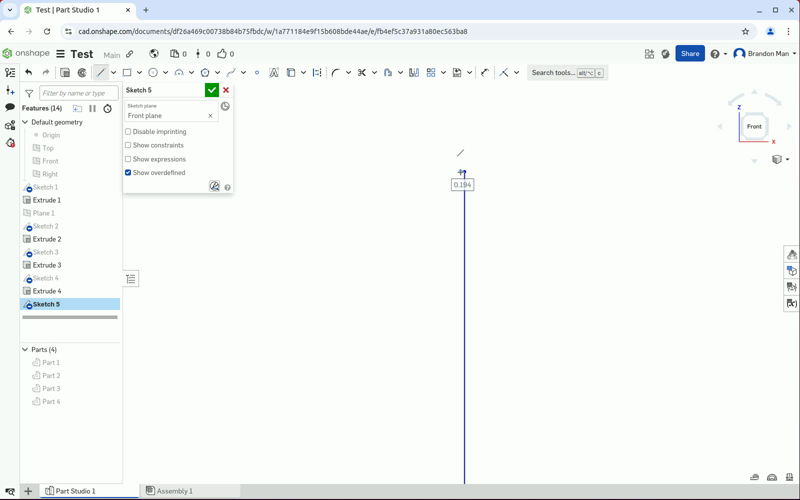
scroll(-6)
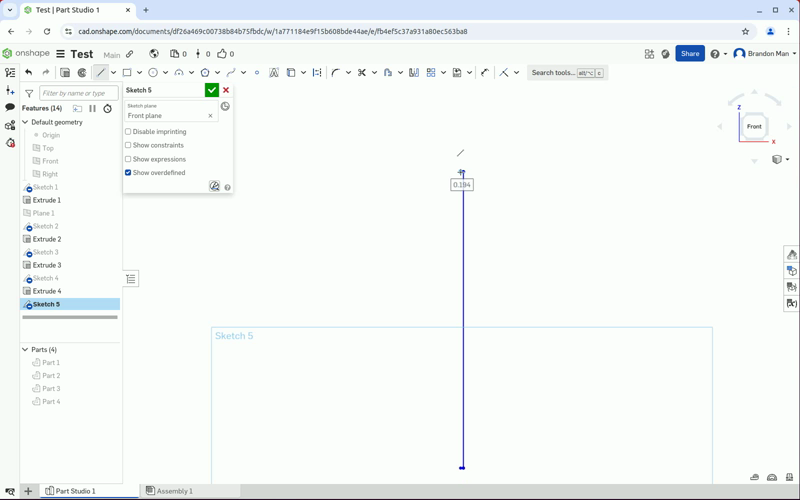
scroll(-6)
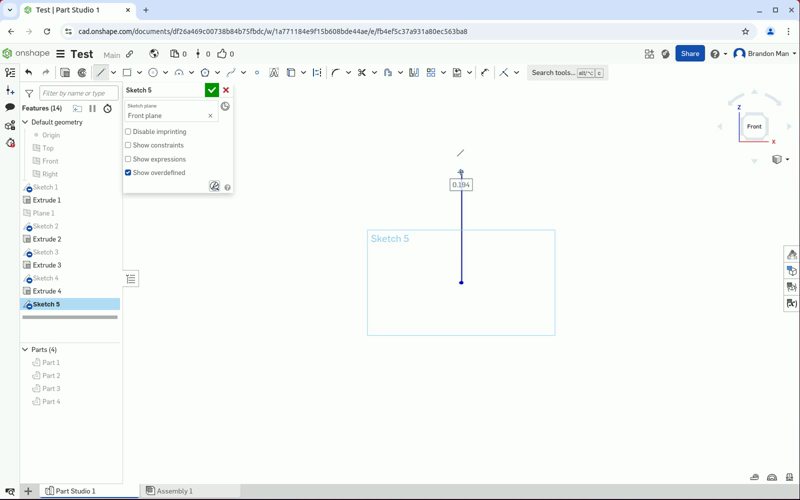
key_up(shift)
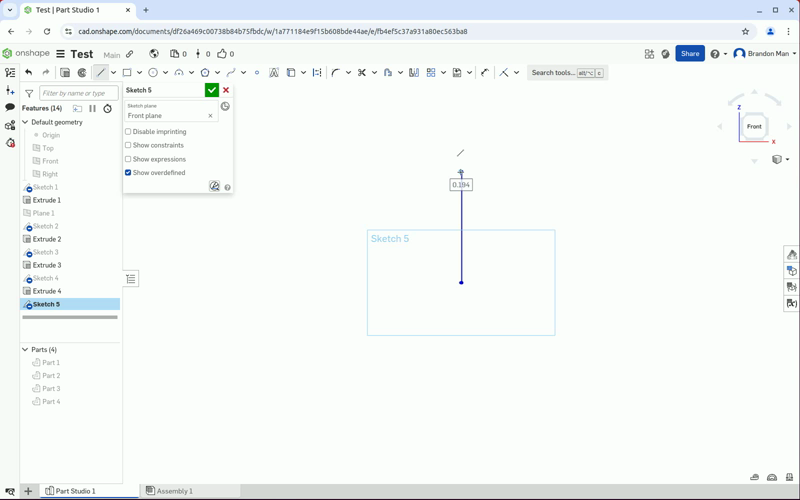
key_down(shift)
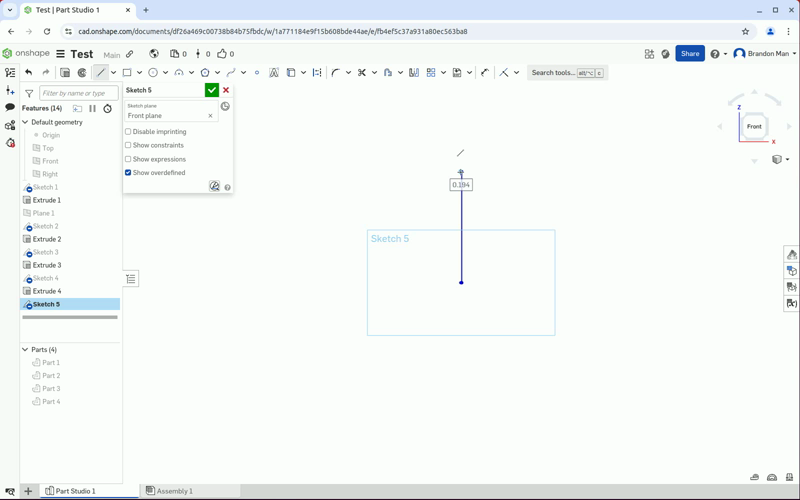
mouse_move(460, 282)
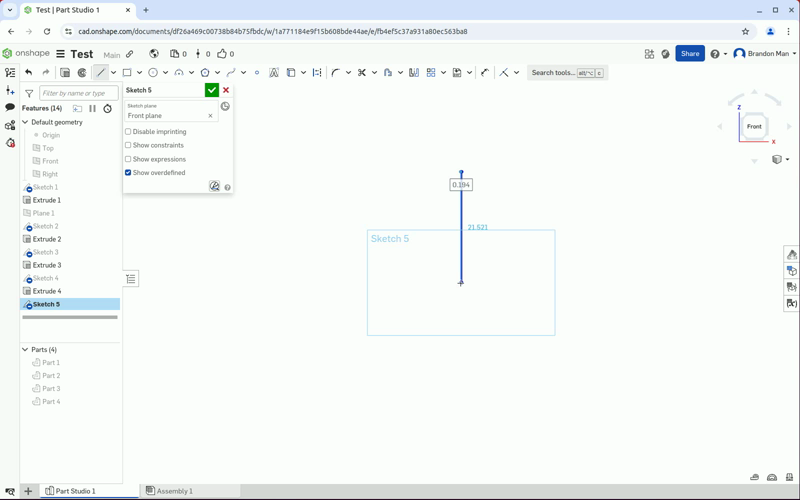
scroll(6)
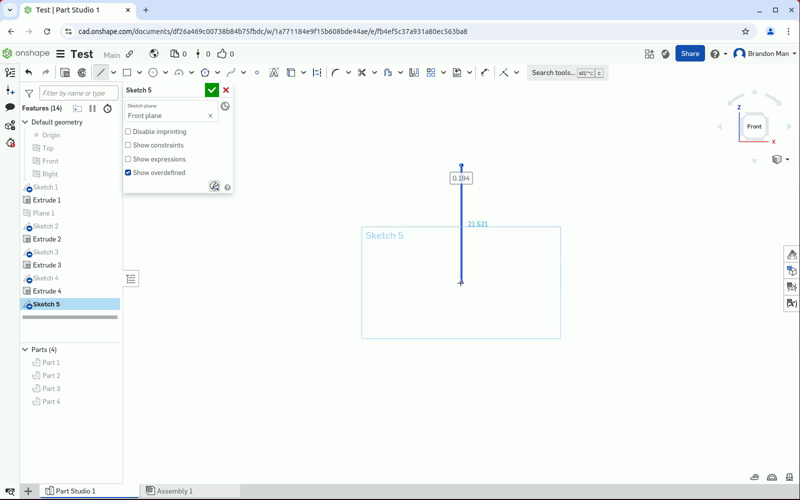
scroll(6)
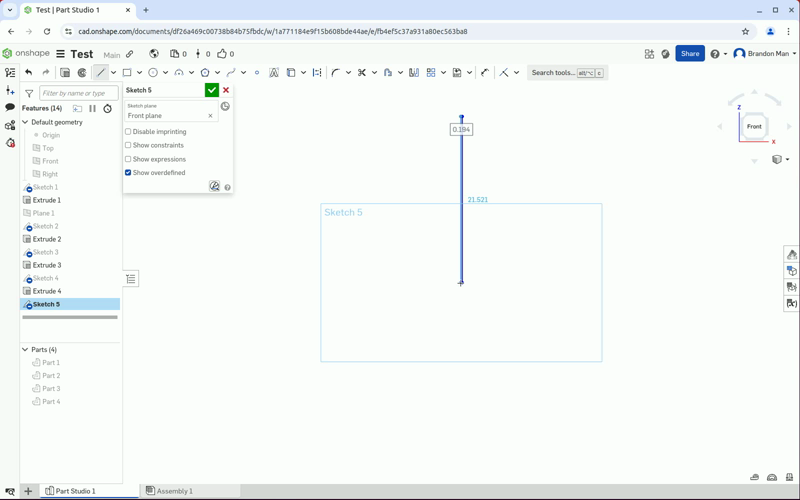
scroll(6)
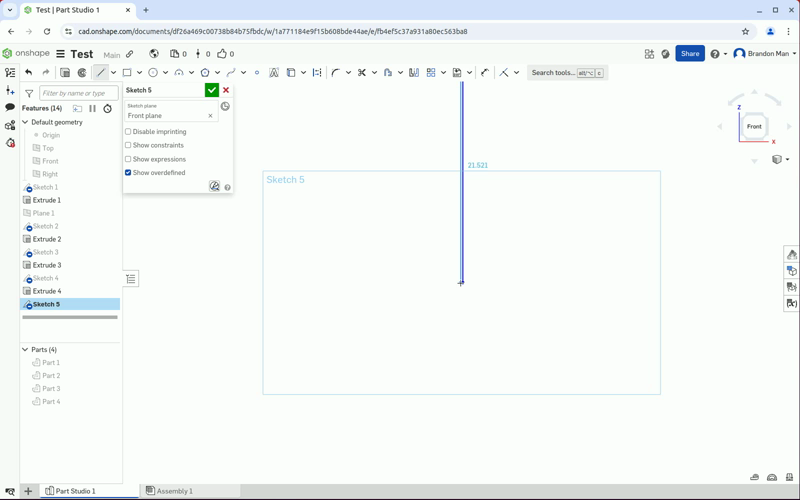
scroll(6)
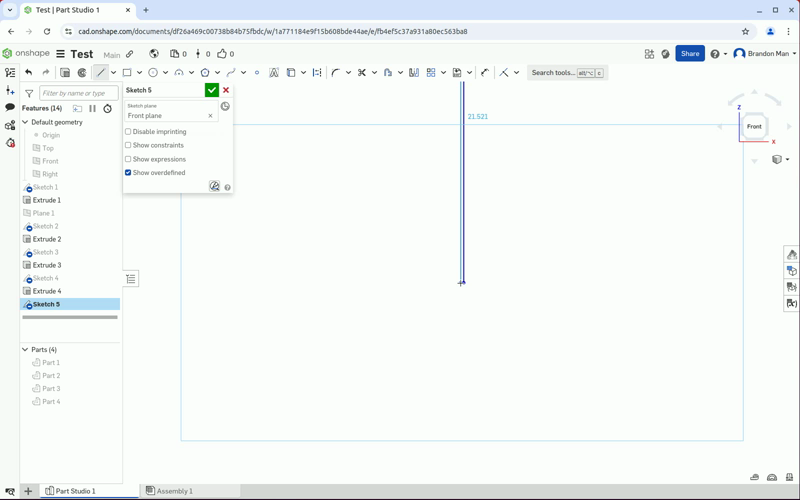
scroll(6)
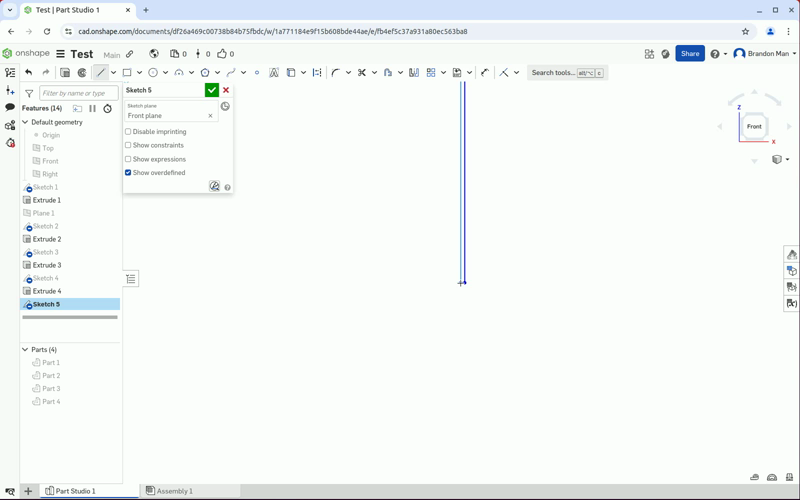
scroll(6)
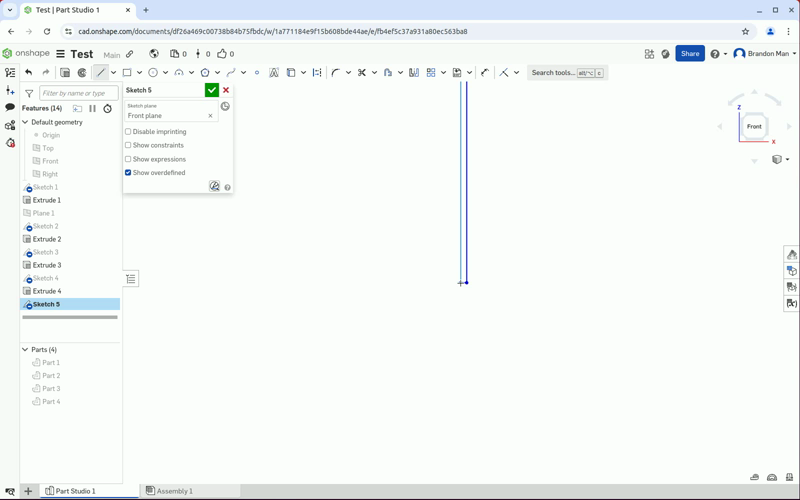
scroll(6)
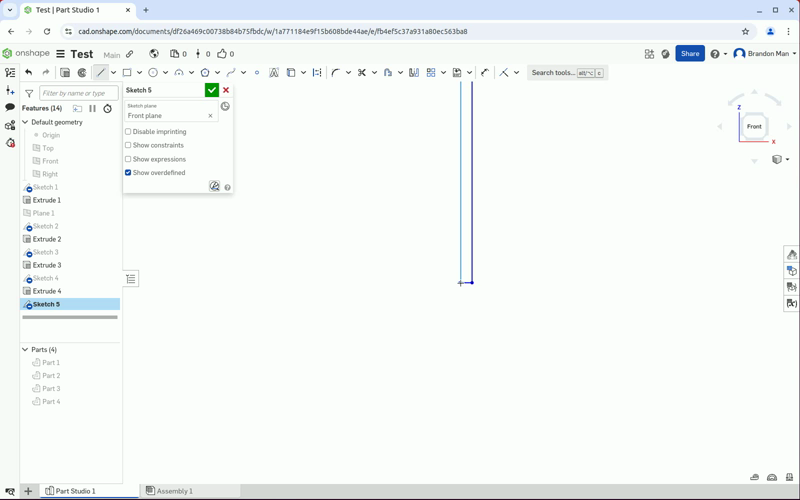
key_up(shift)
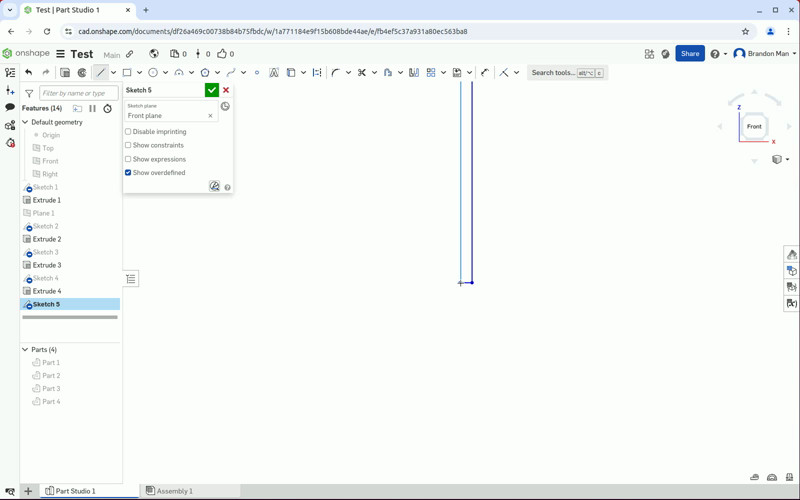
click(460, 282)
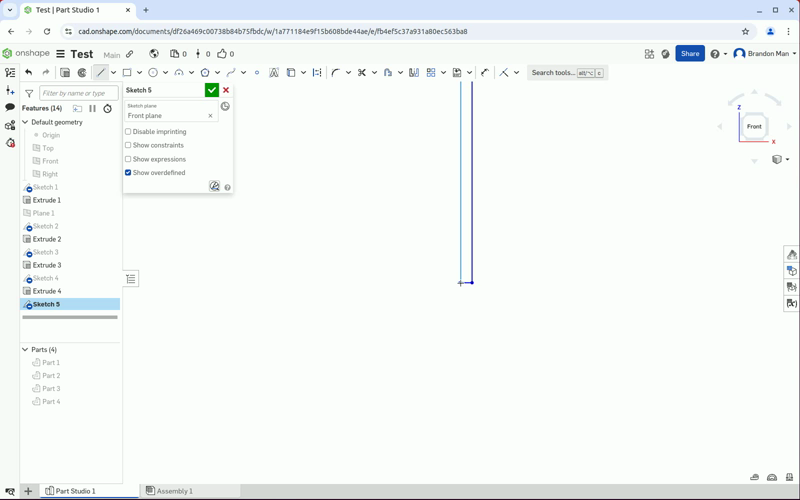
scroll(-6)
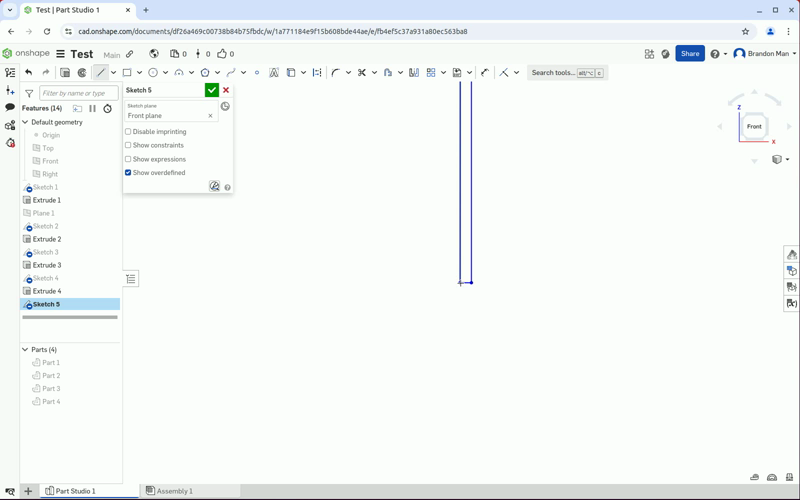
scroll(-6)
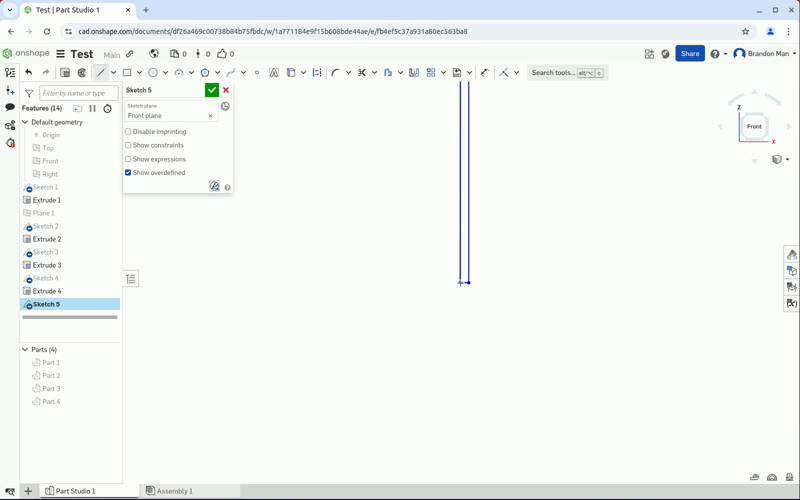
scroll(-6)
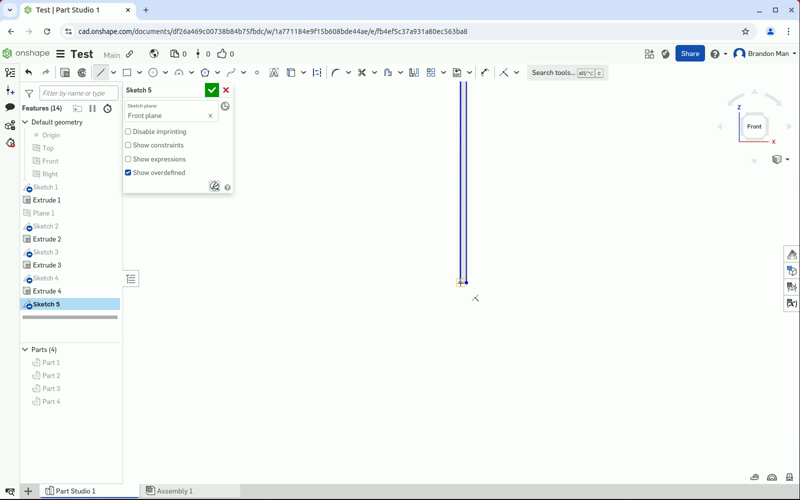
scroll(-6)
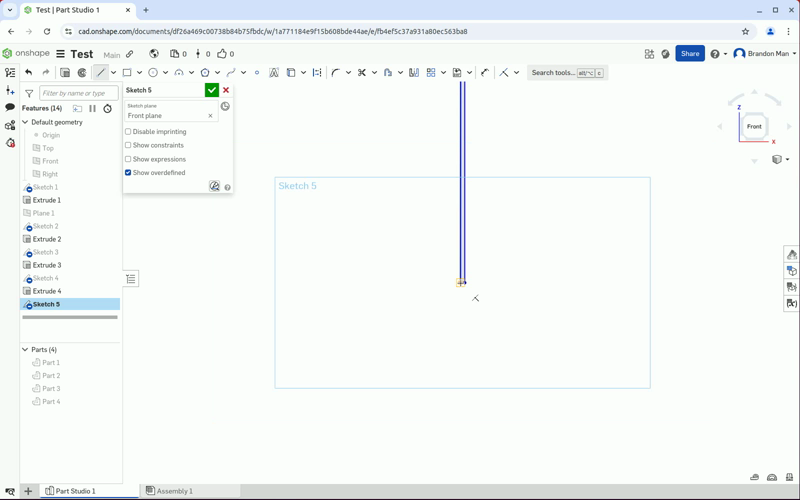
scroll(-6)
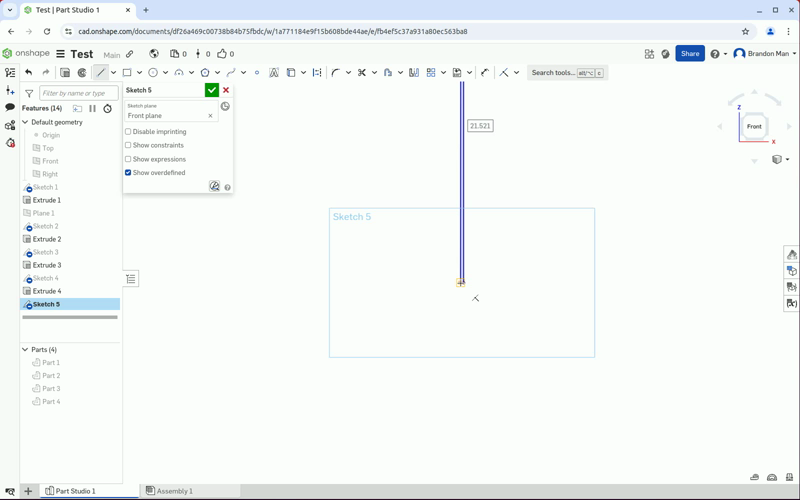
scroll(-6)
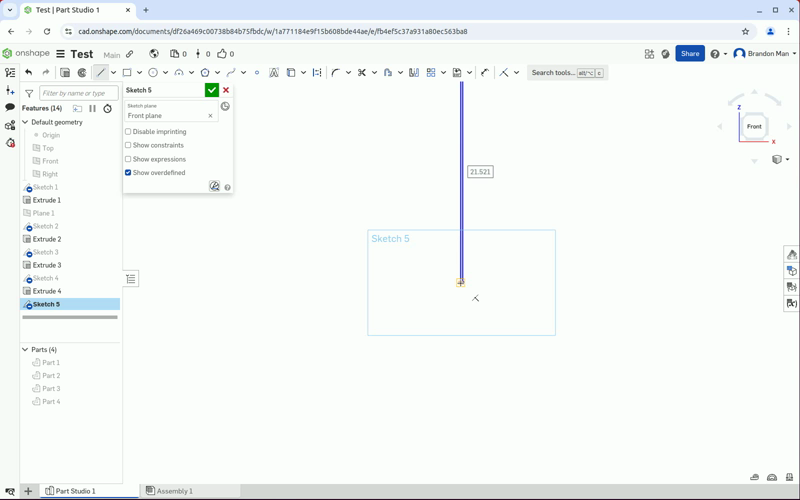
scroll(-6)
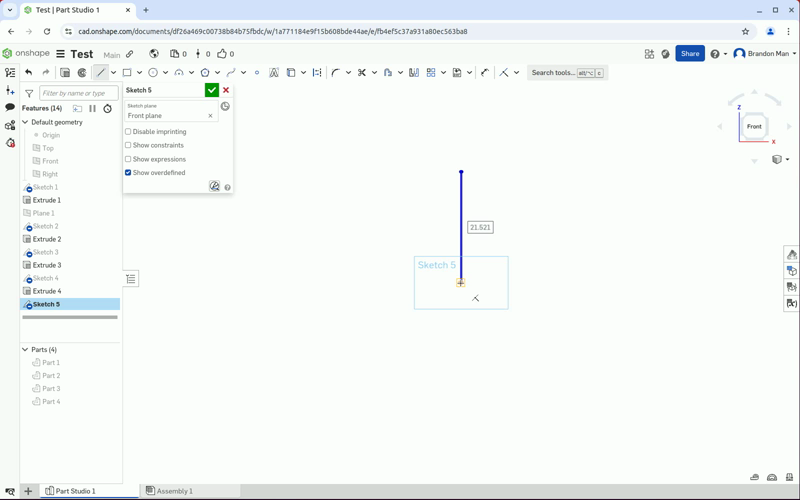
key(esc)
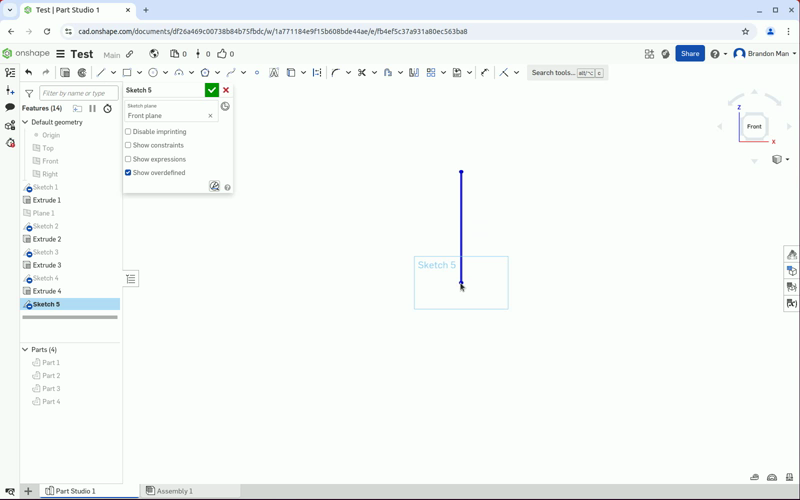
mouse_move(461, 268)
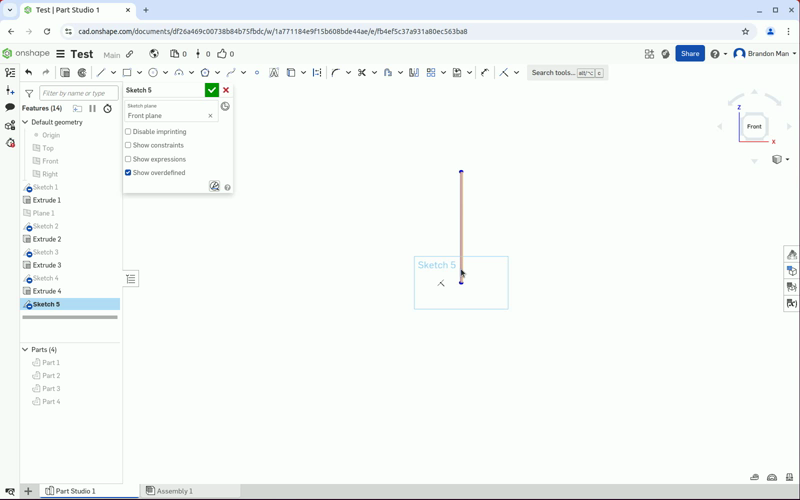
scroll(6)
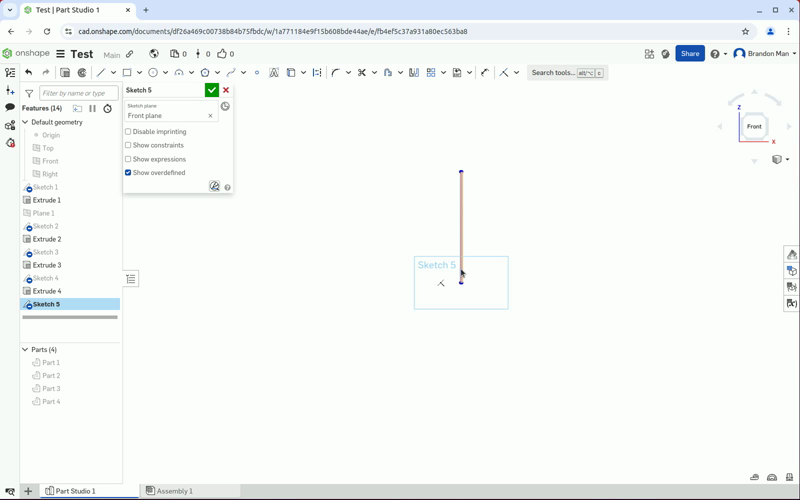
scroll(6)
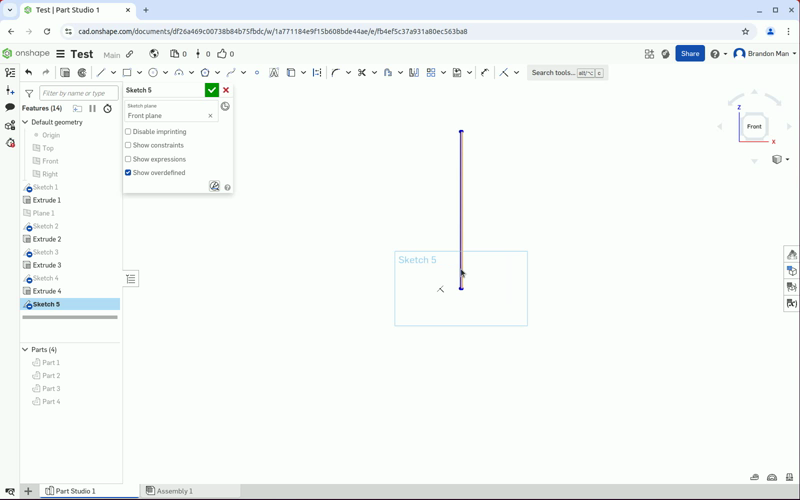
scroll(6)
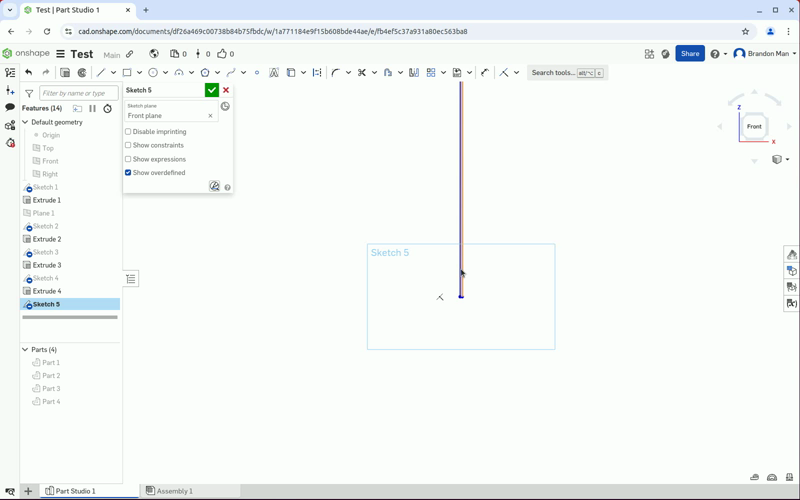
scroll(6)
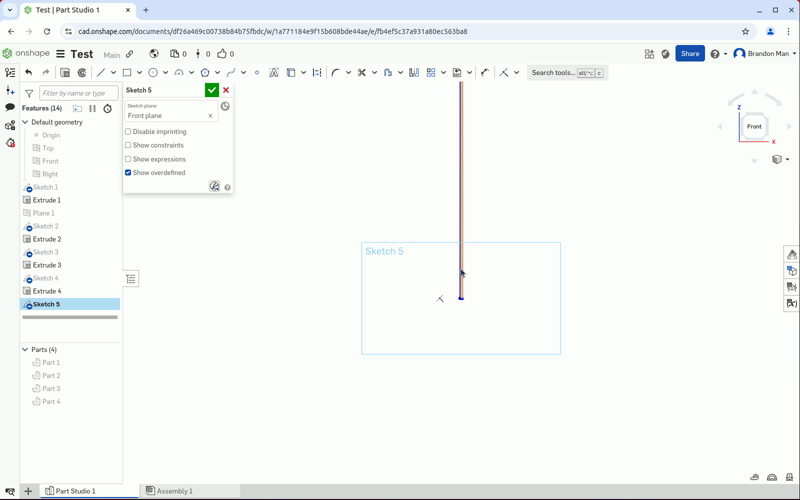
scroll(6)
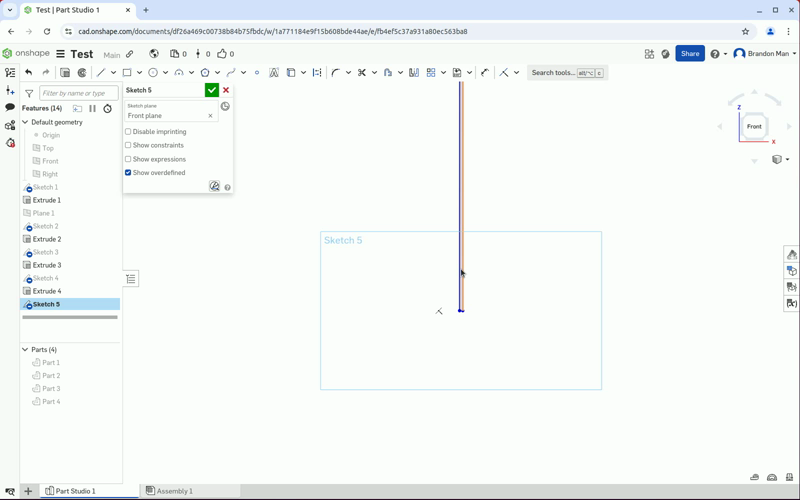
scroll(6)
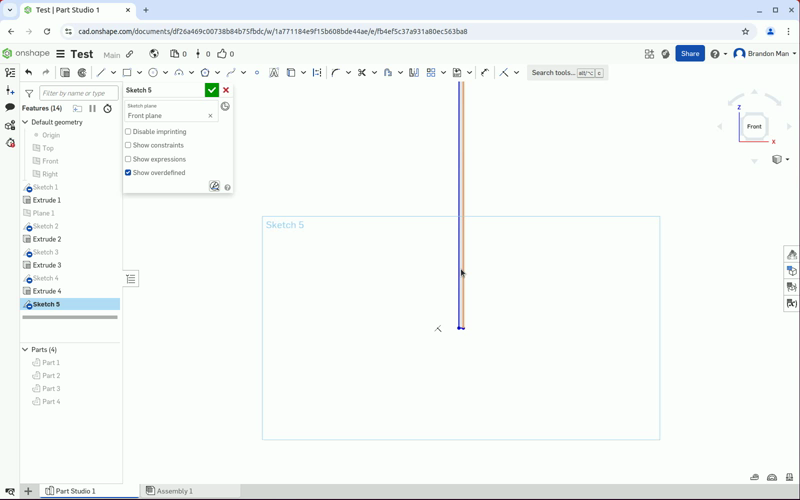
scroll(6)
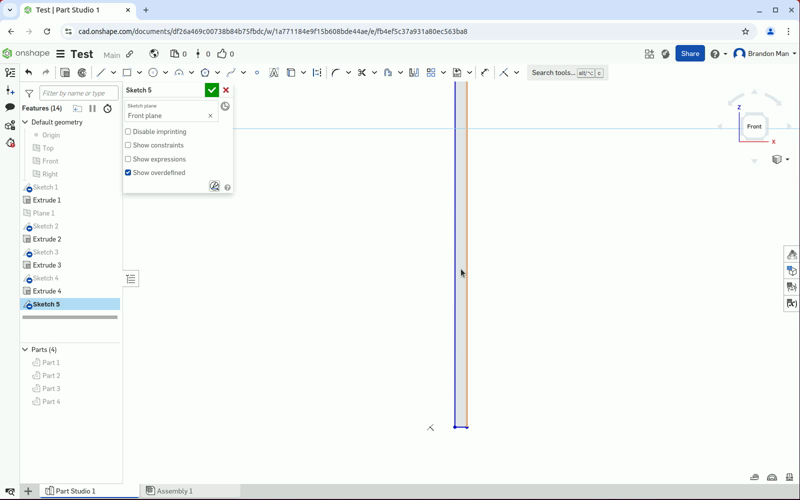
click(461, 268)
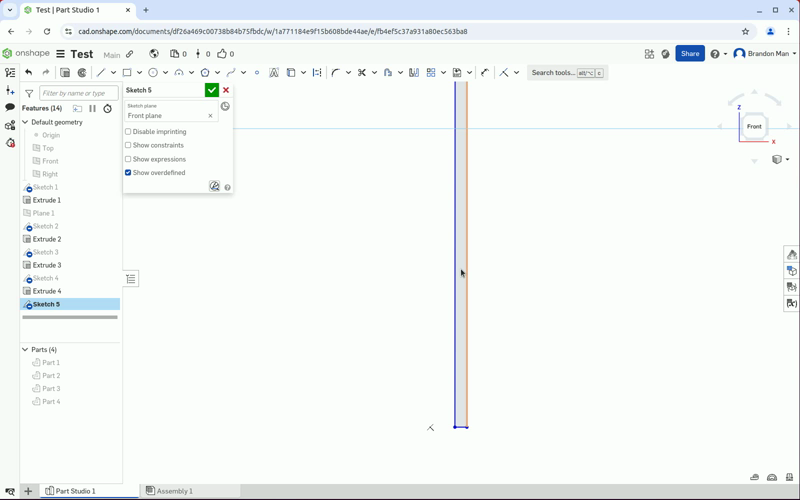
scroll(-6)
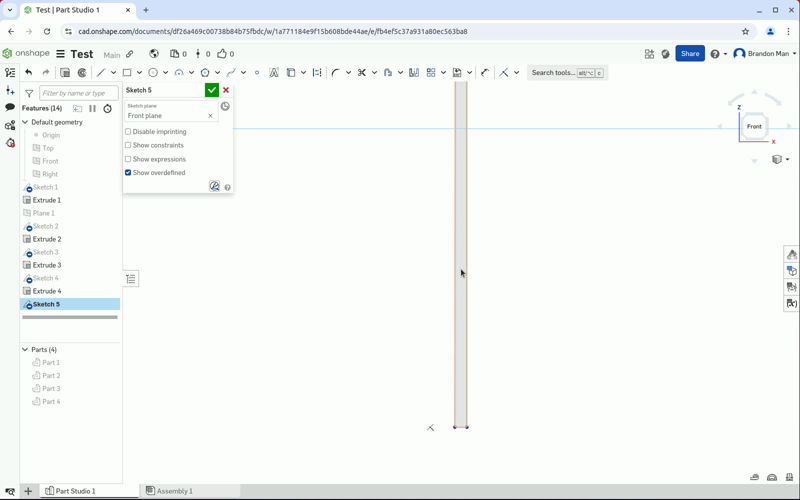
scroll(-6)
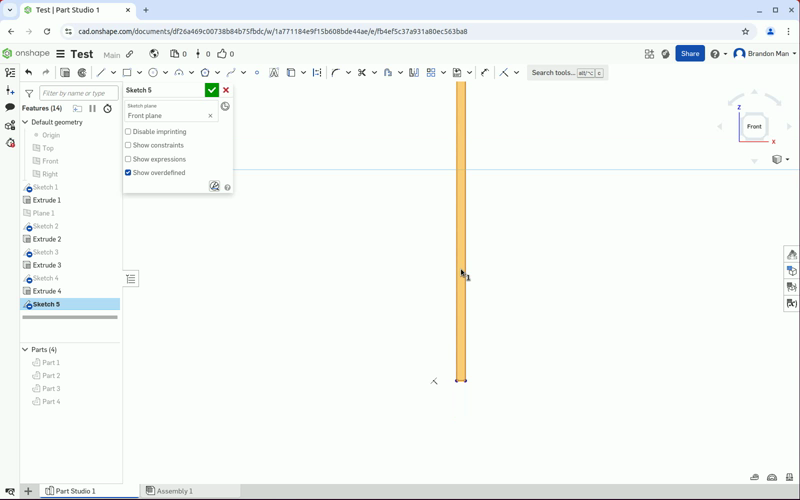
scroll(-6)
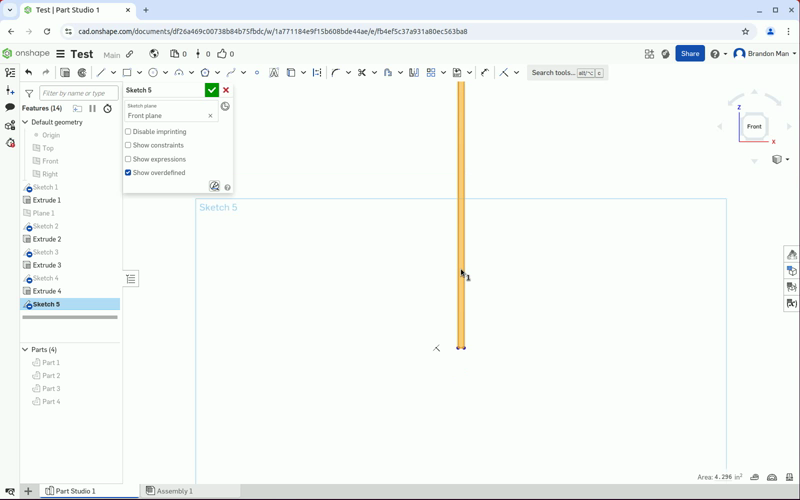
scroll(-6)
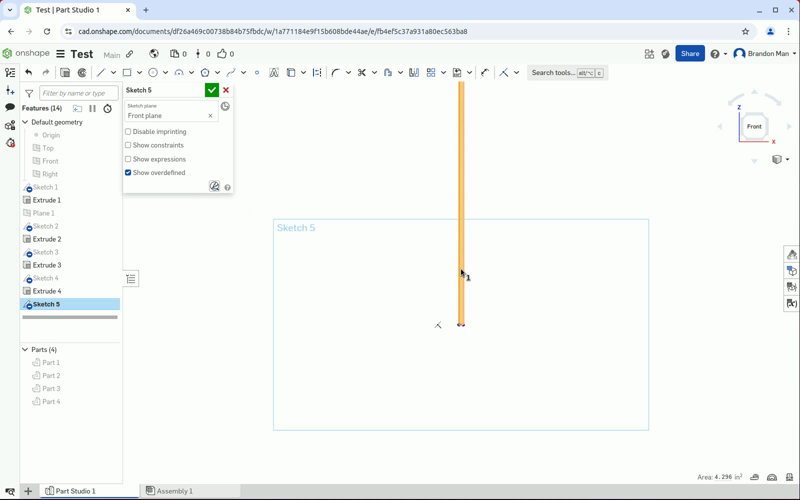
scroll(-6)
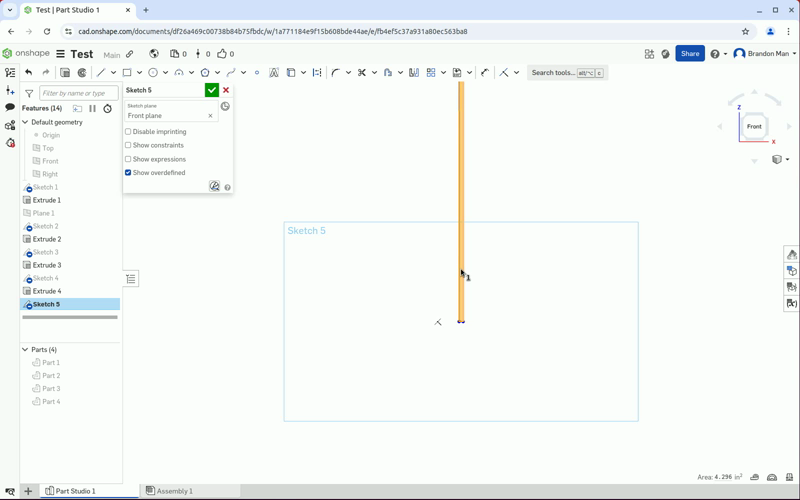
scroll(-6)
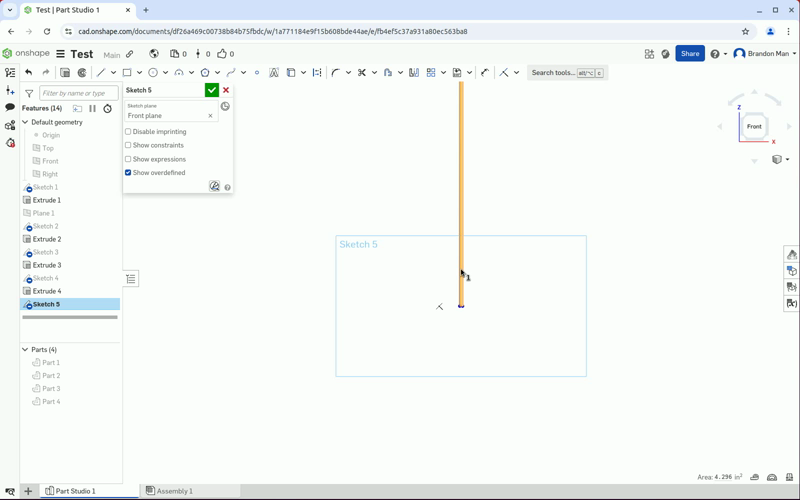
scroll(-6)
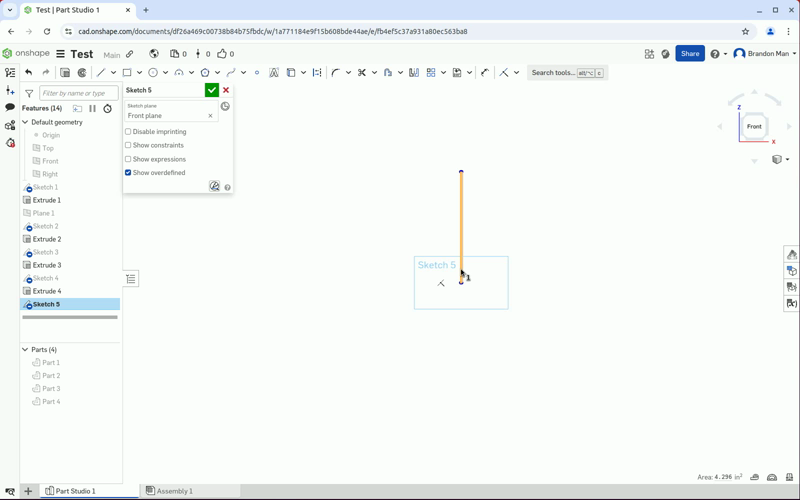
mouse_move(73, 352)
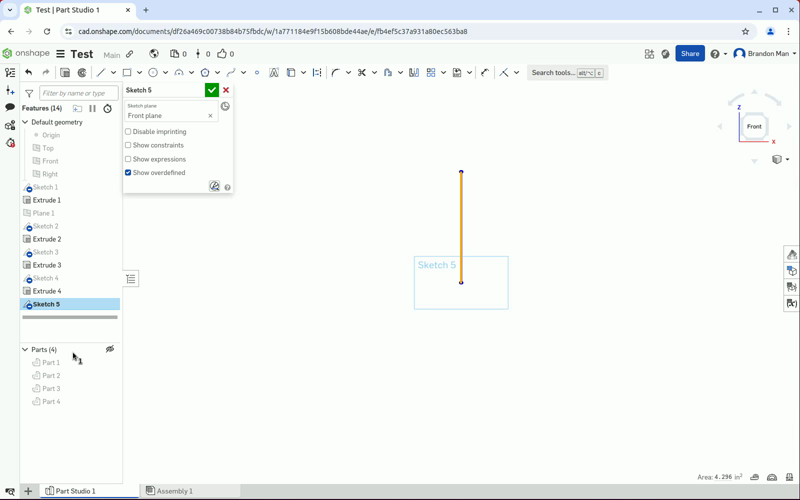
key(shift+y)
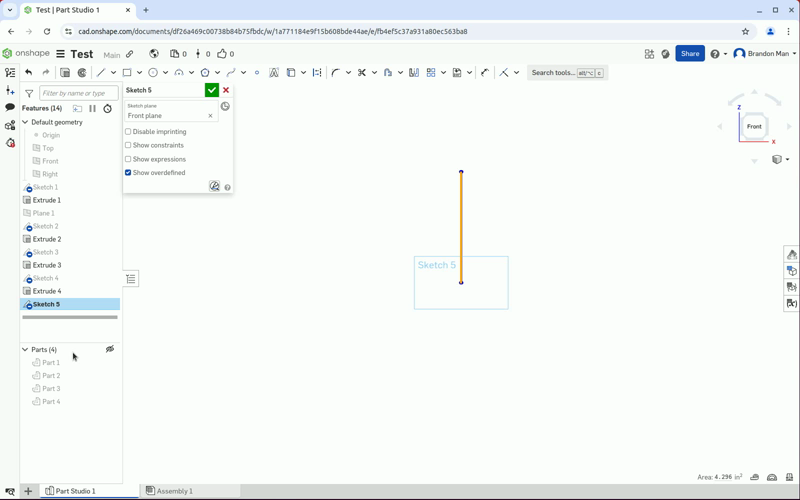
key(shift+e)
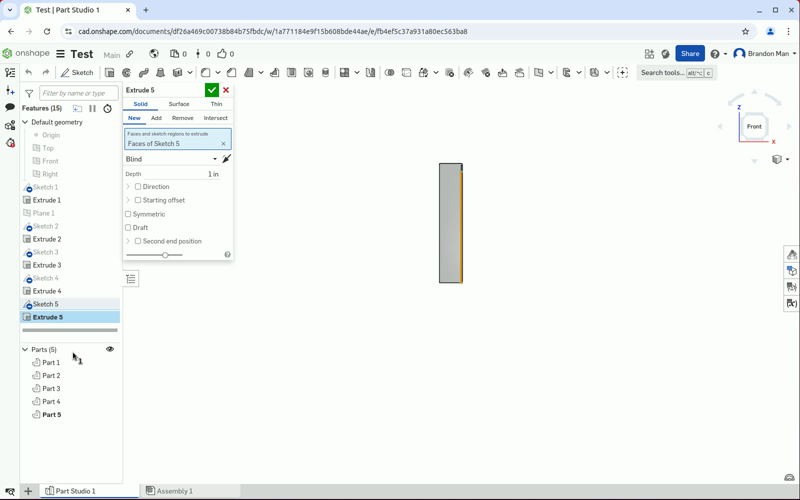
mouse_move(143, 106)
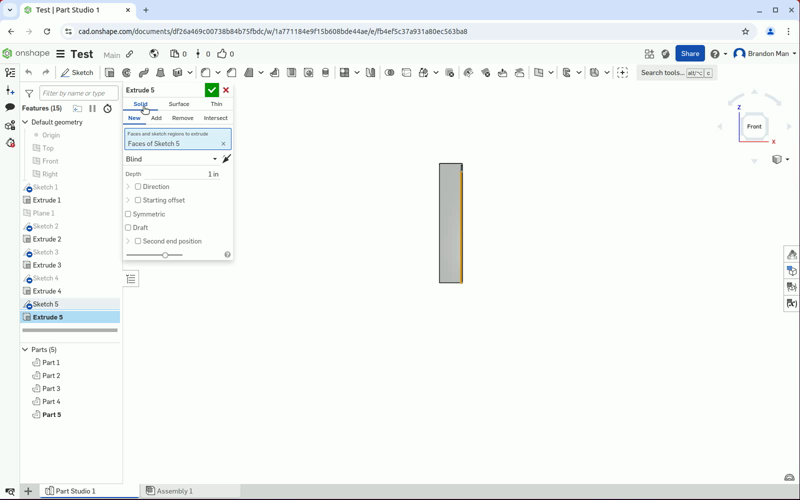
click(143, 106)
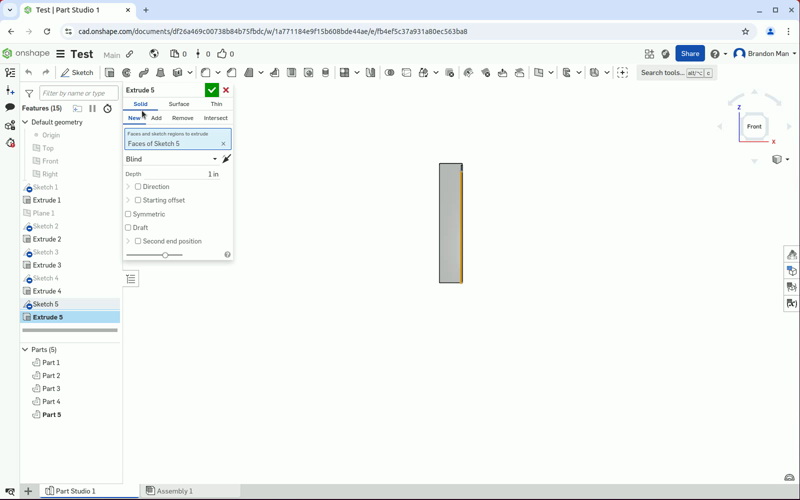
mouse_move(137, 120)
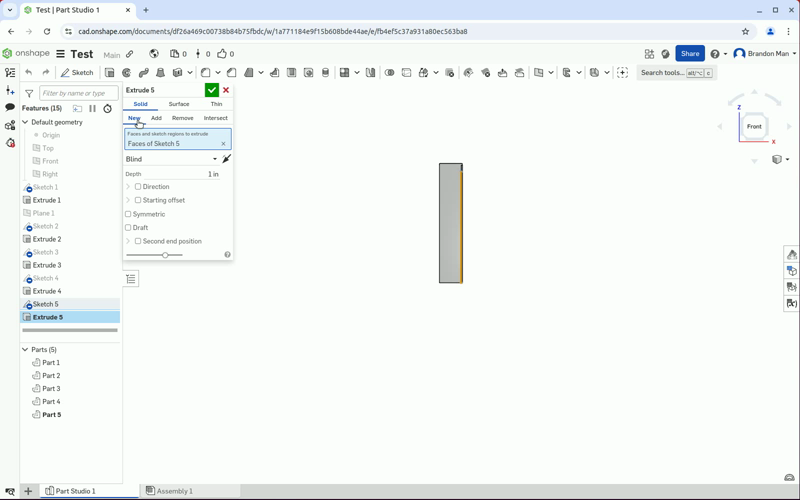
click(137, 120)
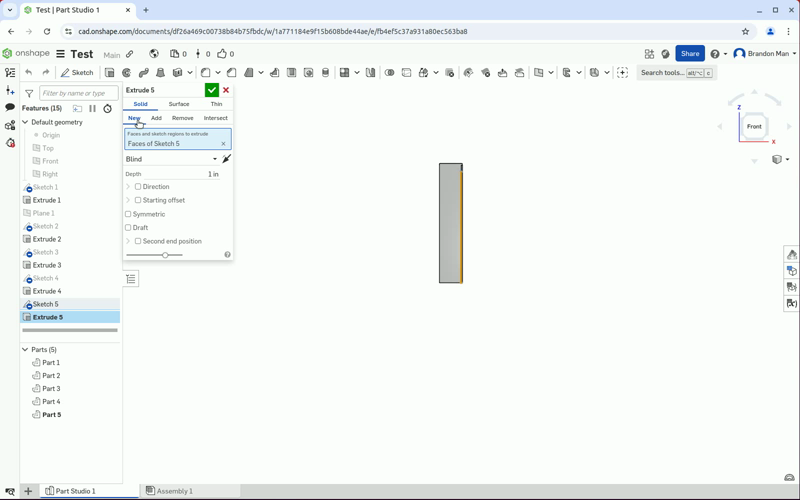
key(tab, 4)
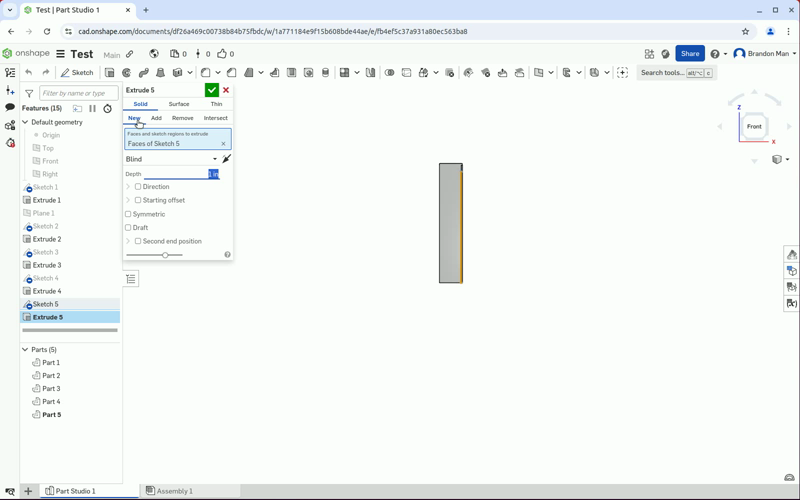
text(0.241)
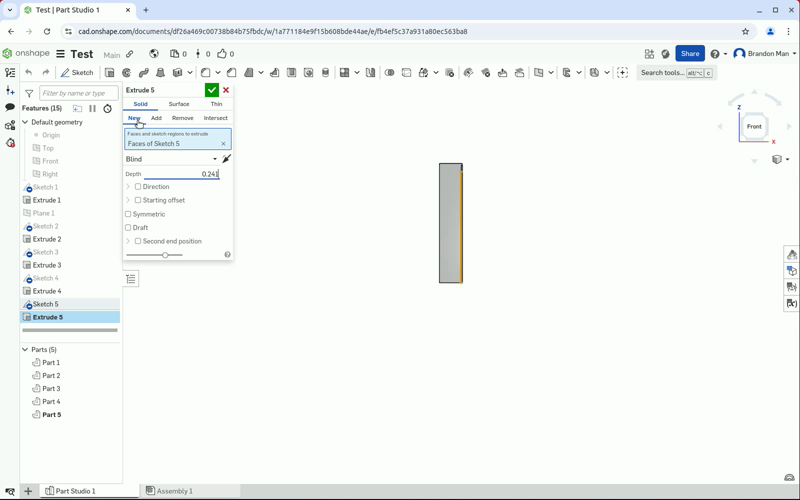
key(enter)
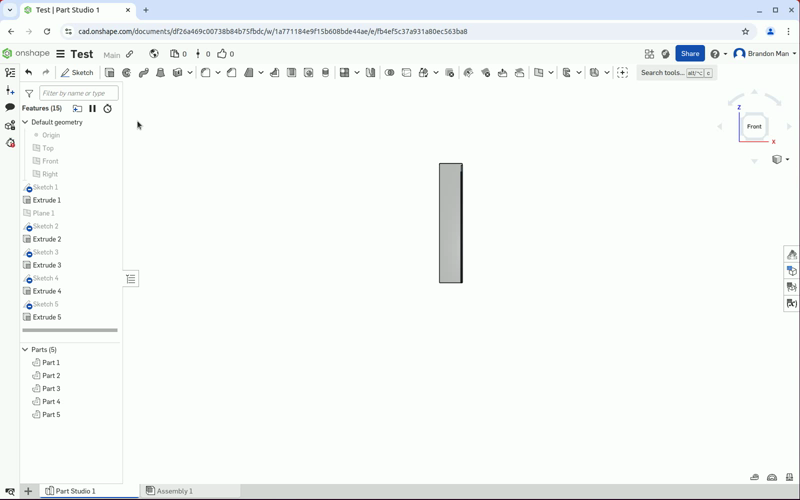
key(shift+h)
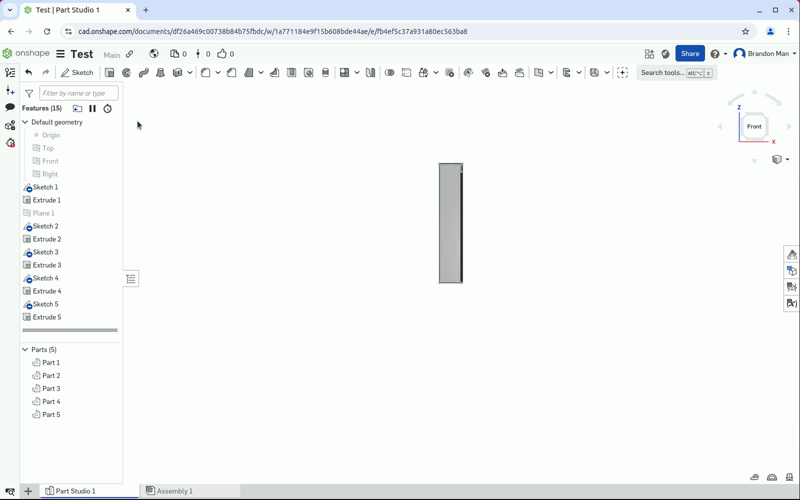
key(shift+h)
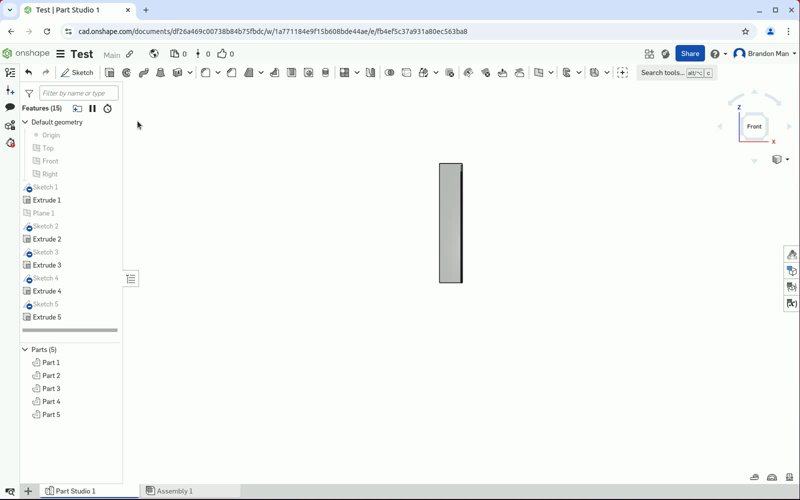
mouse_move(73, 189)
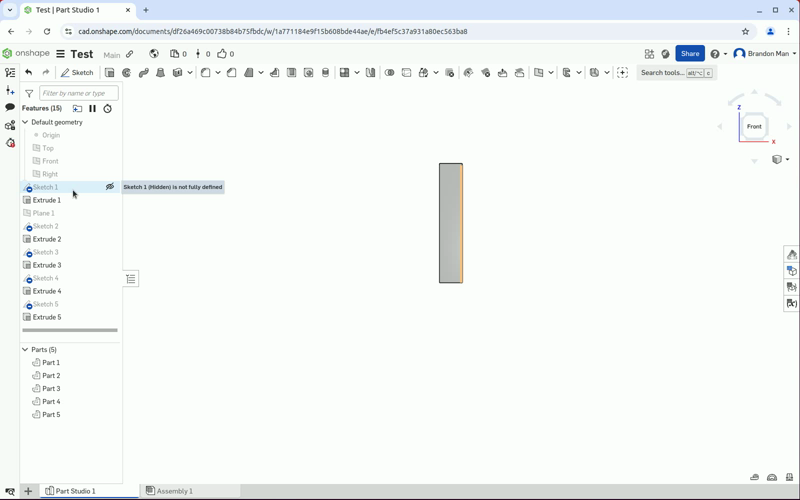
click(73, 189)
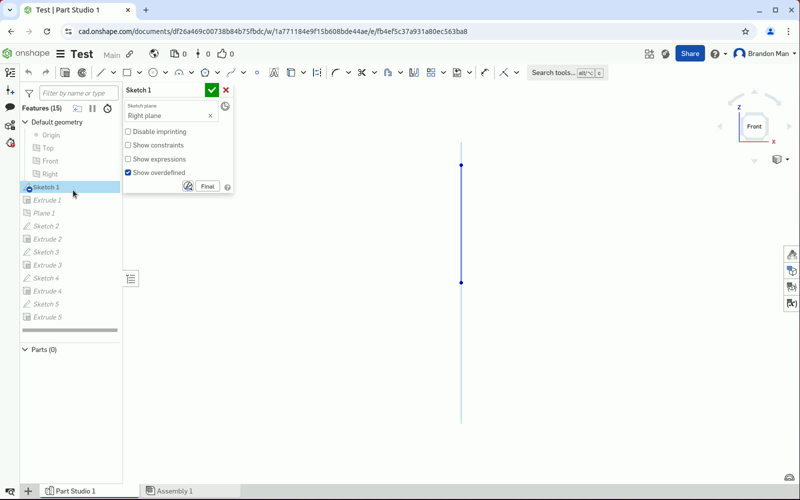
mouse_move(229, 92)
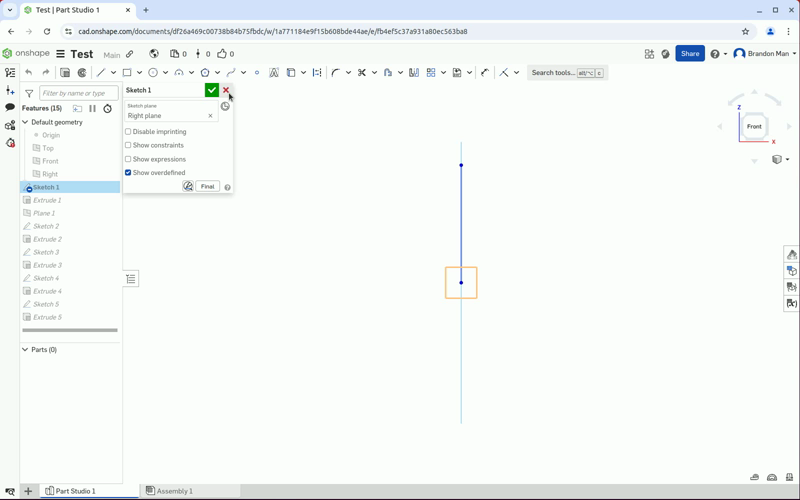
click(229, 92)
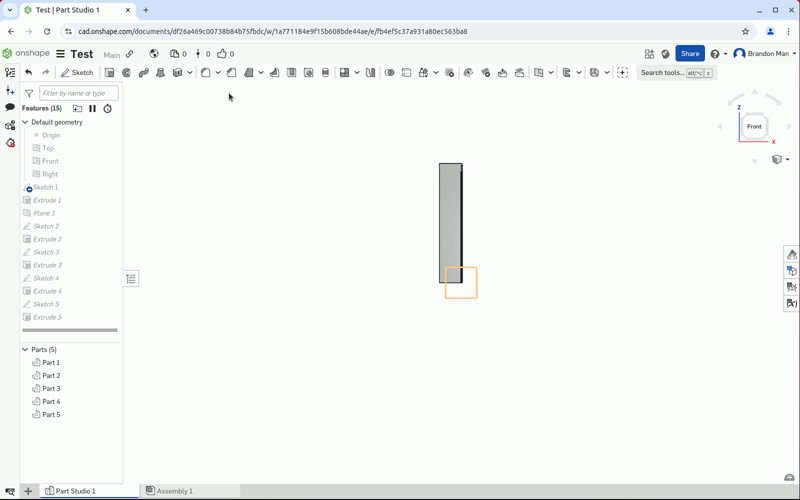
mouse_move(73, 352)
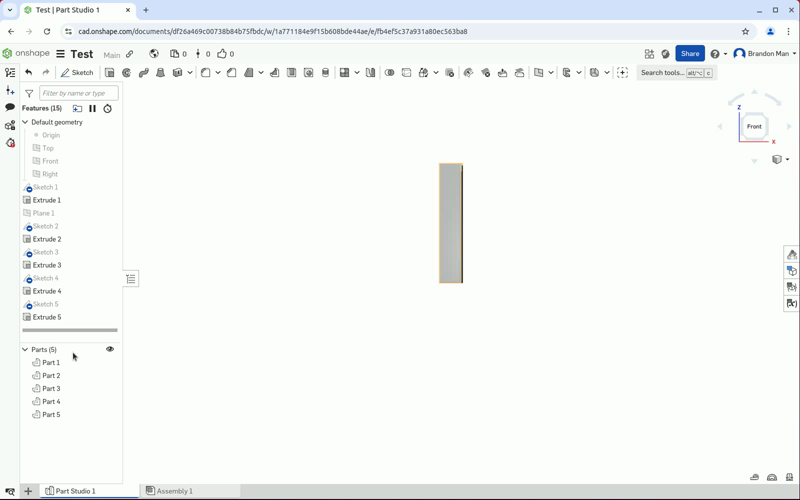
key(y)
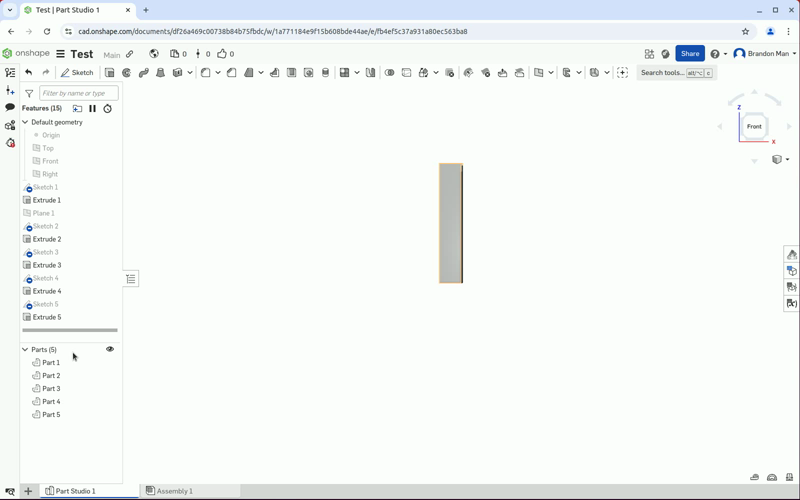
key(shift+p)
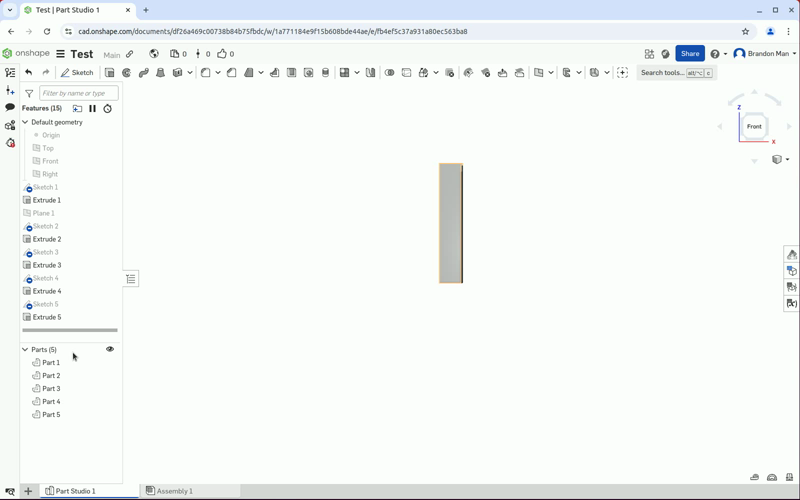
key(space)
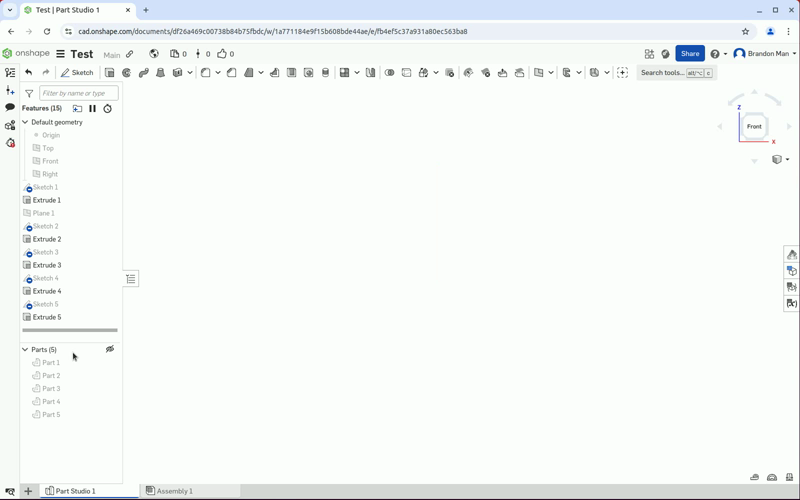
key_down(shift)
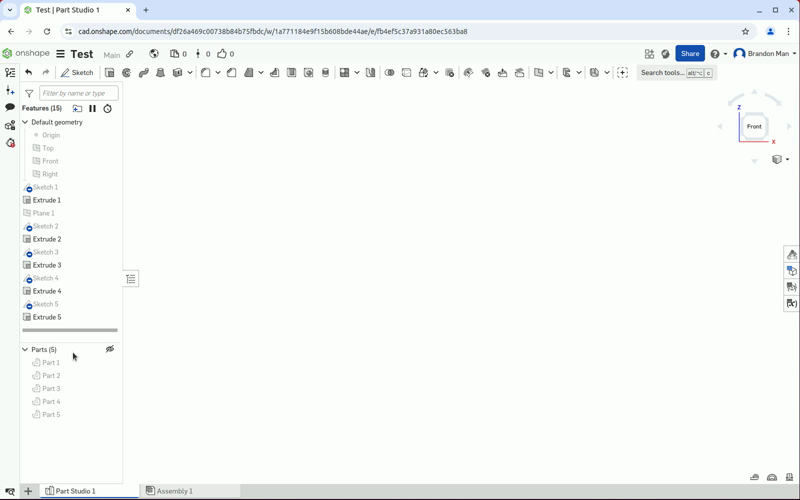
key(left)
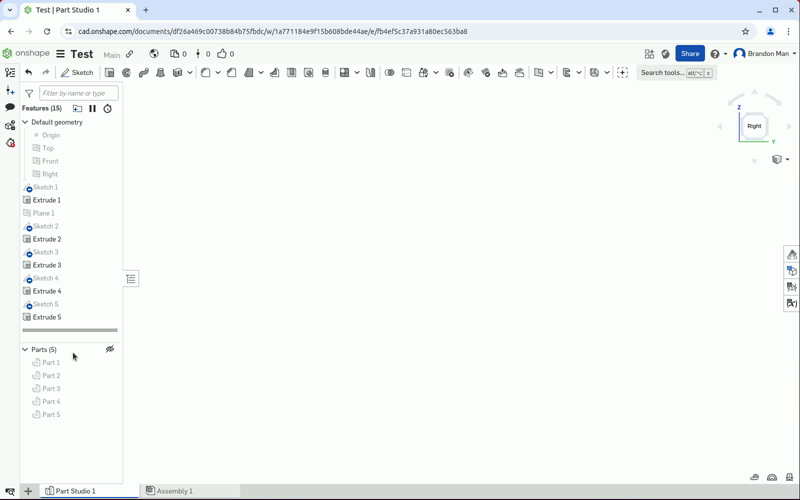
key_up(shift)
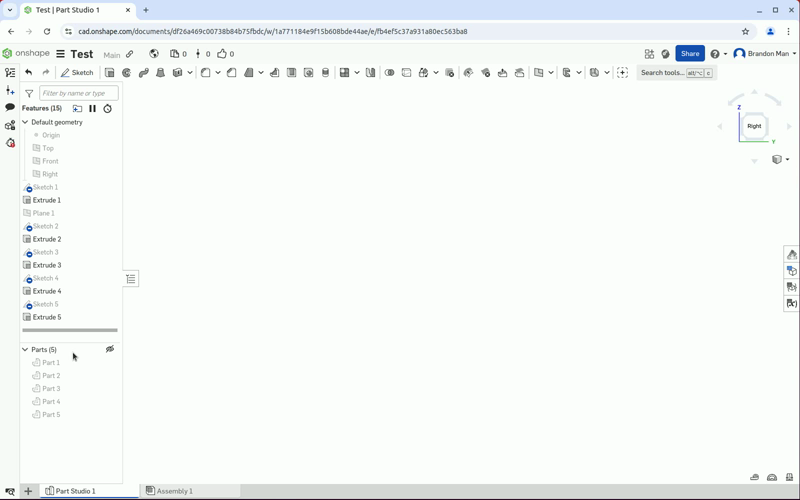
mouse_move(73, 352)
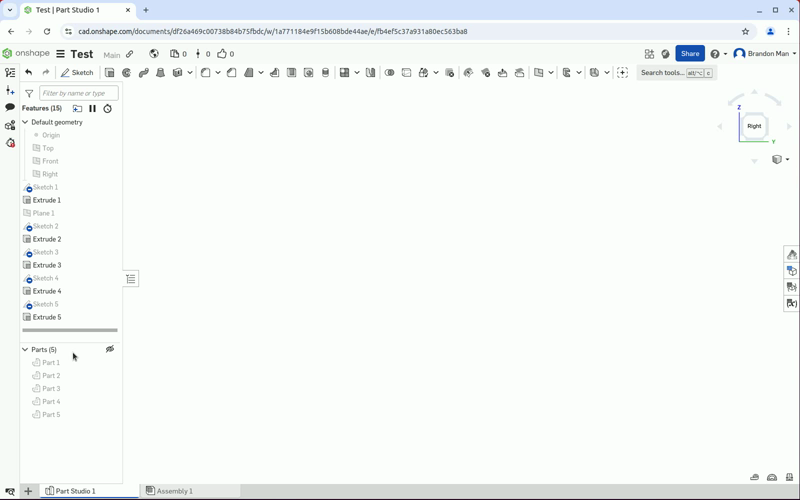
key(shift+y)
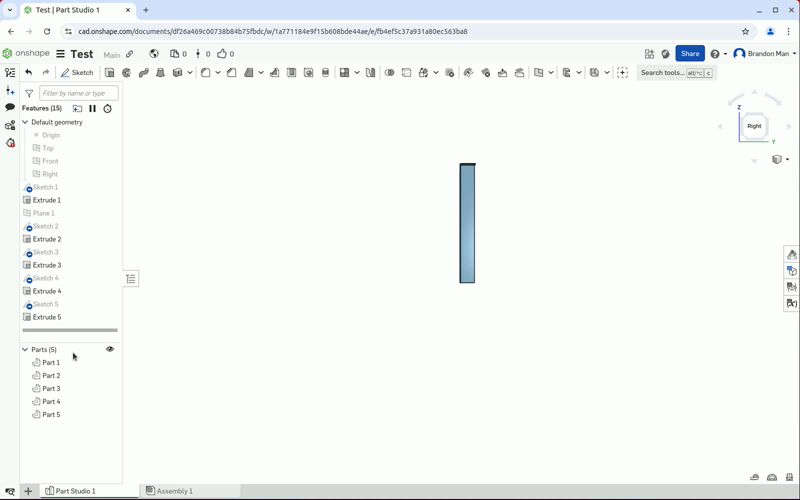
mouse_move(541, 75)
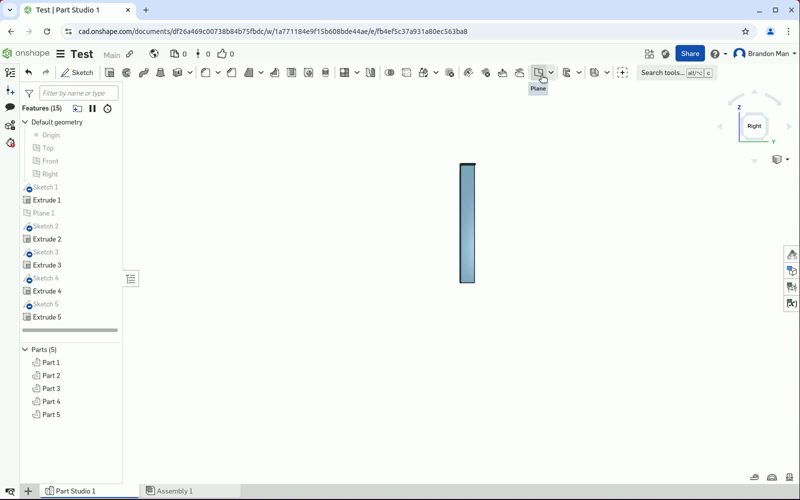
click(541, 75)
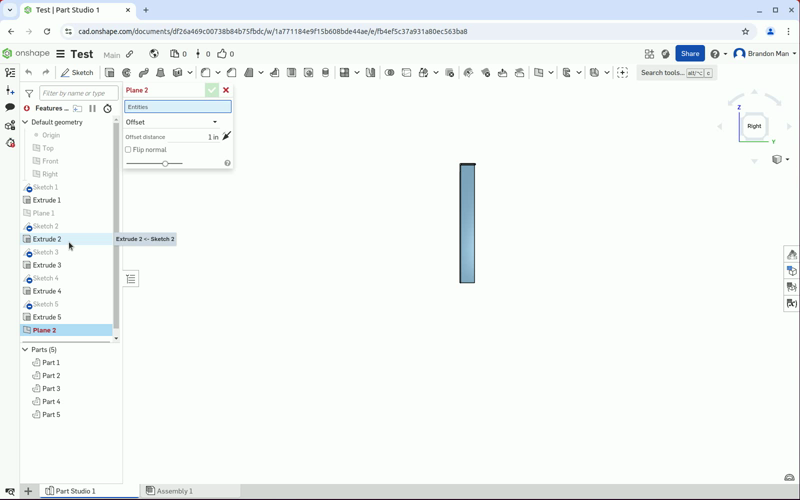
scroll(3)
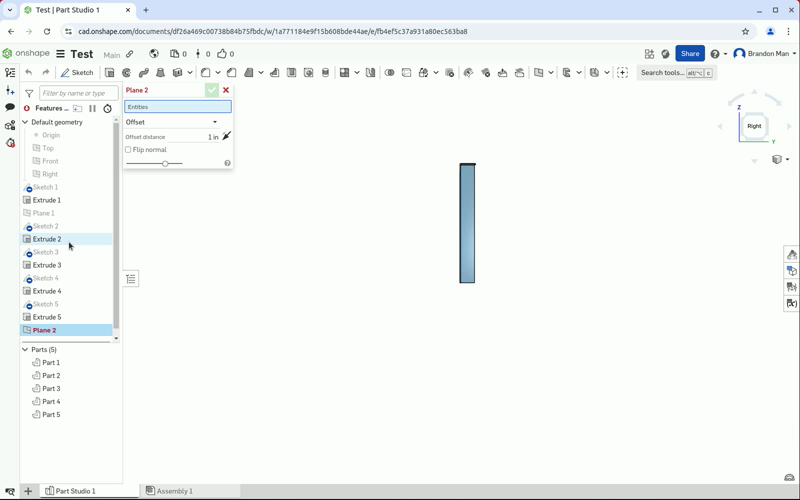
mouse_move(69, 176)
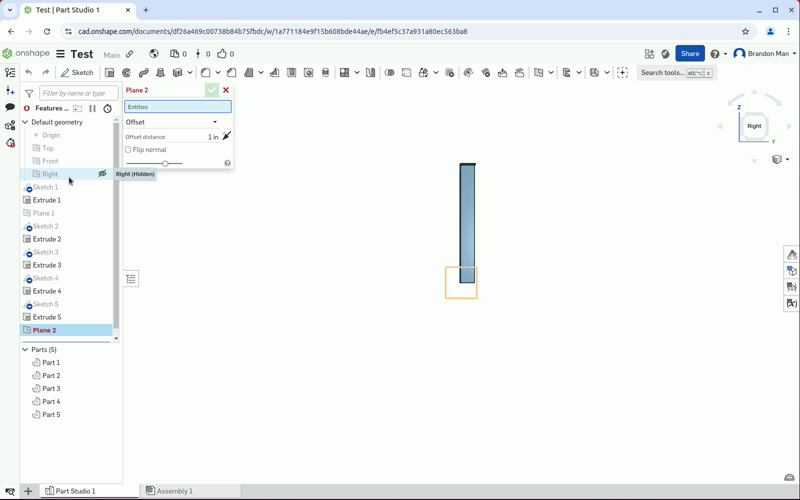
click(69, 176)
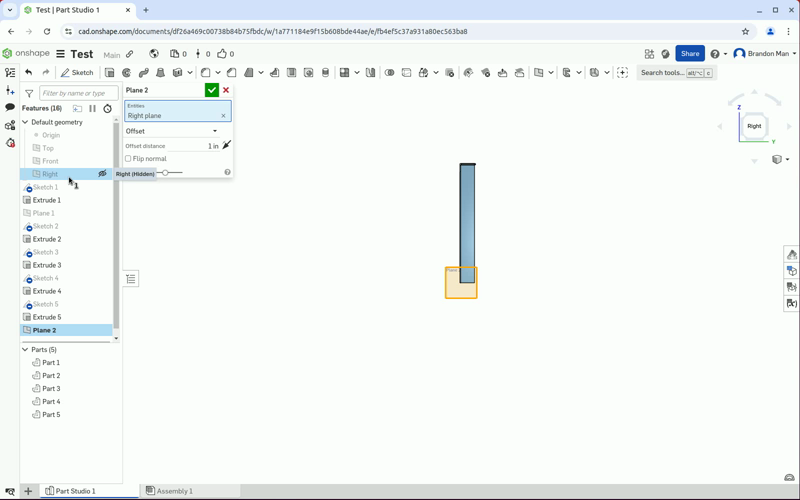
key(tab, 2)
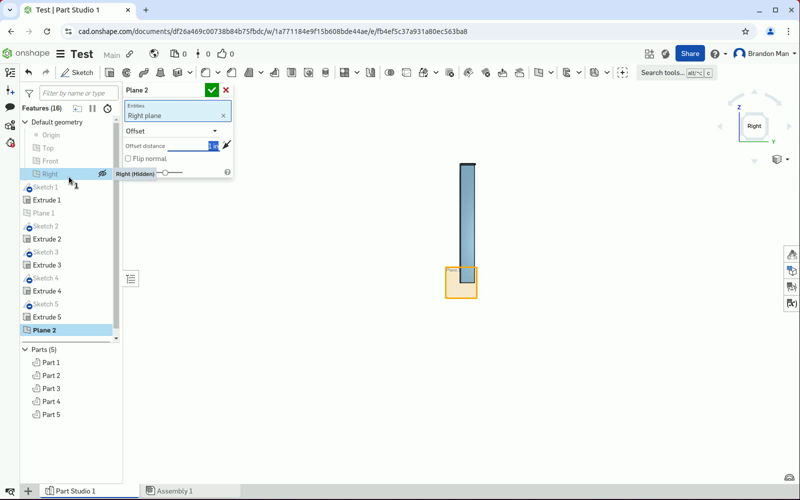
text(0.246)
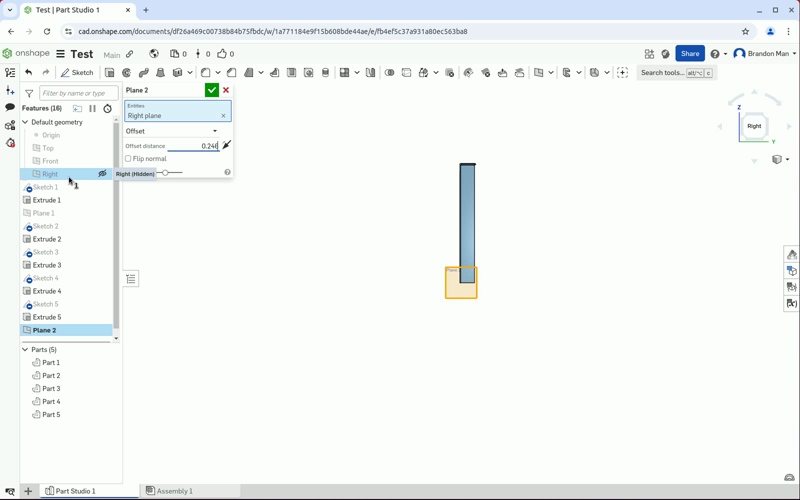
key(enter, 2)
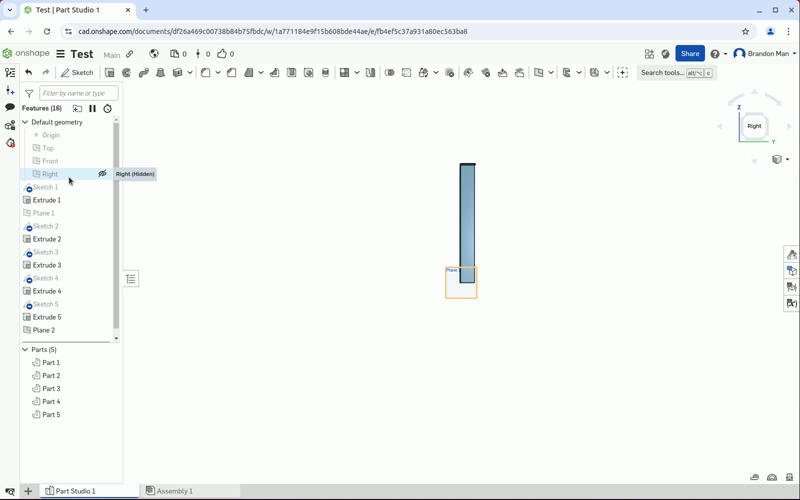
key(shift+s)
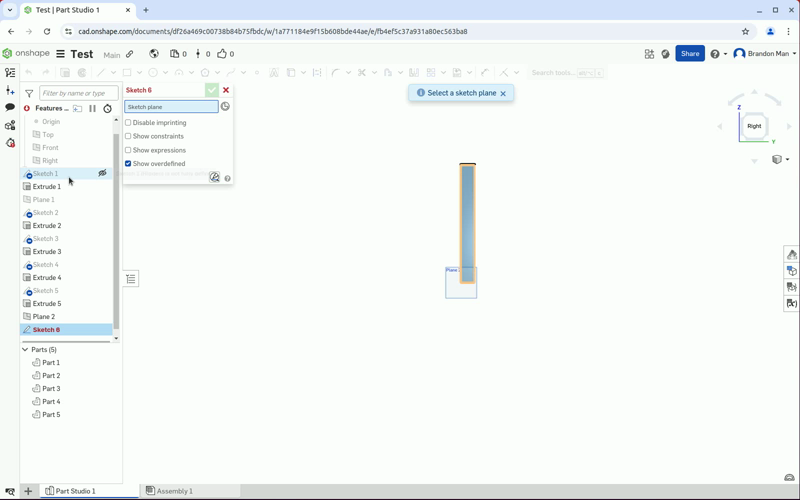
mouse_move(69, 319)
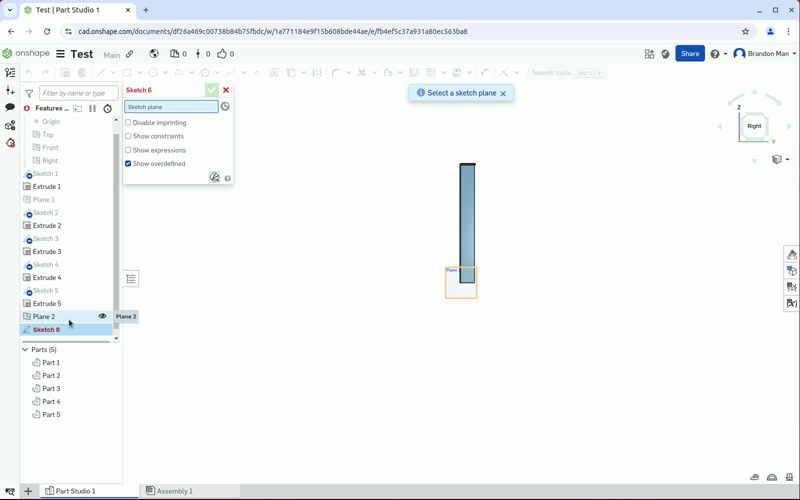
click(69, 319)
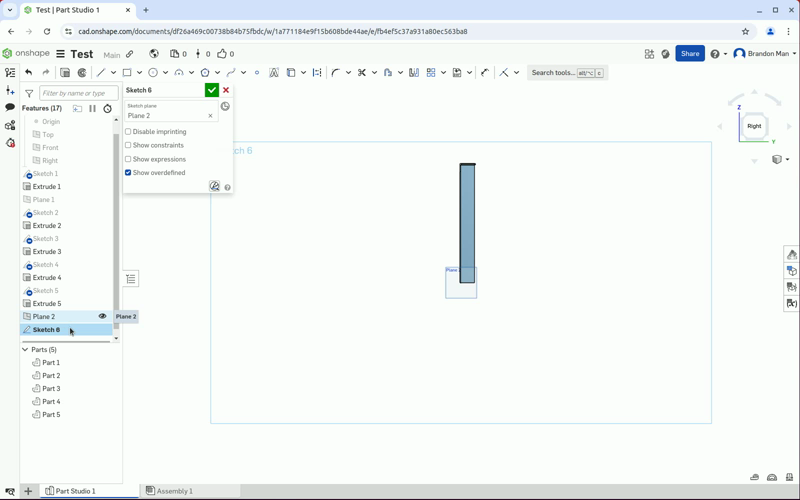
mouse_move(73, 352)
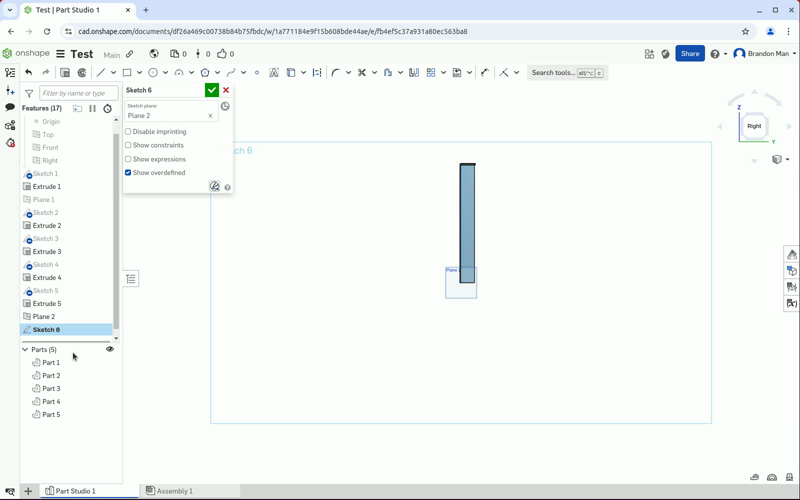
key(y)
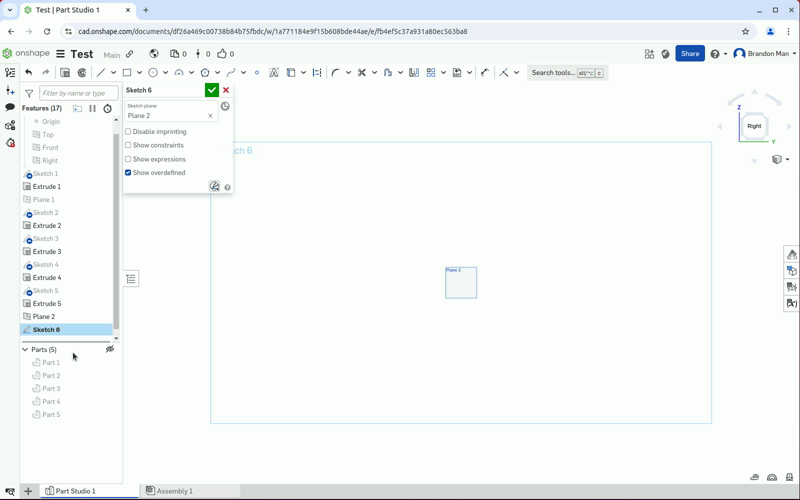
key(l)
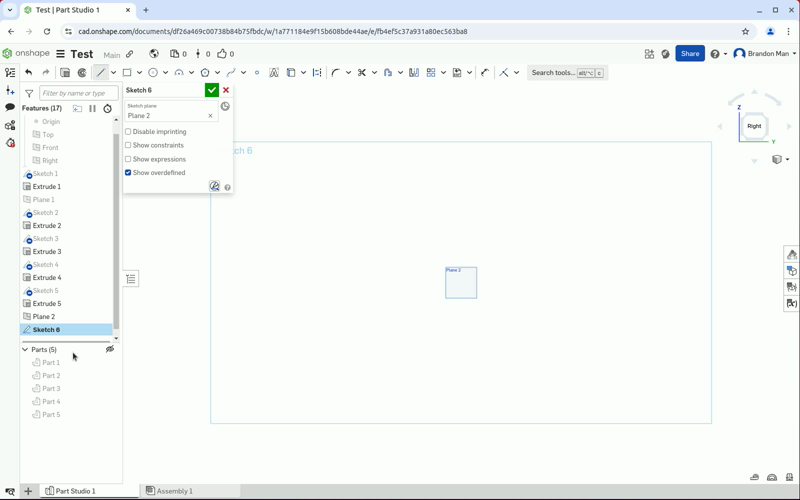
key_down(shift)
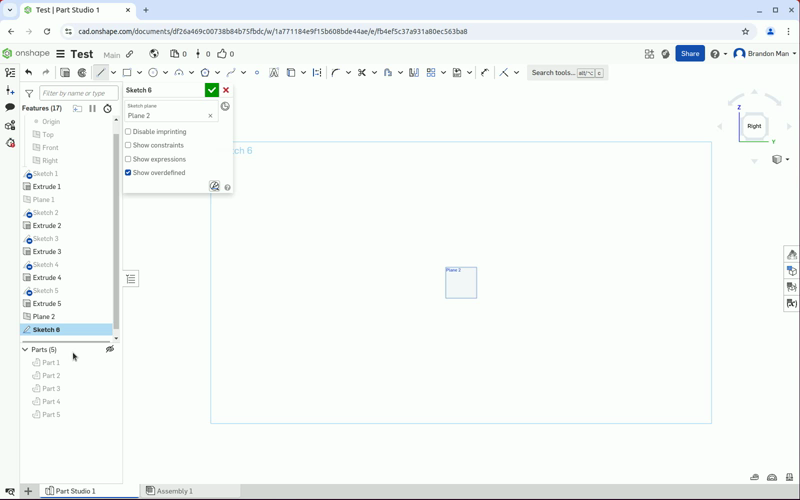
mouse_move(460, 282)
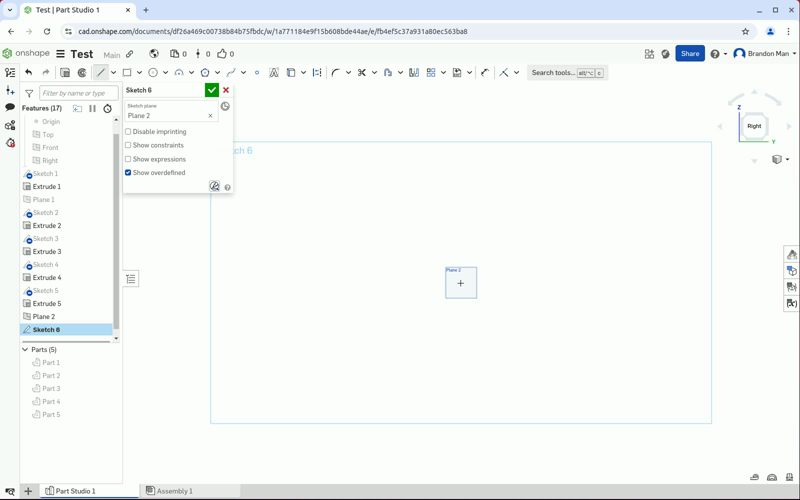
click(460, 282)
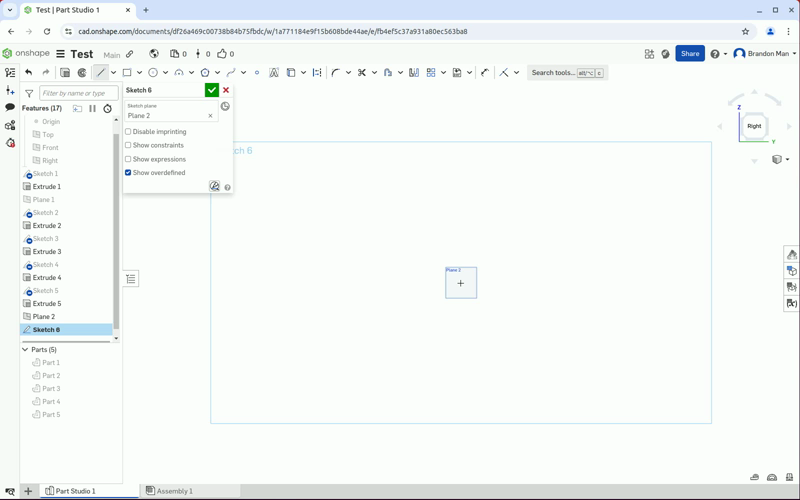
key_up(shift)
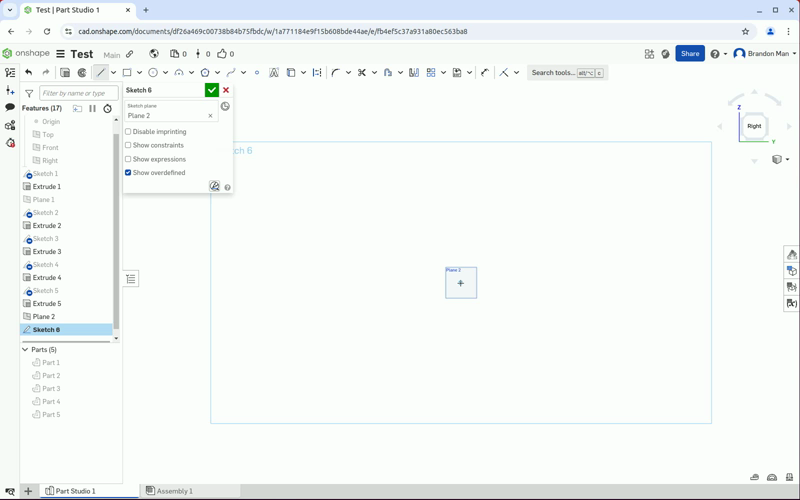
key_down(shift)
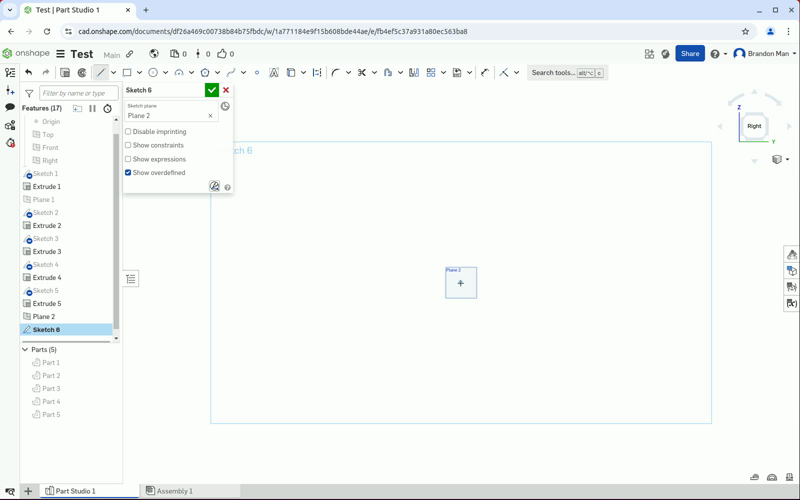
mouse_move(490, 282)
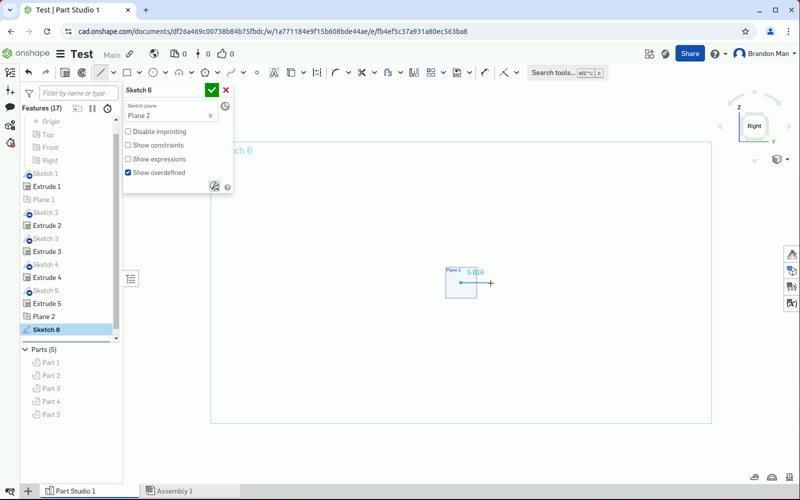
mouse_move(473, 282)
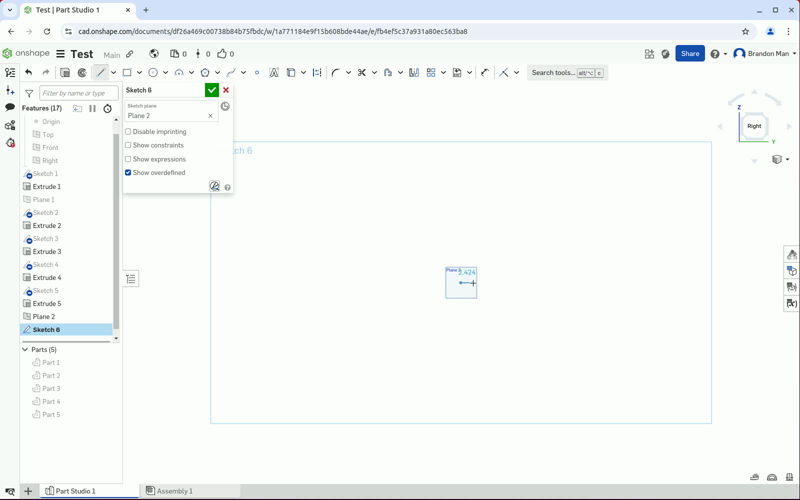
click(473, 282)
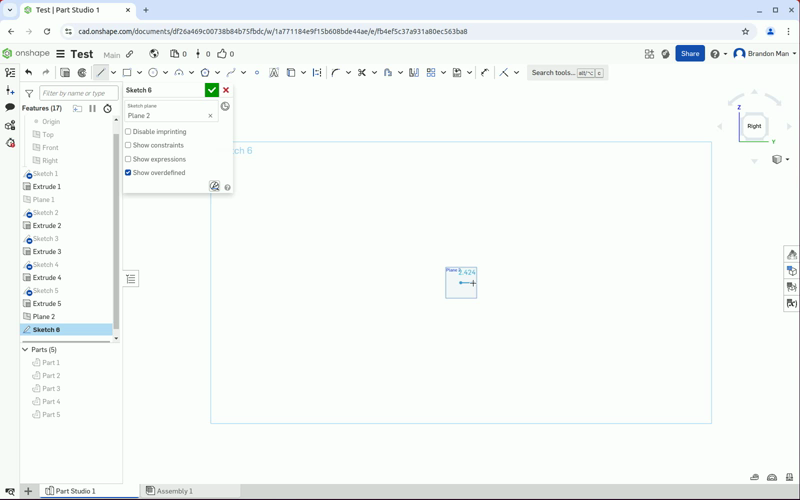
key_up(shift)
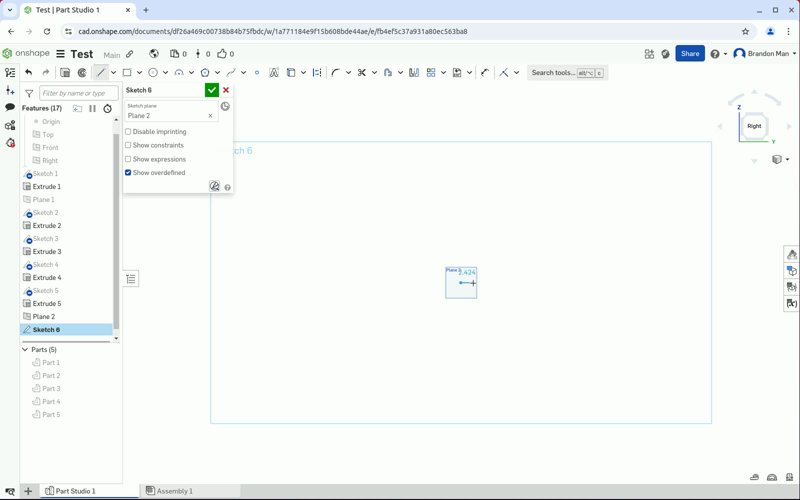
key_down(shift)
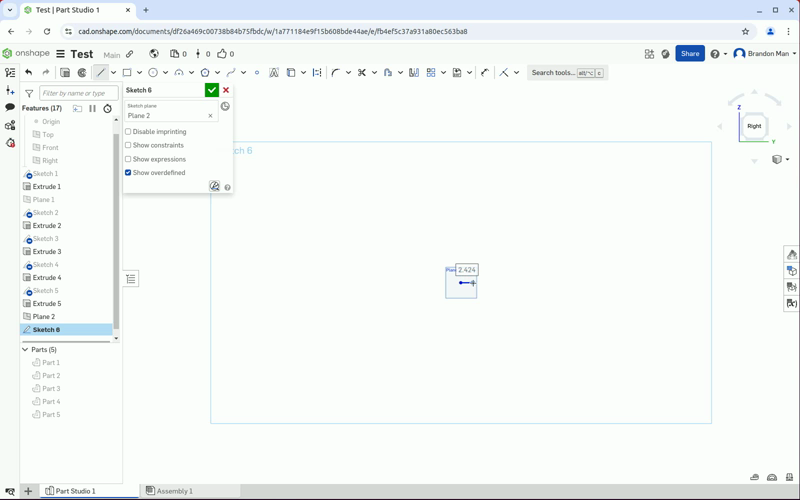
mouse_move(473, 215)
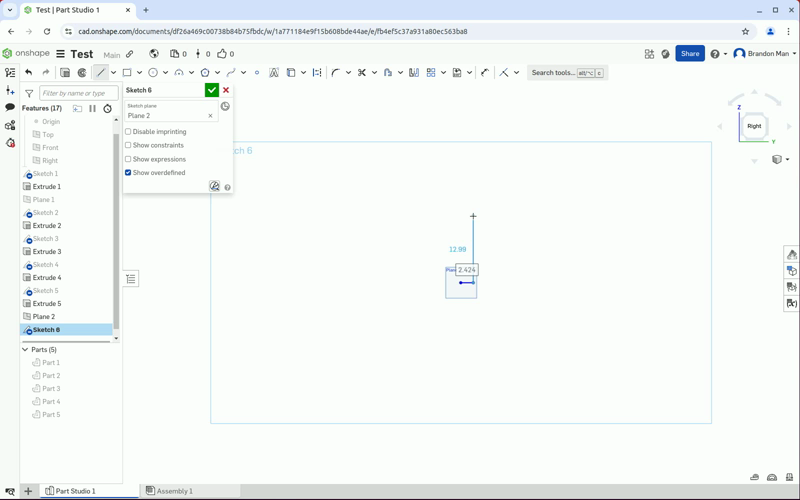
click(473, 215)
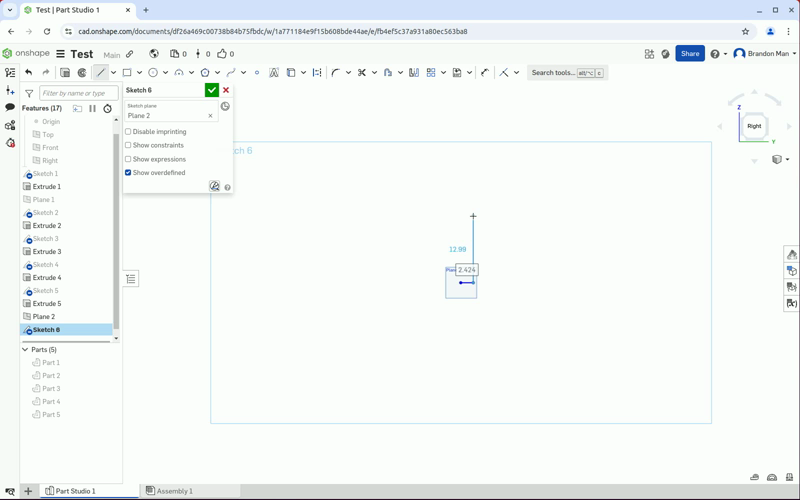
key_up(shift)
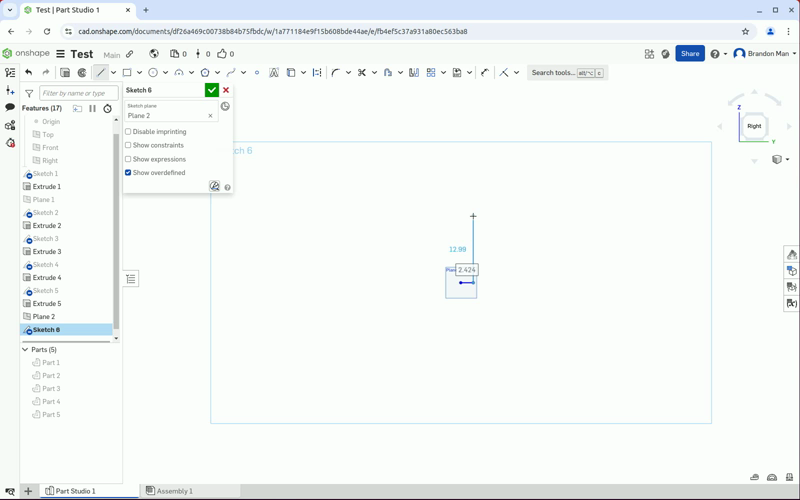
key_down(shift)
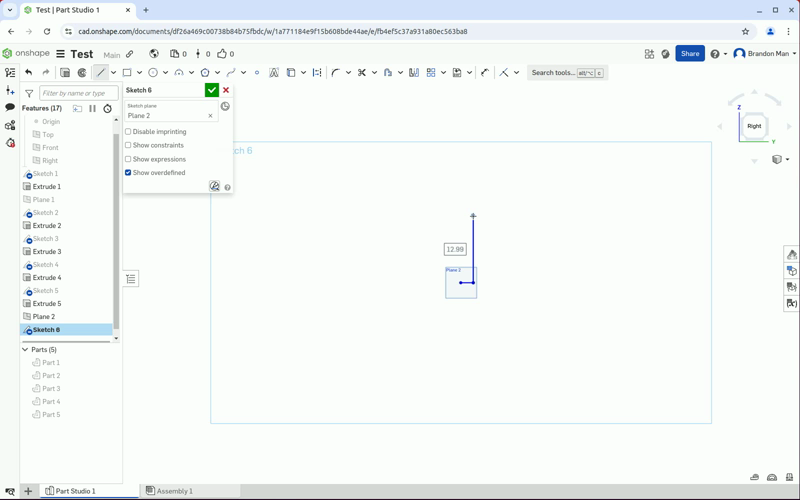
mouse_move(503, 215)
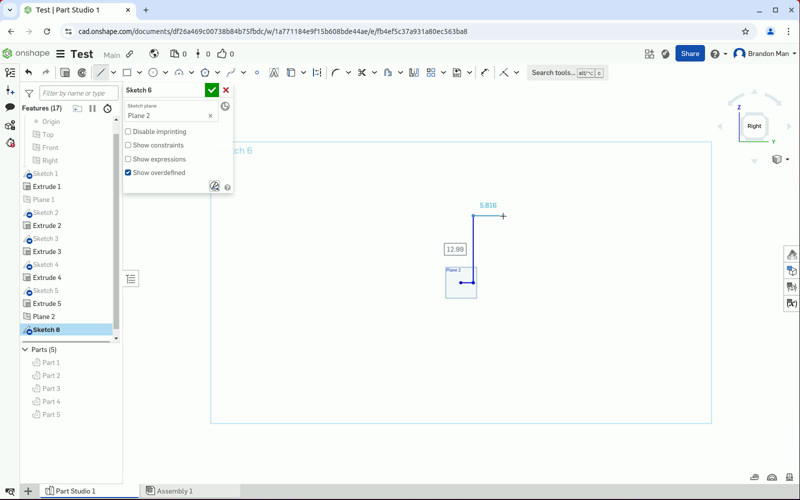
mouse_move(460, 215)
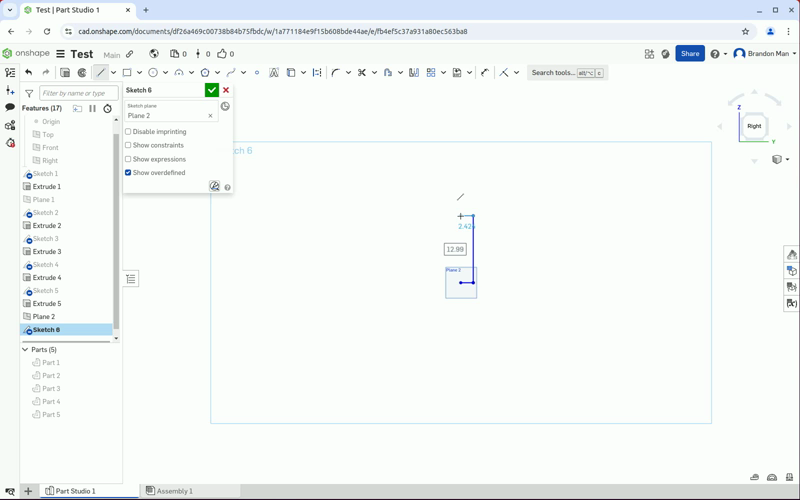
click(460, 215)
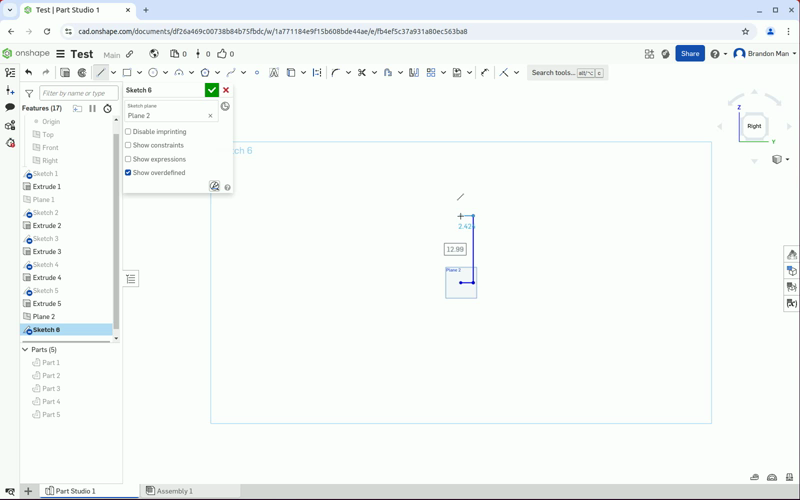
key_up(shift)
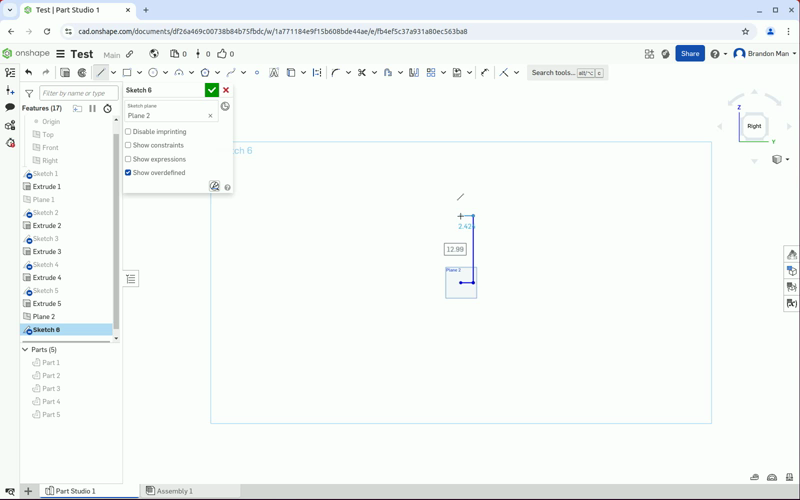
key_down(shift)
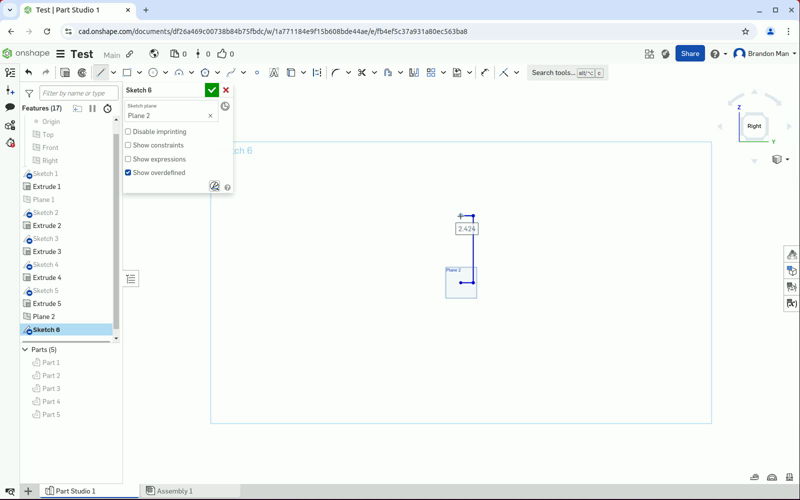
mouse_move(460, 282)
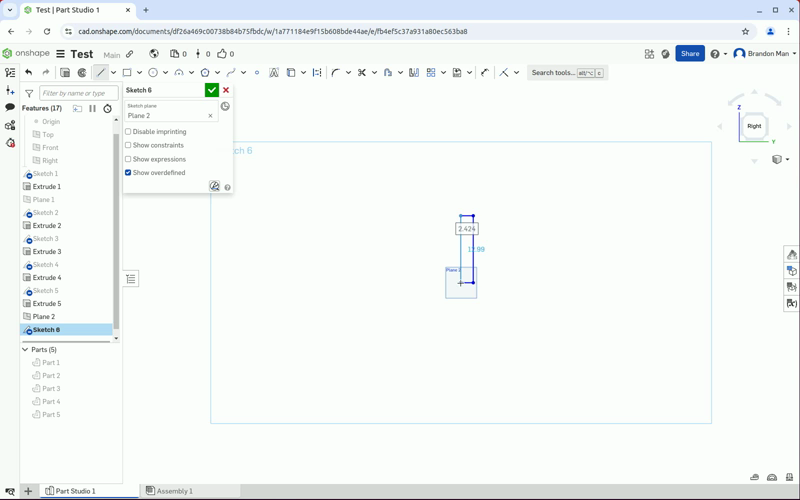
key_up(shift)
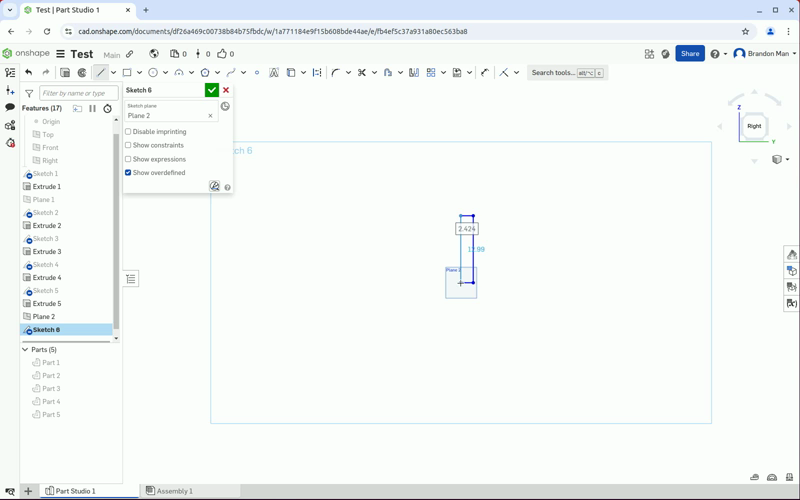
click(460, 282)
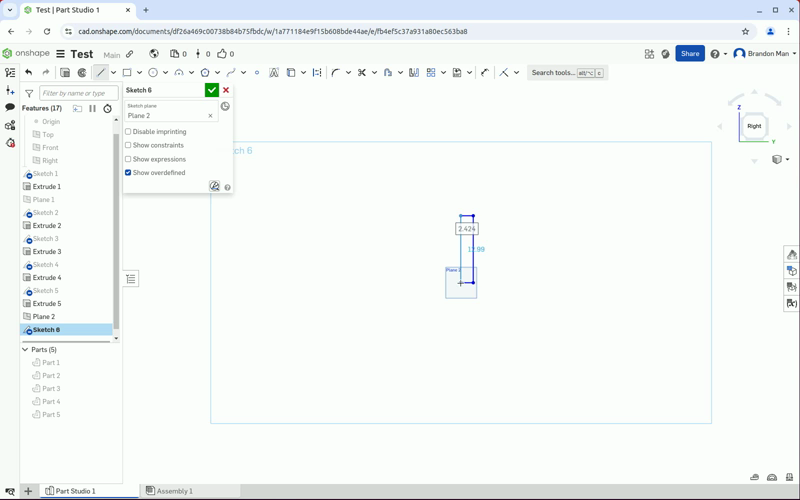
key(esc)
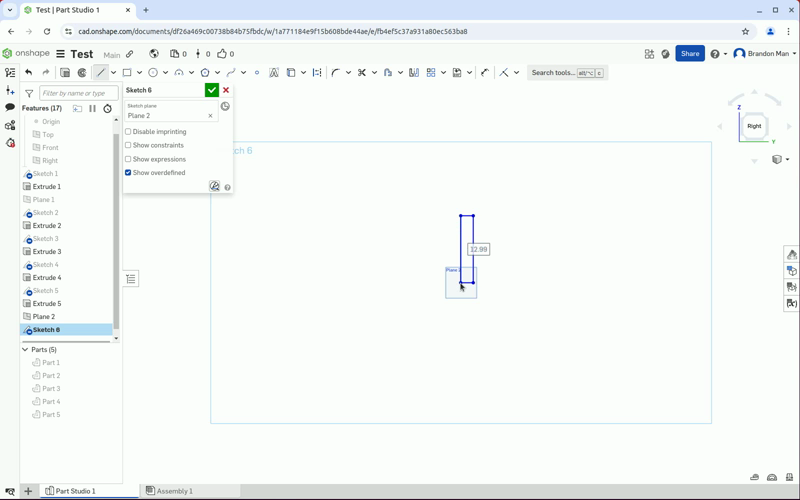
mouse_move(468, 273)
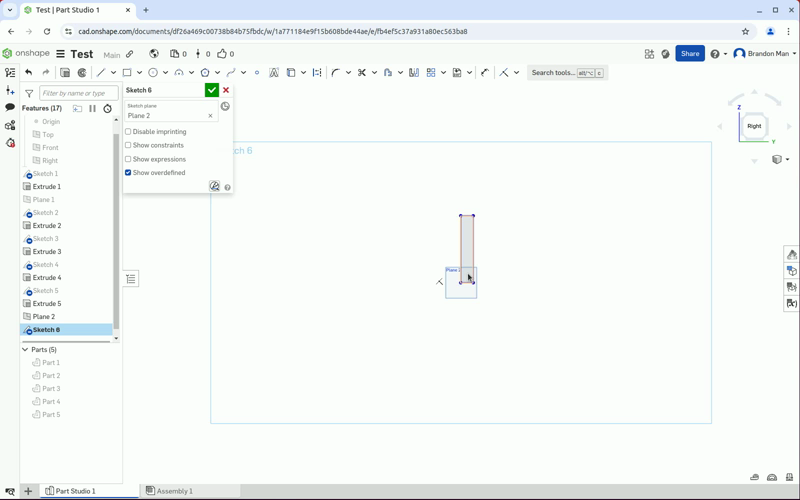
scroll(6)
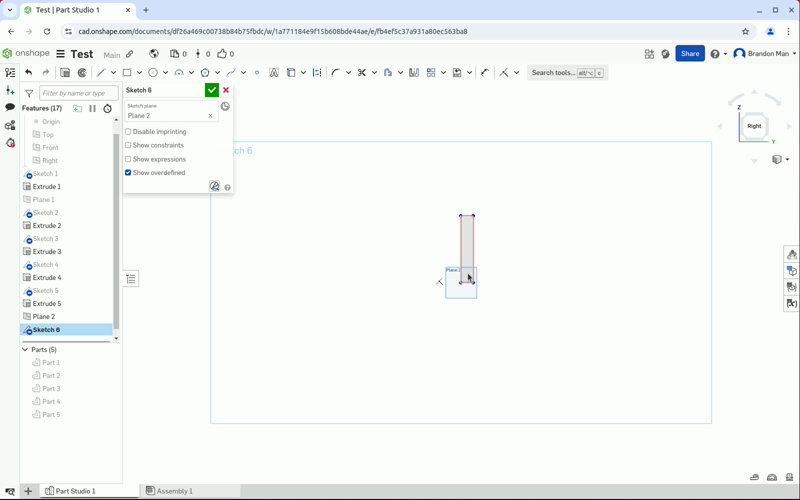
scroll(6)
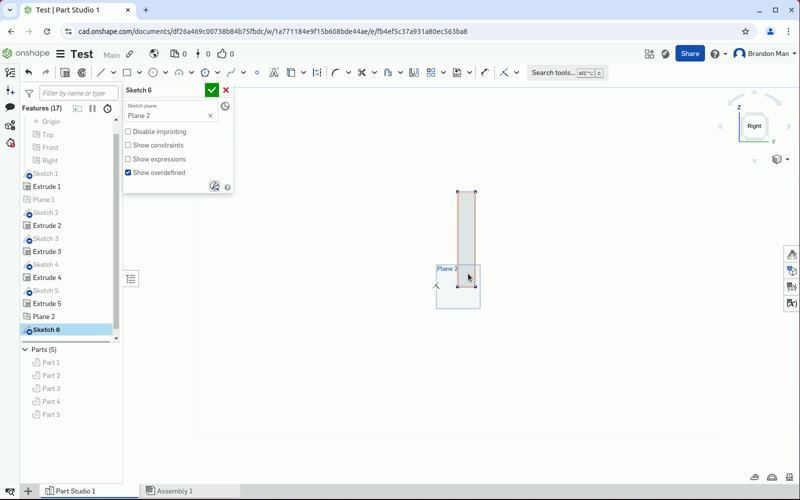
scroll(6)
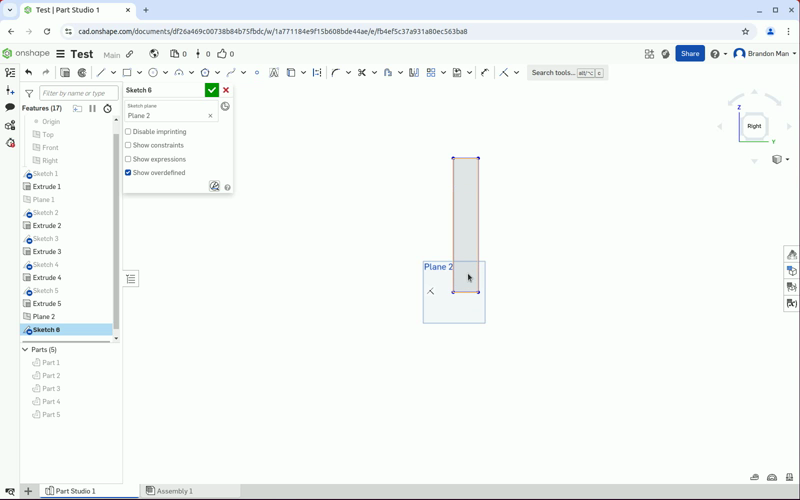
scroll(6)
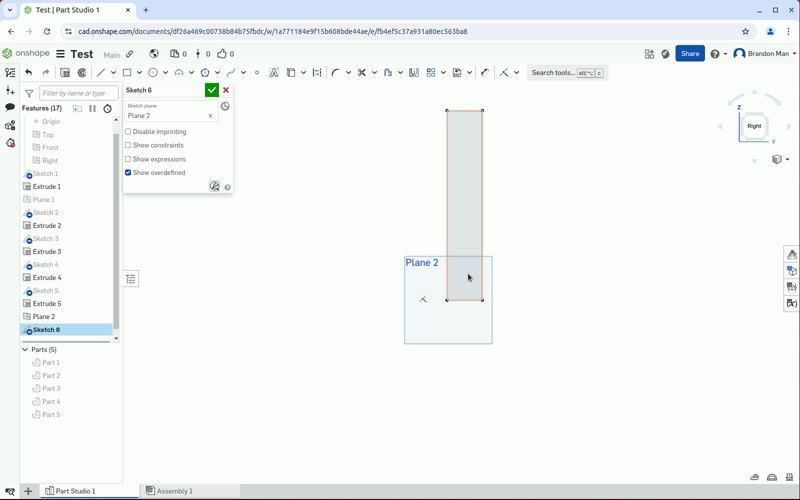
scroll(6)
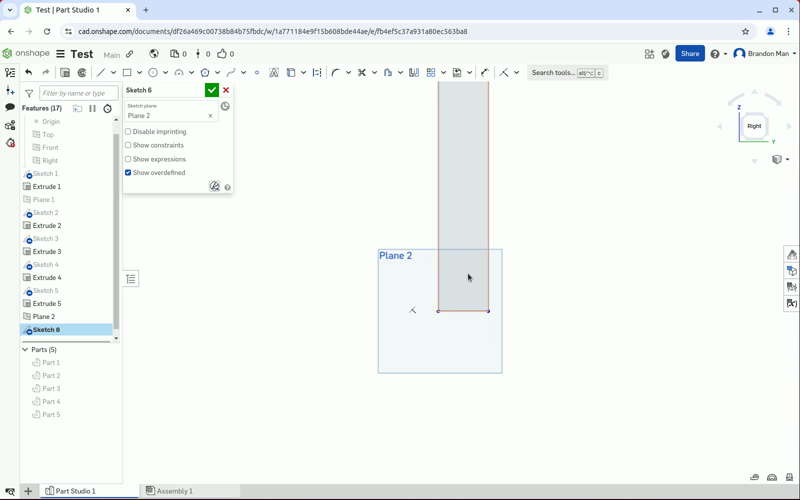
scroll(6)
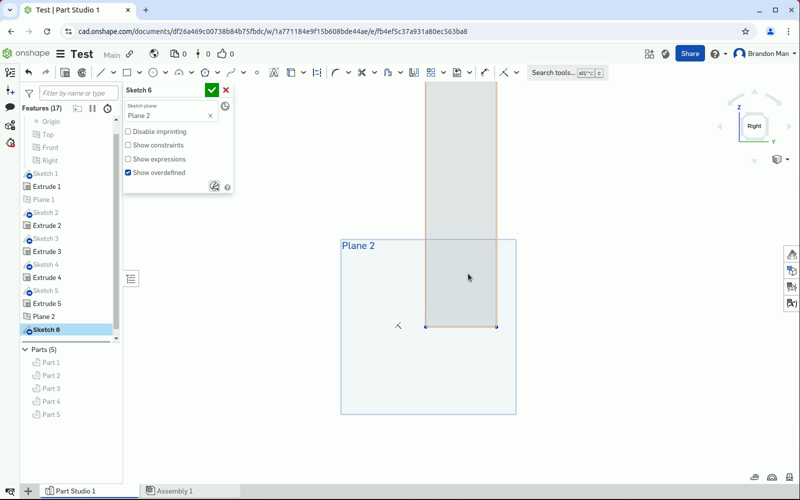
scroll(6)
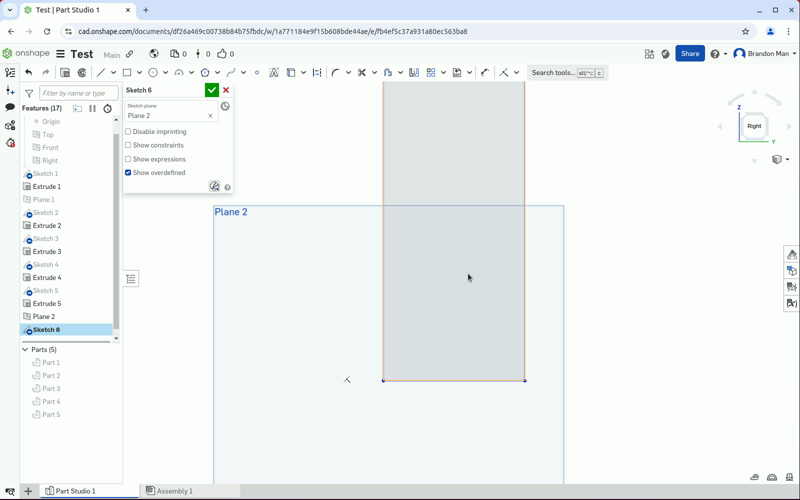
click(468, 273)
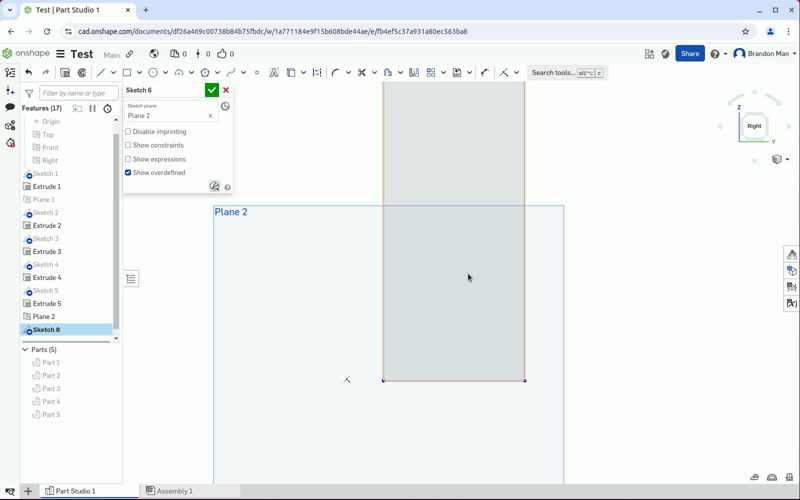
scroll(-6)
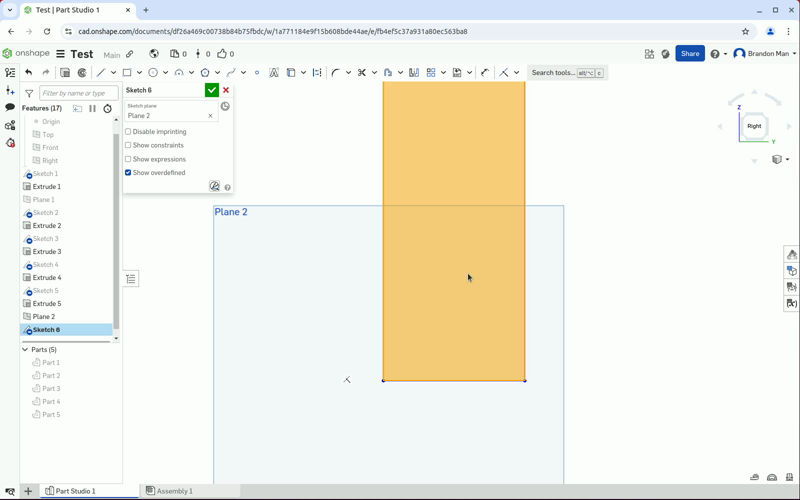
scroll(-6)
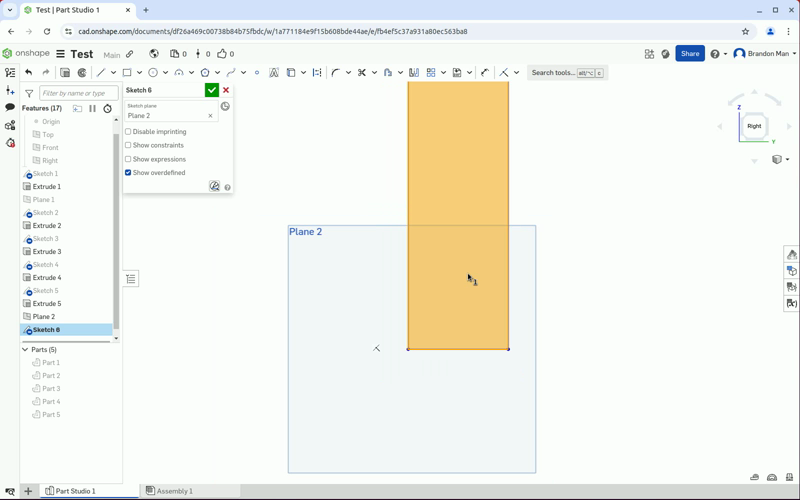
scroll(-6)
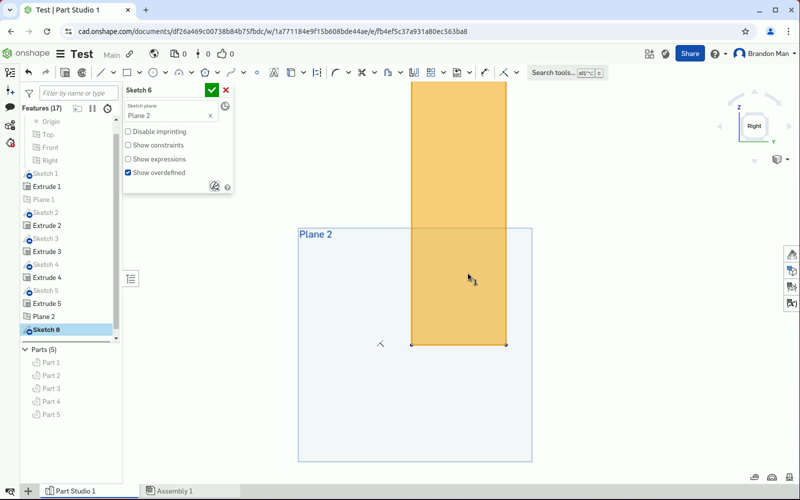
scroll(-6)
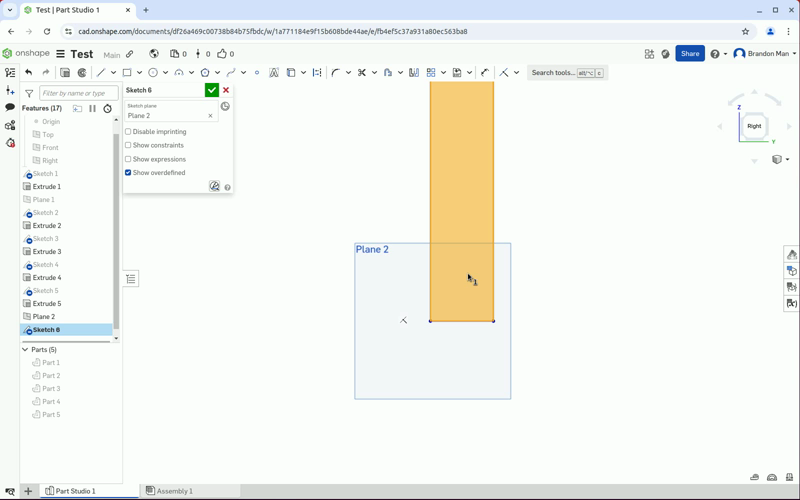
scroll(-6)
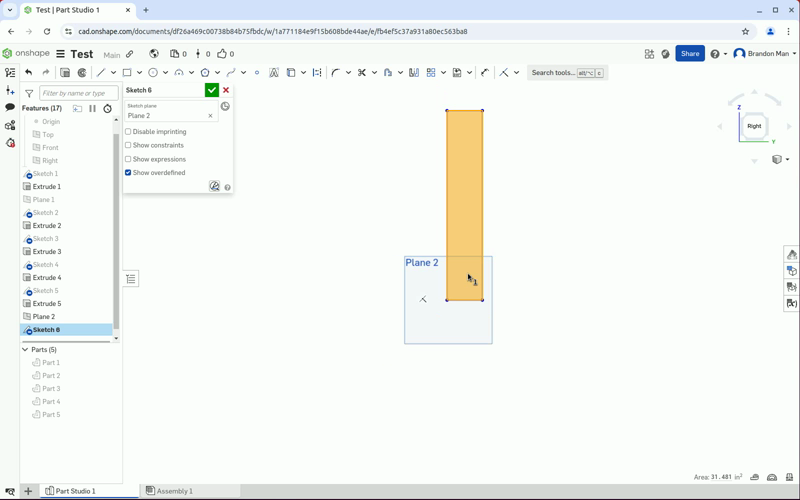
scroll(-6)
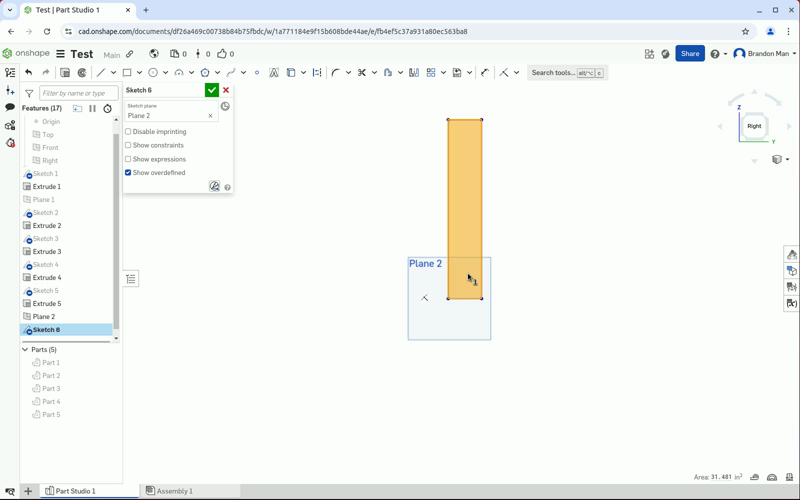
scroll(-6)
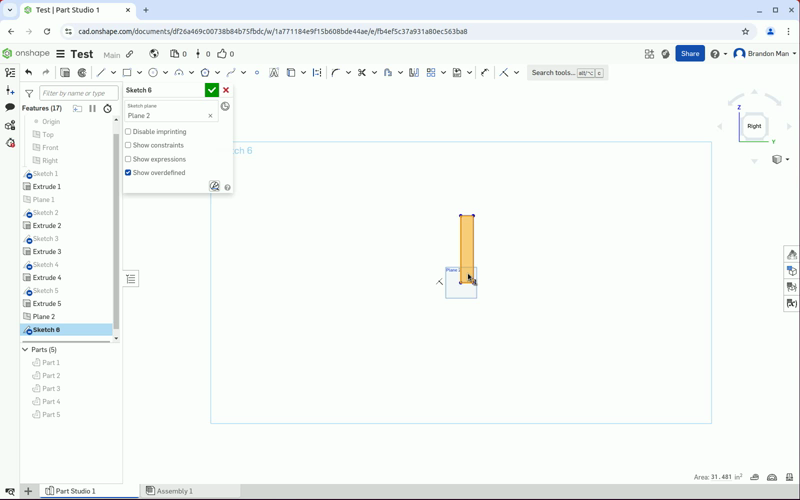
mouse_move(73, 352)
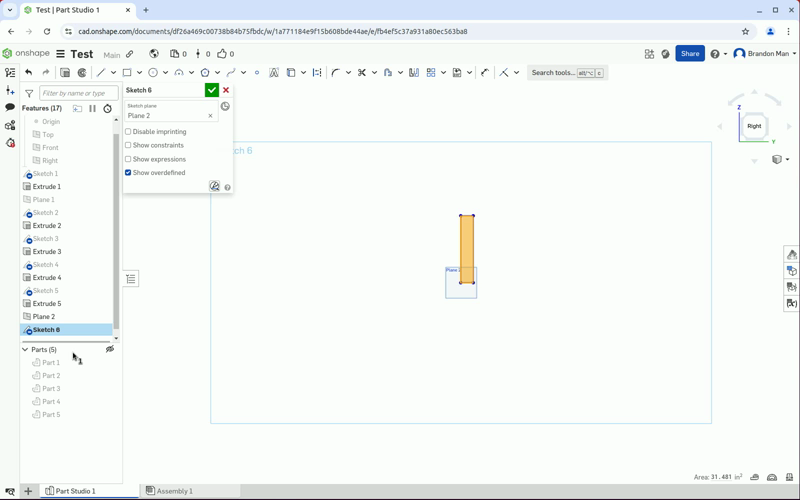
key(shift+y)
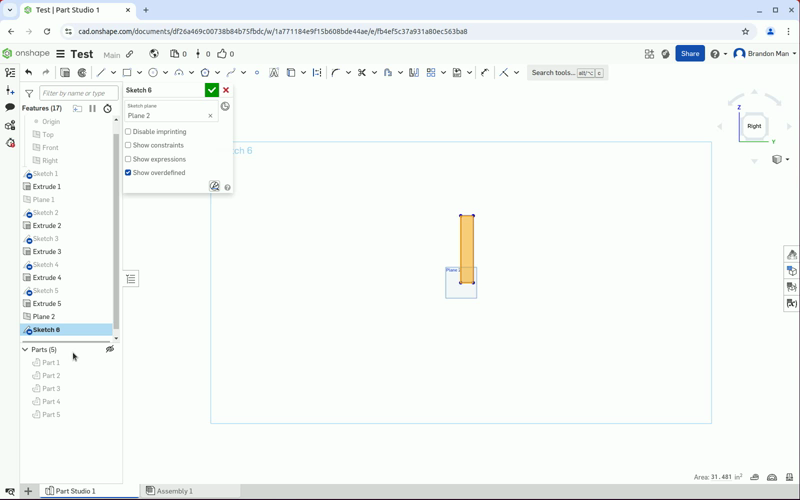
key(shift+e)
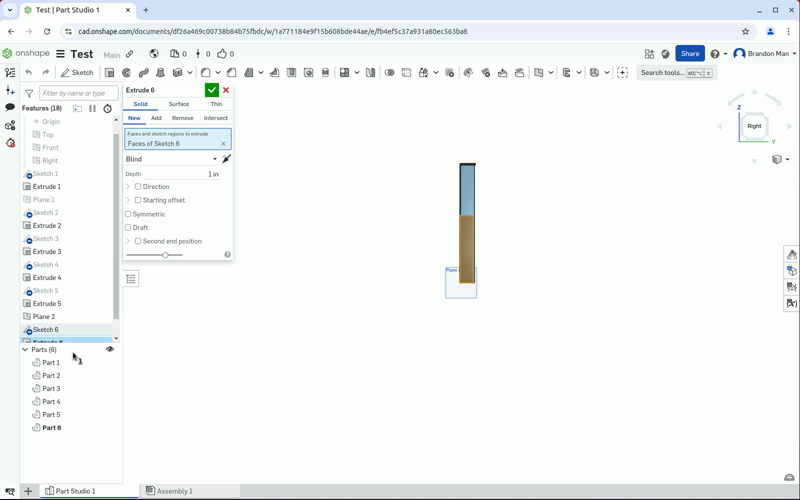
mouse_move(143, 106)
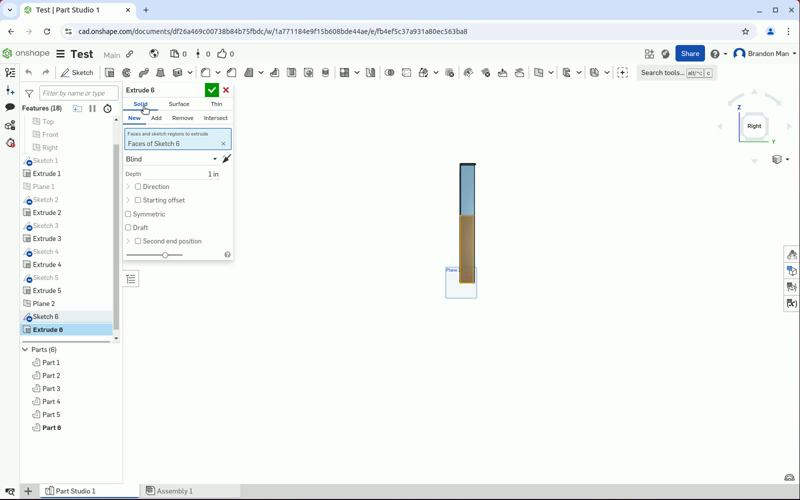
click(143, 106)
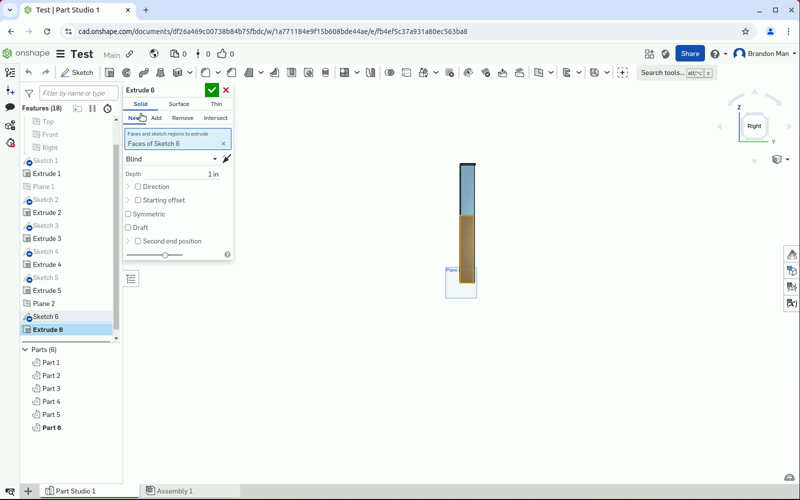
mouse_move(137, 120)
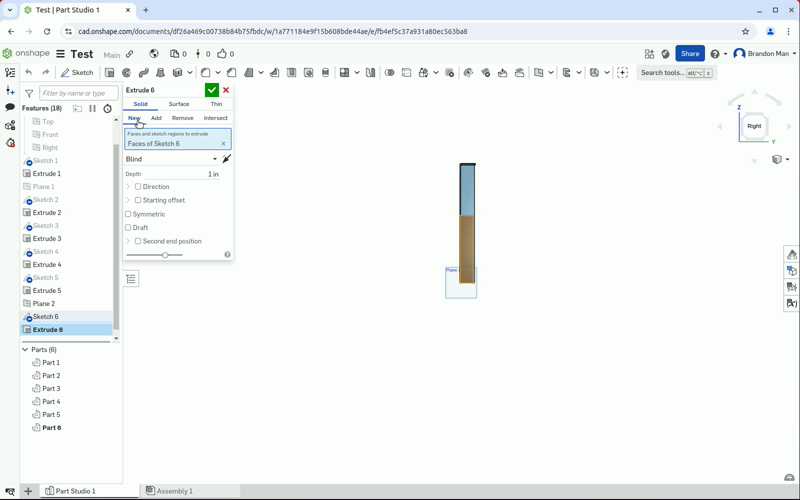
click(137, 120)
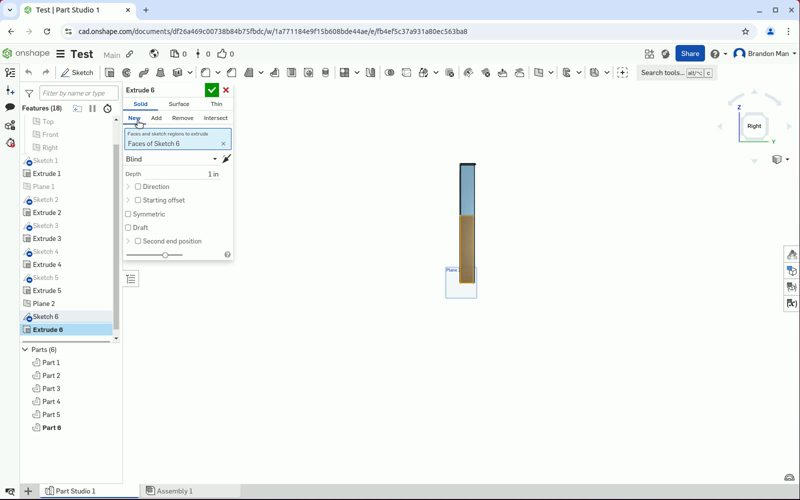
key(tab, 4)
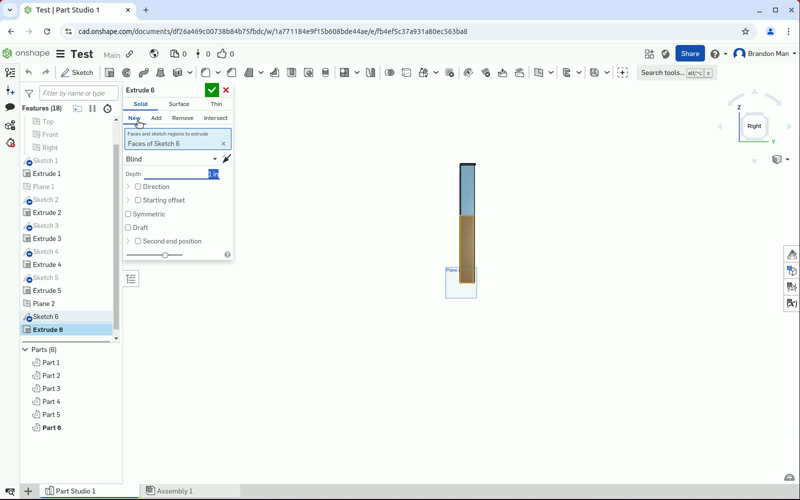
text(0.241)
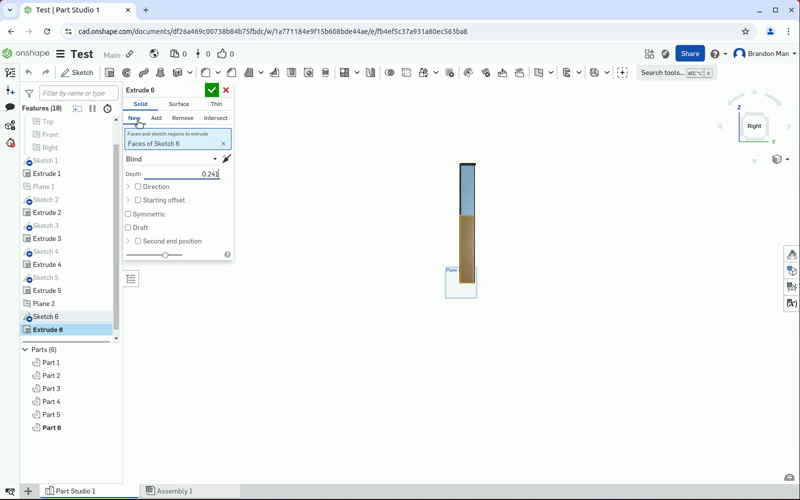
key(enter)
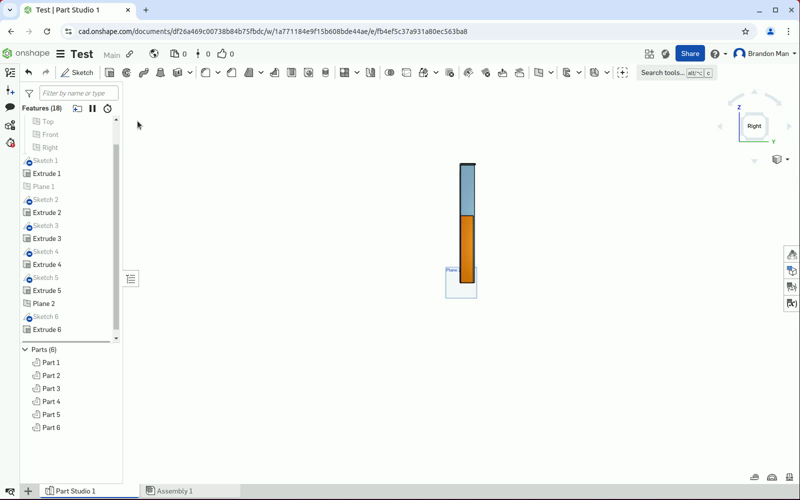
key(shift+h)
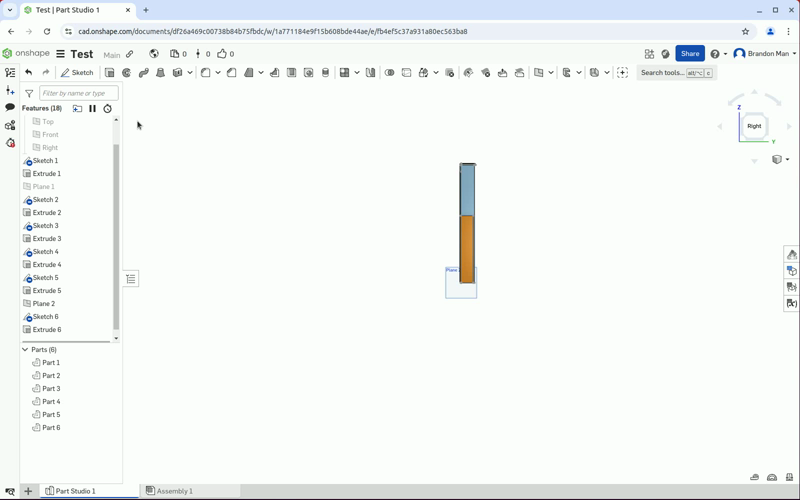
key(shift+h)
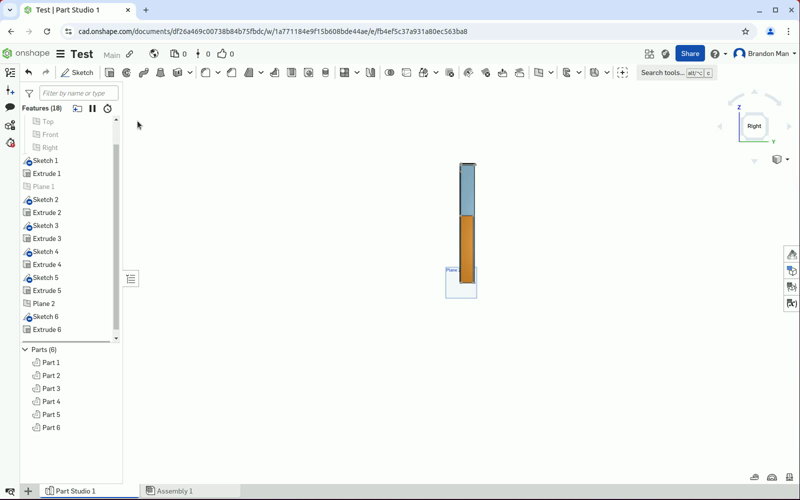
key(shift+7)
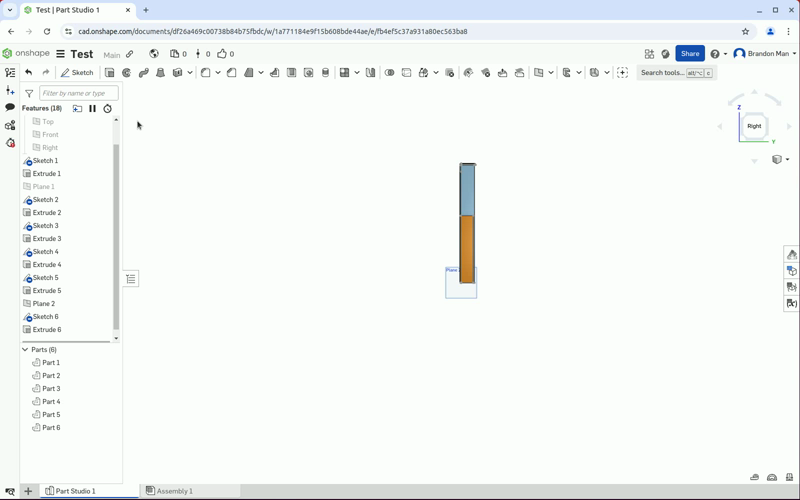
key(right, 2)
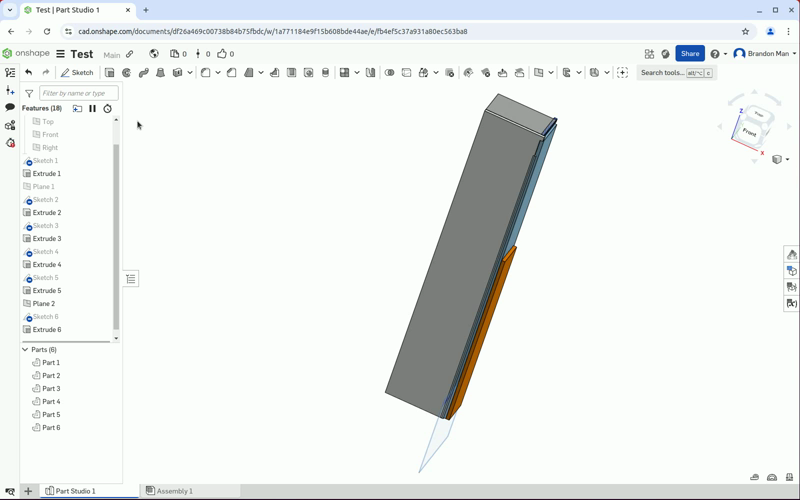
key(down, 2)
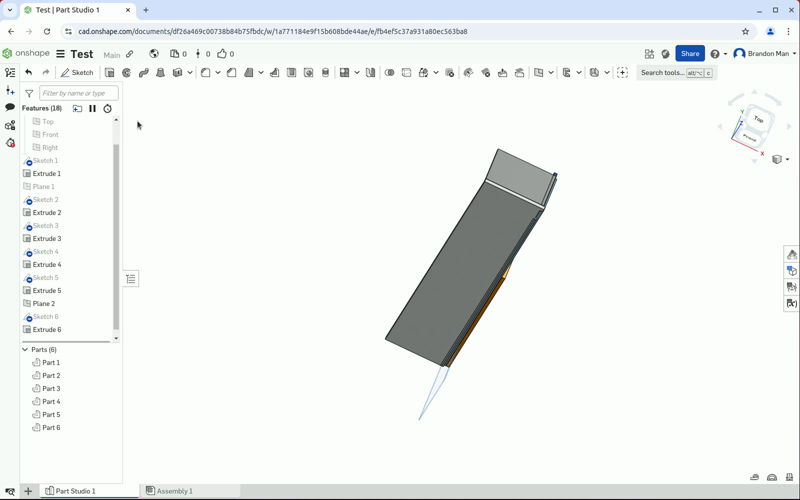
key(up, 2)
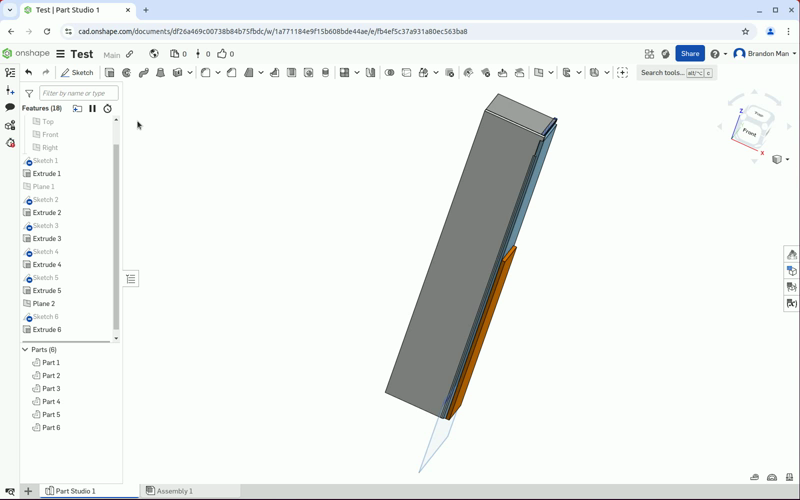
key(left, 2)
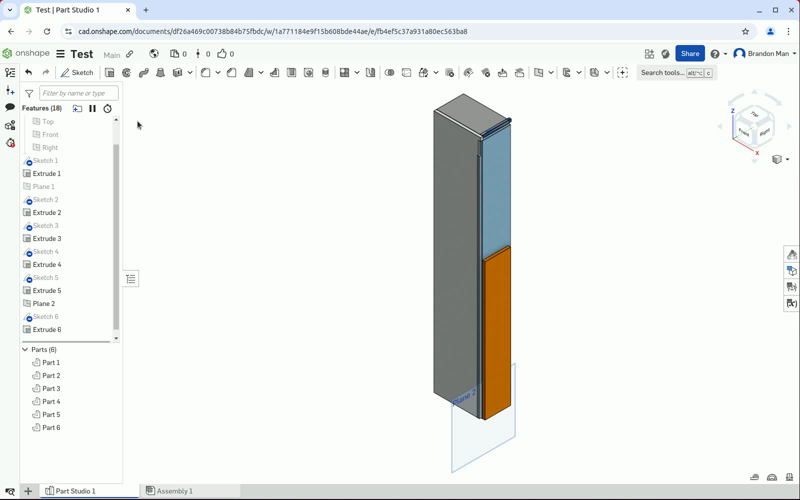
mouse_move(69, 163)
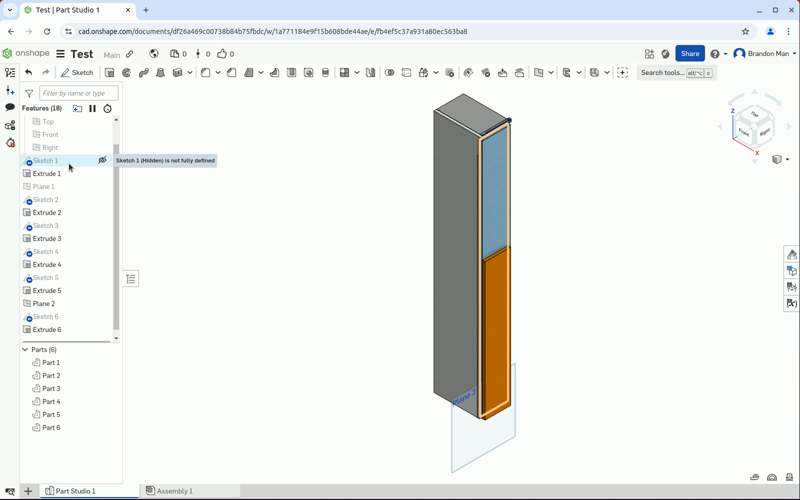
click(69, 163)